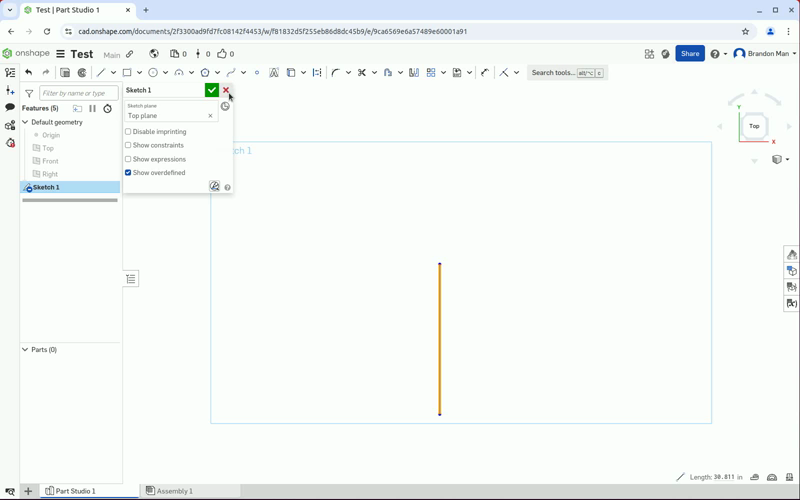
key(shift+h)
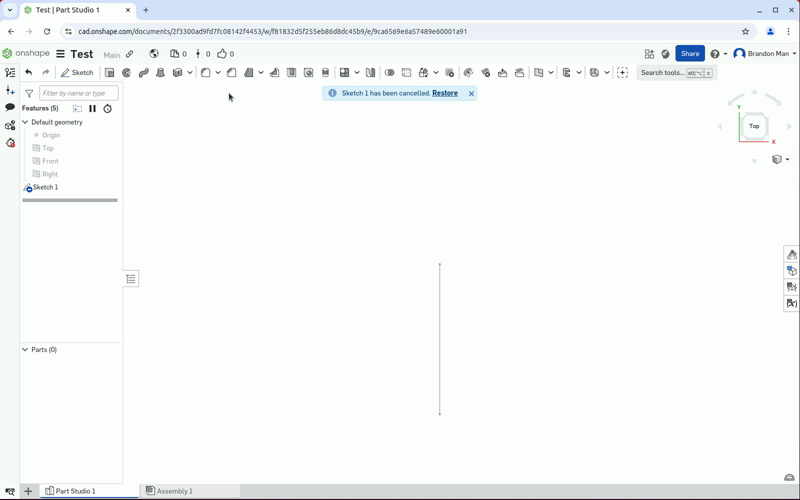
key(shift+s)
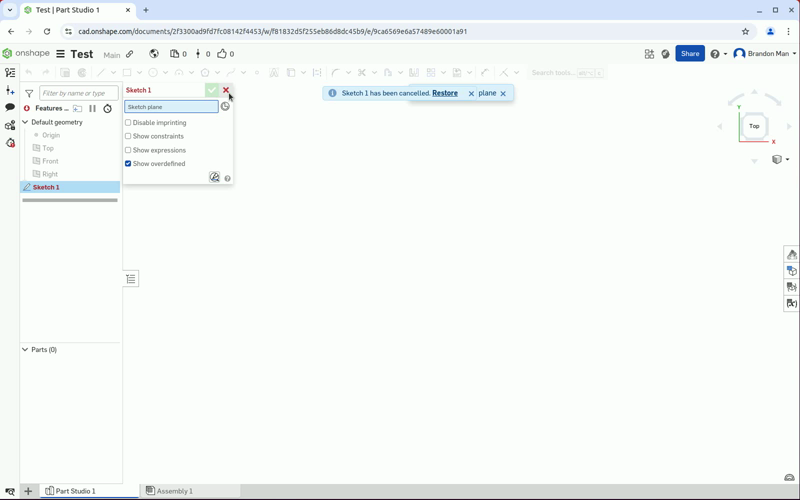
mouse_move(73, 150)
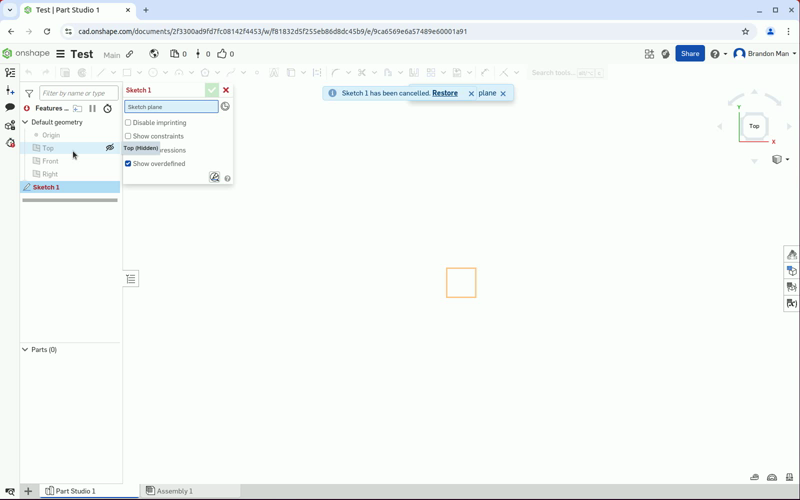
click(73, 150)
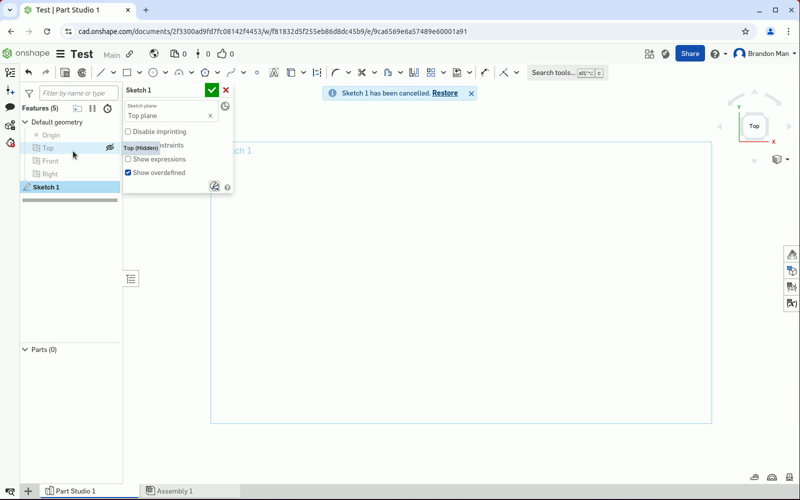
mouse_move(73, 352)
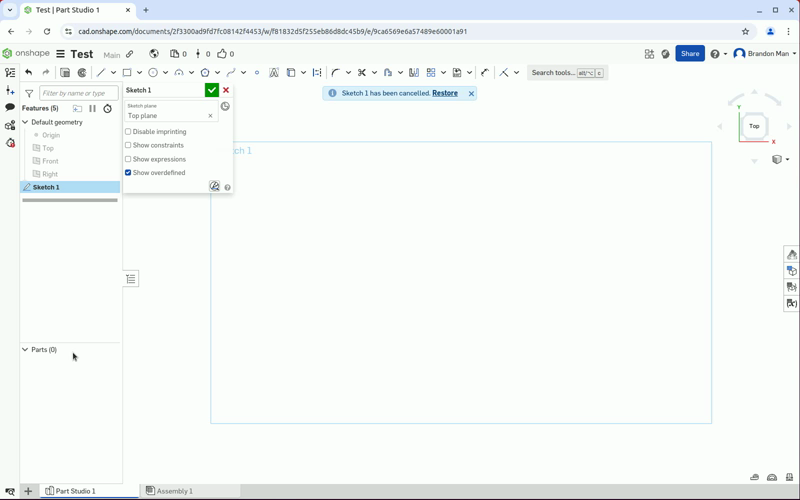
key(y)
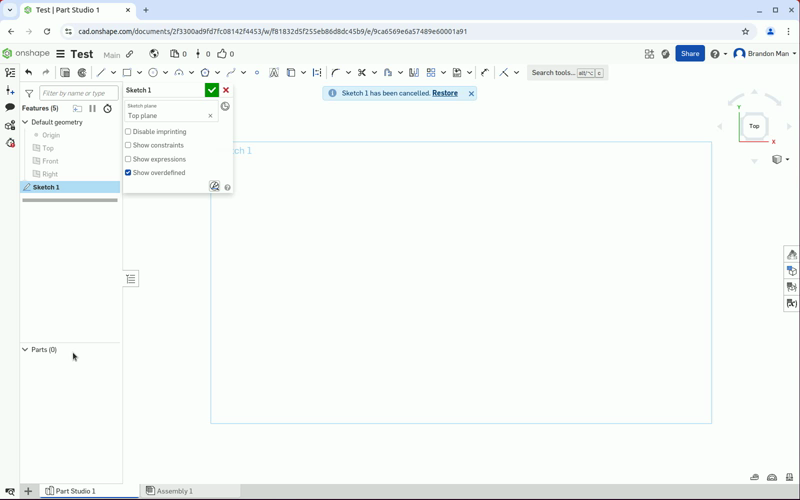
key(c)
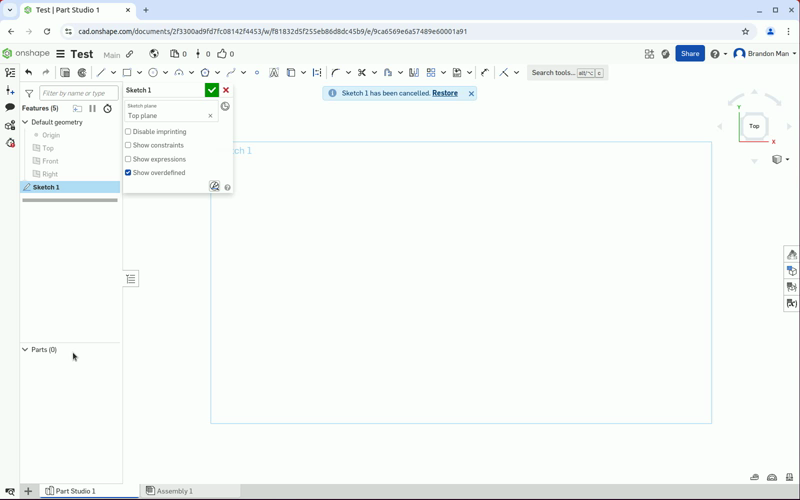
key_down(shift)
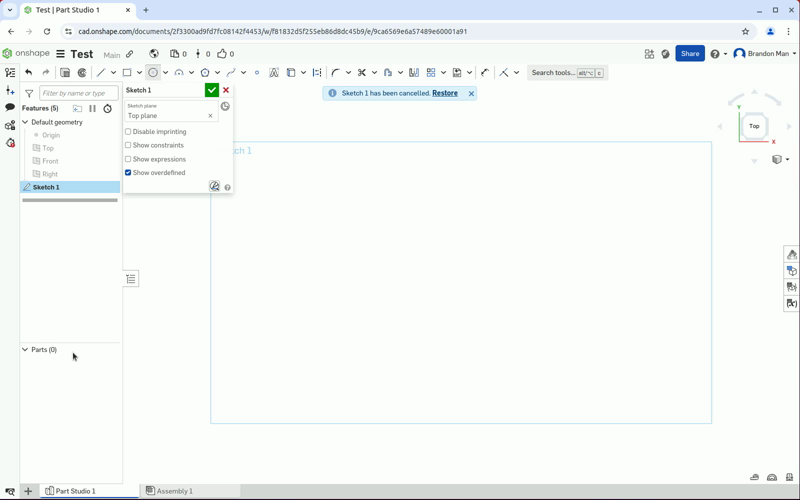
mouse_move(461, 282)
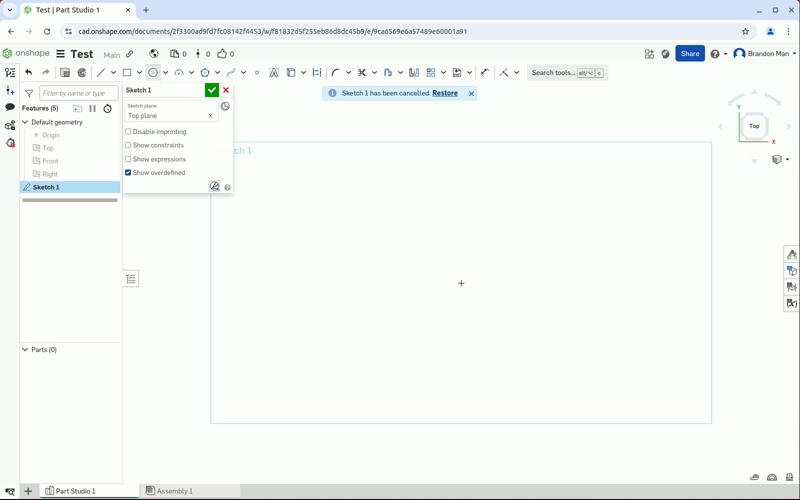
click(461, 282)
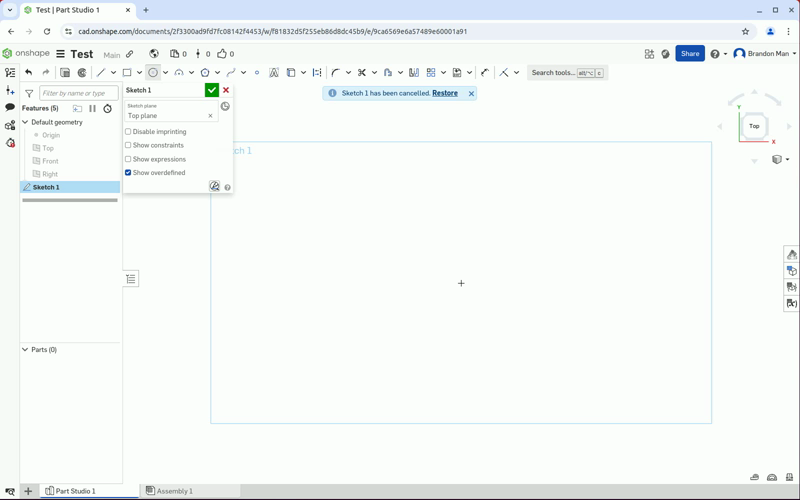
key_up(shift)
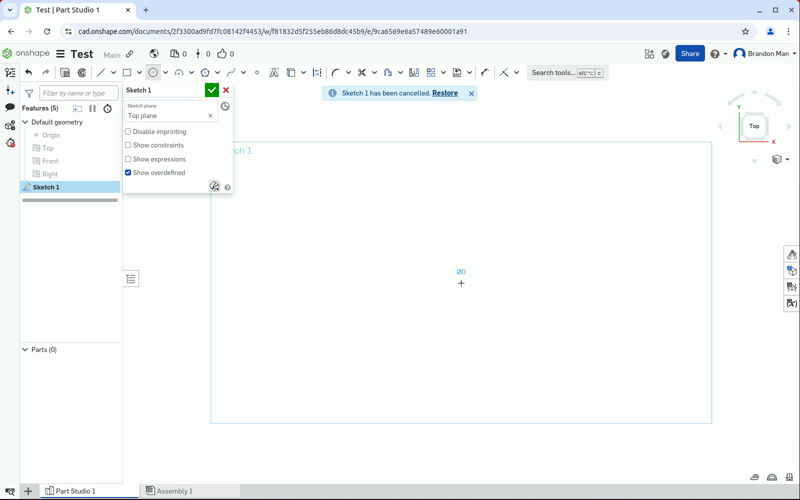
mouse_move(574, 282)
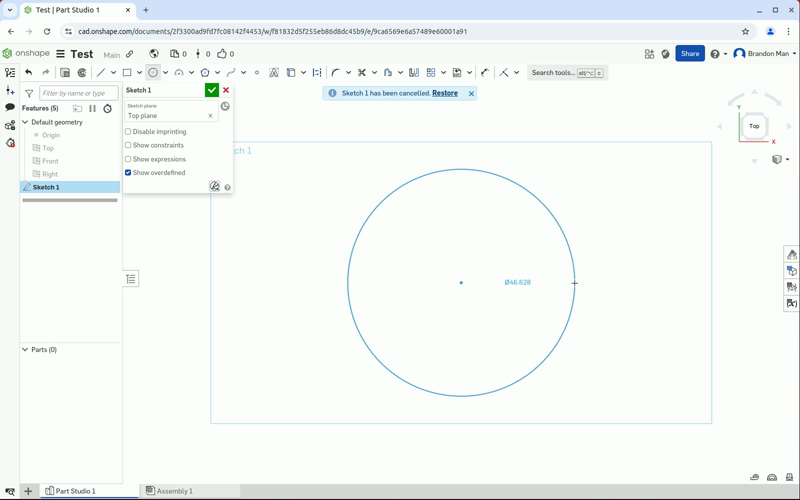
click(574, 282)
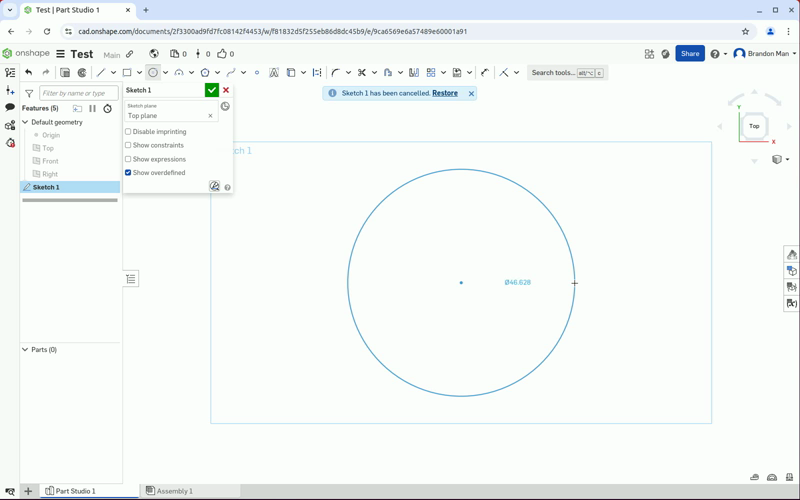
key(esc)
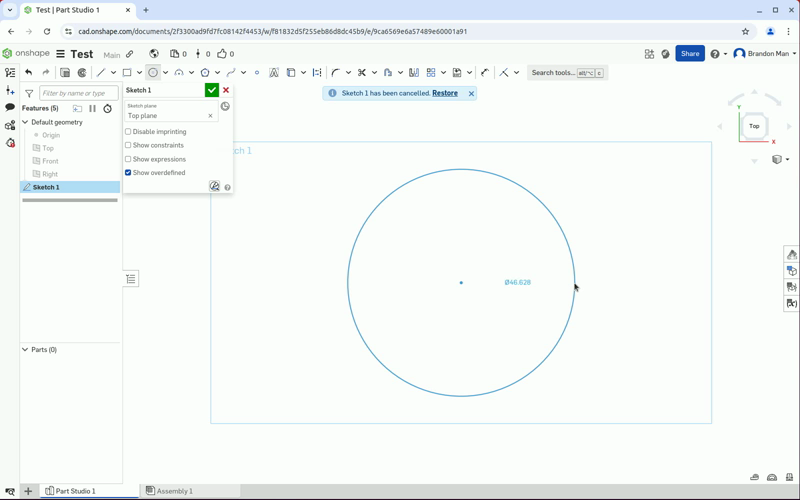
key(c)
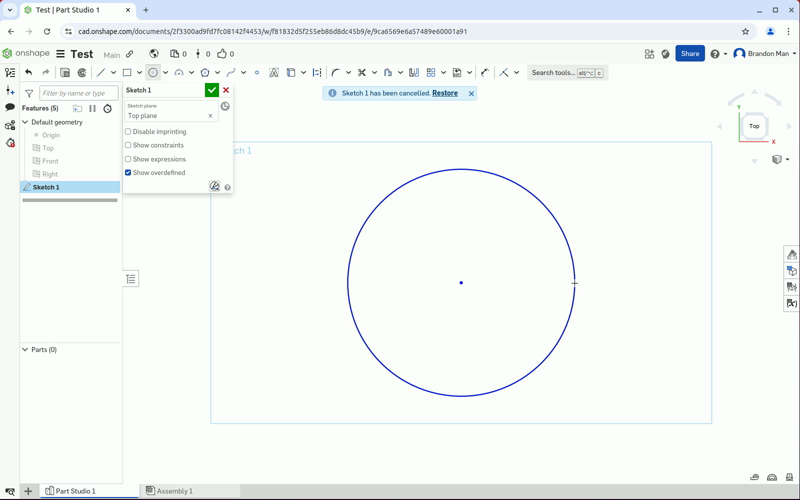
key_down(shift)
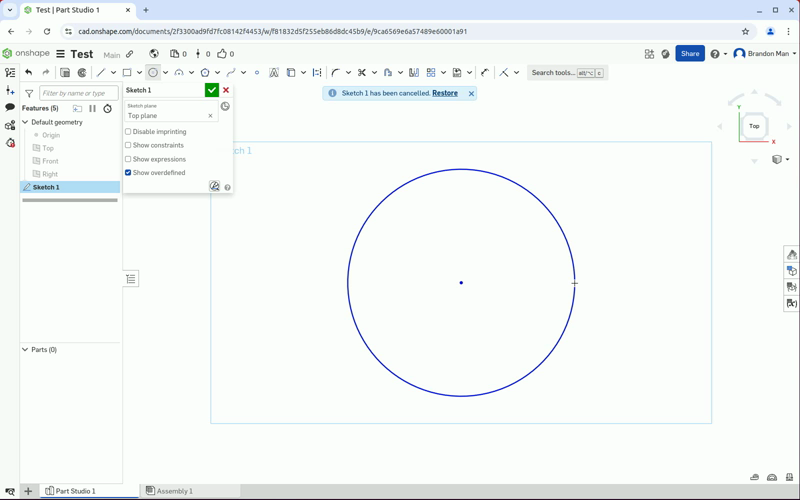
mouse_move(404, 282)
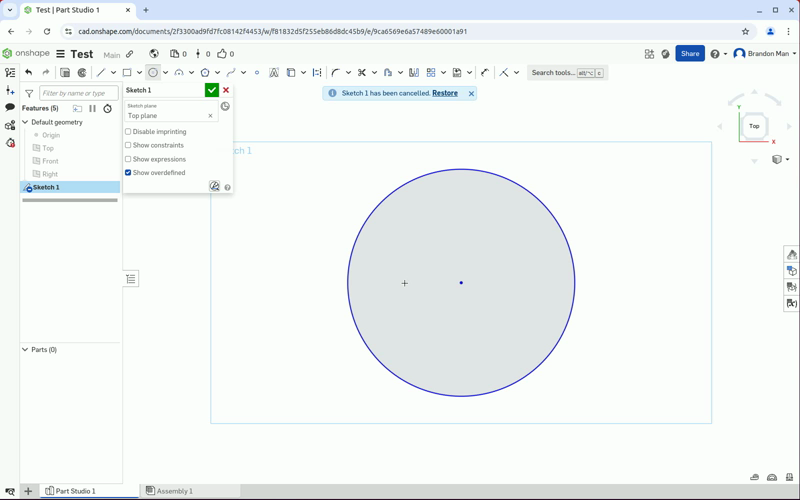
click(404, 282)
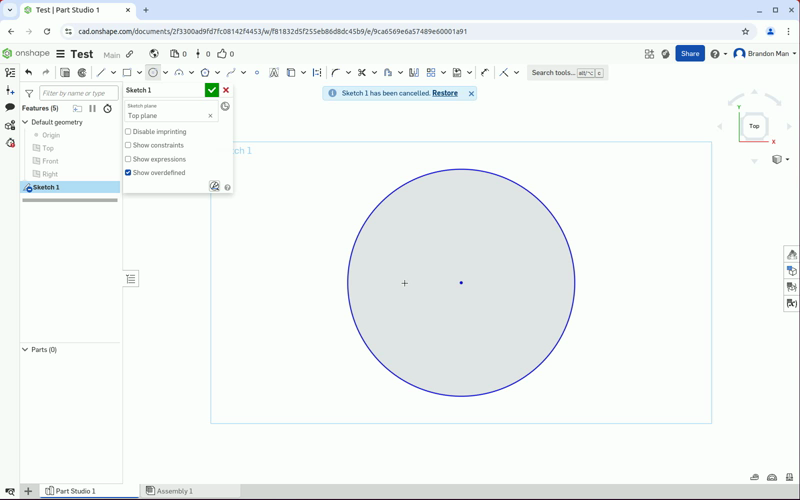
key_up(shift)
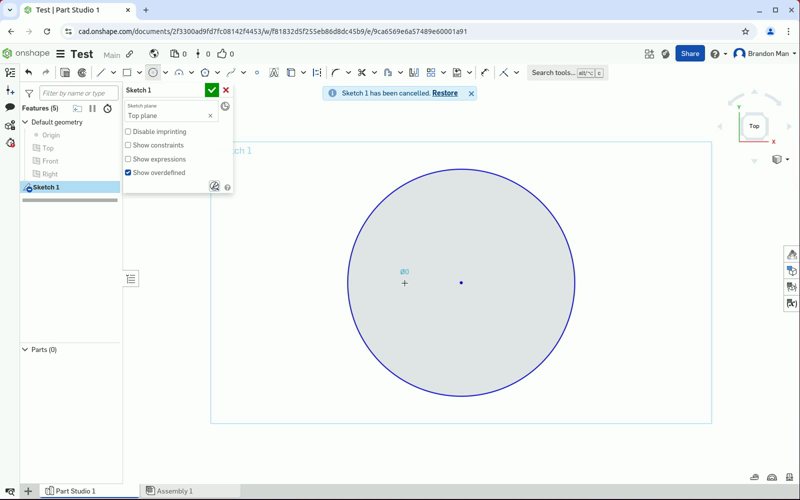
mouse_move(426, 282)
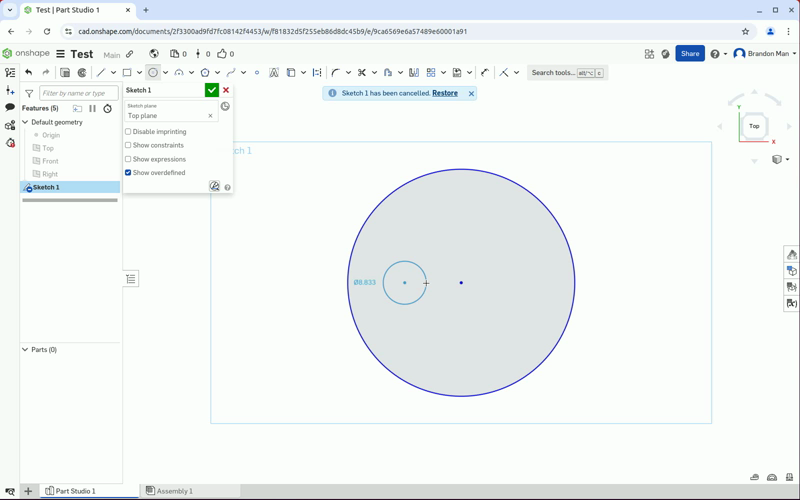
click(426, 282)
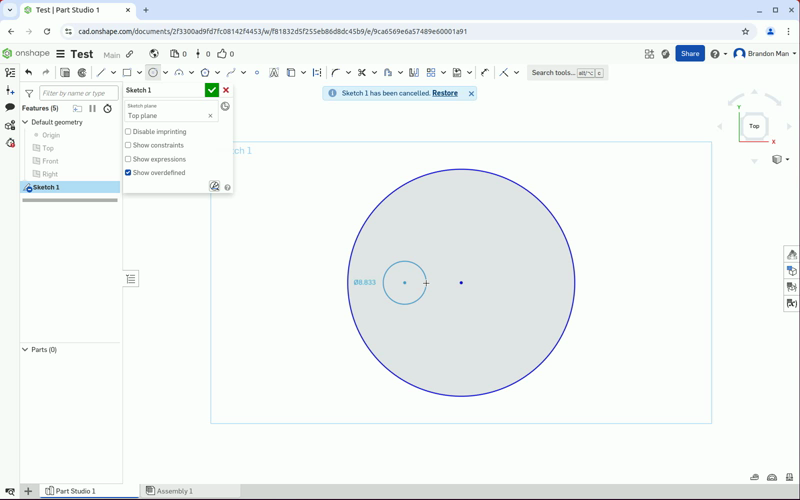
key(esc)
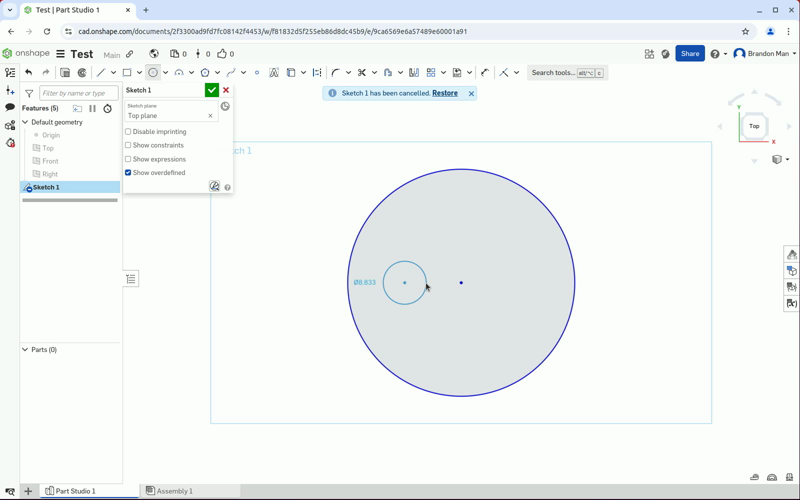
key(c)
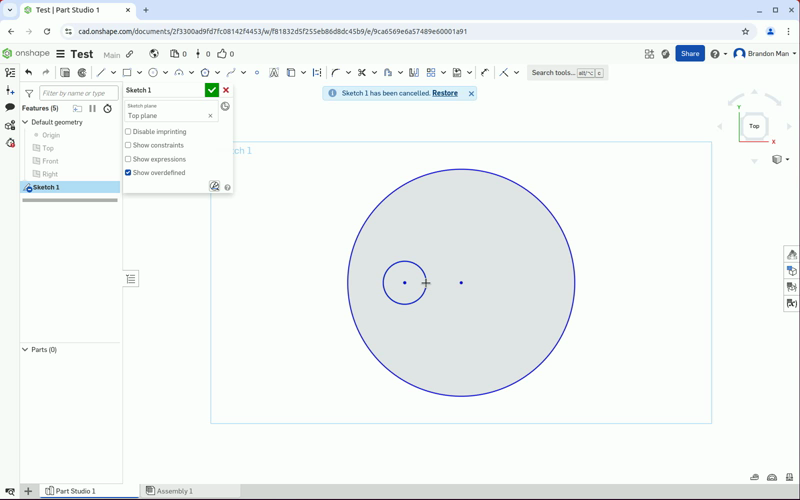
key_down(shift)
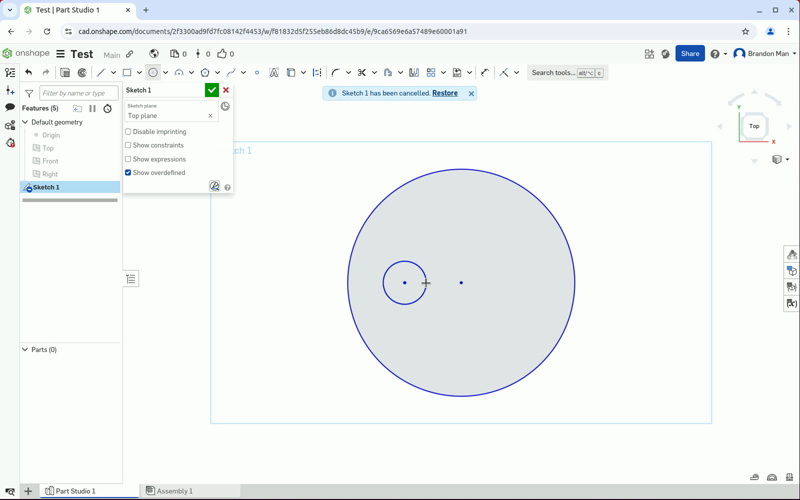
mouse_move(461, 339)
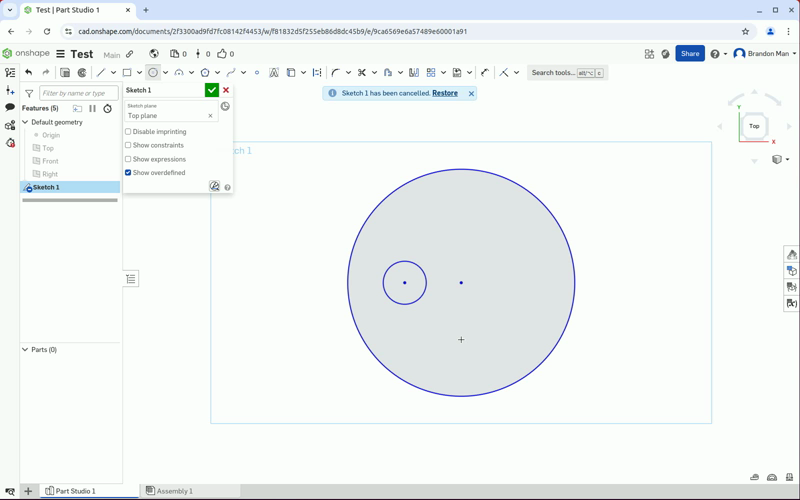
click(461, 339)
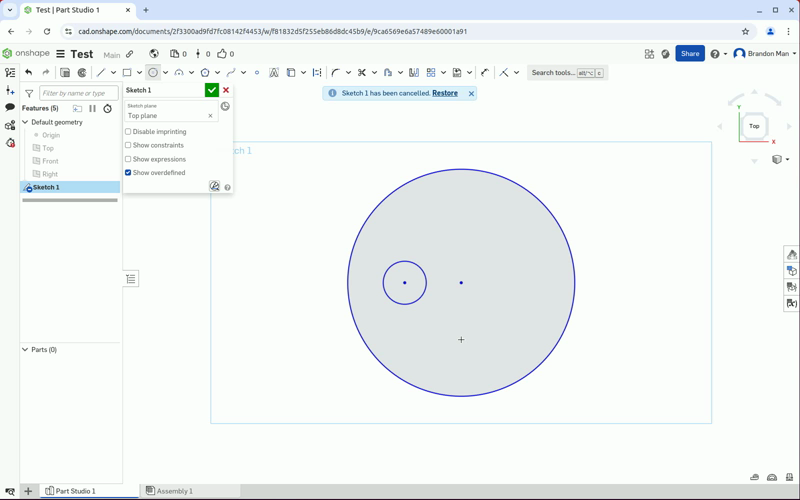
key_up(shift)
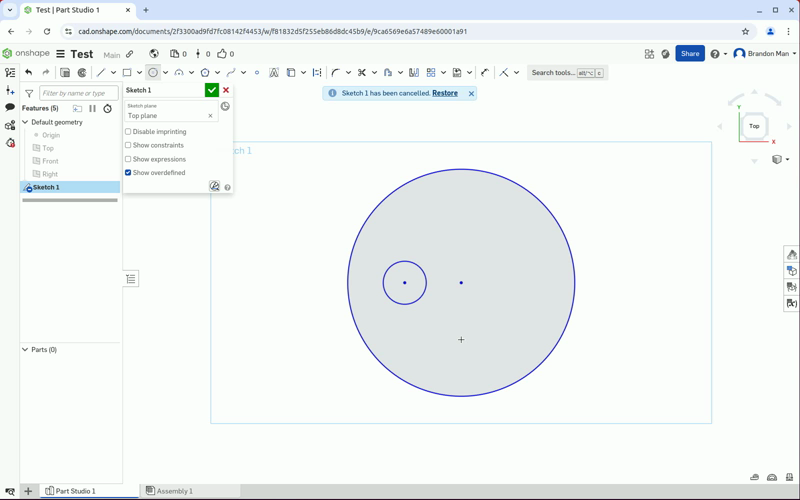
mouse_move(482, 339)
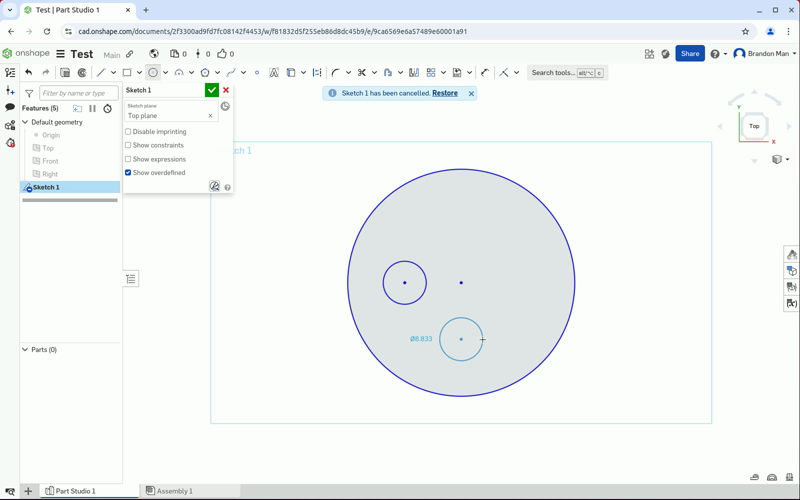
click(482, 339)
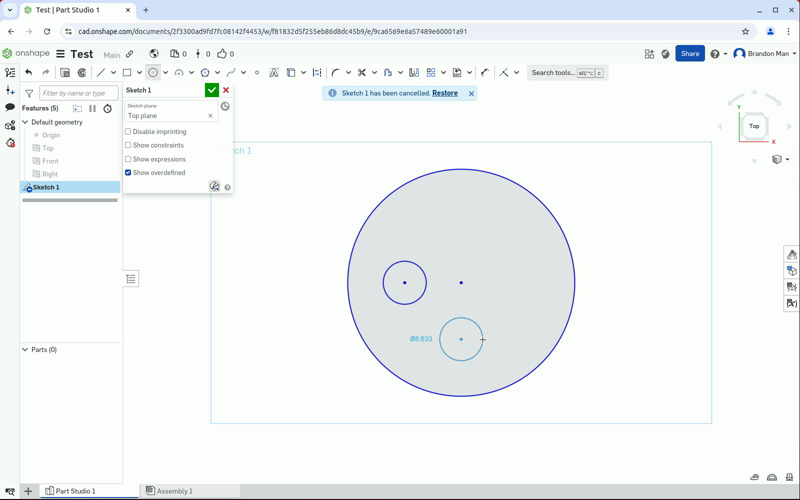
key(esc)
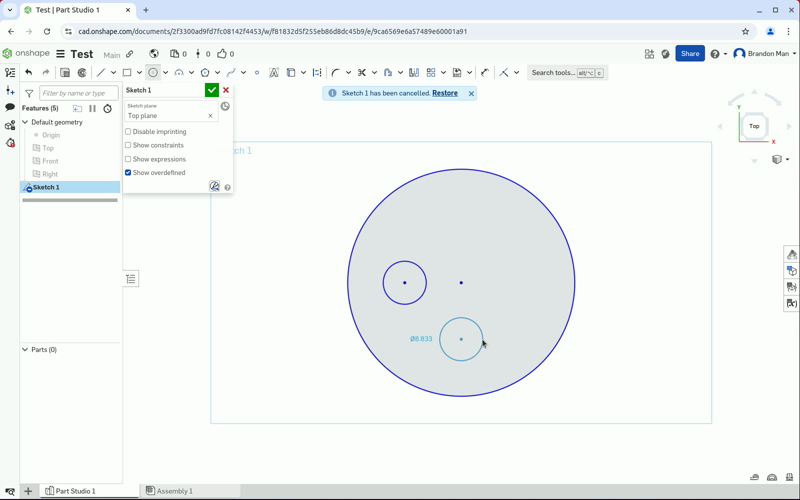
key(c)
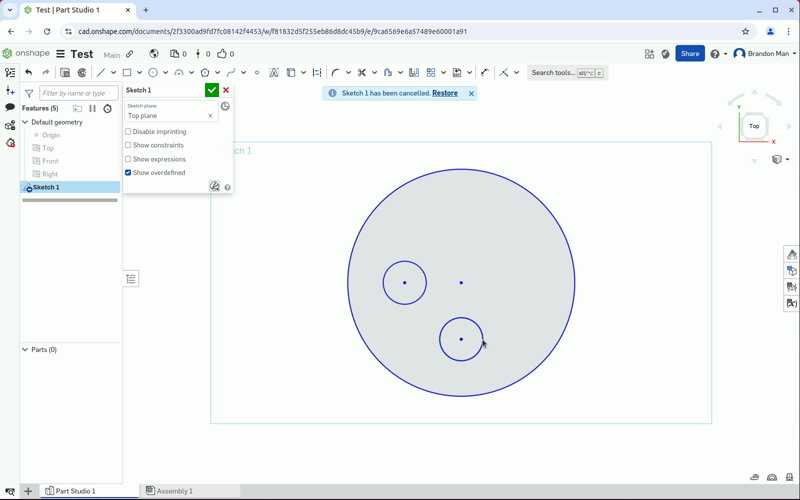
key_down(shift)
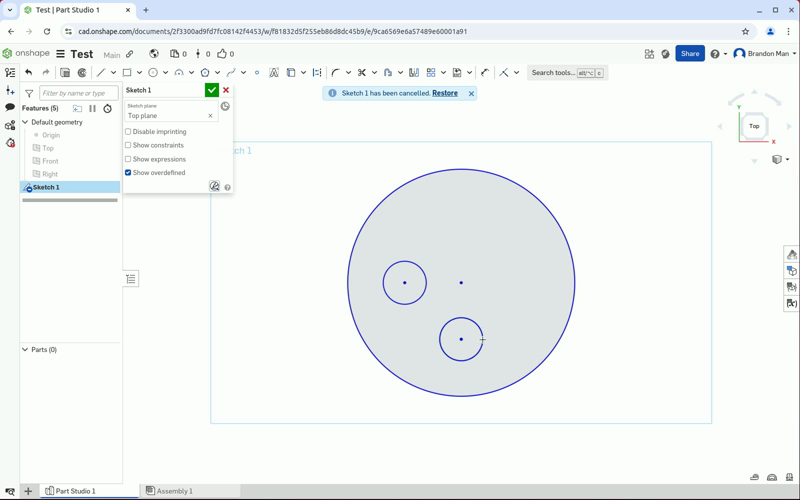
mouse_move(461, 226)
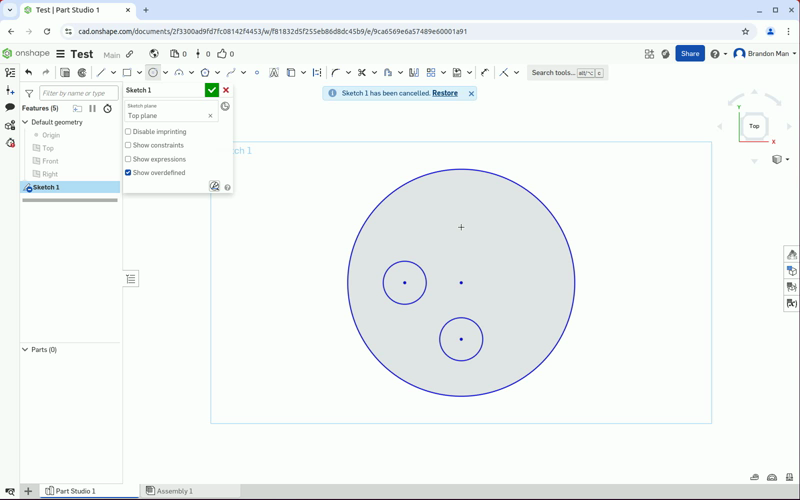
click(461, 226)
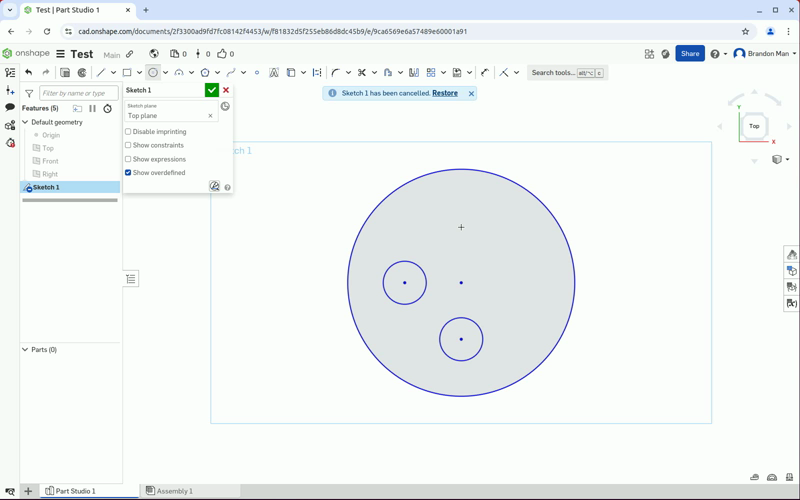
key_up(shift)
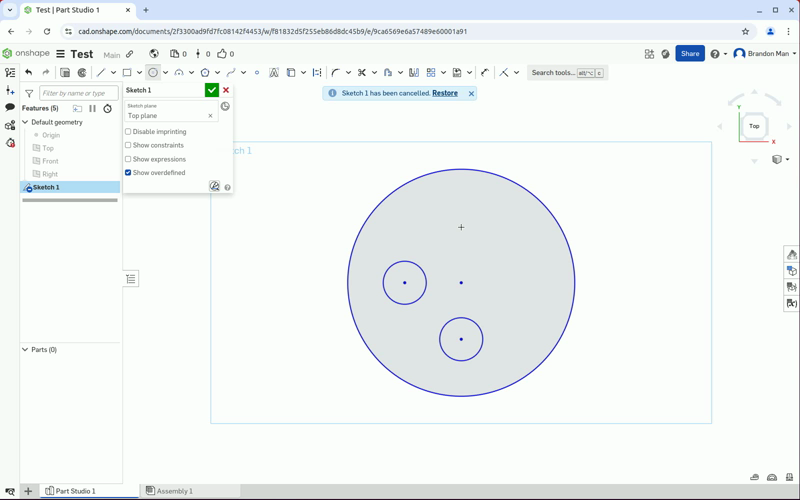
mouse_move(482, 226)
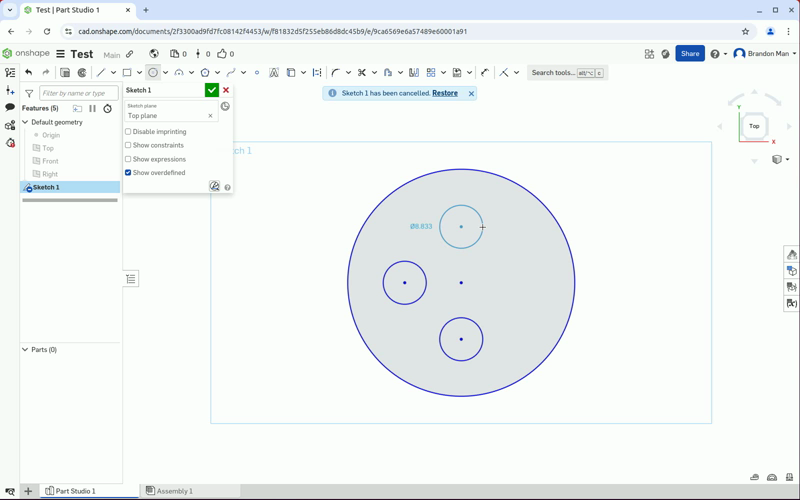
click(482, 226)
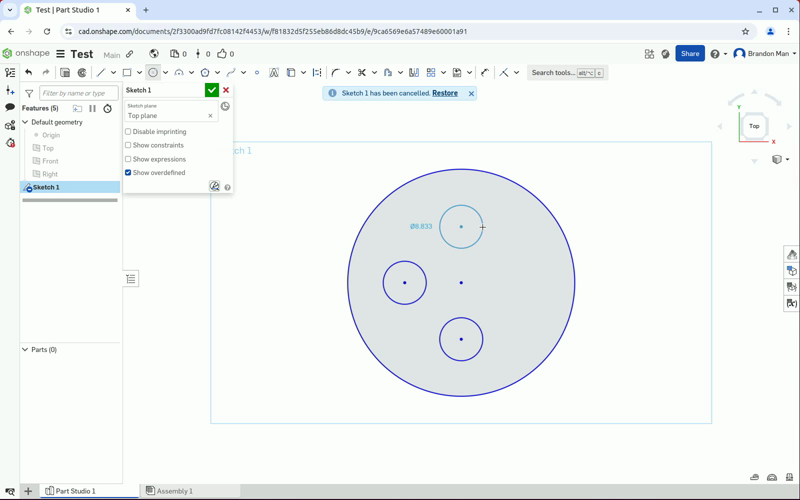
key(esc)
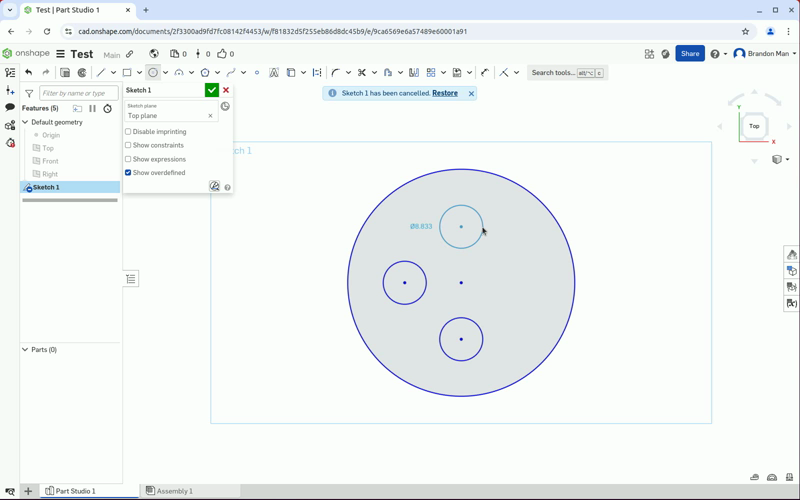
key(c)
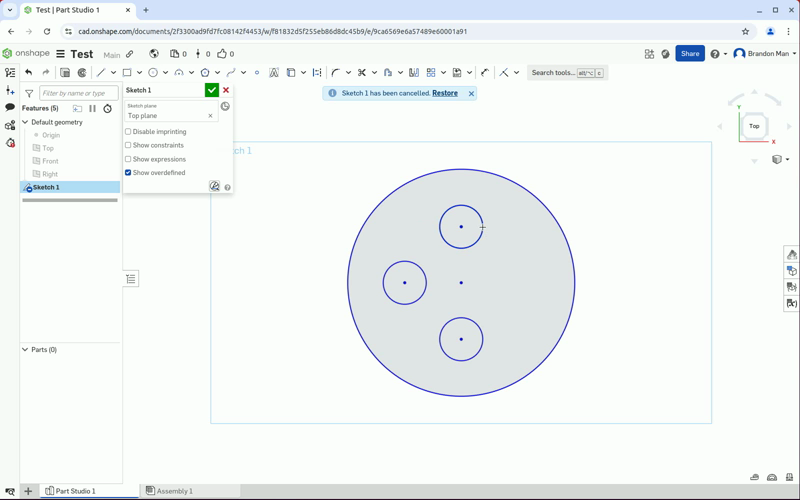
key_down(shift)
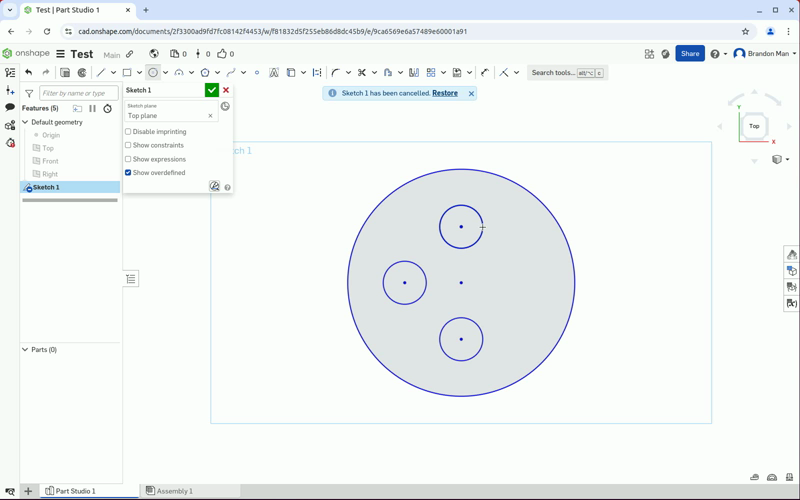
mouse_move(515, 282)
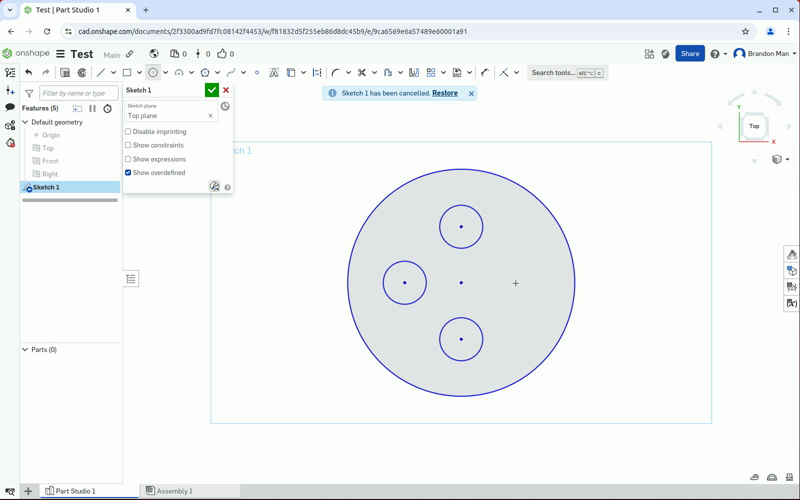
click(515, 282)
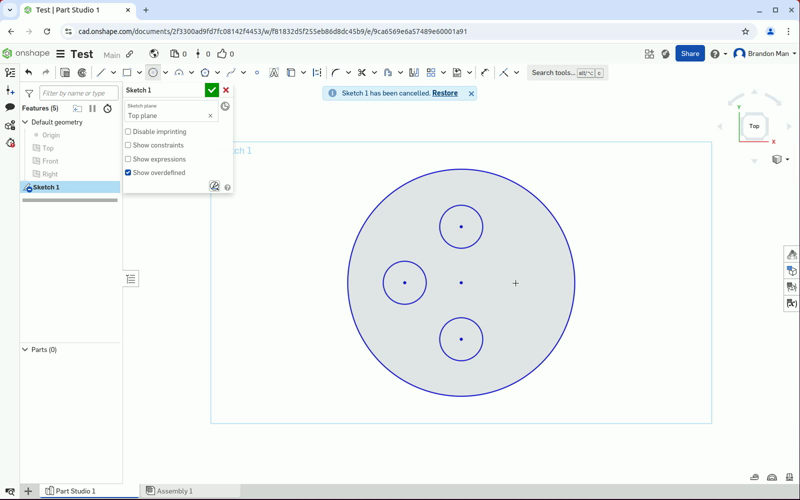
key_up(shift)
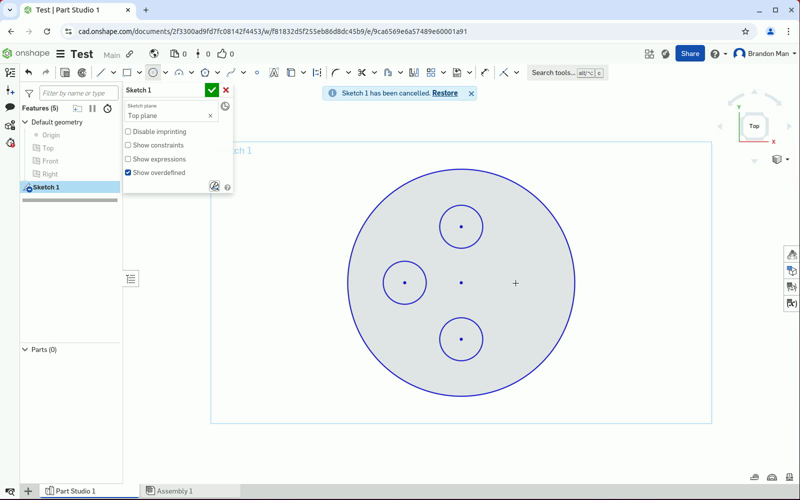
mouse_move(537, 282)
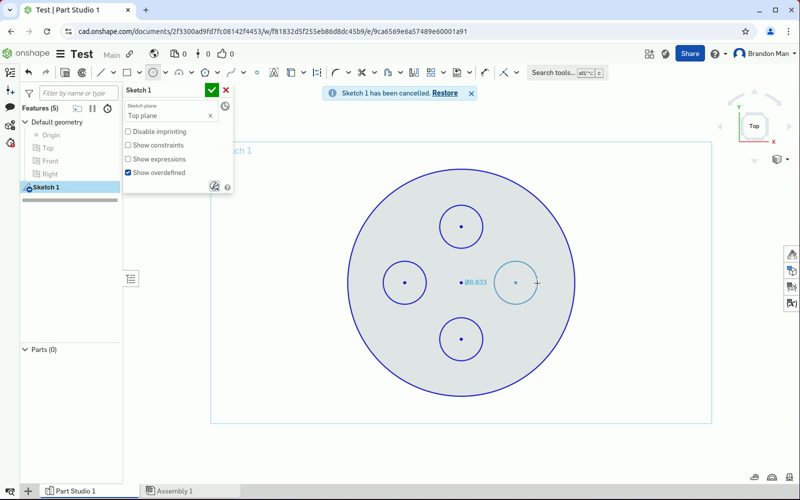
click(537, 282)
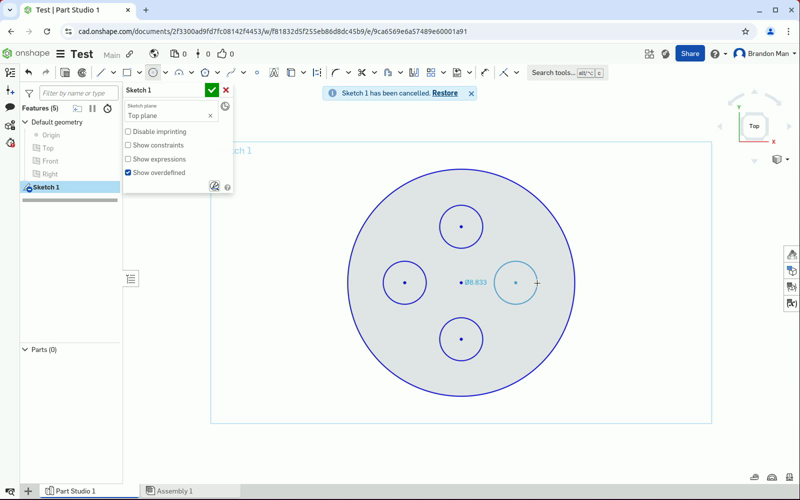
key(esc)
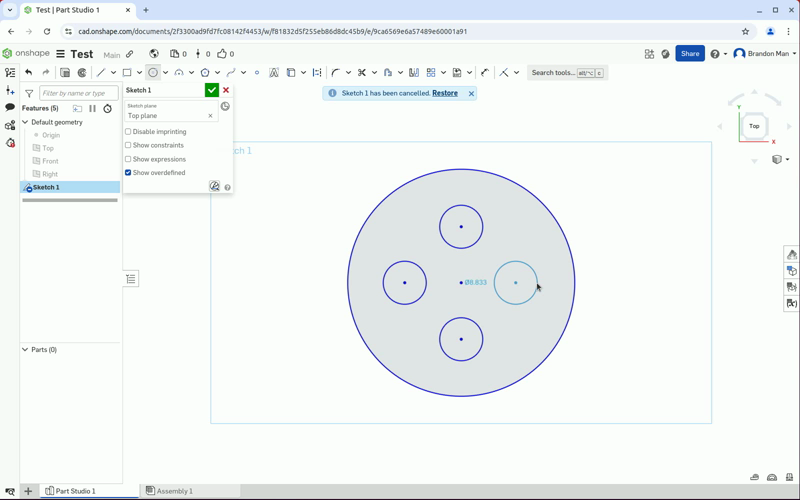
mouse_move(402, 223)
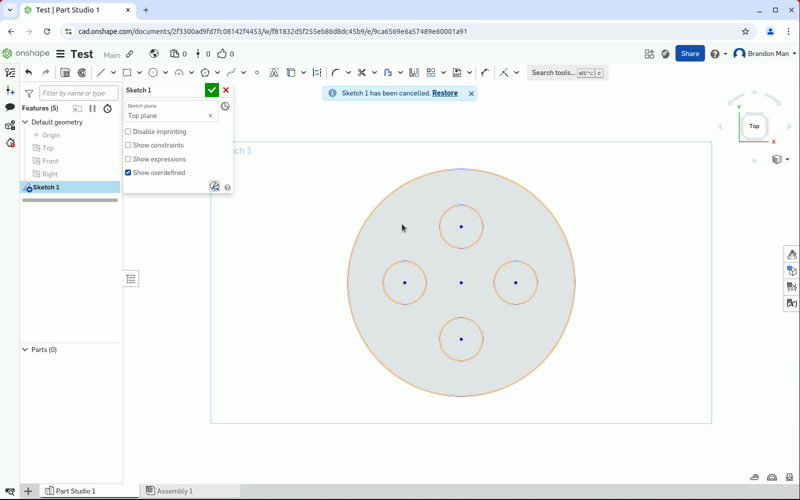
click(402, 223)
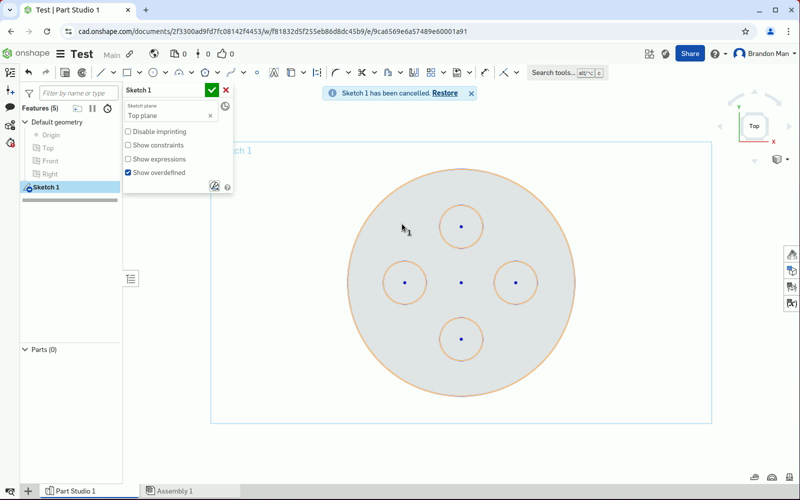
mouse_move(73, 352)
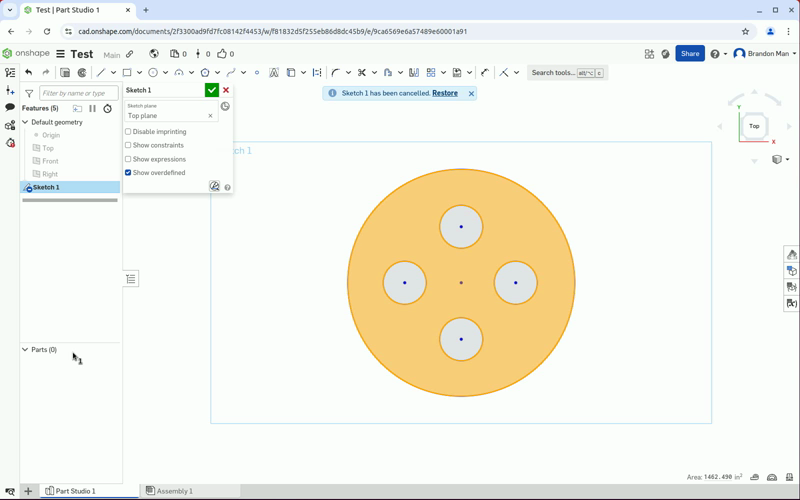
key(shift+y)
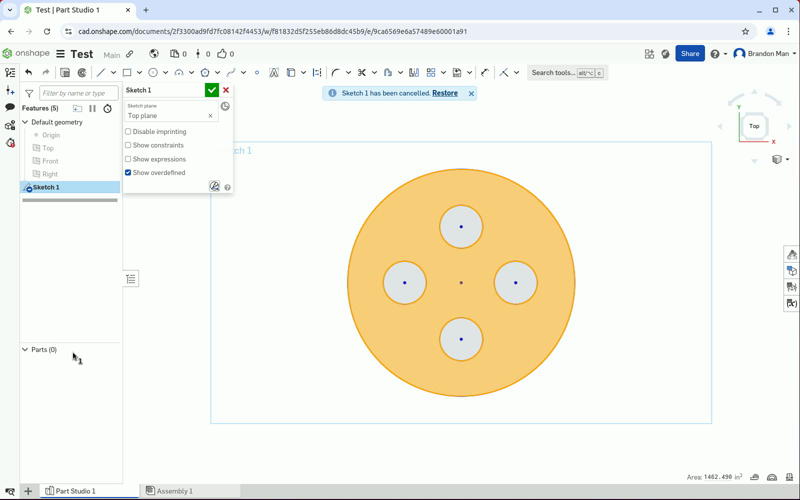
key(shift+e)
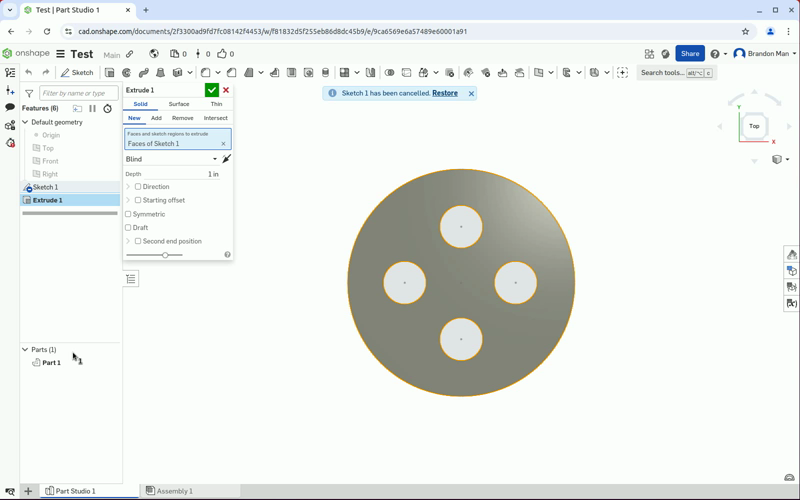
mouse_move(143, 106)
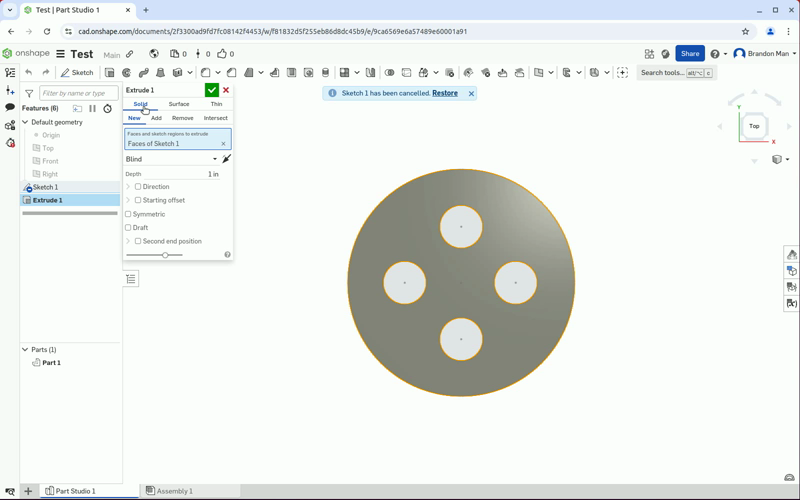
click(143, 106)
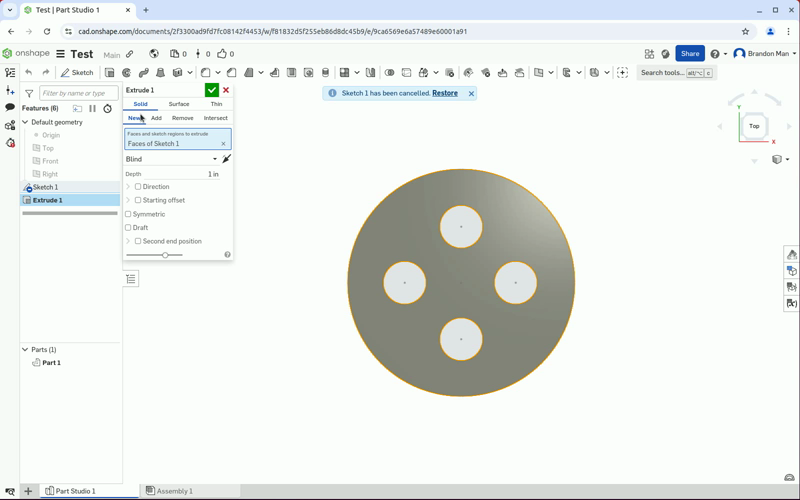
mouse_move(137, 120)
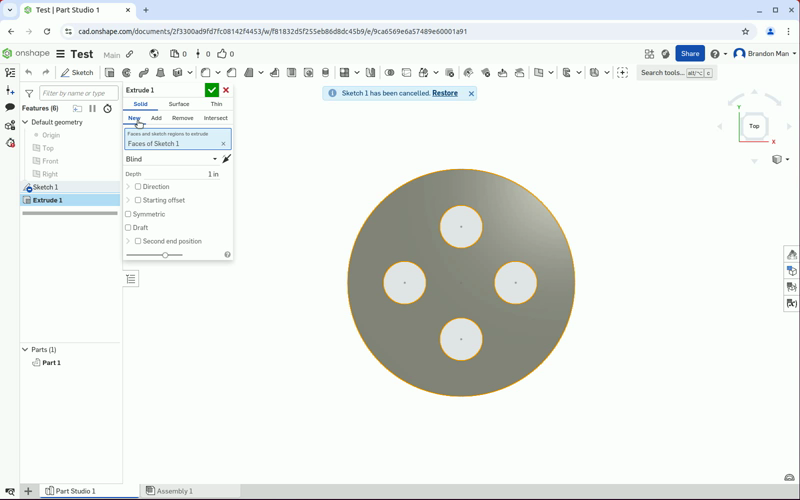
click(137, 120)
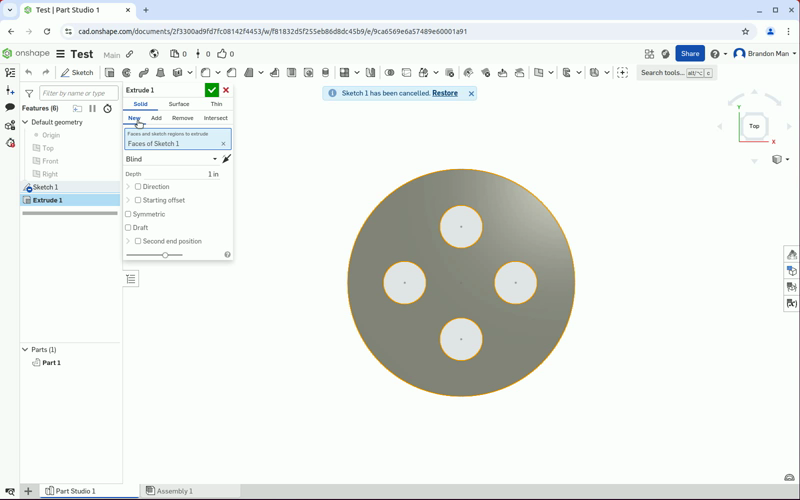
key(tab, 4)
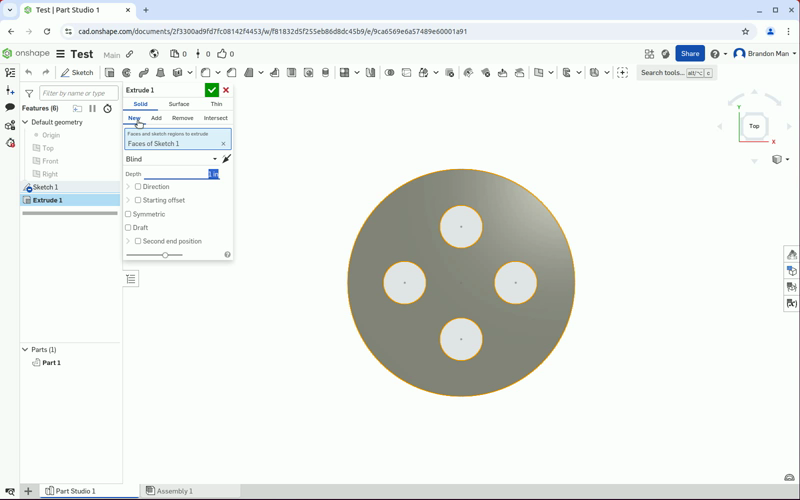
text(5.777)
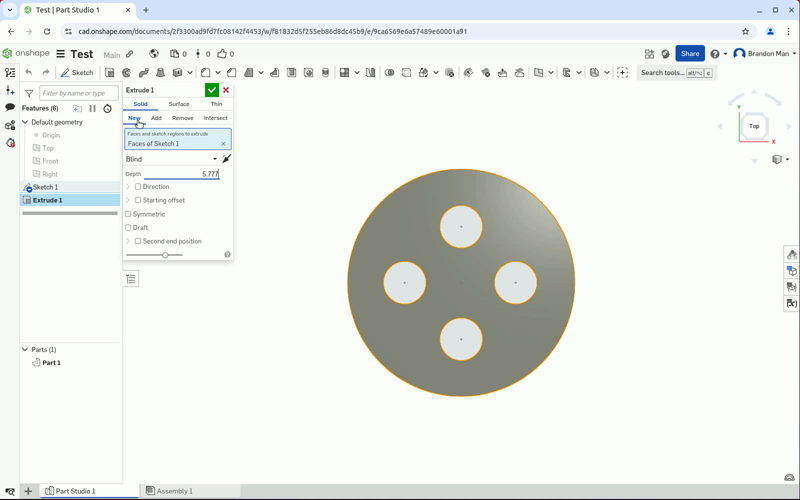
key(enter)
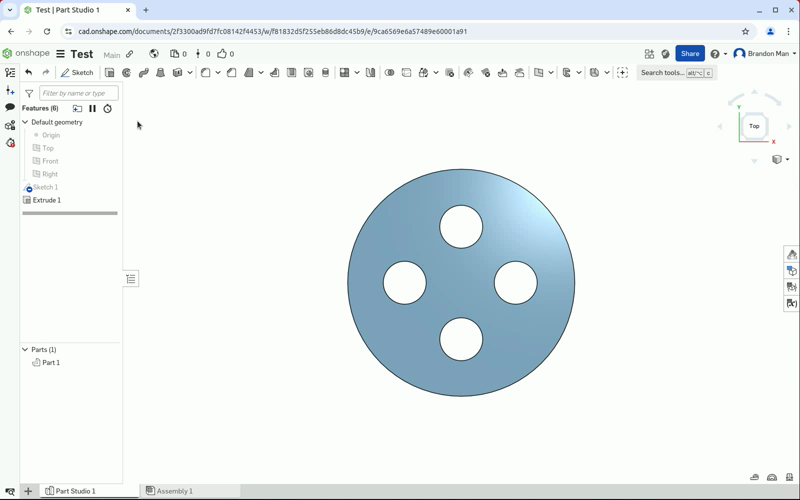
key(shift+h)
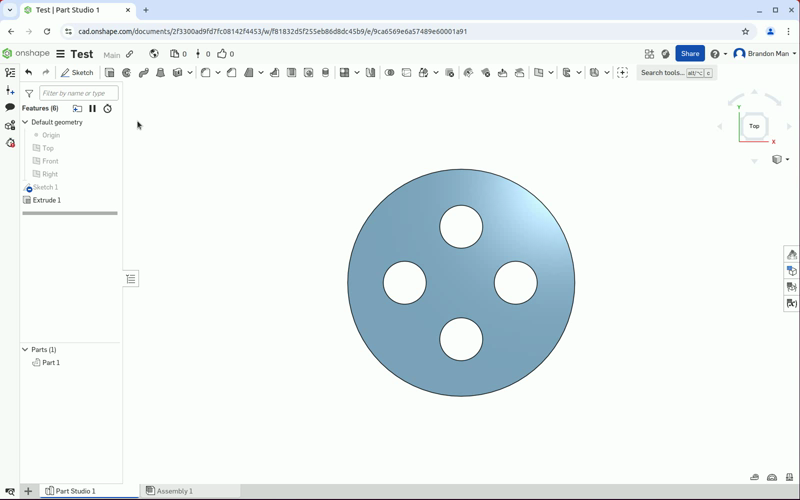
key(shift+h)
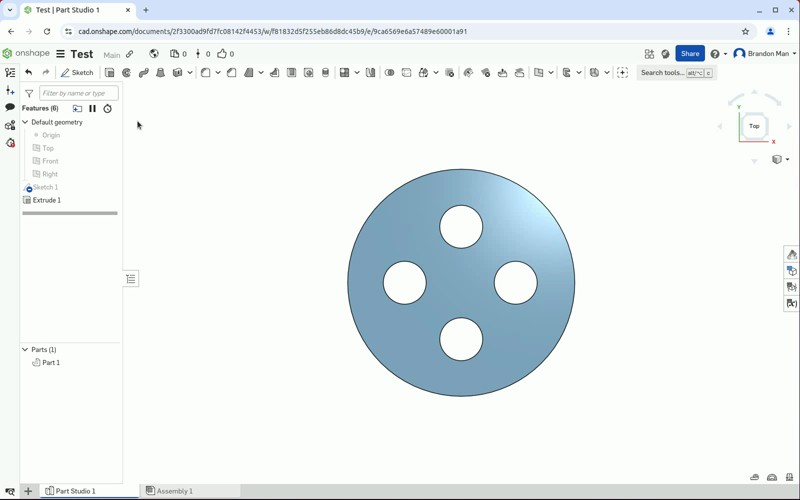
mouse_move(73, 189)
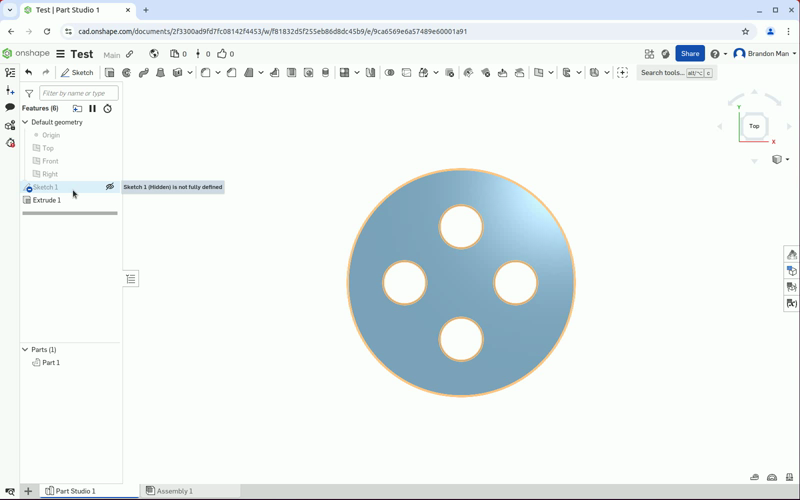
click(73, 189)
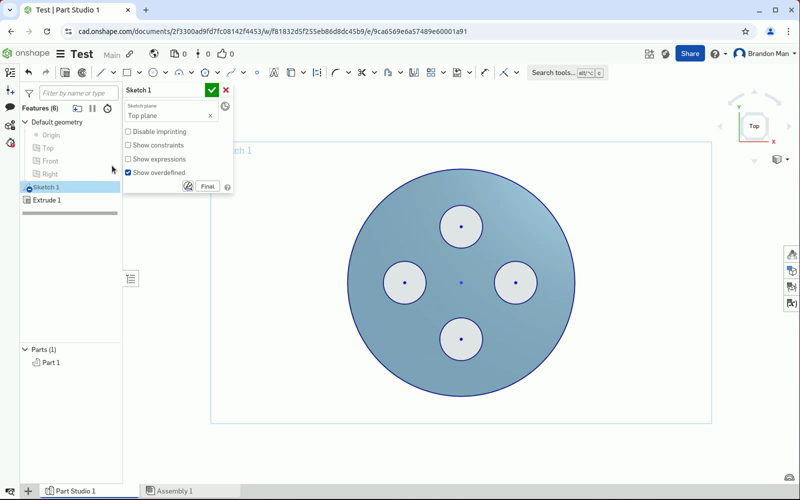
mouse_move(229, 92)
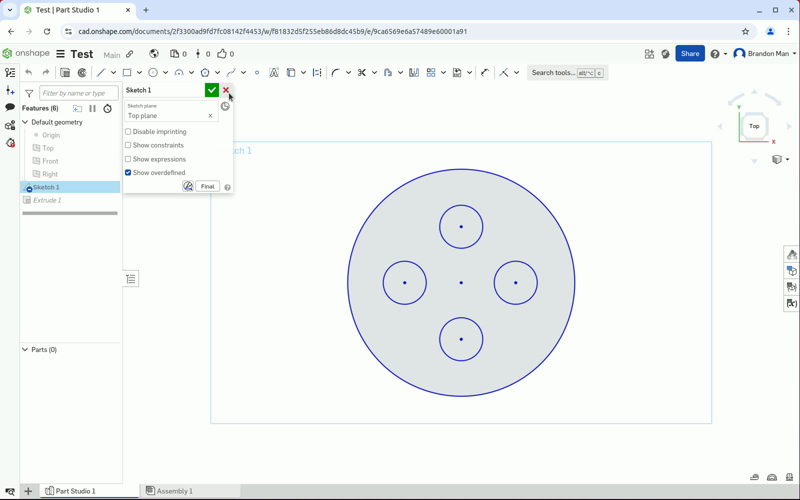
click(229, 92)
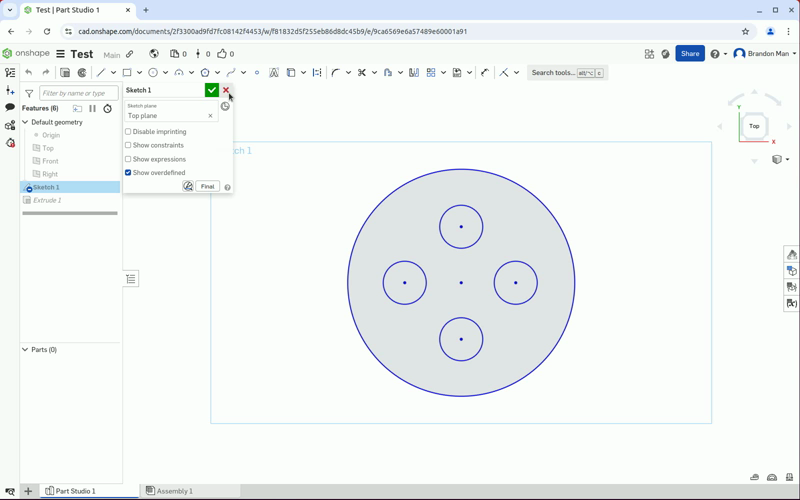
key(shift+s)
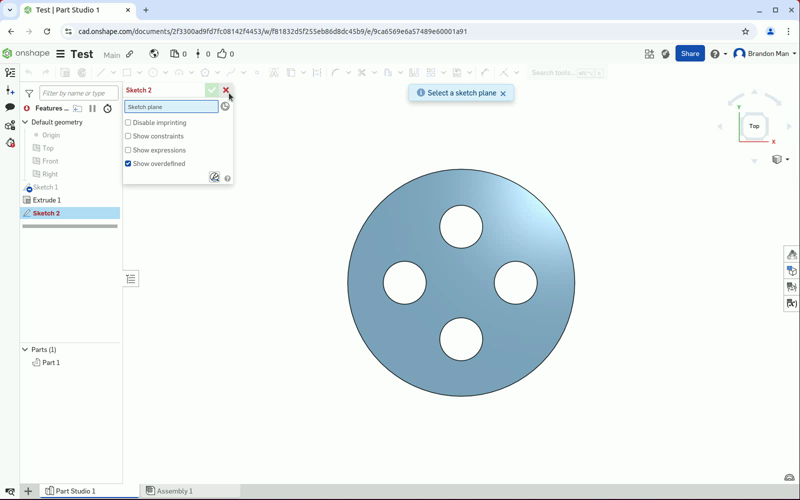
mouse_move(73, 150)
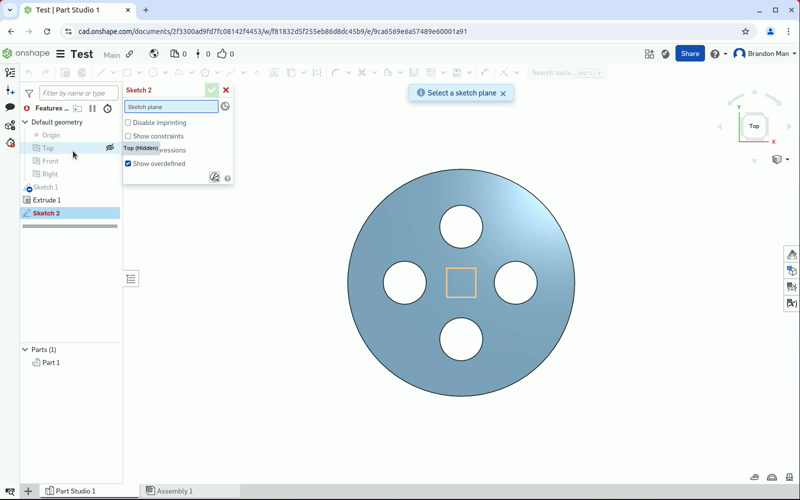
click(73, 150)
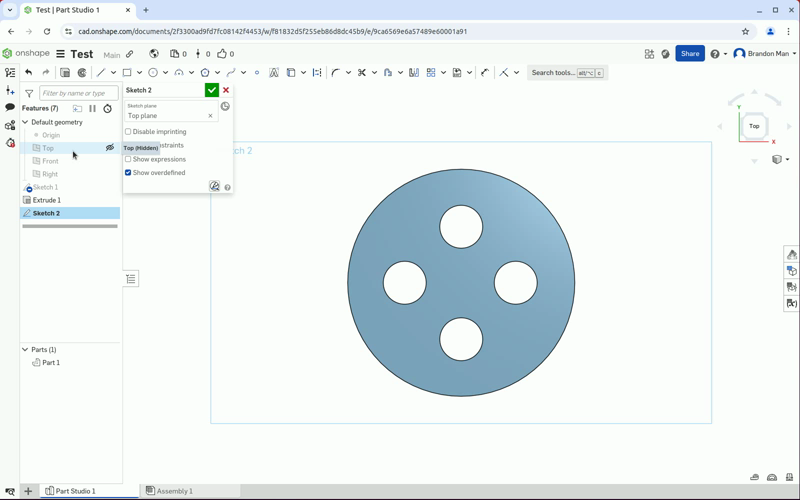
mouse_move(73, 352)
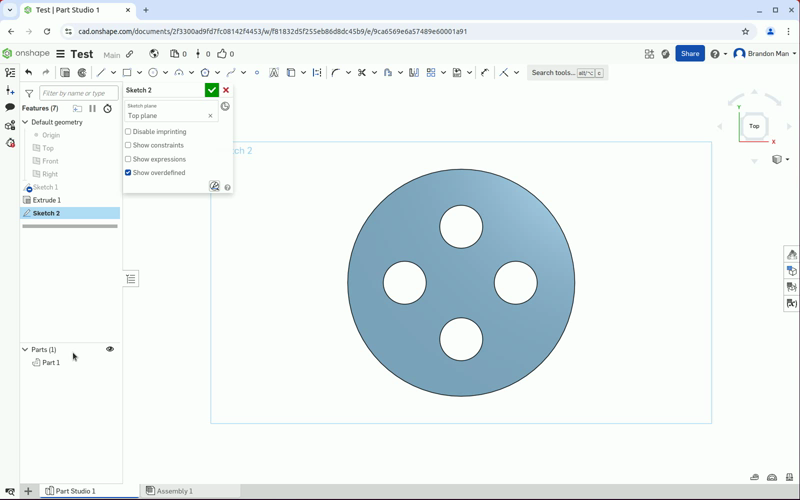
key(y)
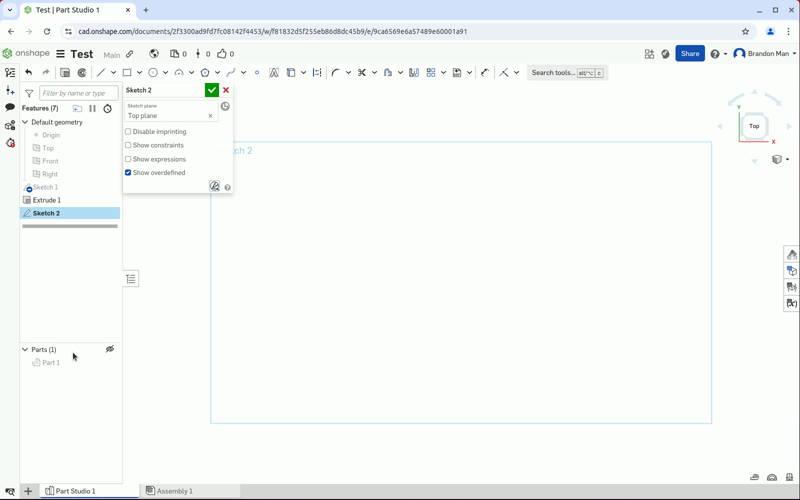
key(c)
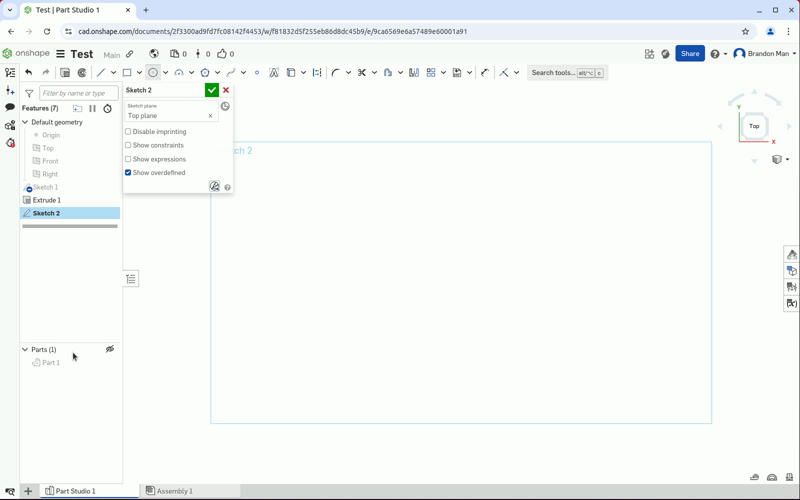
key_down(shift)
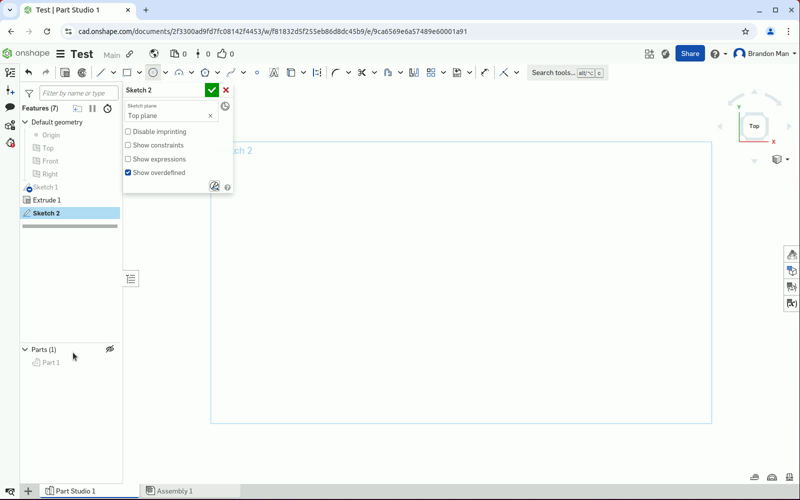
mouse_move(404, 282)
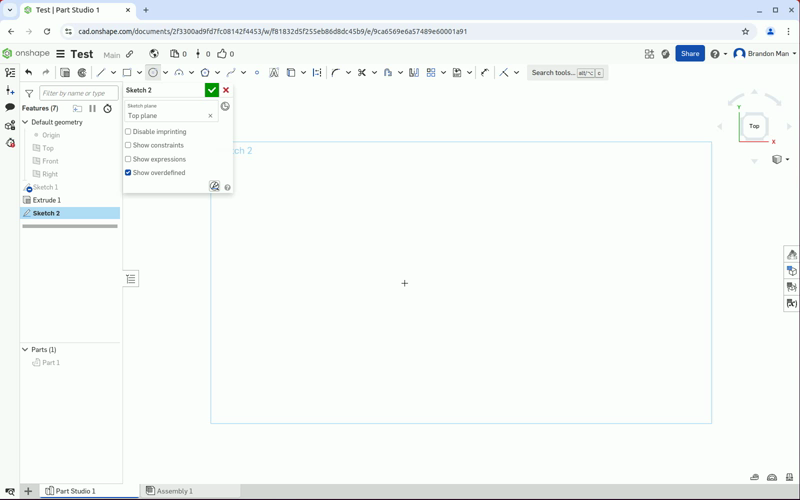
click(404, 282)
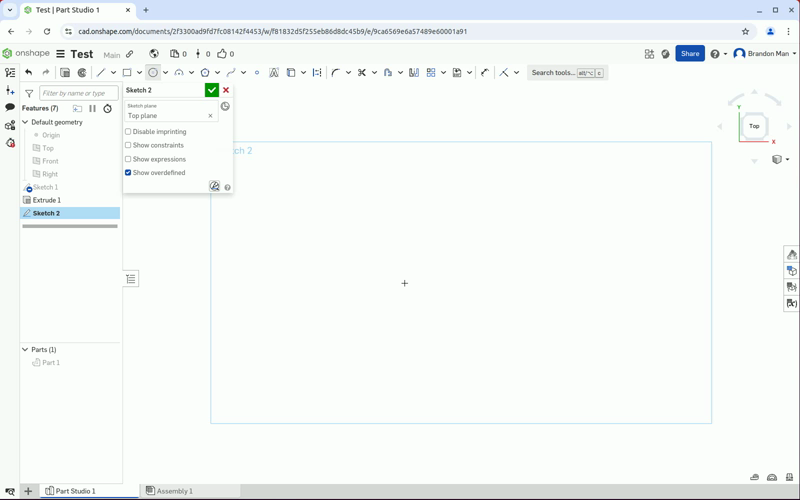
key_up(shift)
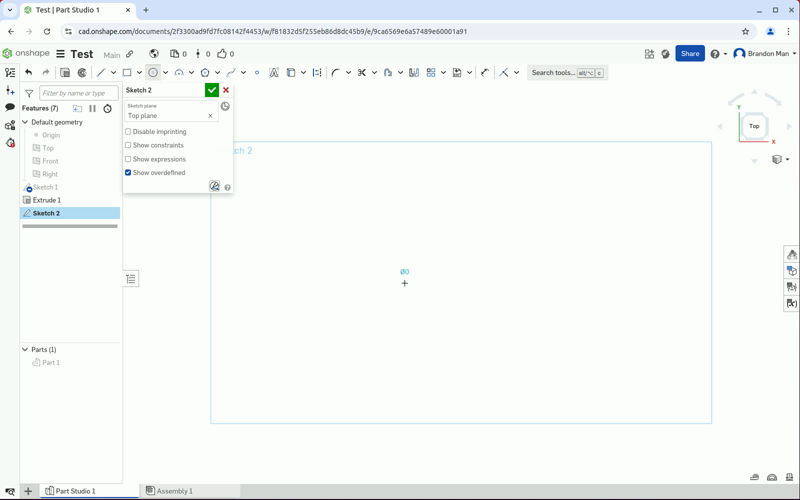
mouse_move(426, 282)
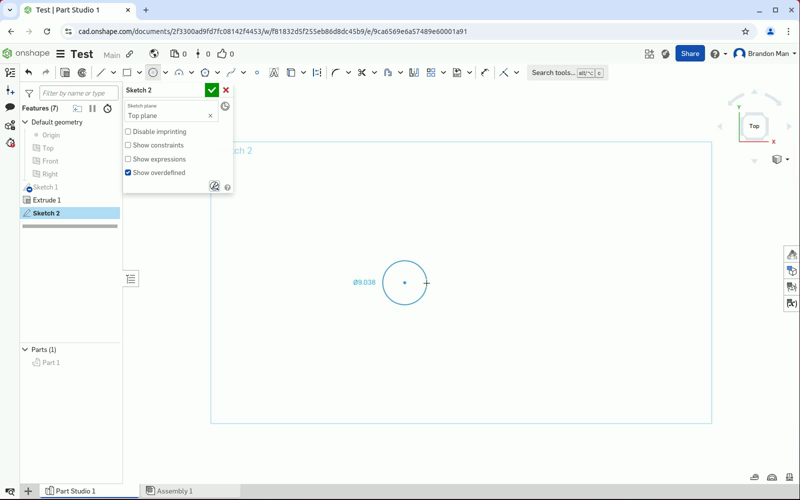
click(426, 282)
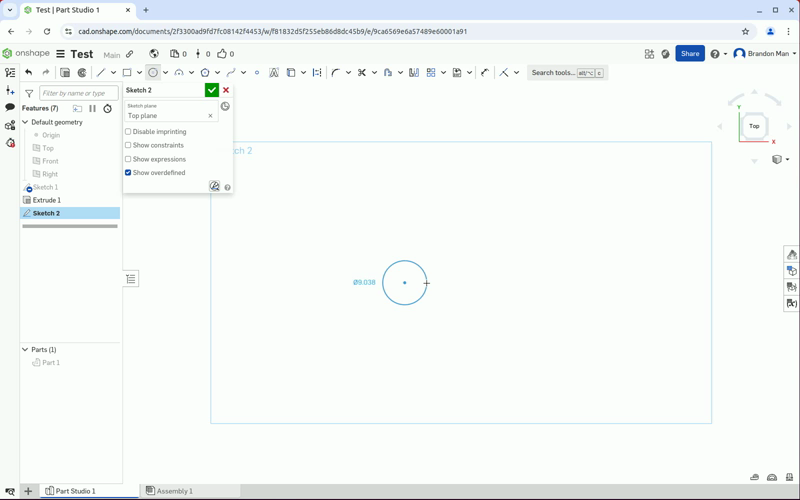
key(esc)
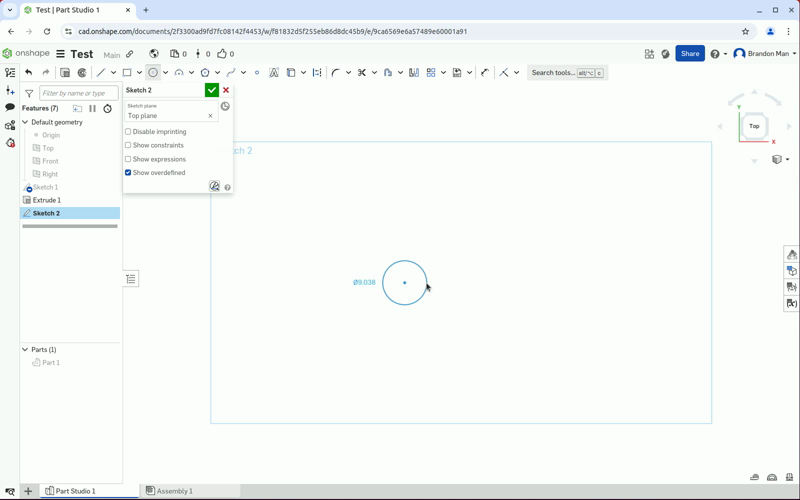
mouse_move(401, 302)
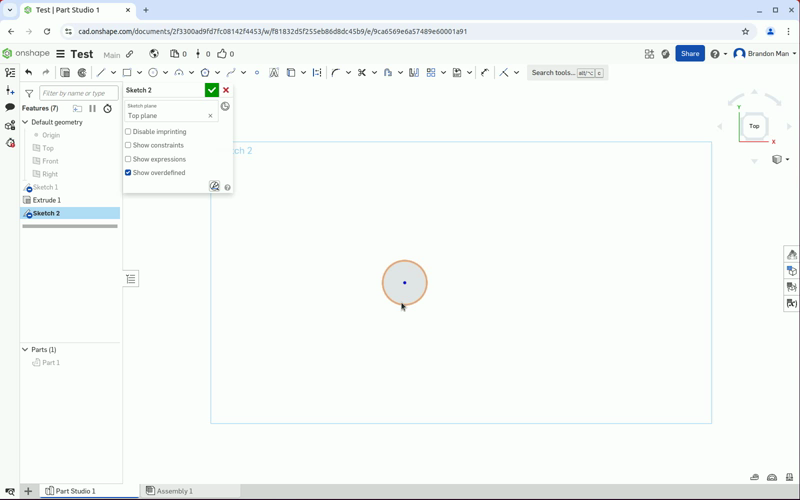
scroll(6)
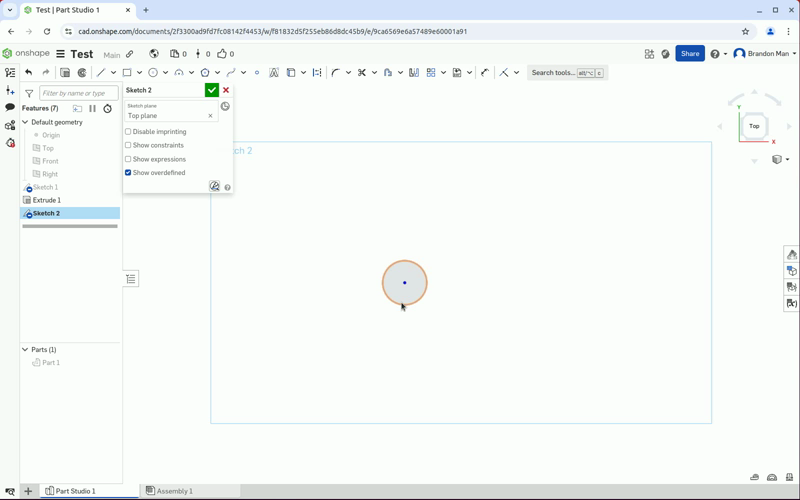
scroll(6)
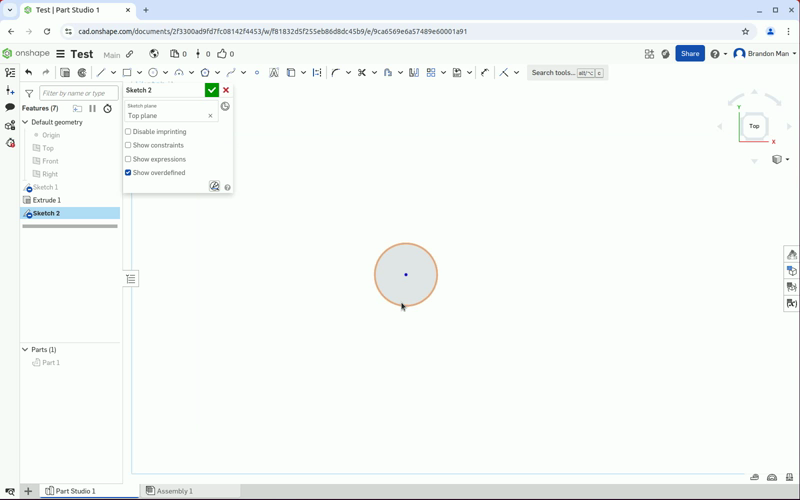
scroll(6)
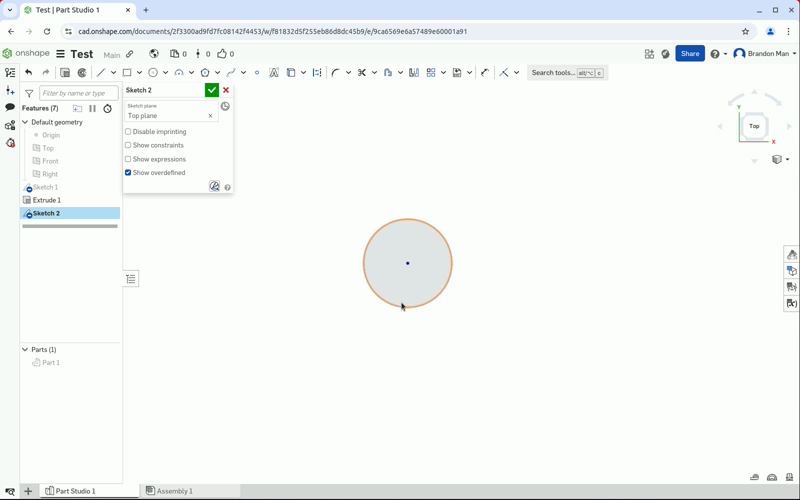
scroll(6)
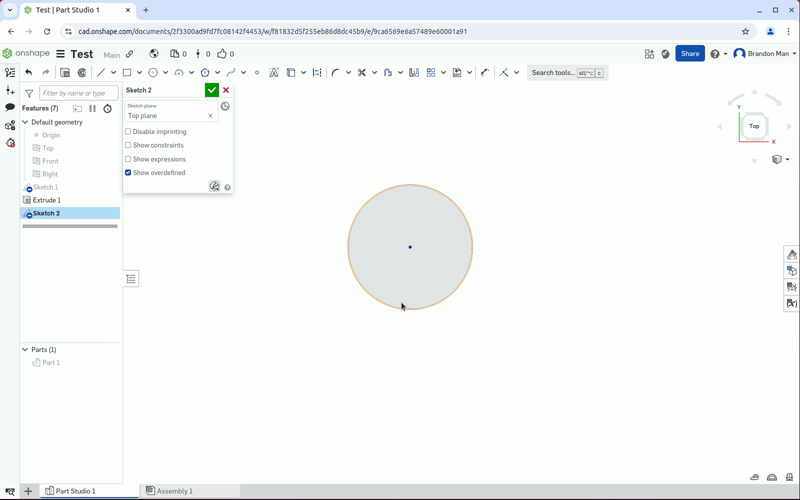
scroll(6)
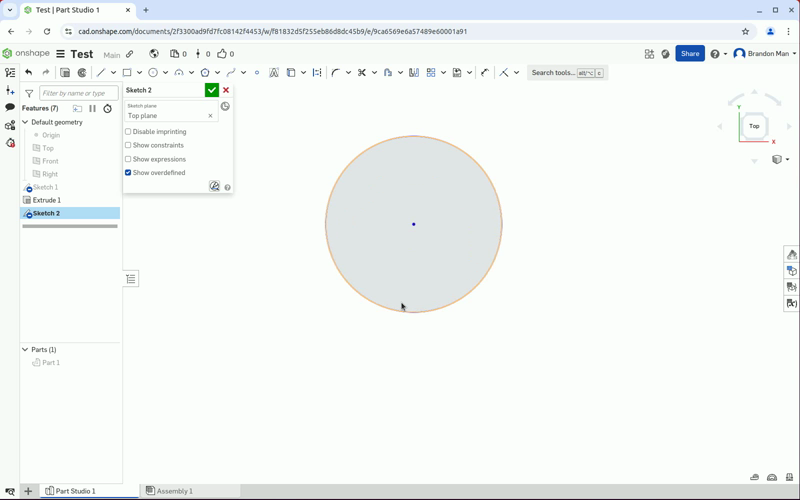
scroll(6)
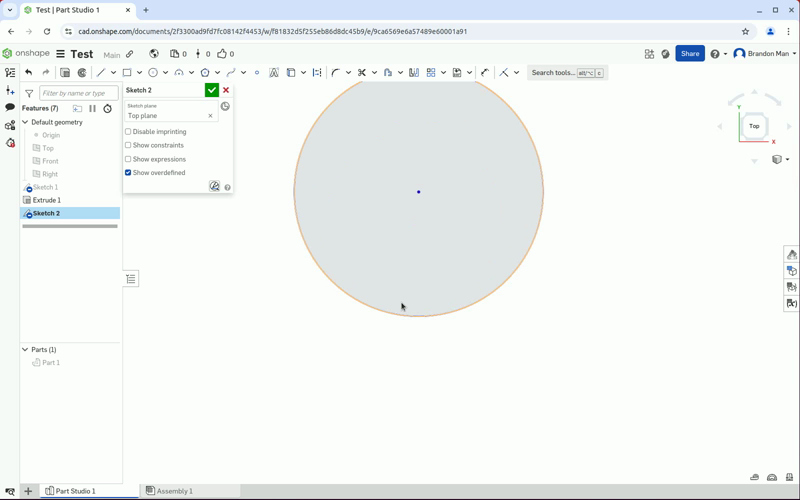
scroll(6)
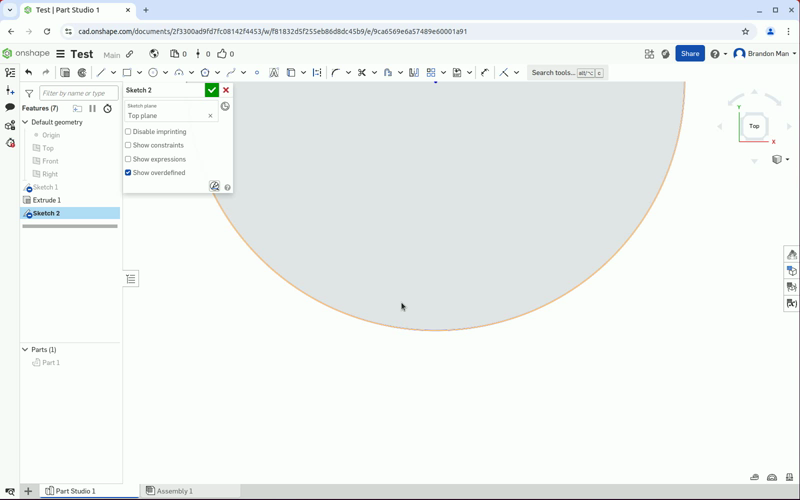
click(401, 302)
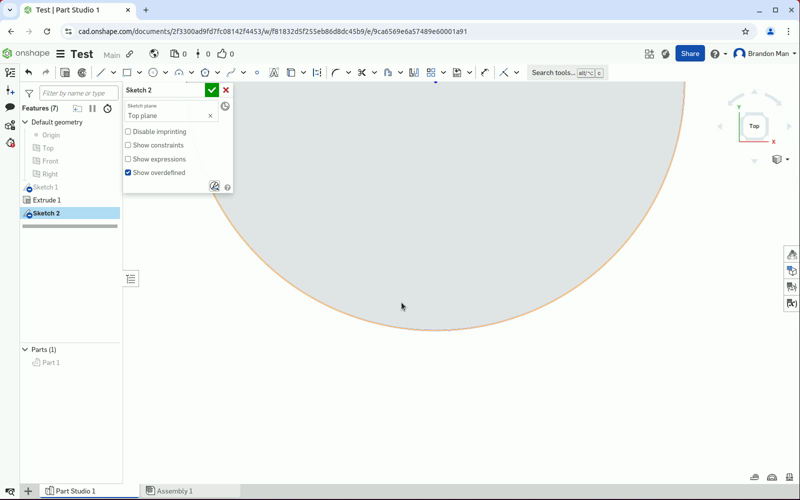
scroll(-6)
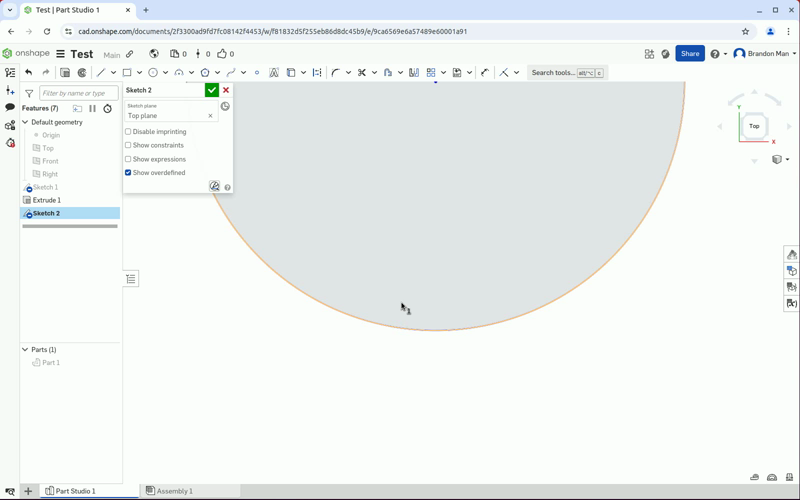
scroll(-6)
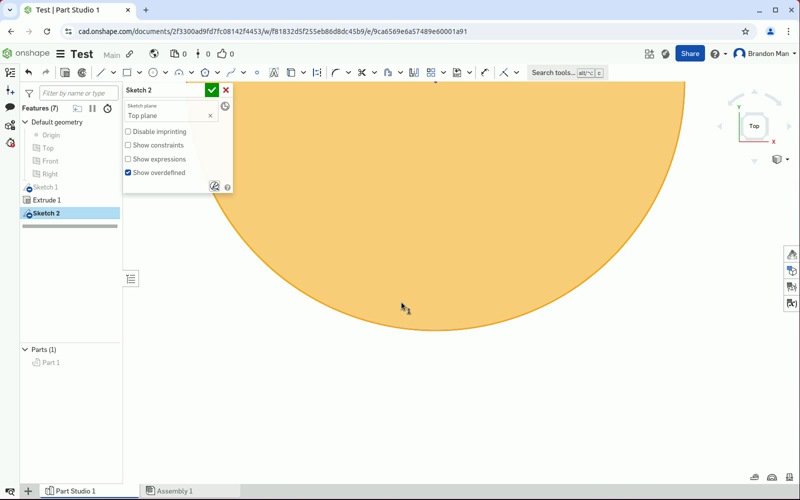
scroll(-6)
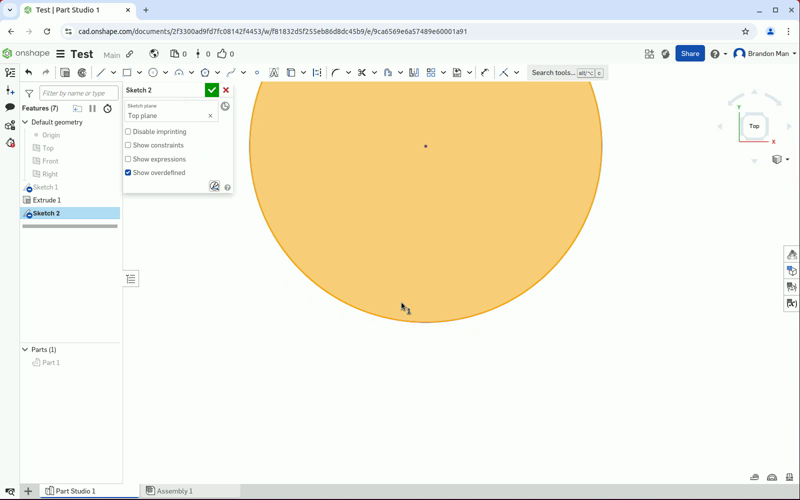
scroll(-6)
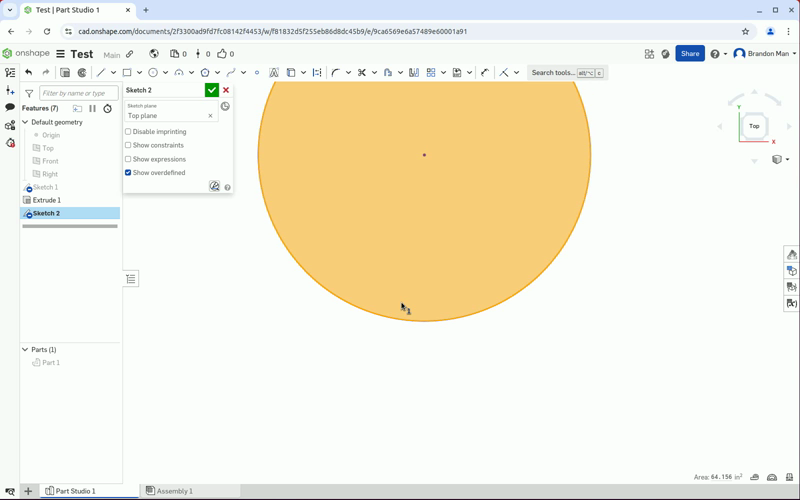
scroll(-6)
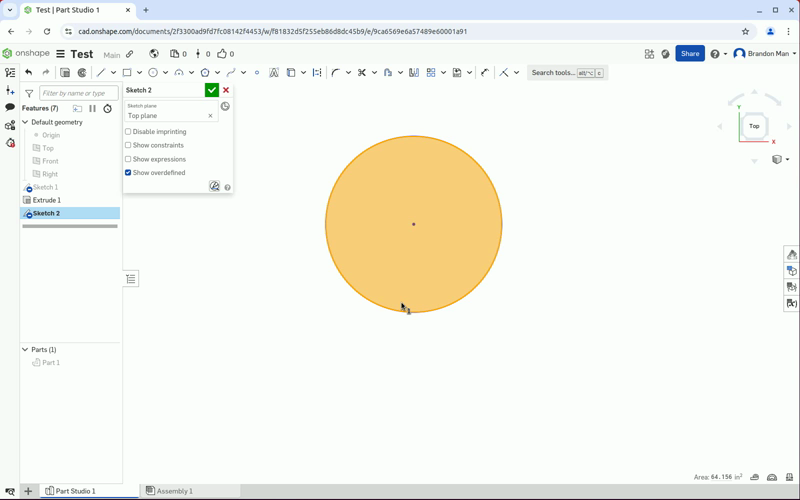
scroll(-6)
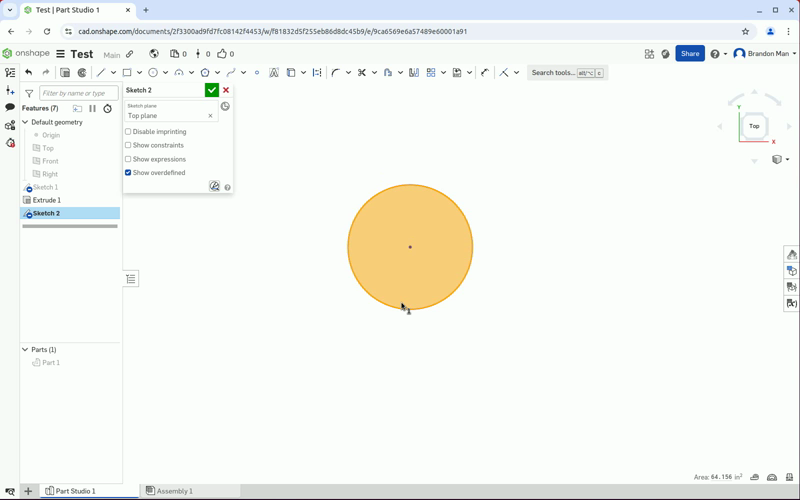
scroll(-6)
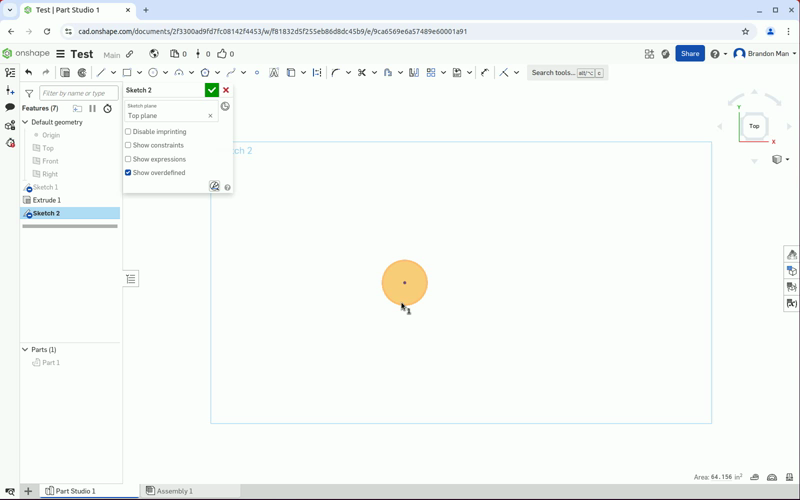
mouse_move(73, 352)
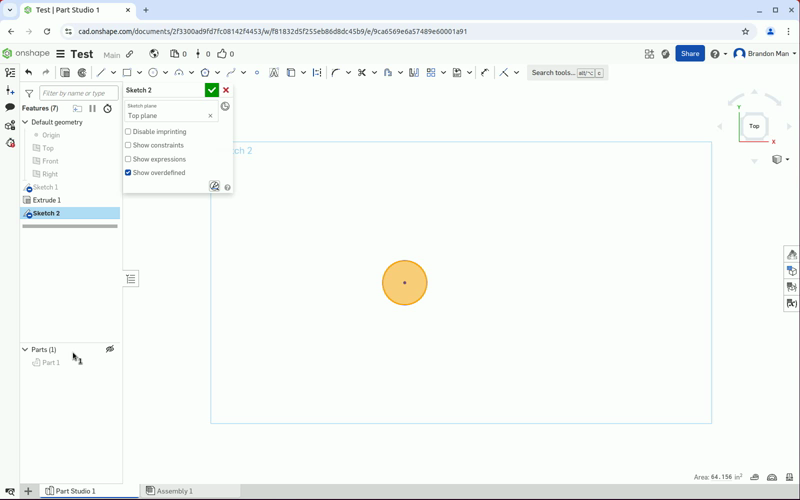
key(shift+y)
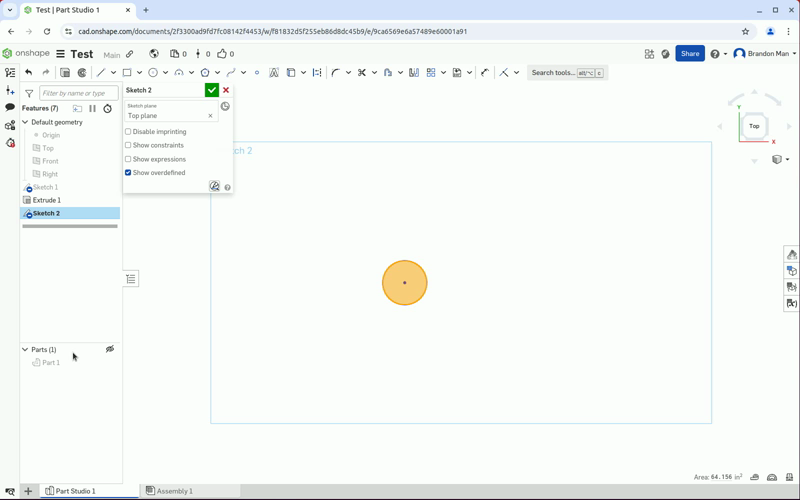
key(shift+e)
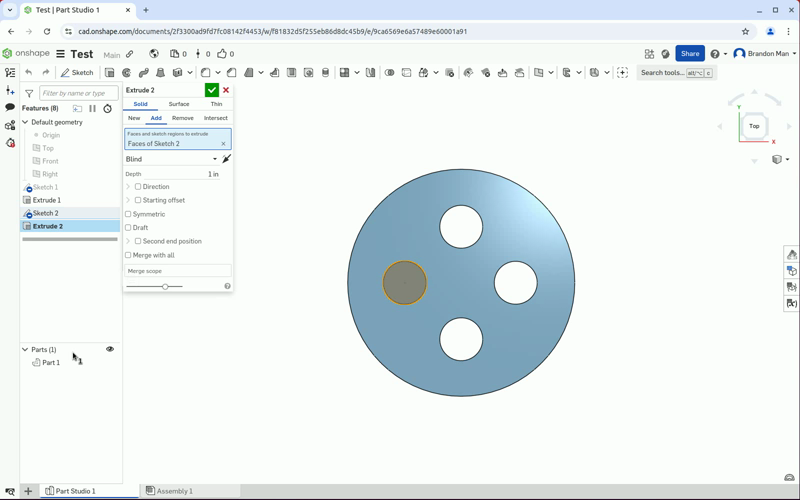
mouse_move(143, 106)
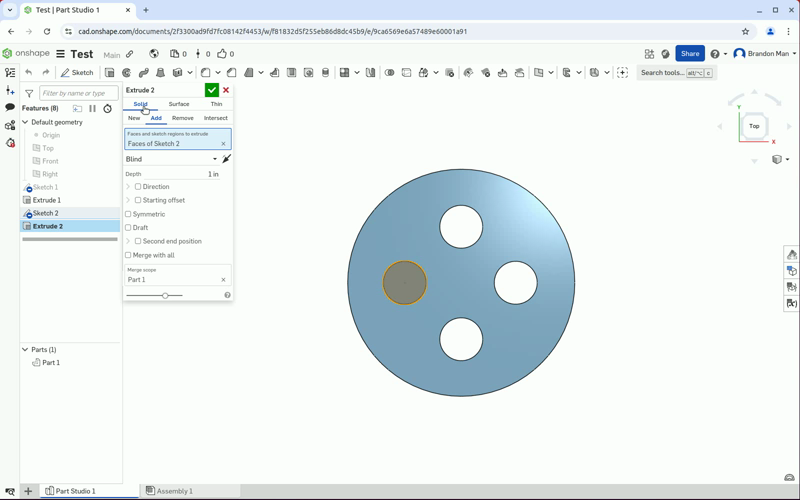
click(143, 106)
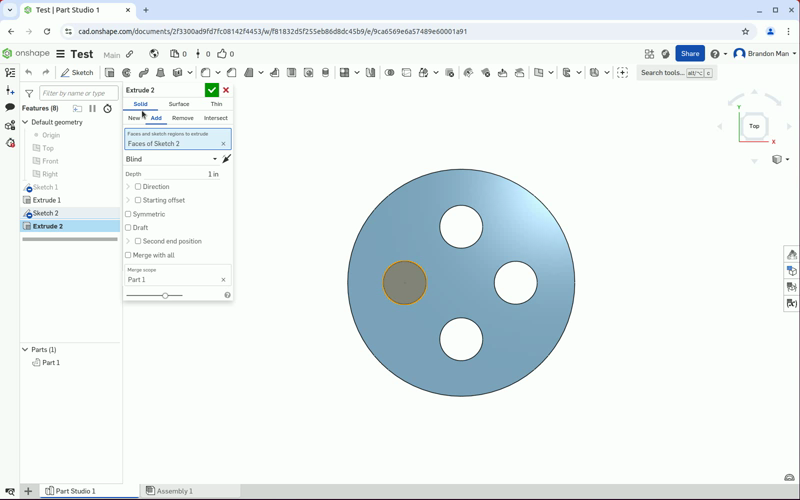
mouse_move(137, 120)
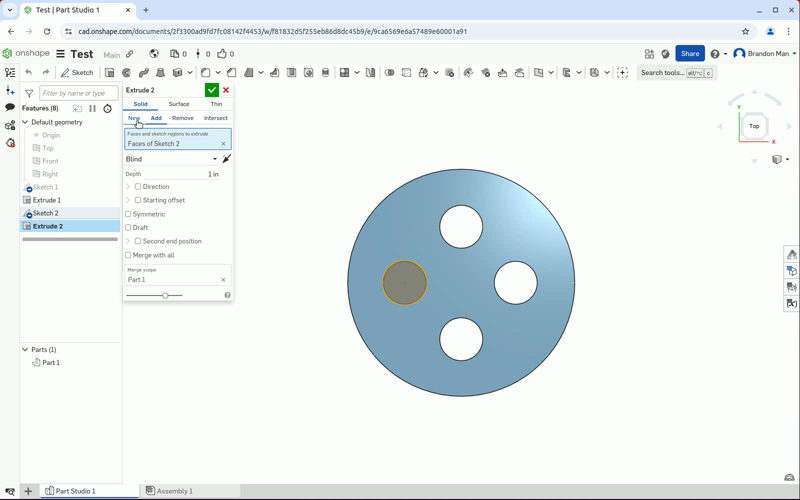
click(137, 120)
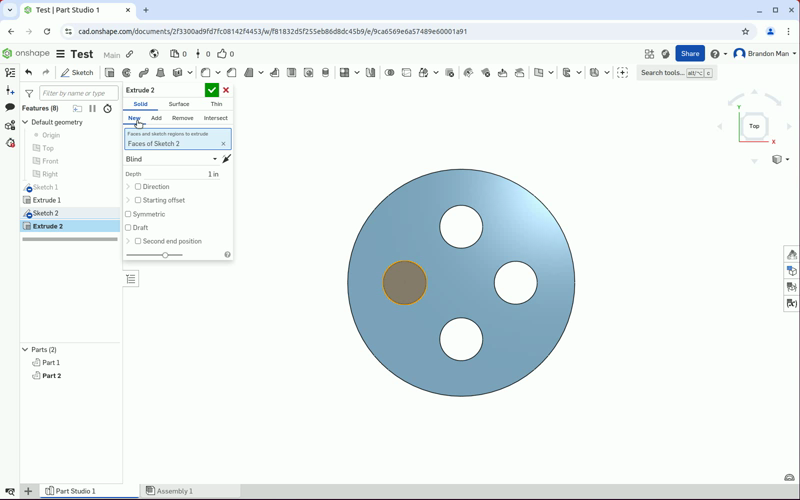
key(tab, 4)
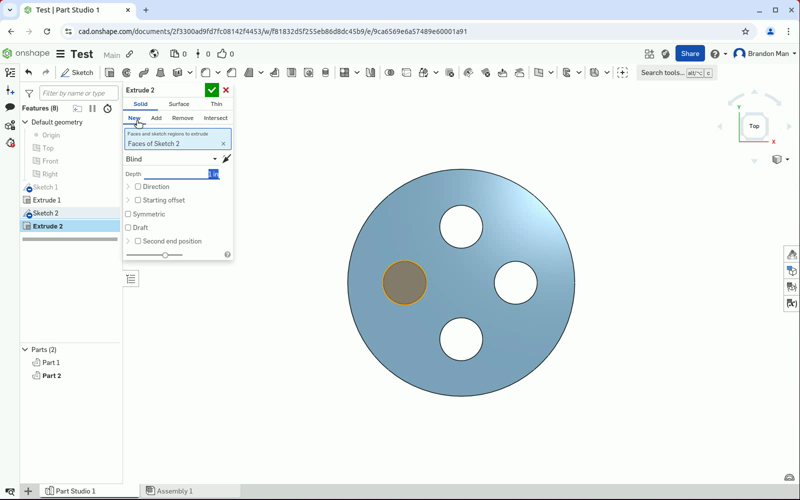
text(1.204)
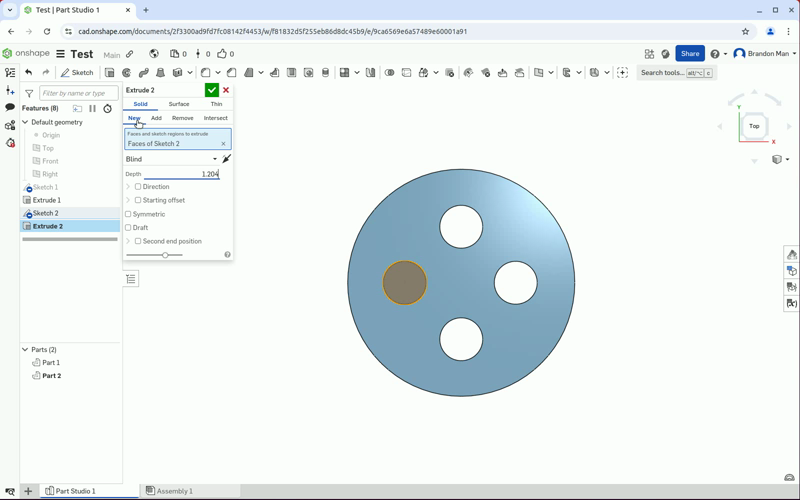
key(enter)
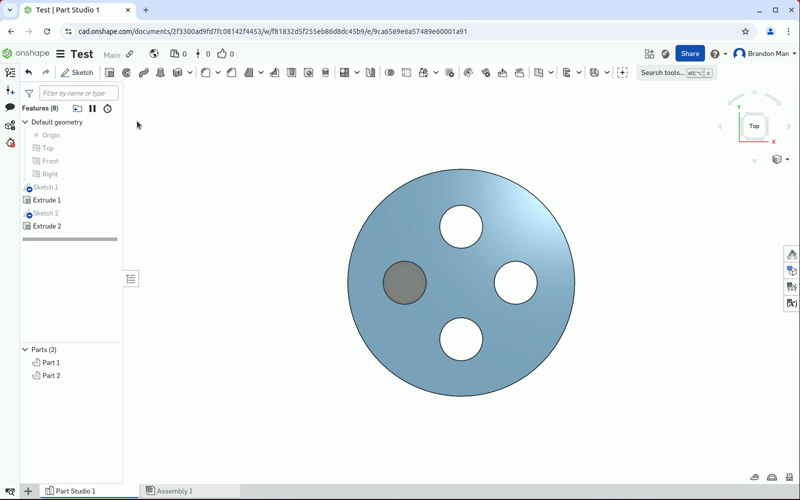
key(shift+h)
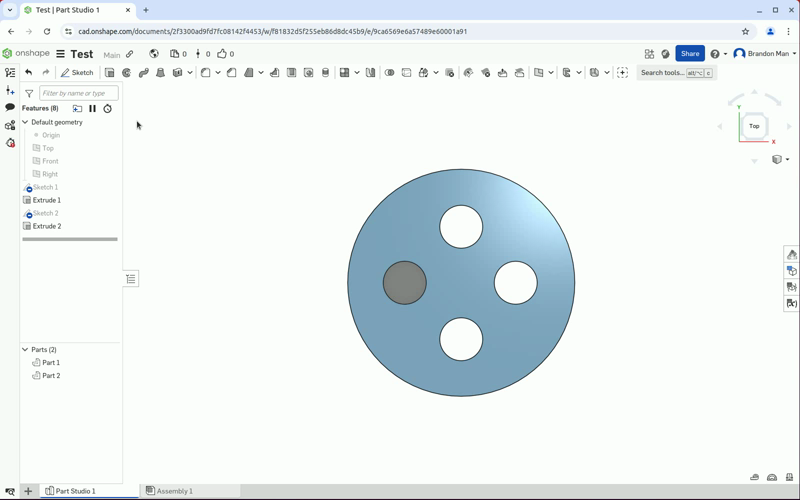
key(shift+h)
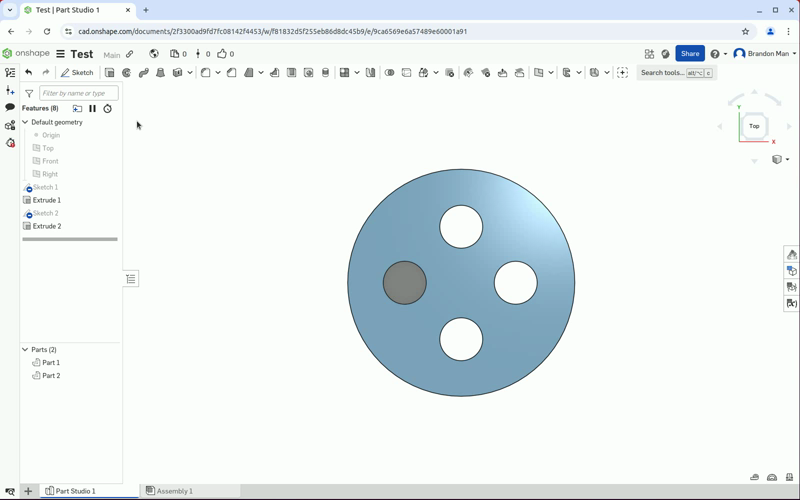
mouse_move(73, 189)
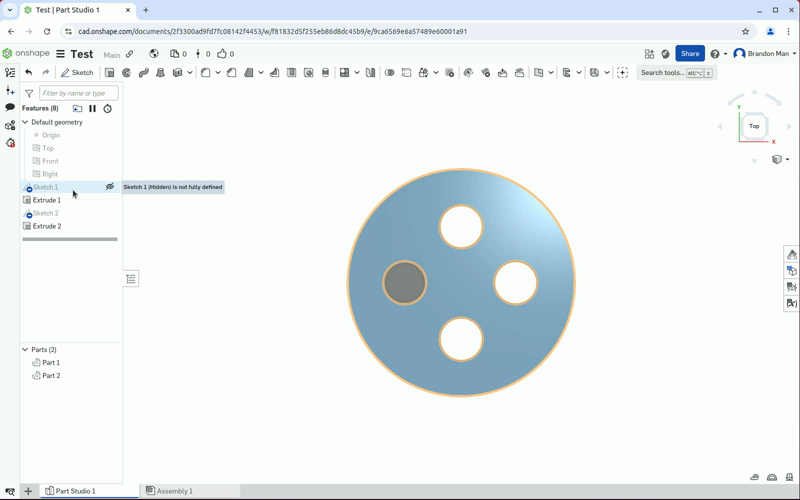
click(73, 189)
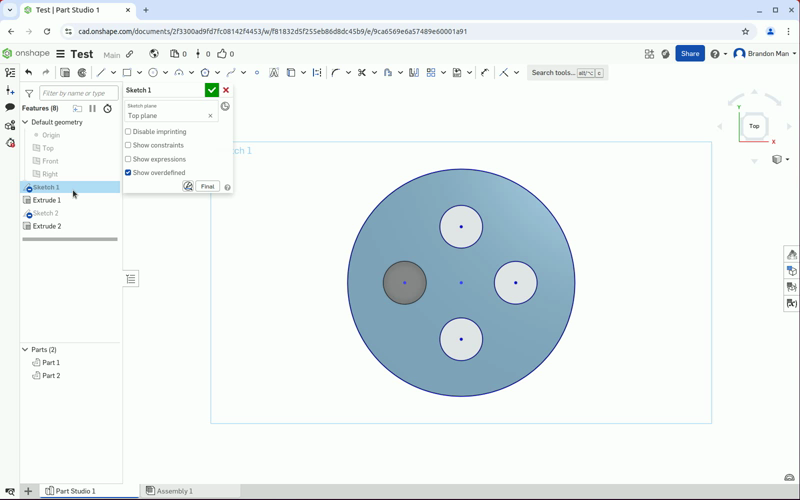
mouse_move(229, 92)
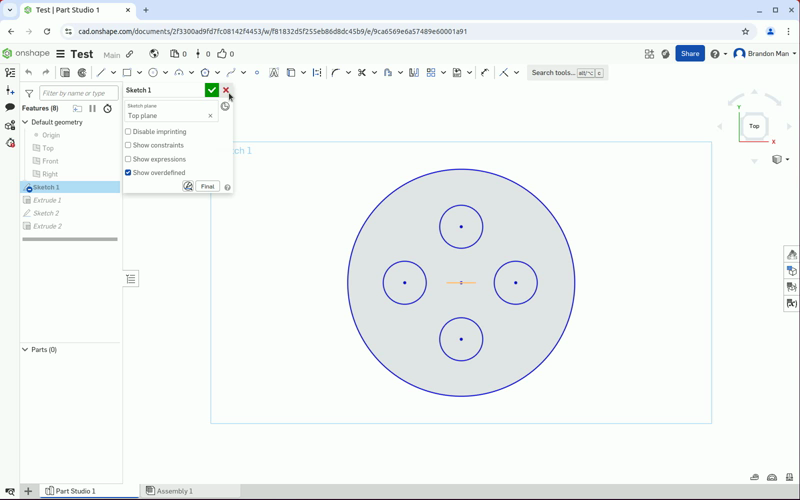
click(229, 92)
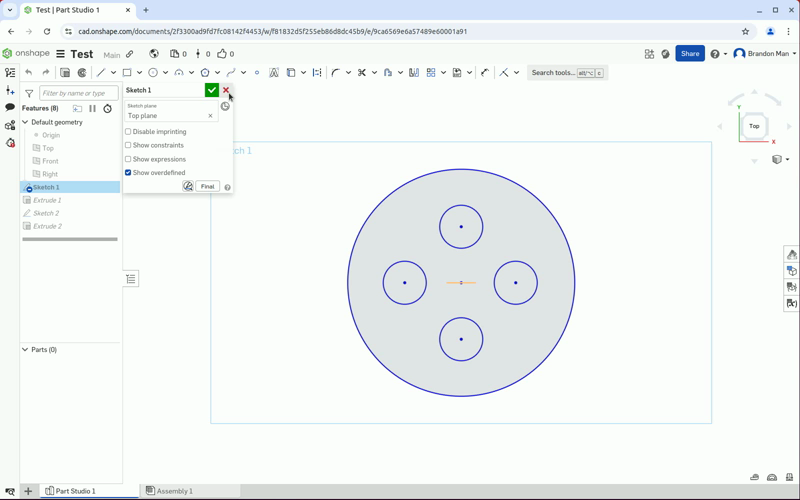
key(shift+s)
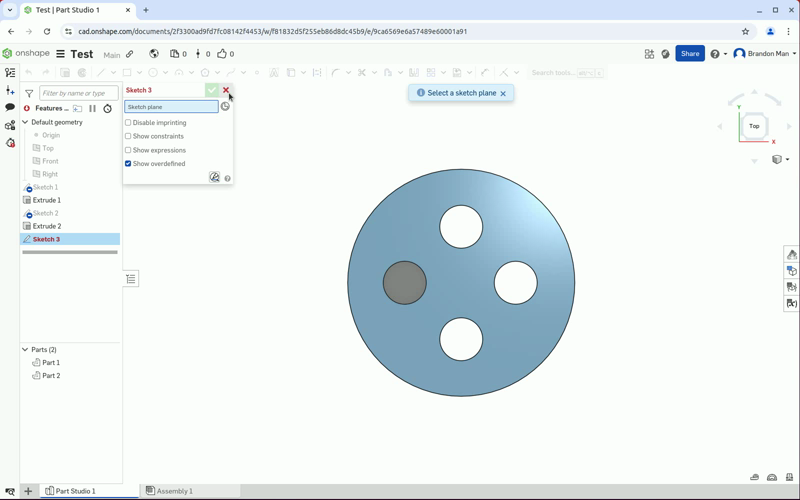
mouse_move(73, 150)
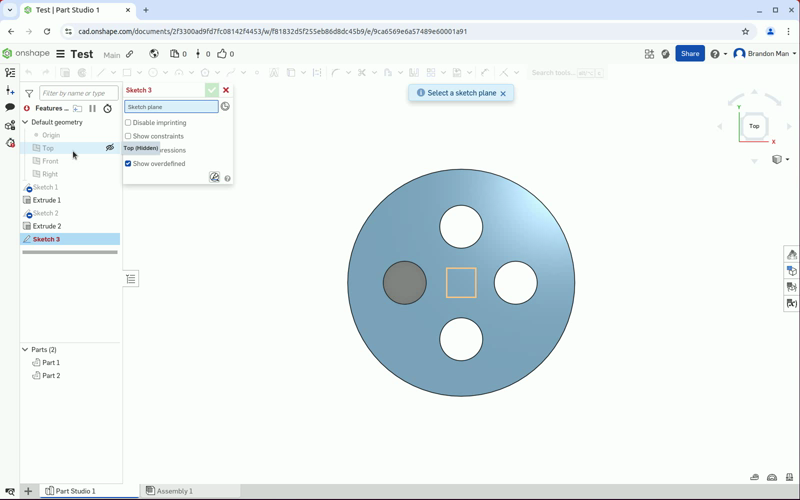
click(73, 150)
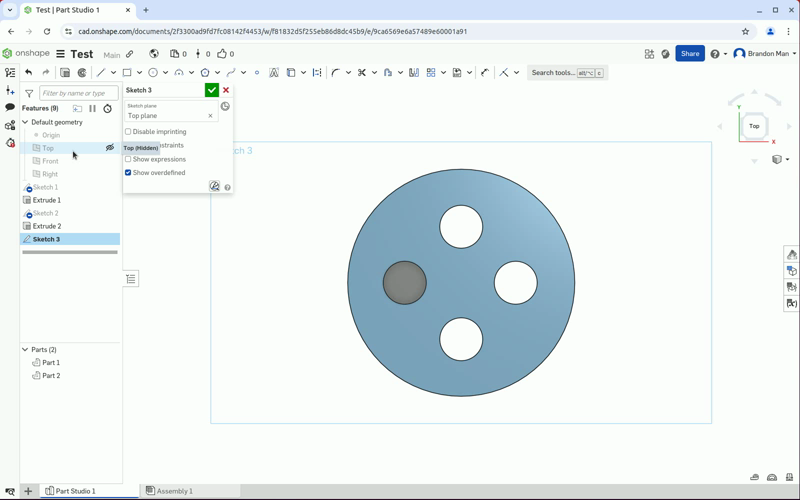
mouse_move(73, 352)
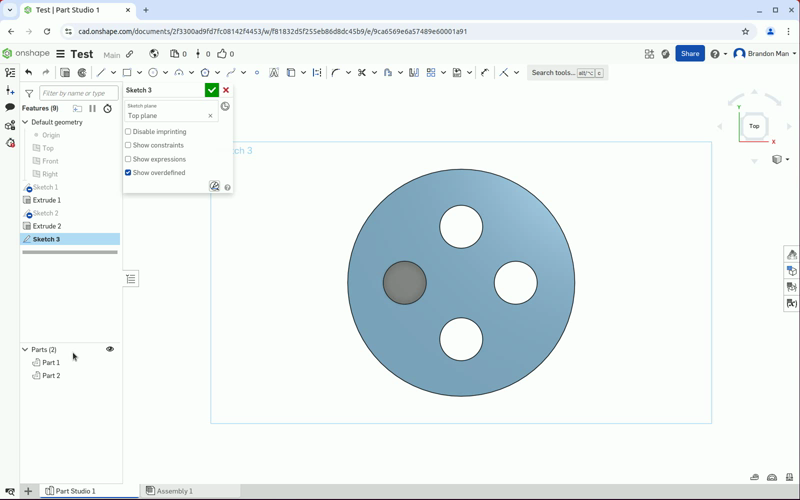
key(y)
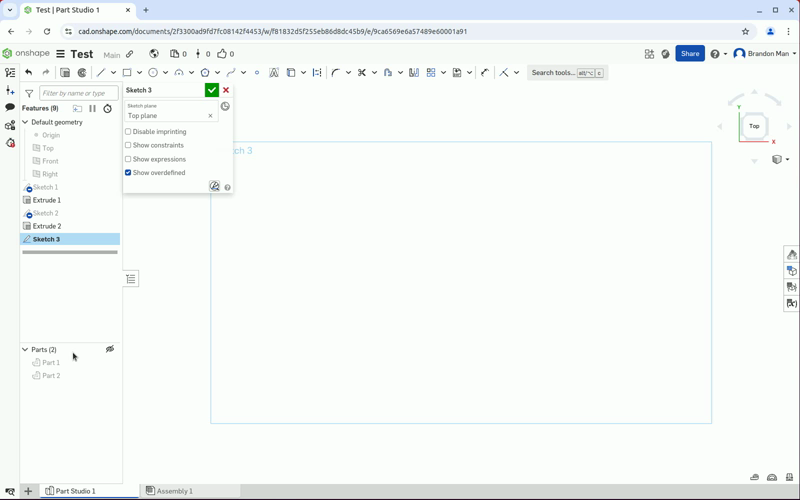
key(c)
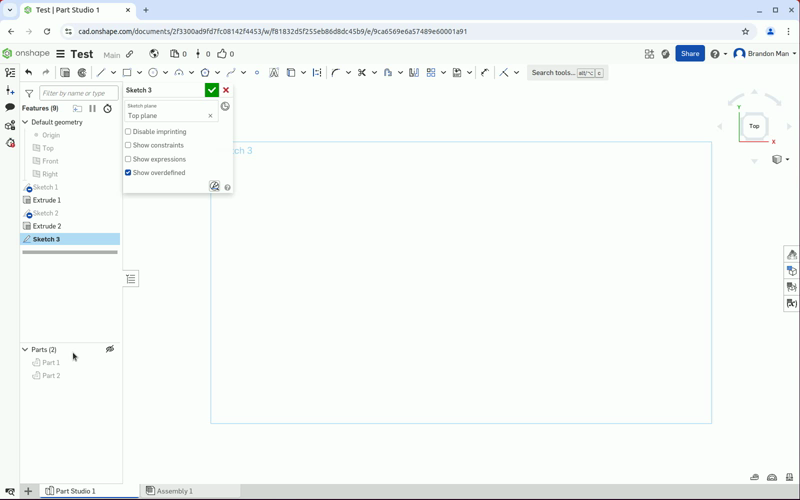
key_down(shift)
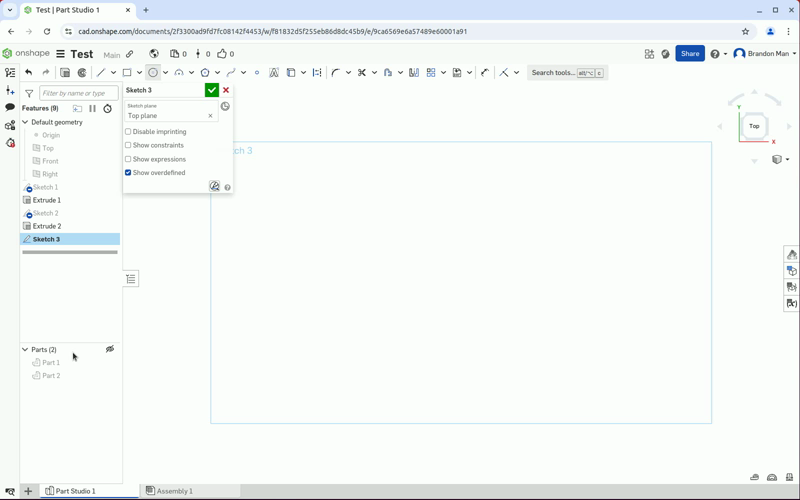
mouse_move(461, 339)
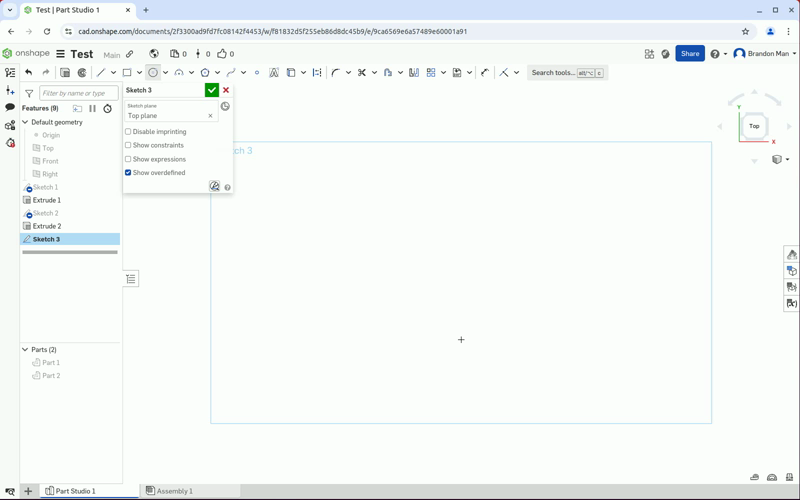
click(461, 339)
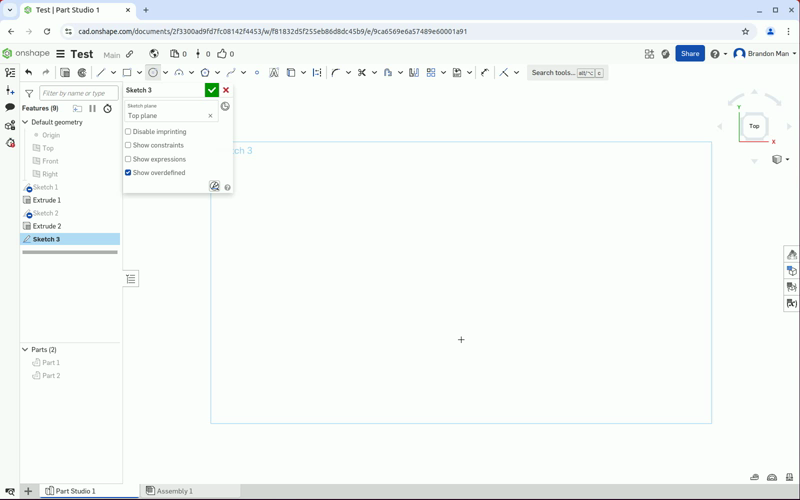
key_up(shift)
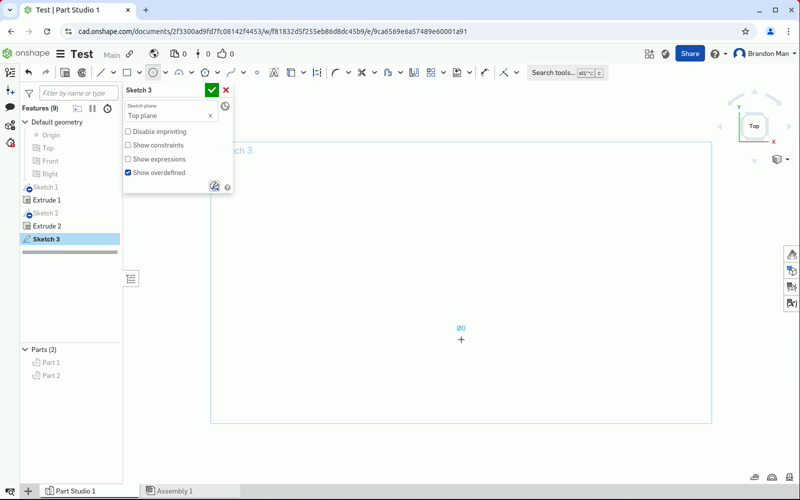
mouse_move(482, 339)
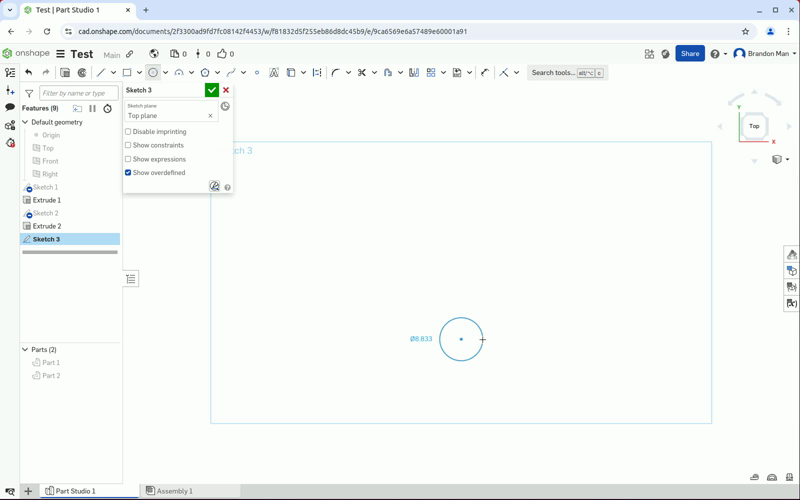
click(482, 339)
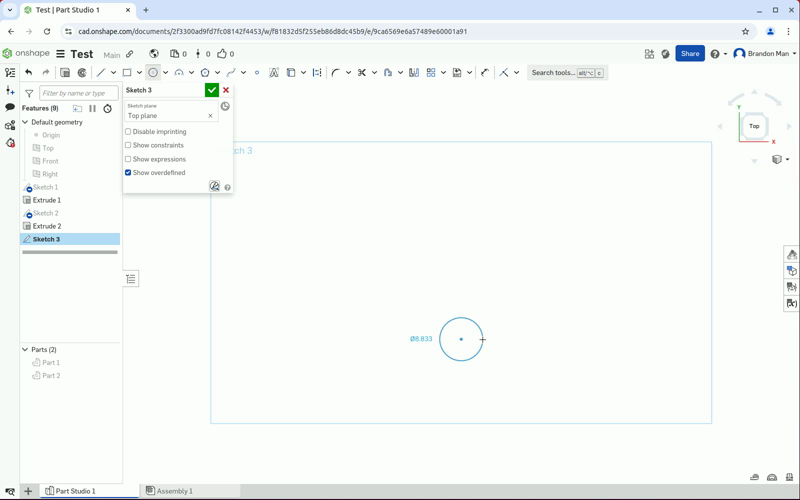
key(esc)
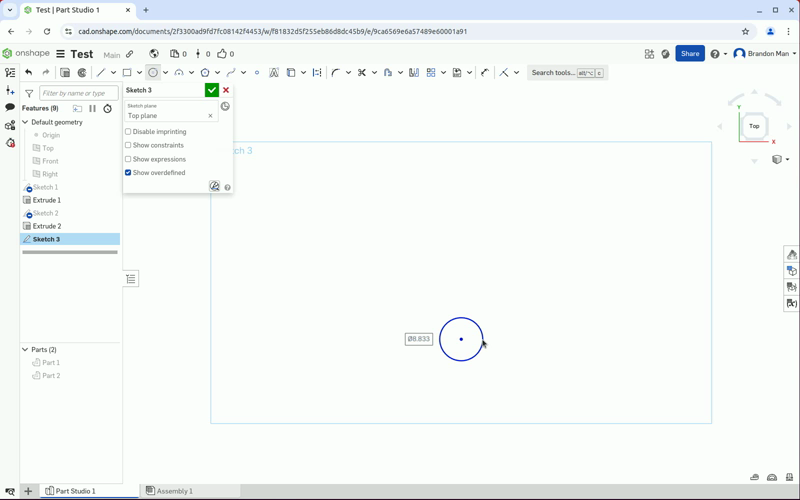
mouse_move(460, 319)
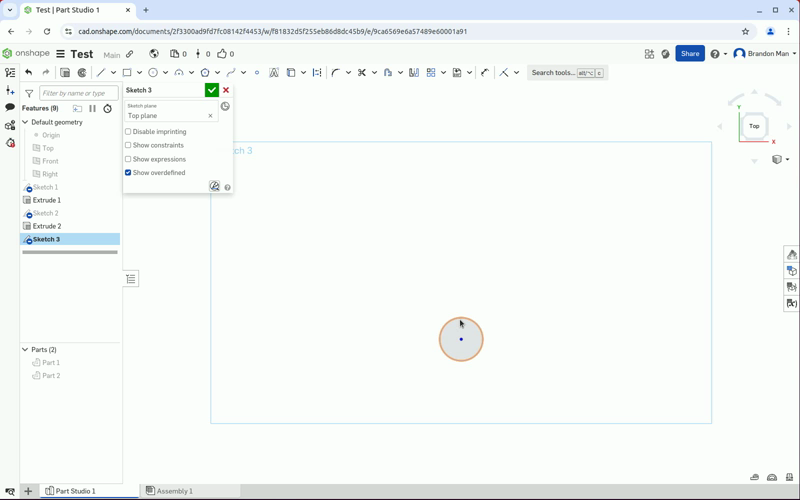
scroll(6)
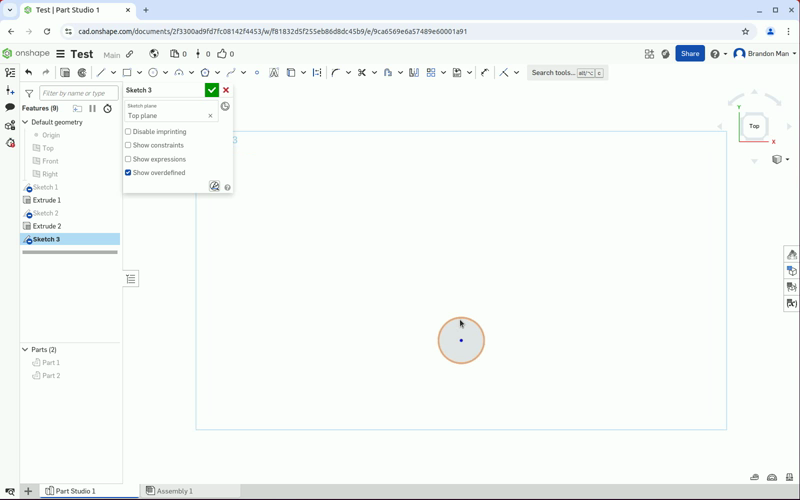
scroll(6)
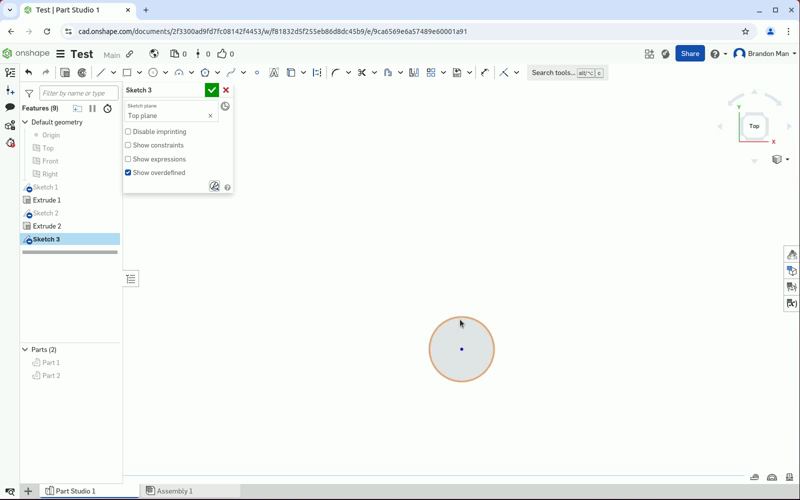
scroll(6)
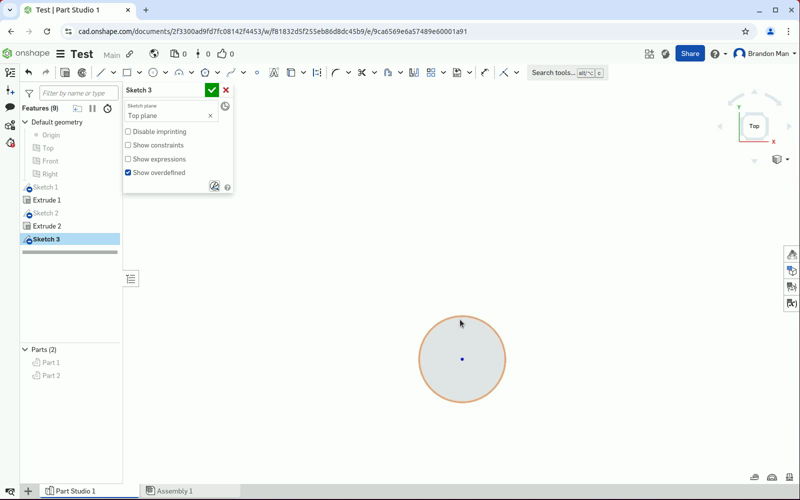
scroll(6)
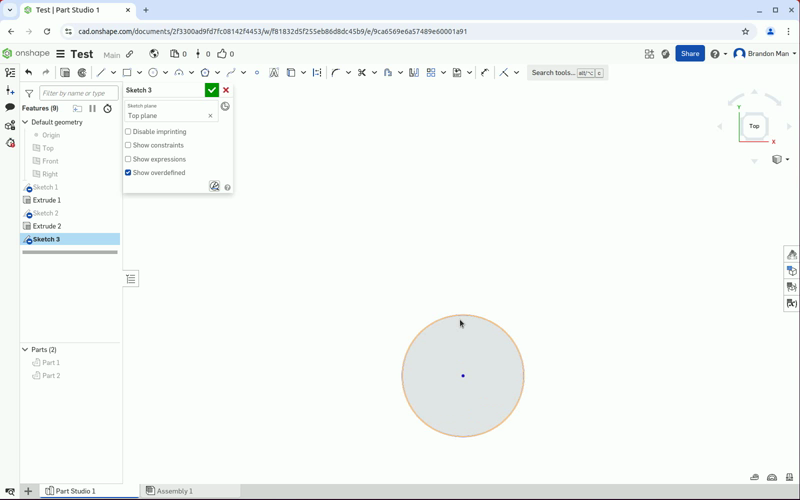
scroll(6)
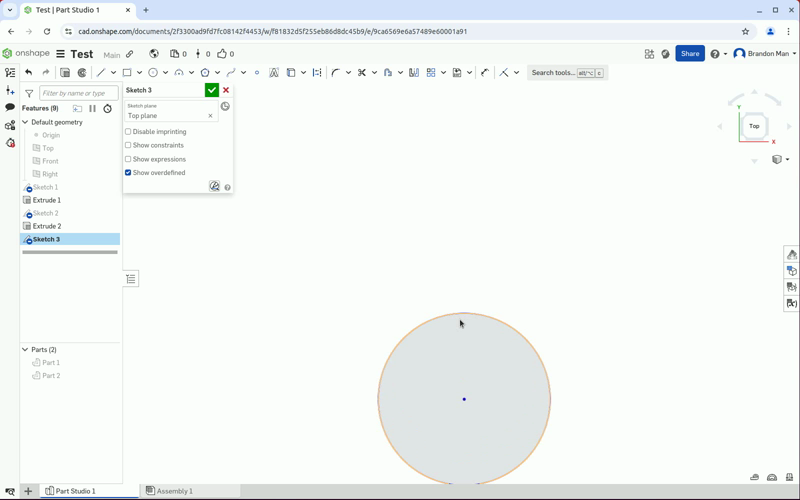
scroll(6)
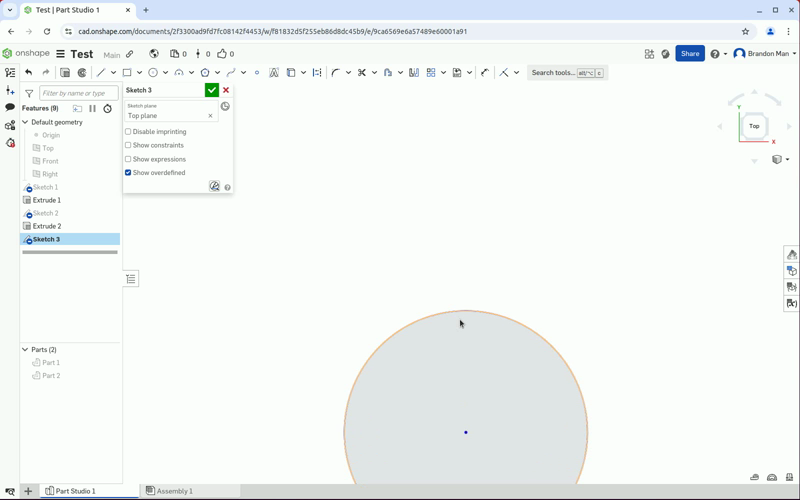
scroll(6)
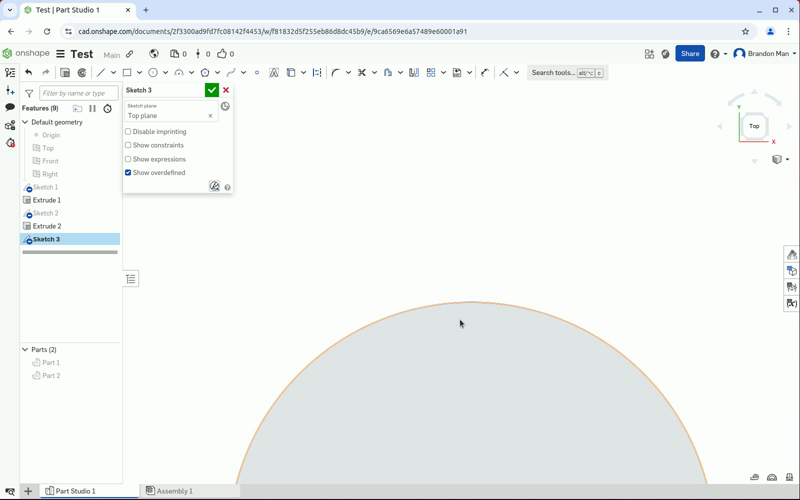
click(460, 319)
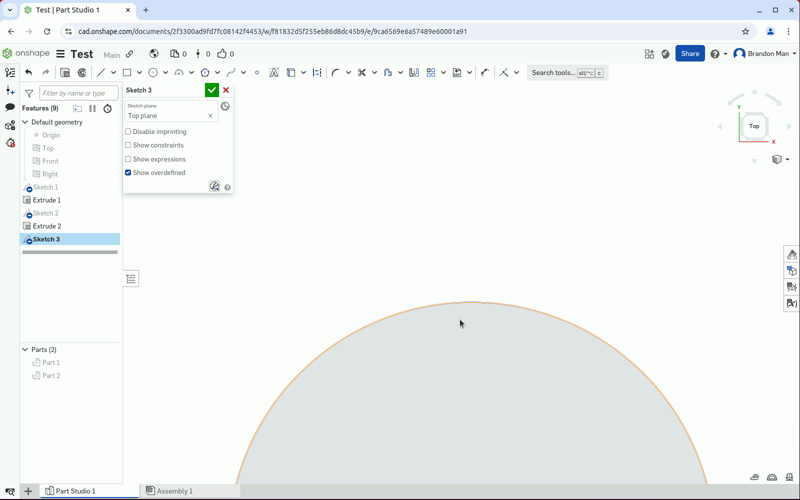
scroll(-6)
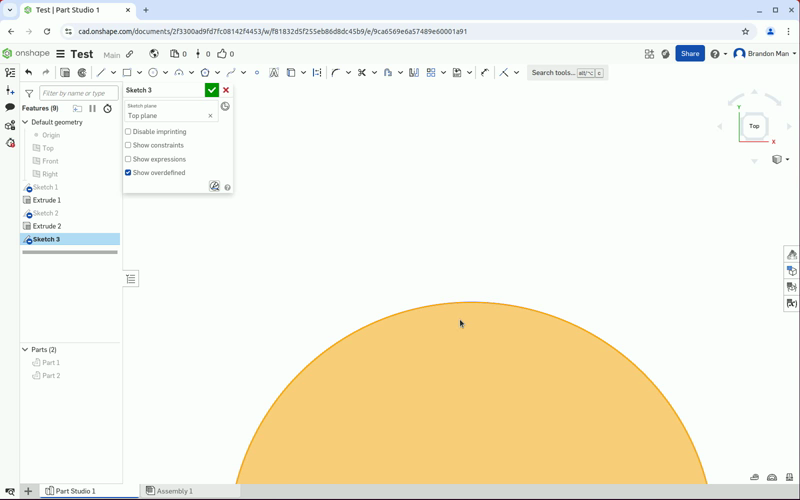
scroll(-6)
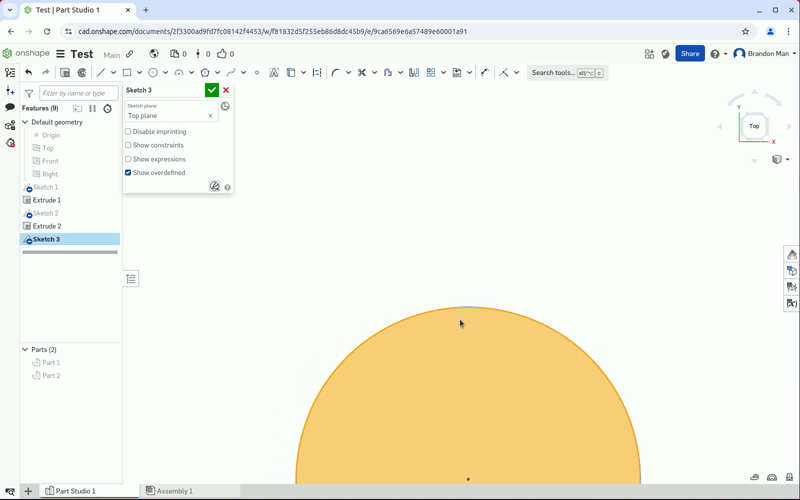
scroll(-6)
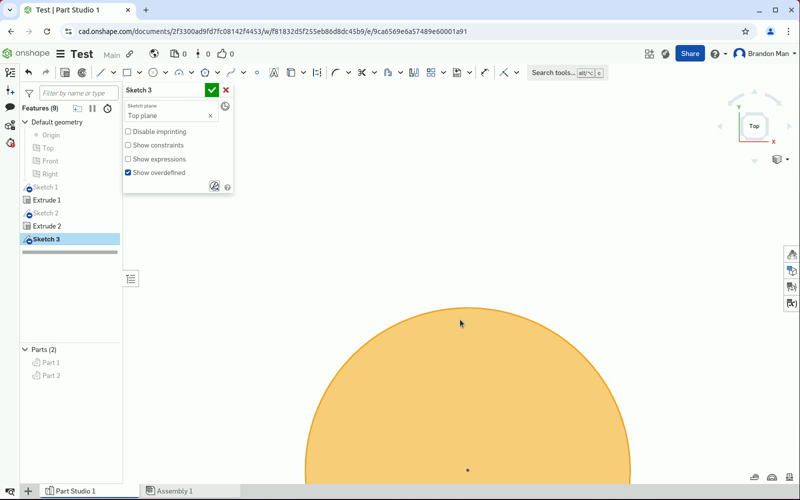
scroll(-6)
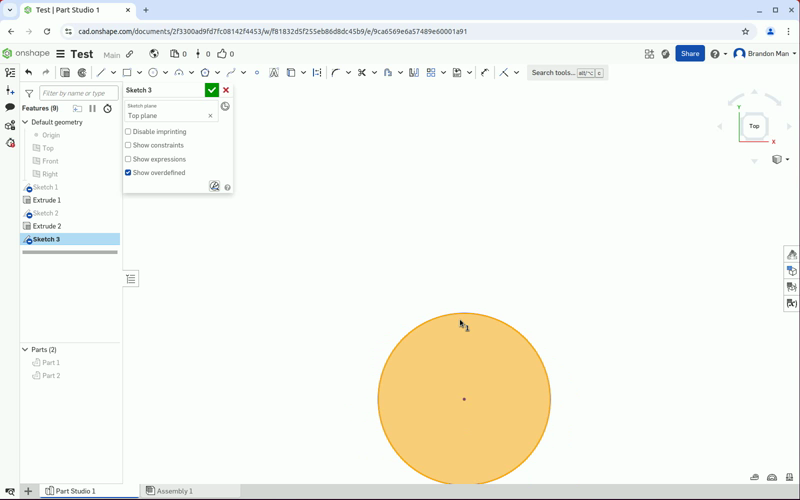
scroll(-6)
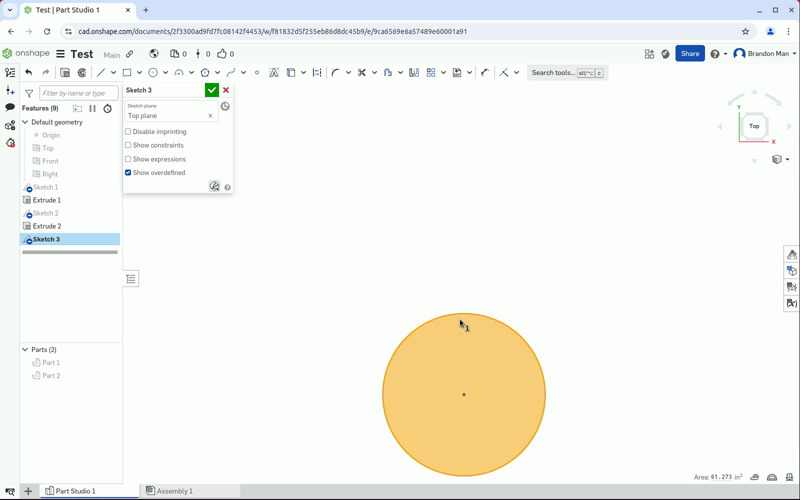
scroll(-6)
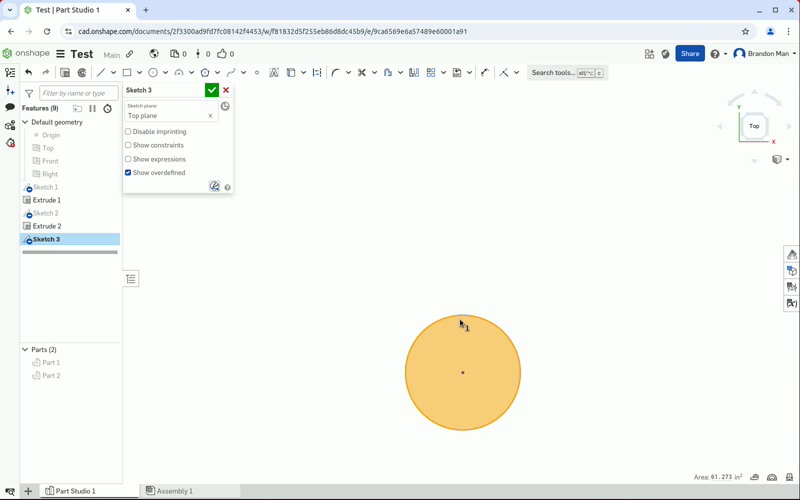
scroll(-6)
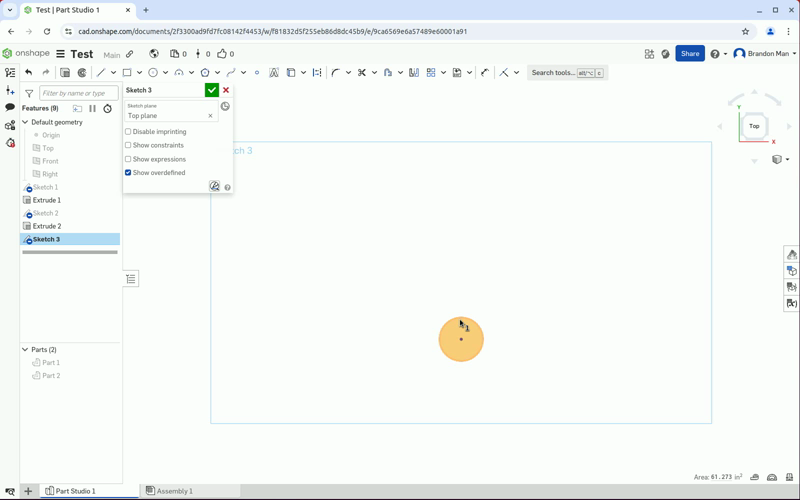
mouse_move(73, 352)
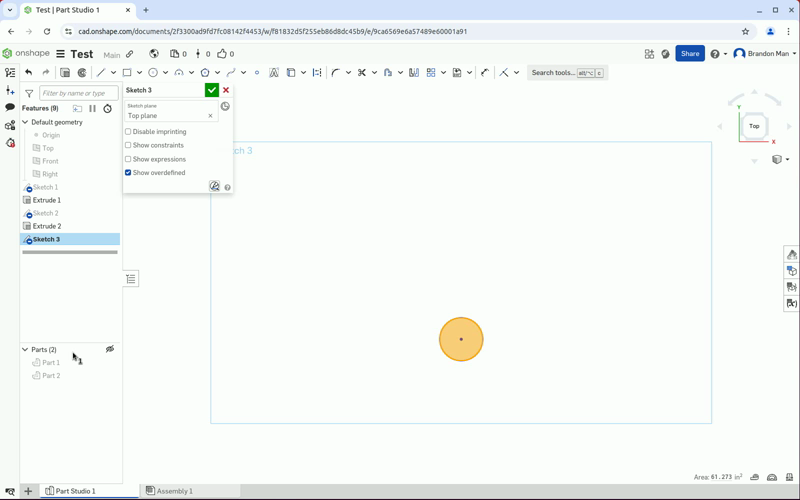
key(shift+y)
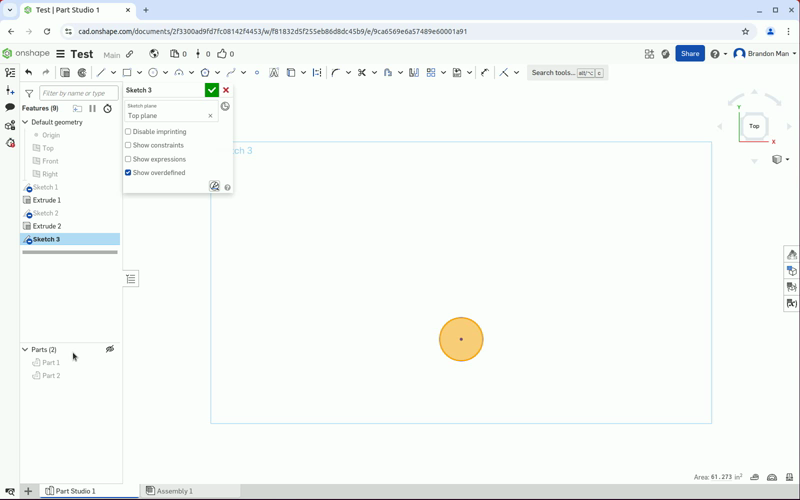
key(shift+e)
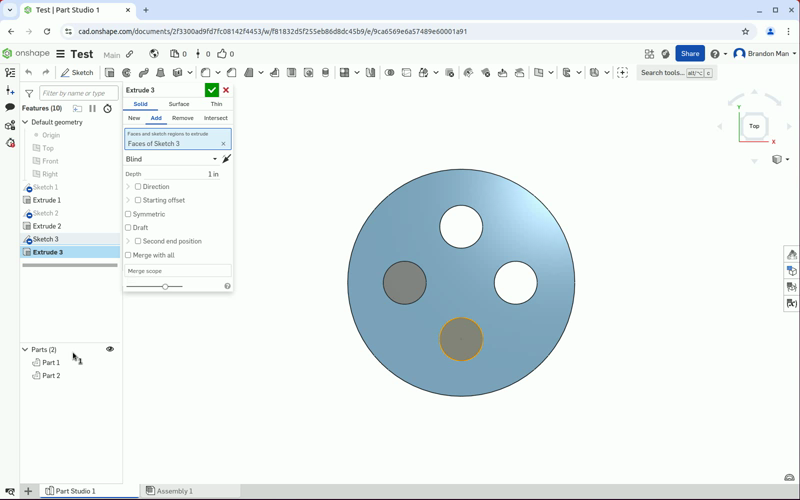
mouse_move(143, 106)
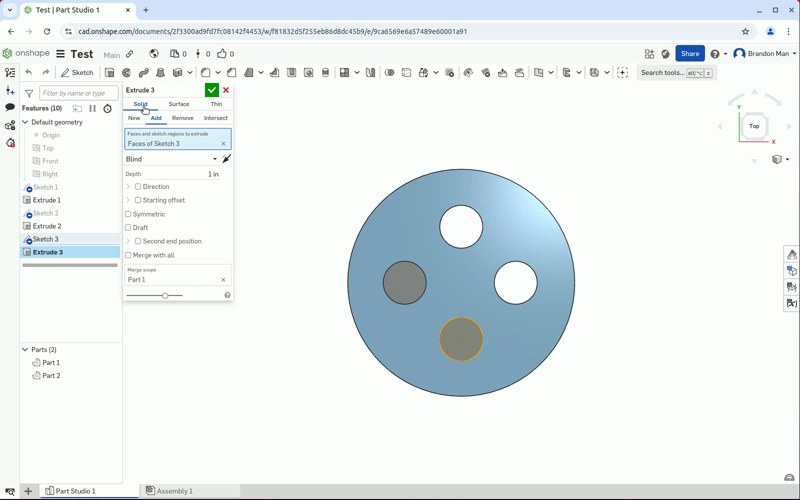
click(143, 106)
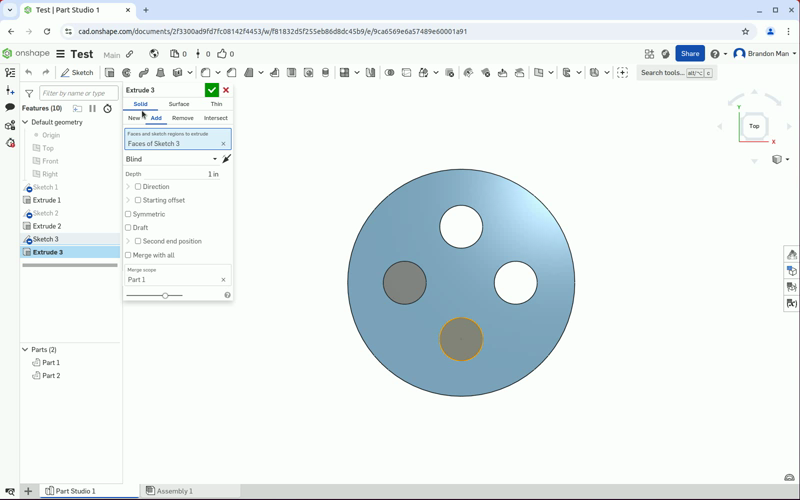
mouse_move(137, 120)
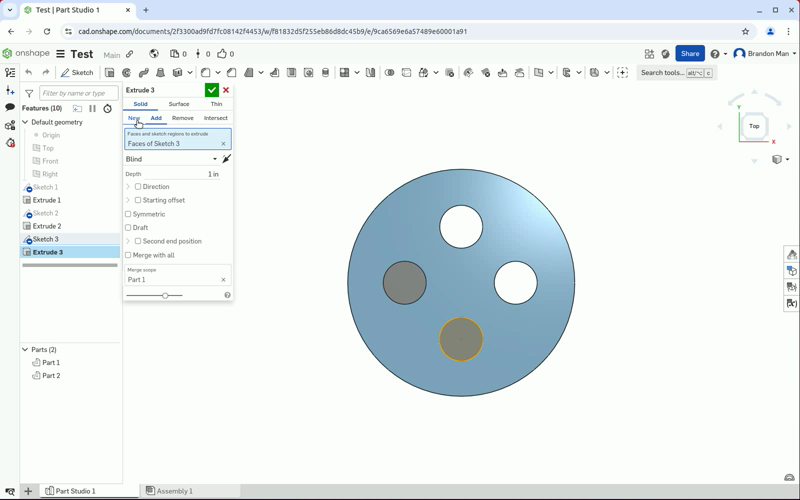
click(137, 120)
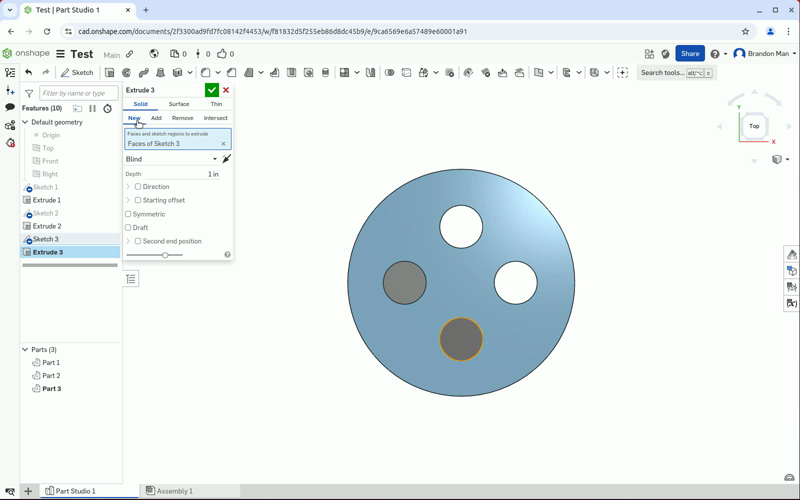
key(tab, 4)
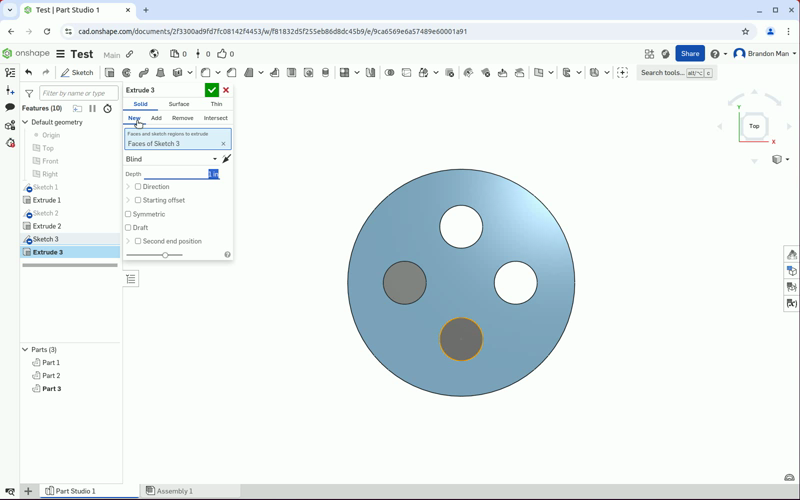
text(1.204)
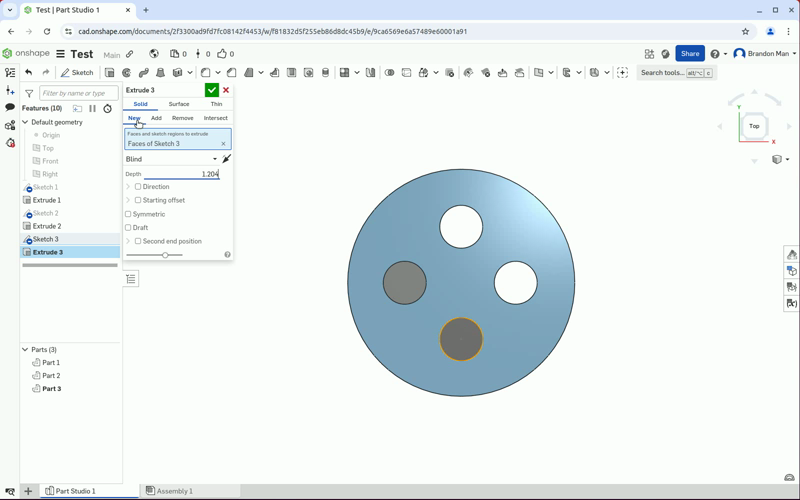
key(enter)
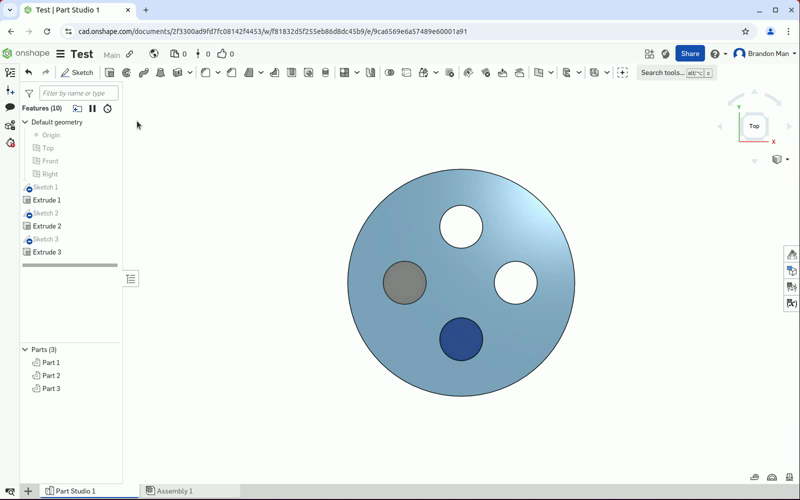
key(shift+h)
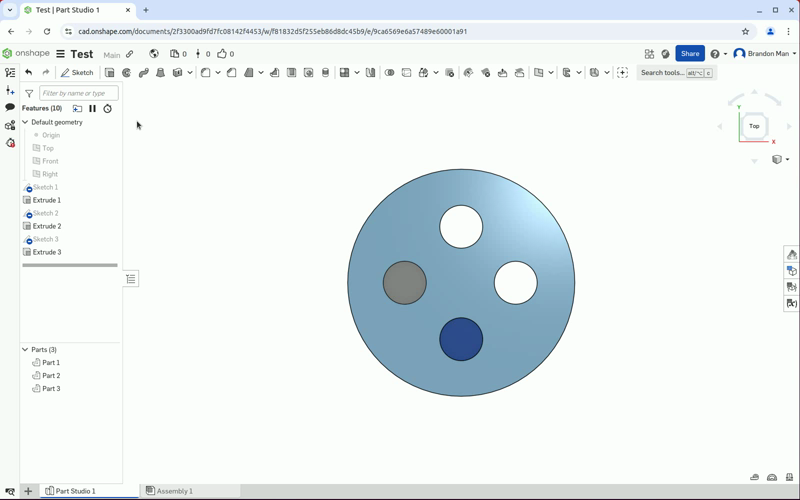
key(shift+h)
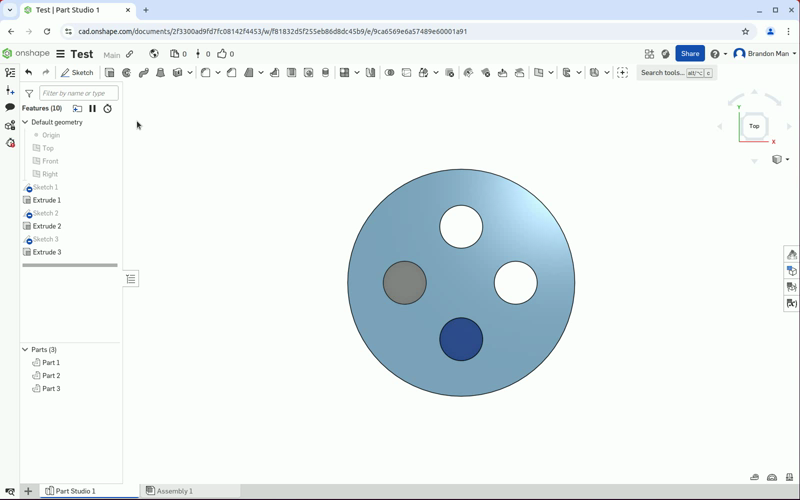
mouse_move(73, 189)
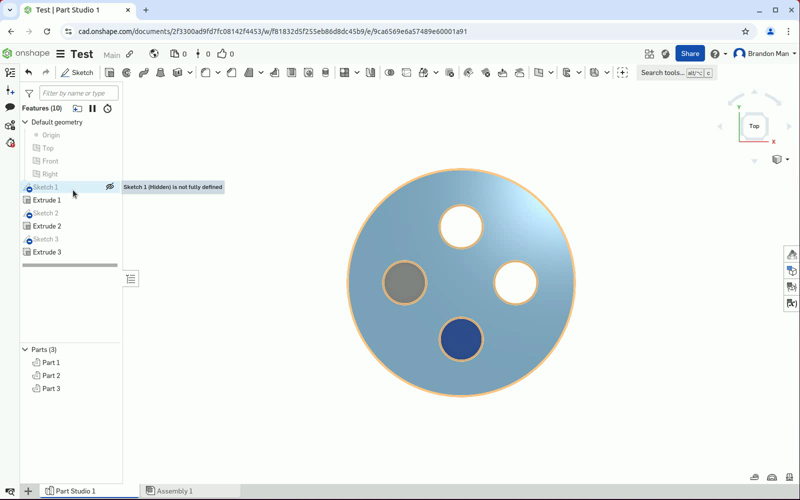
click(73, 189)
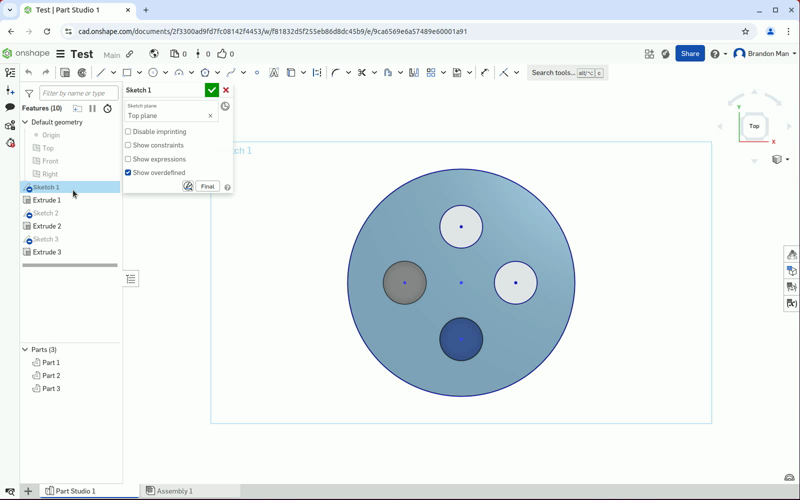
mouse_move(229, 92)
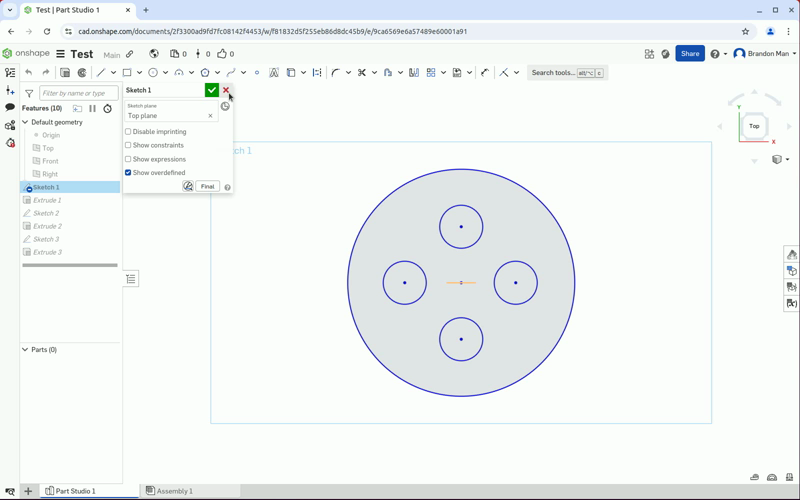
click(229, 92)
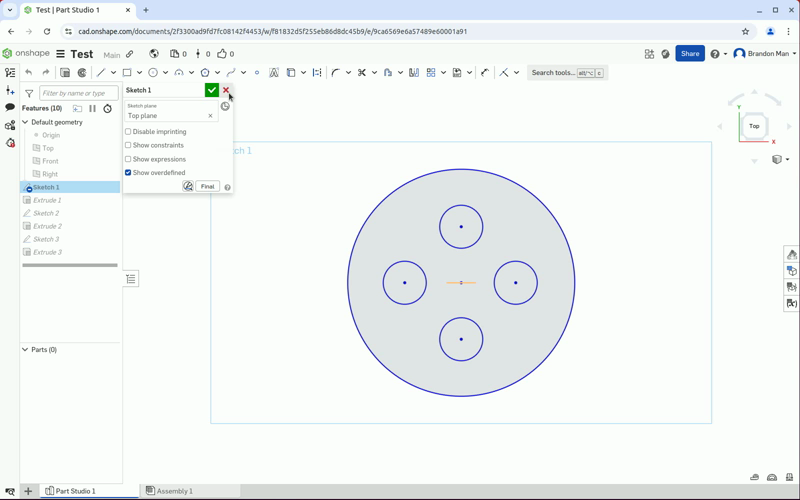
key(shift+s)
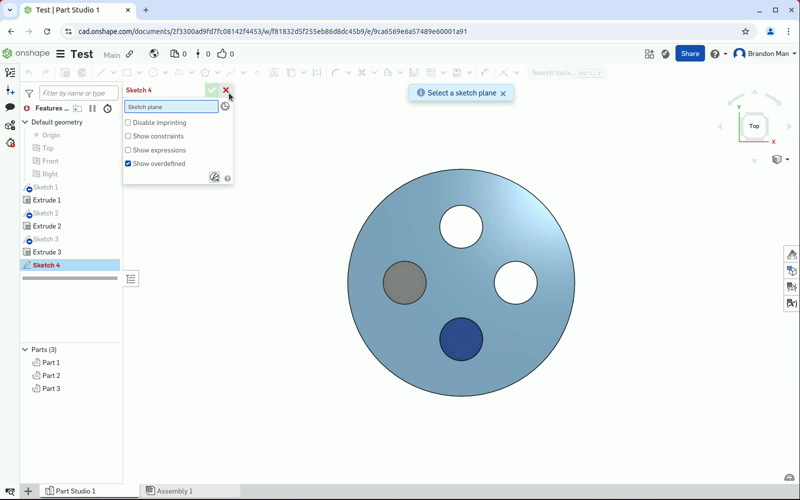
mouse_move(73, 150)
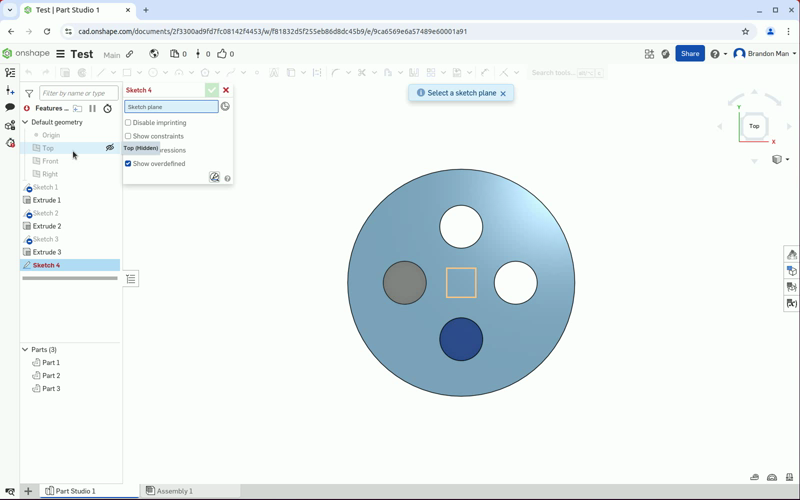
click(73, 150)
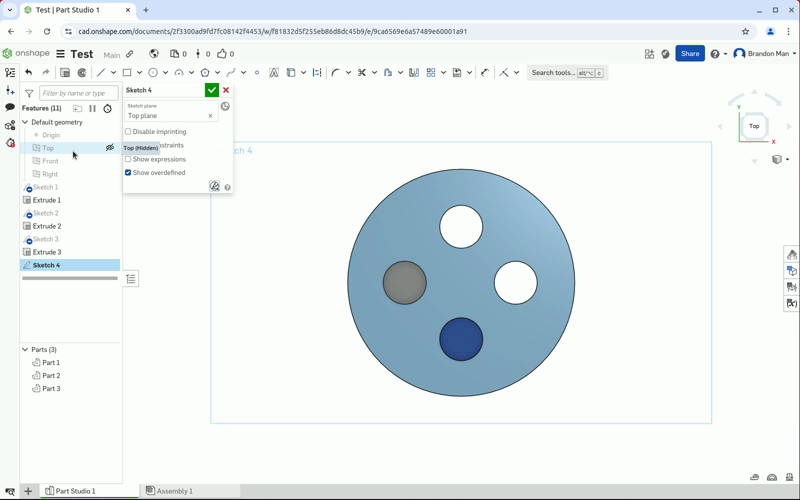
mouse_move(73, 352)
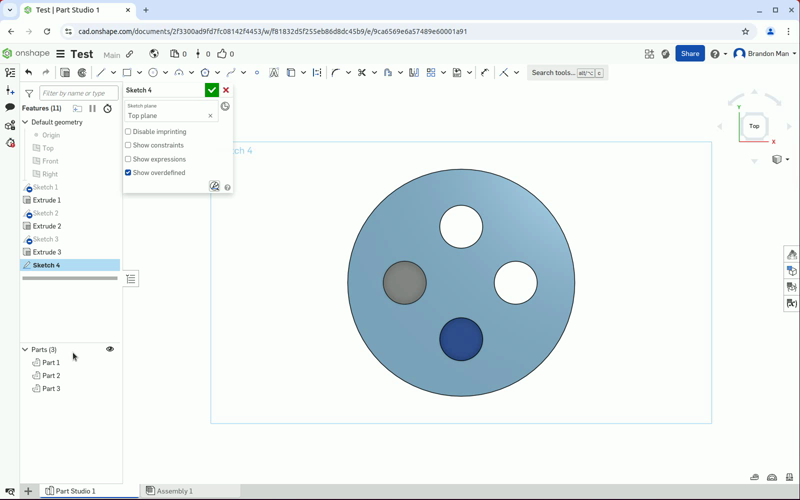
key(y)
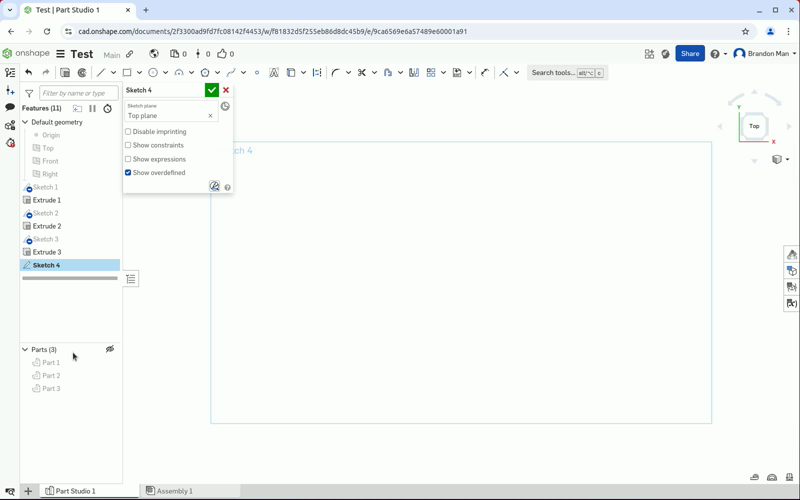
key(c)
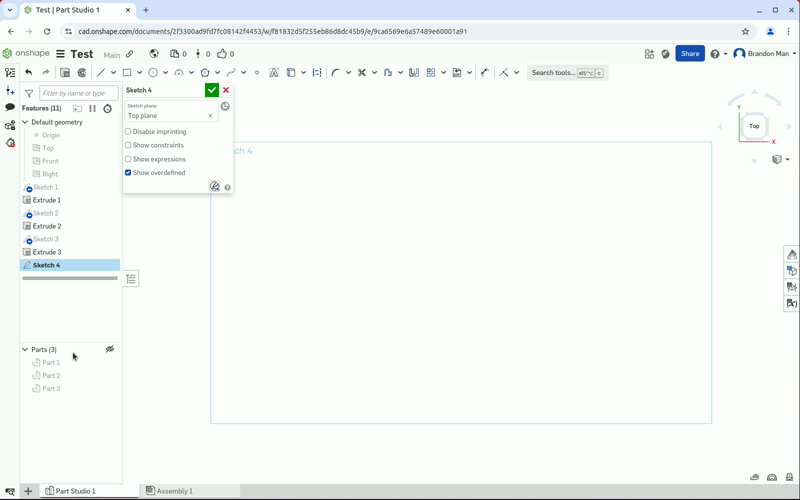
key_down(shift)
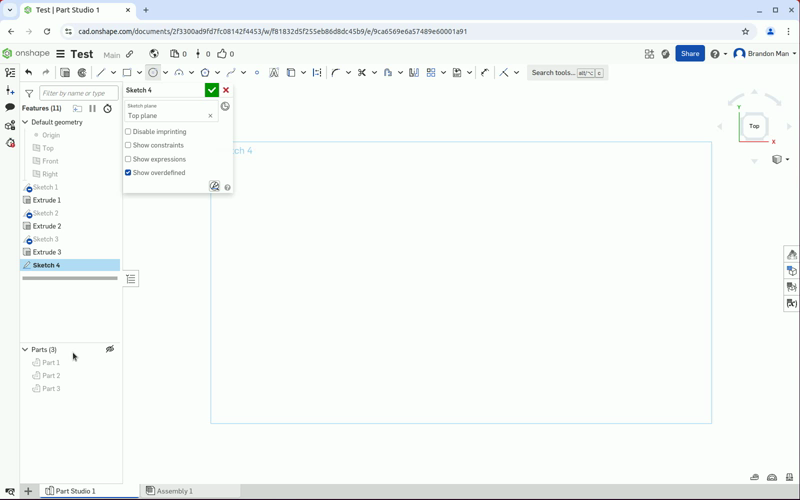
mouse_move(461, 226)
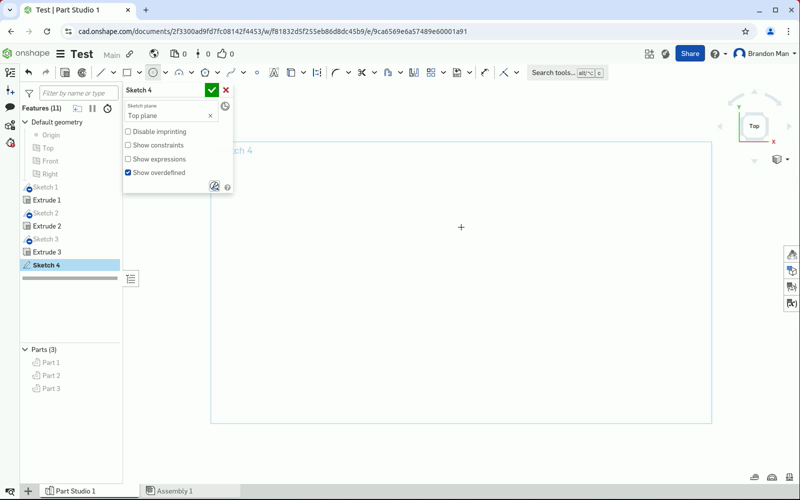
click(461, 226)
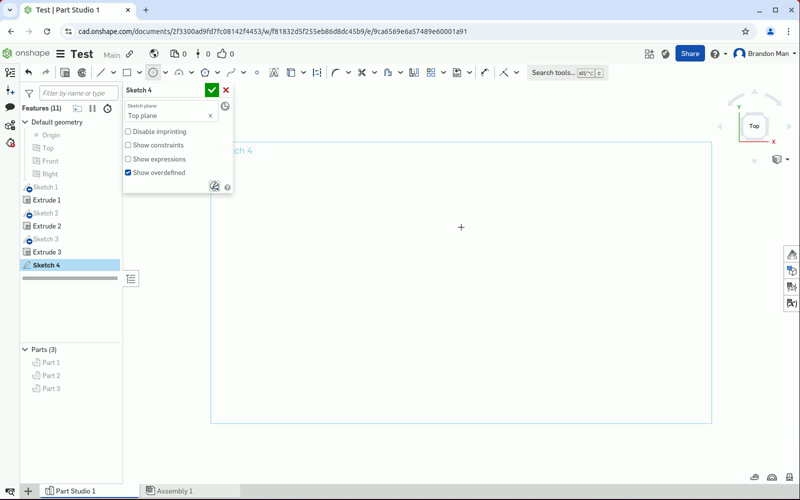
key_up(shift)
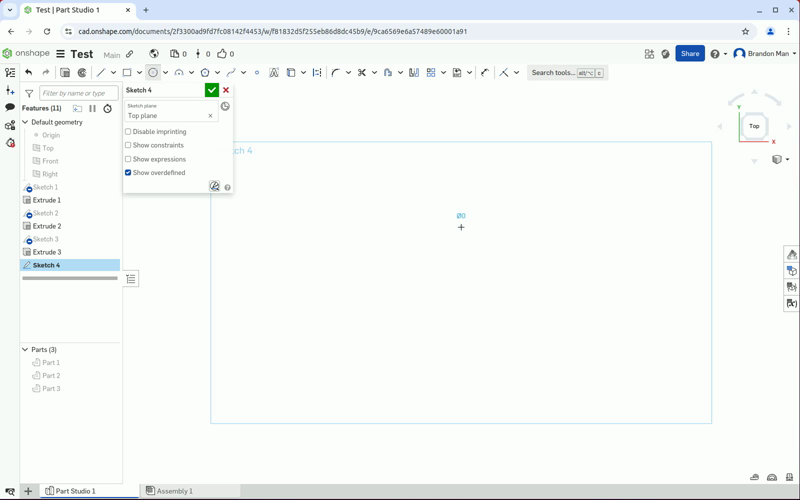
mouse_move(482, 226)
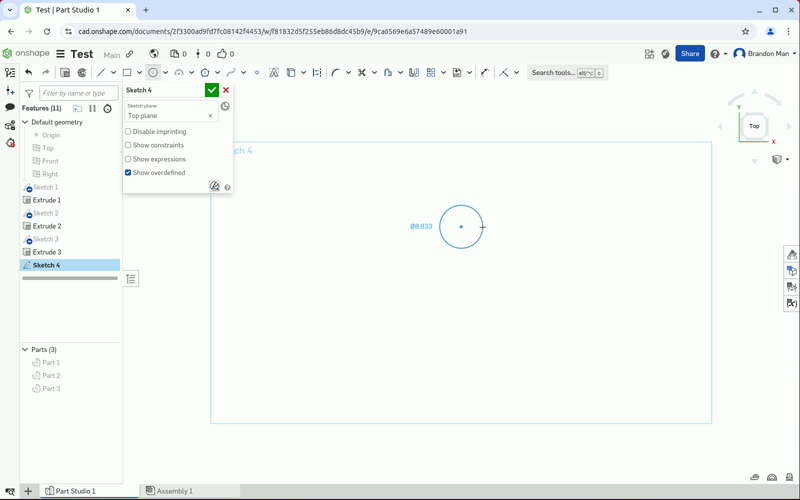
click(482, 226)
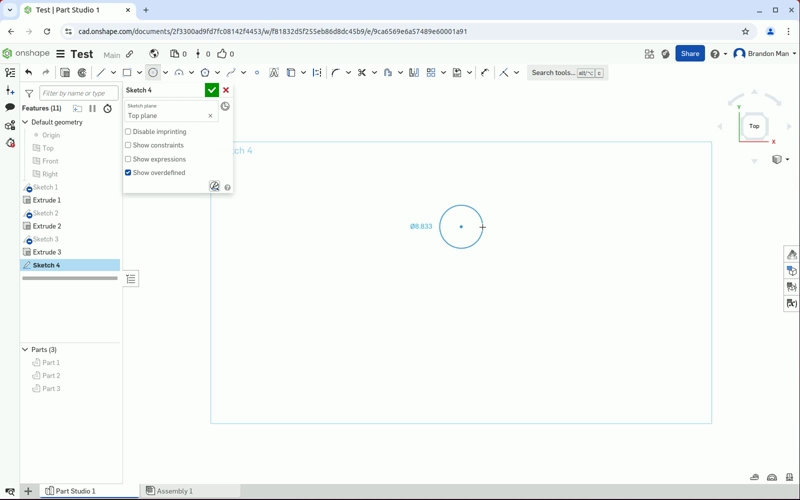
key(esc)
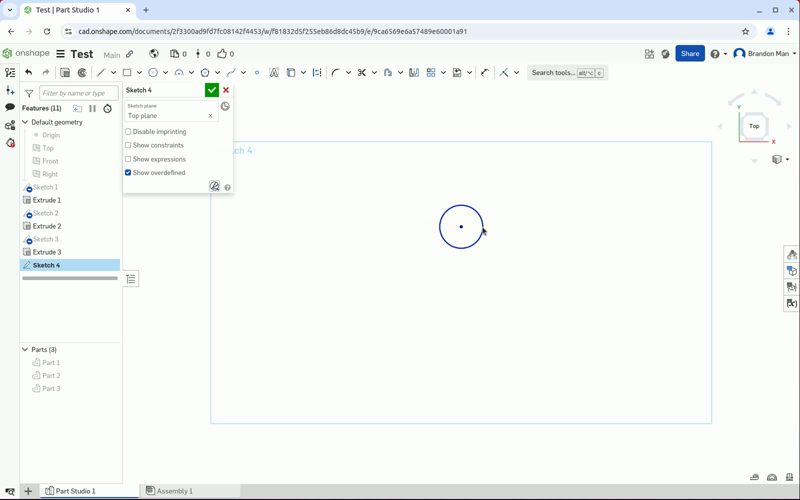
mouse_move(476, 239)
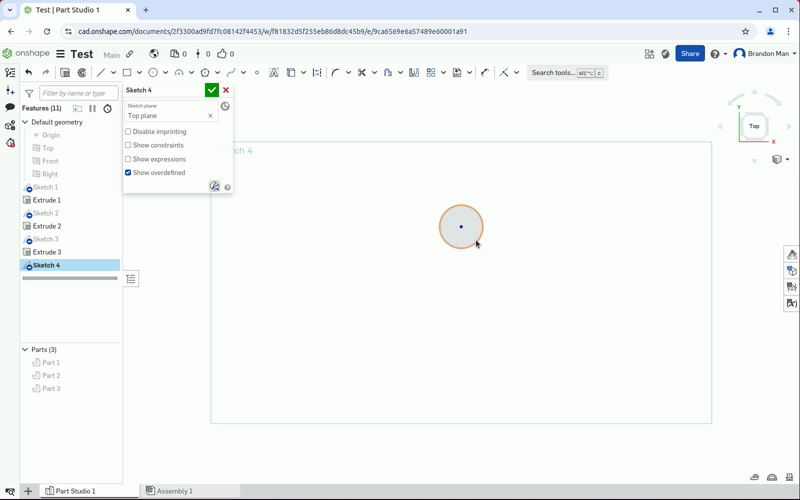
scroll(6)
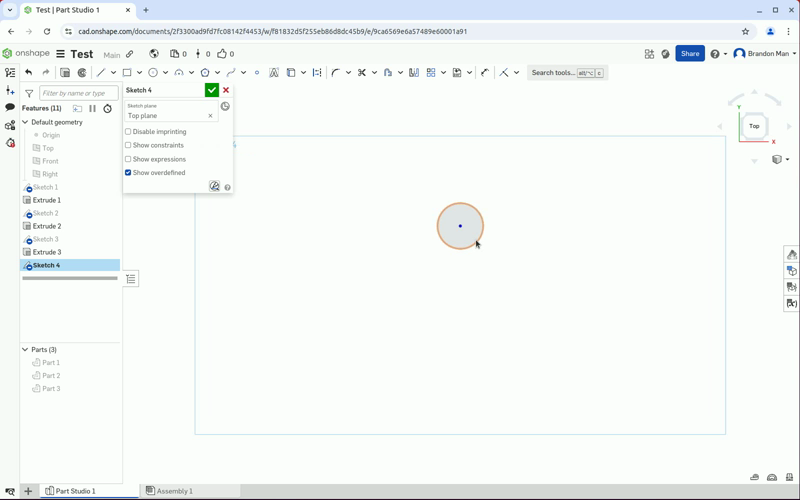
scroll(6)
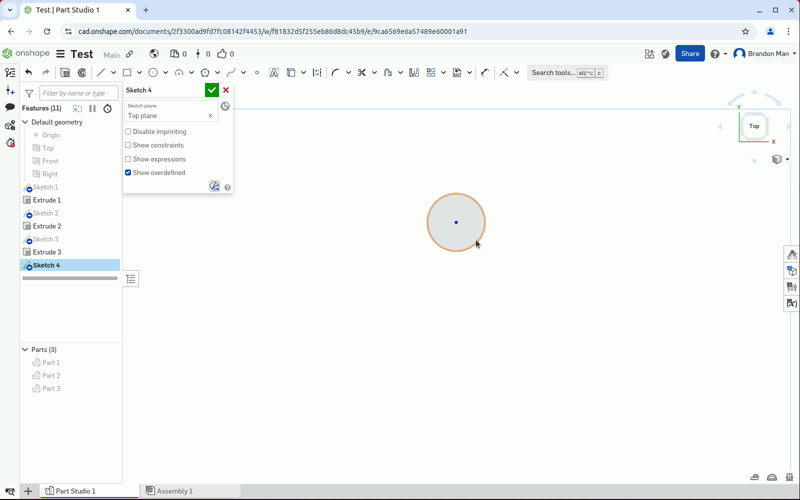
scroll(6)
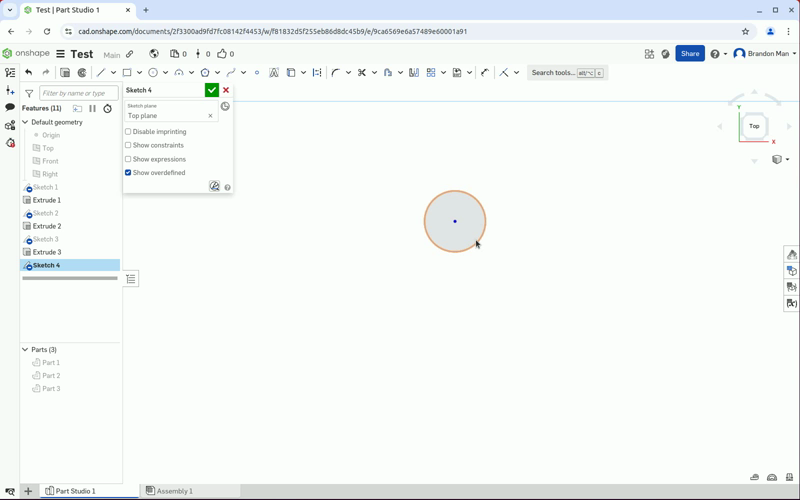
scroll(6)
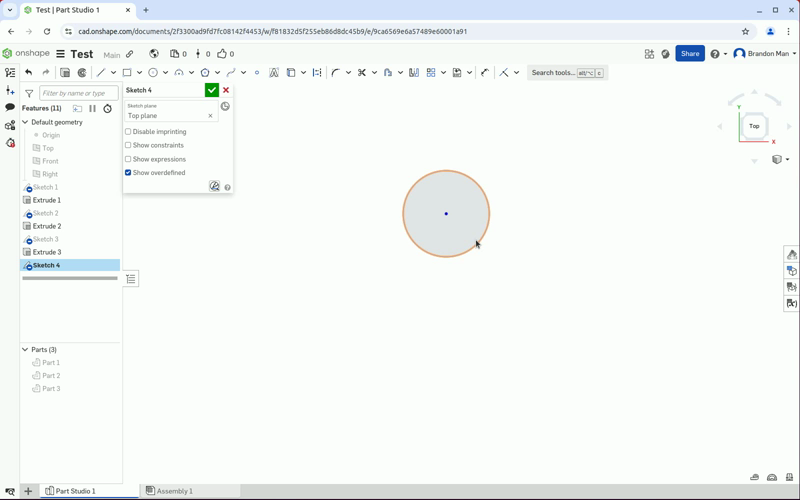
scroll(6)
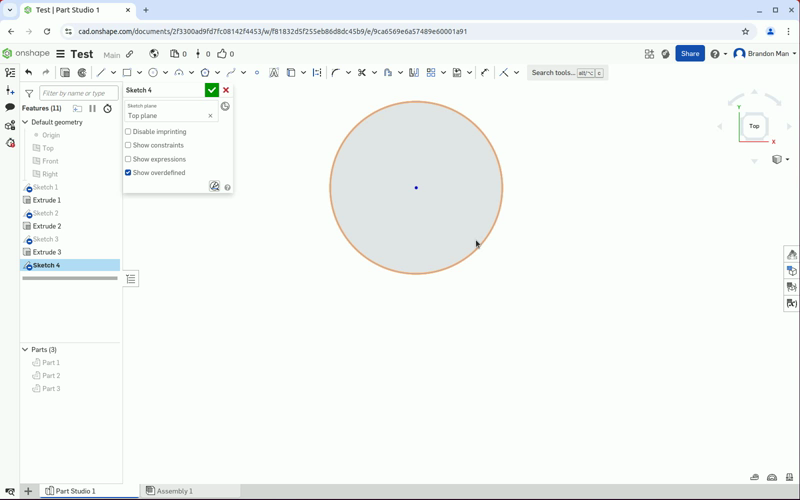
scroll(6)
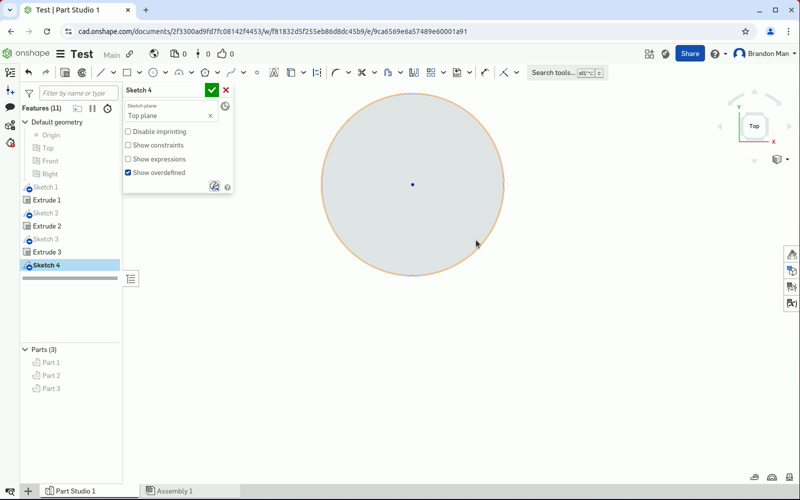
scroll(6)
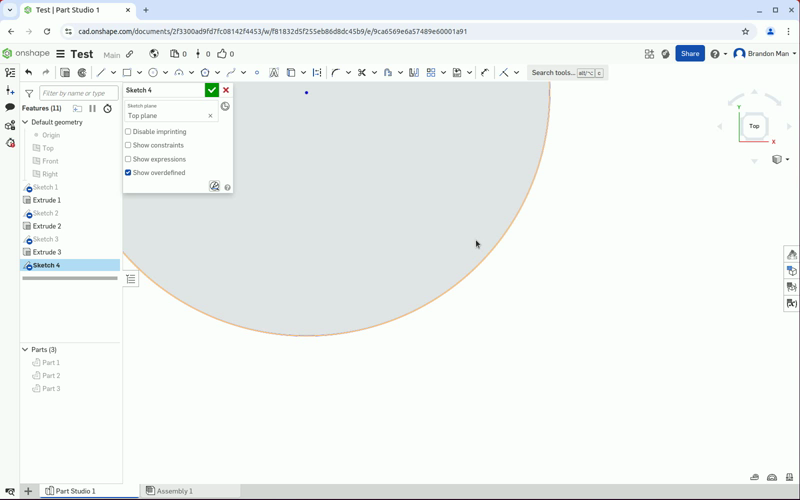
click(476, 239)
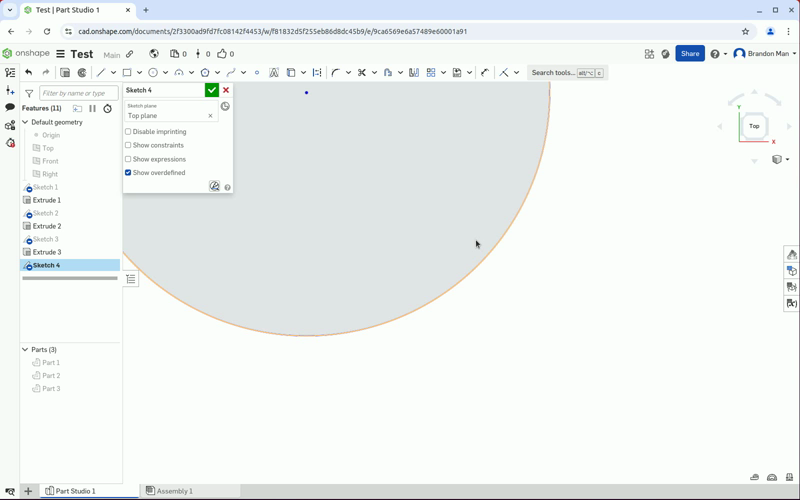
scroll(-6)
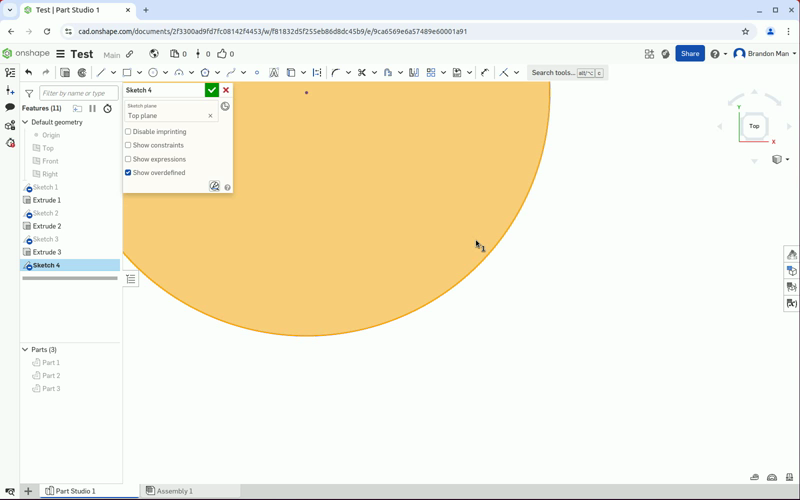
scroll(-6)
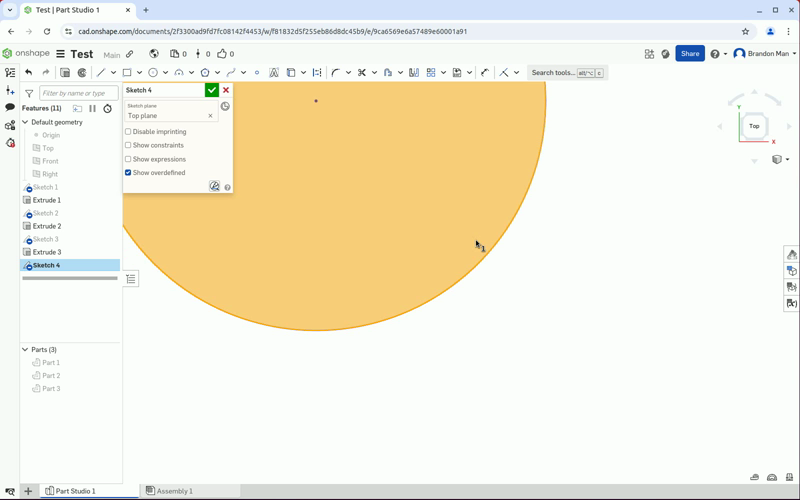
scroll(-6)
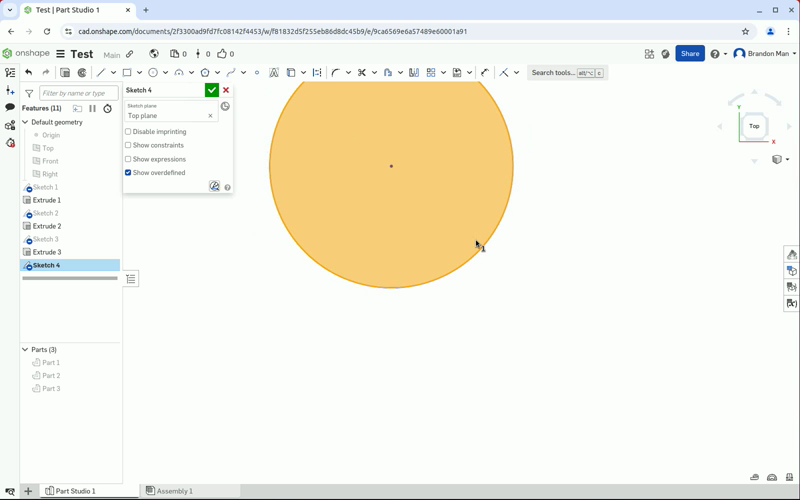
scroll(-6)
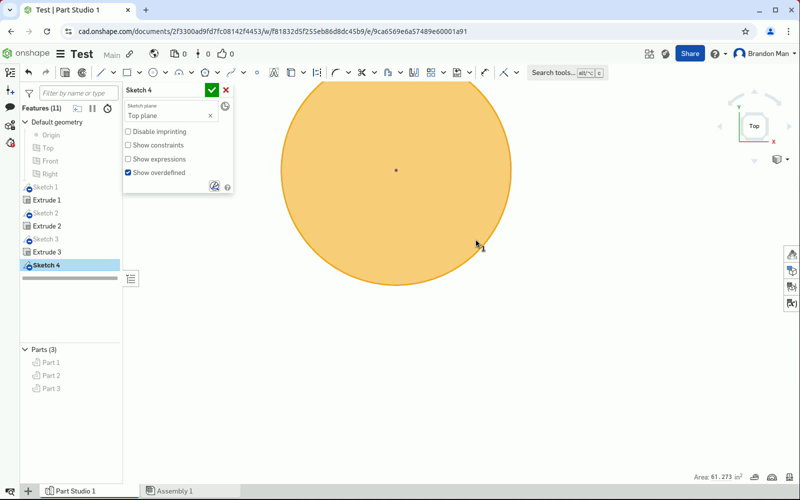
scroll(-6)
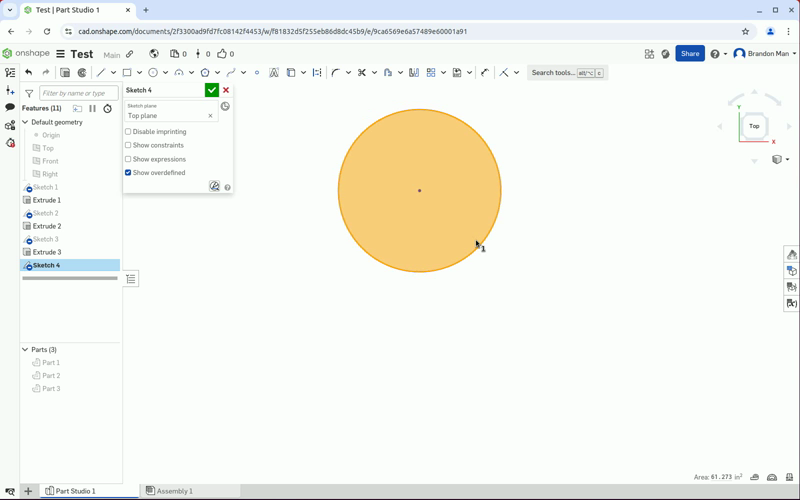
scroll(-6)
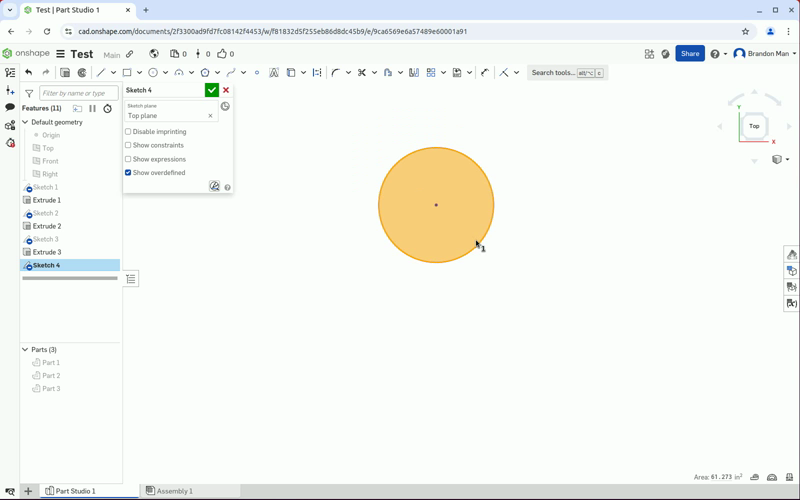
scroll(-6)
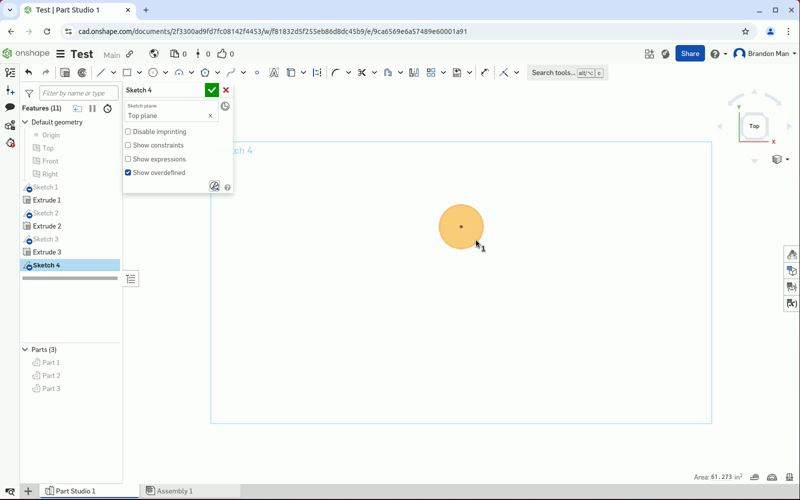
mouse_move(73, 352)
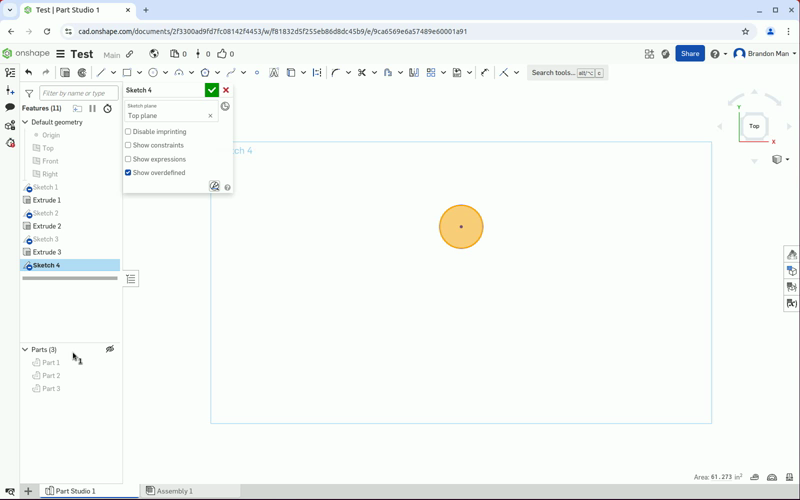
key(shift+y)
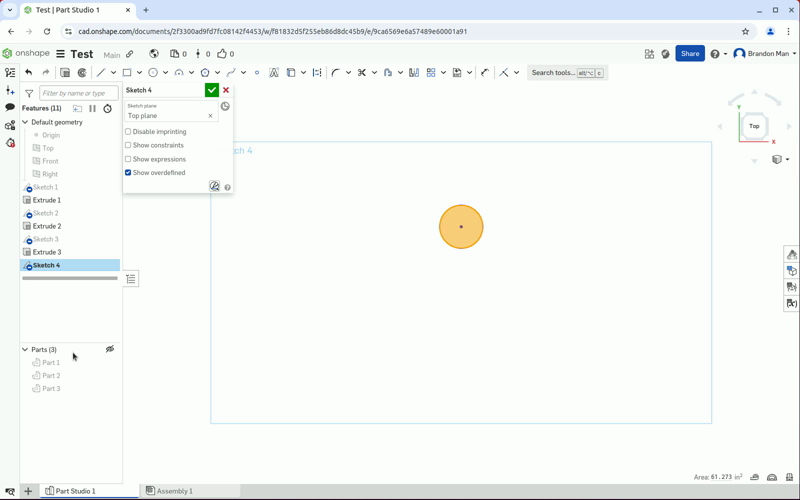
key(shift+e)
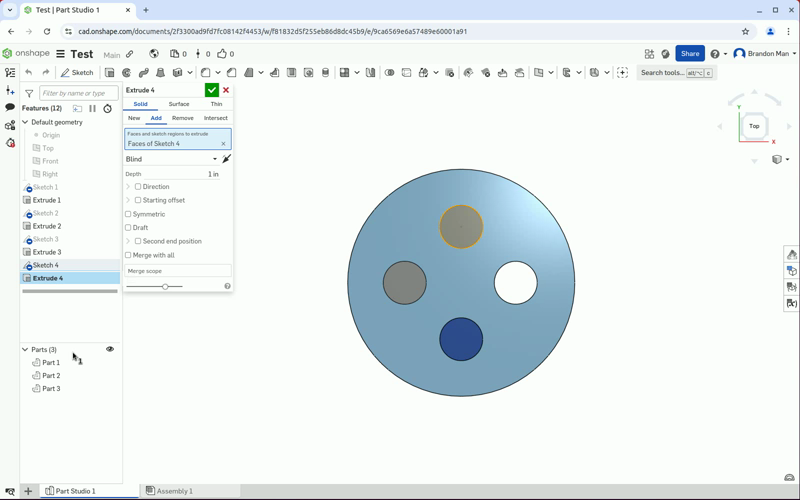
mouse_move(143, 106)
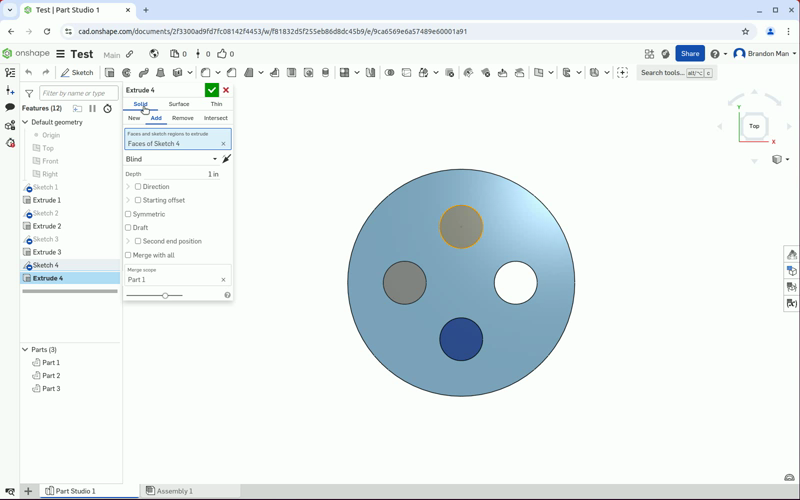
click(143, 106)
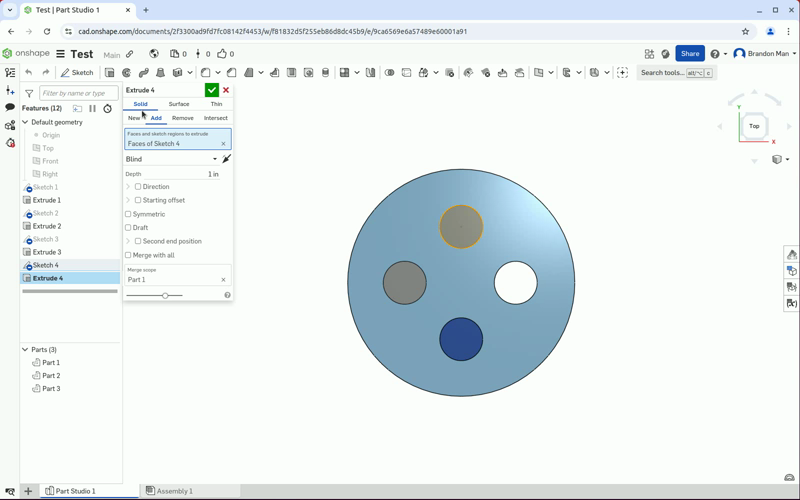
mouse_move(137, 120)
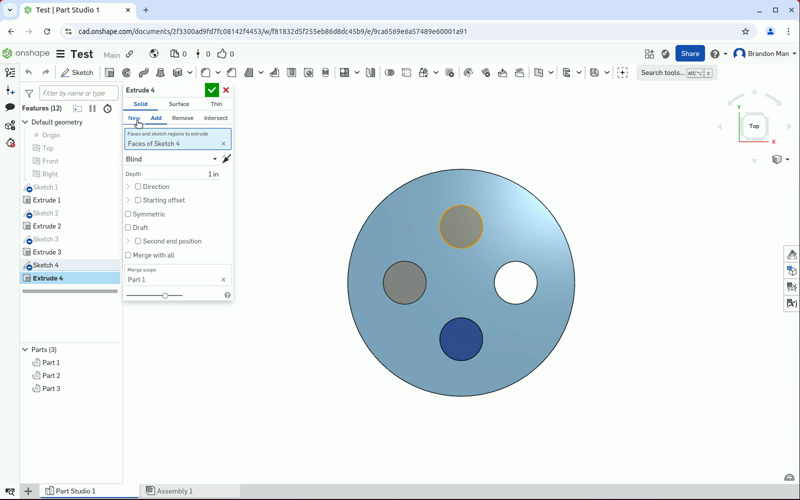
click(137, 120)
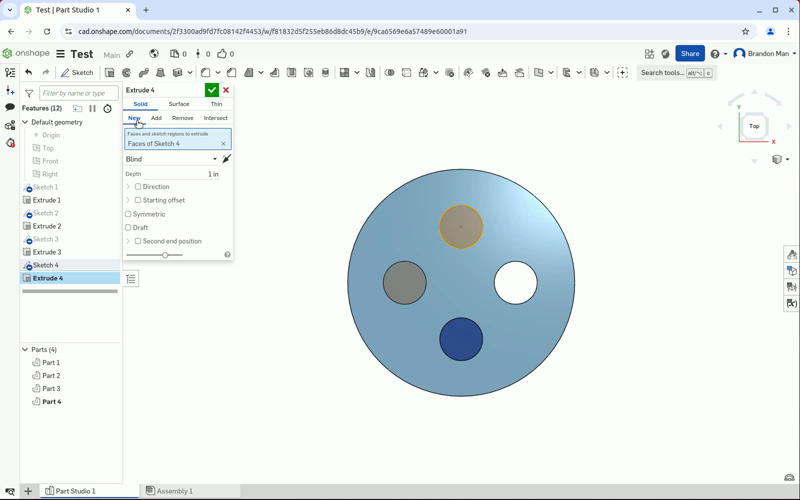
key(tab, 4)
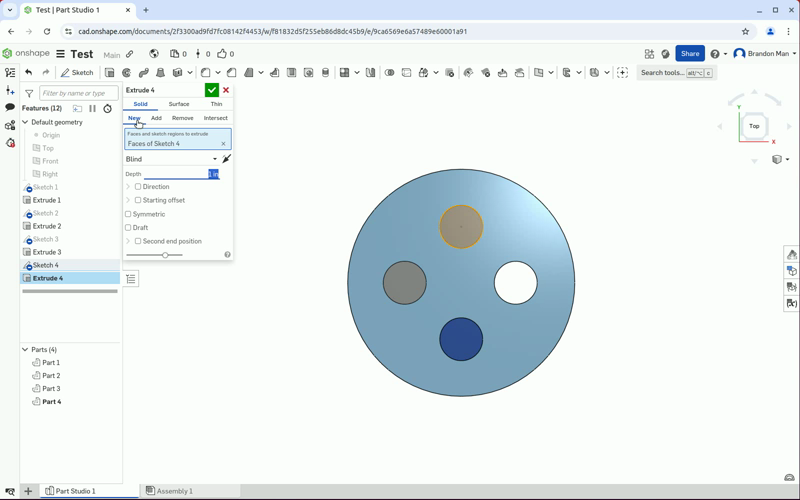
text(1.204)
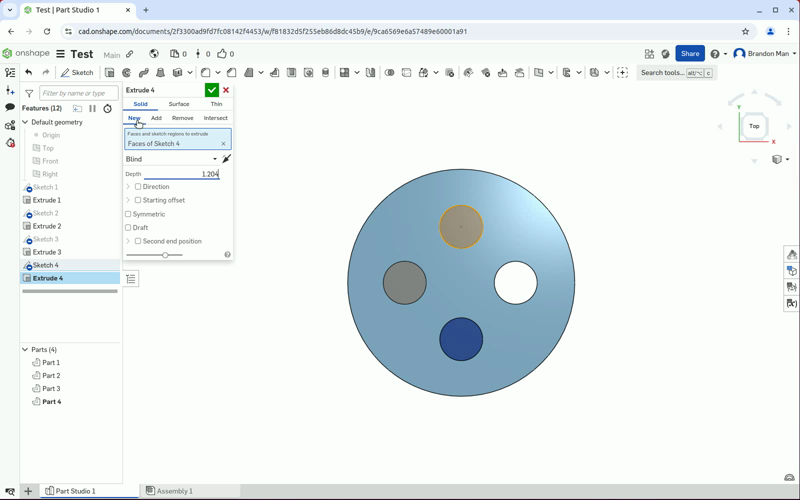
key(enter)
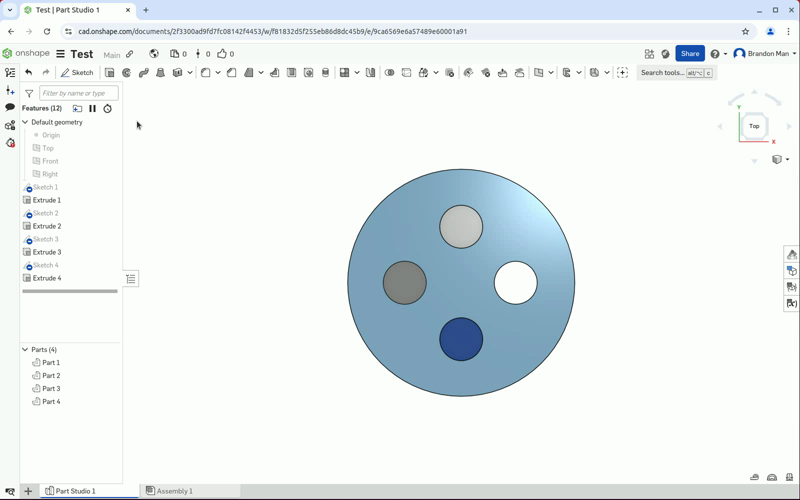
key(shift+h)
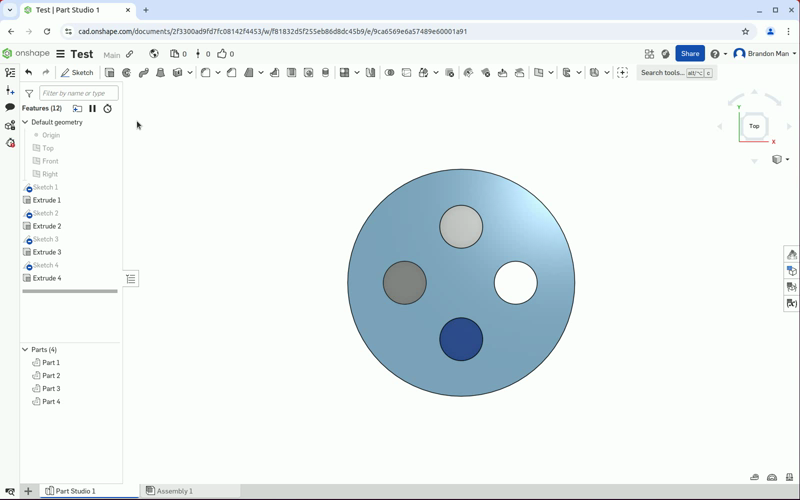
key(shift+h)
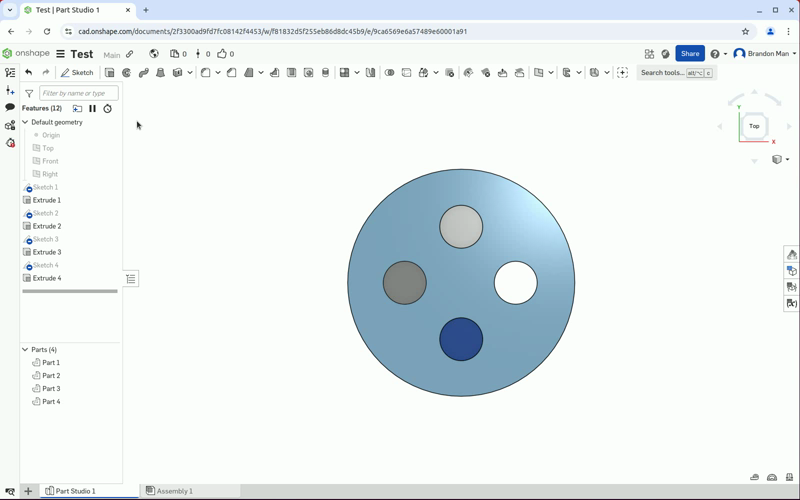
mouse_move(73, 189)
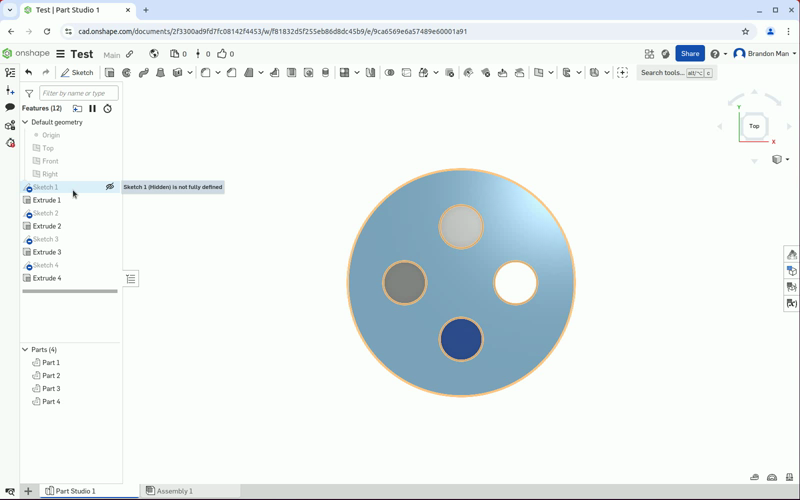
click(73, 189)
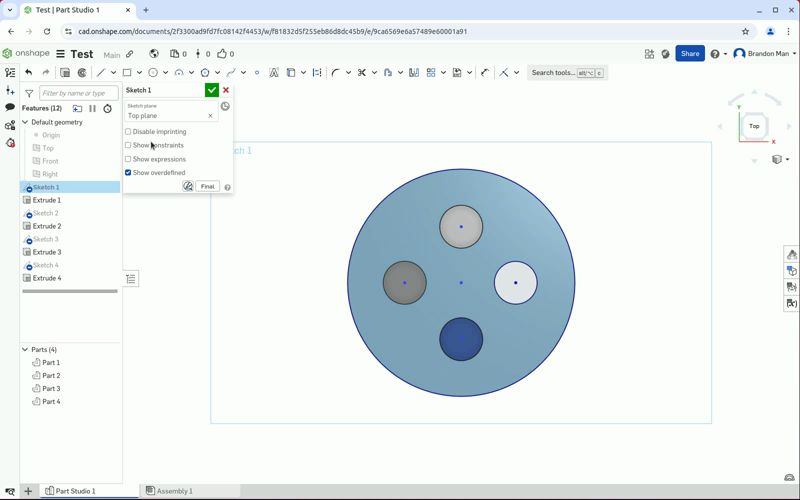
mouse_move(229, 92)
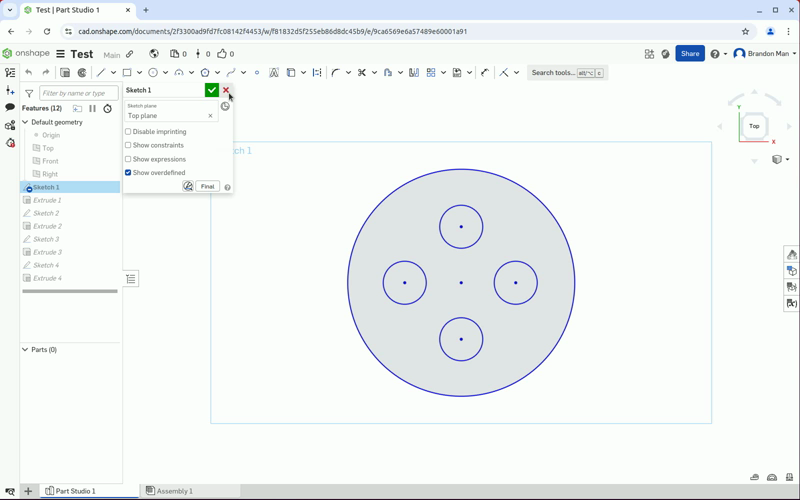
click(229, 92)
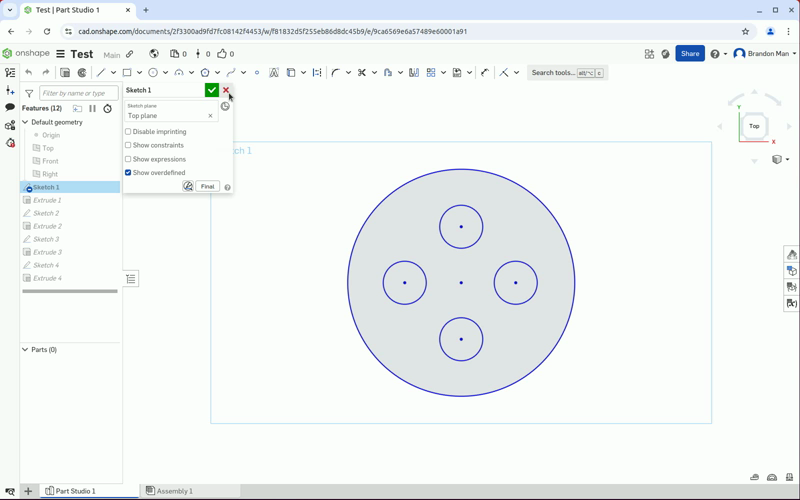
key(shift+s)
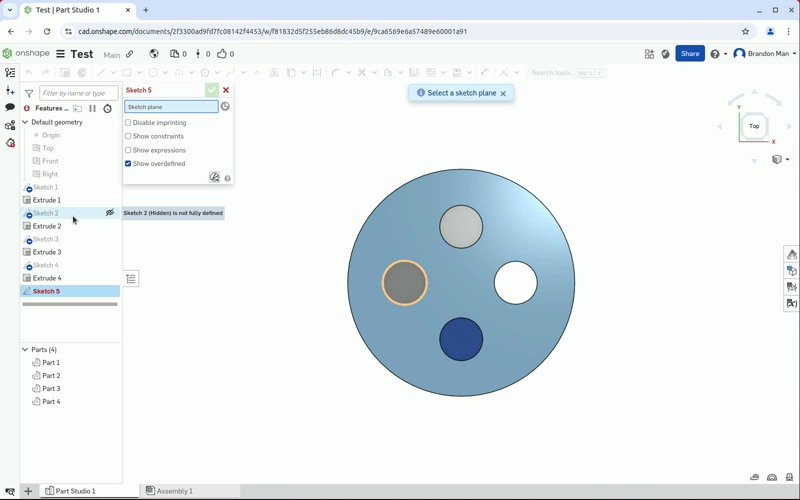
scroll(3)
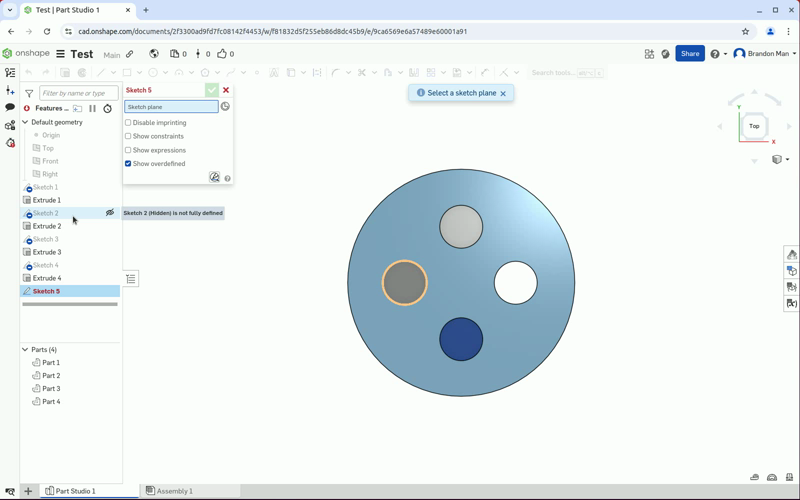
mouse_move(73, 150)
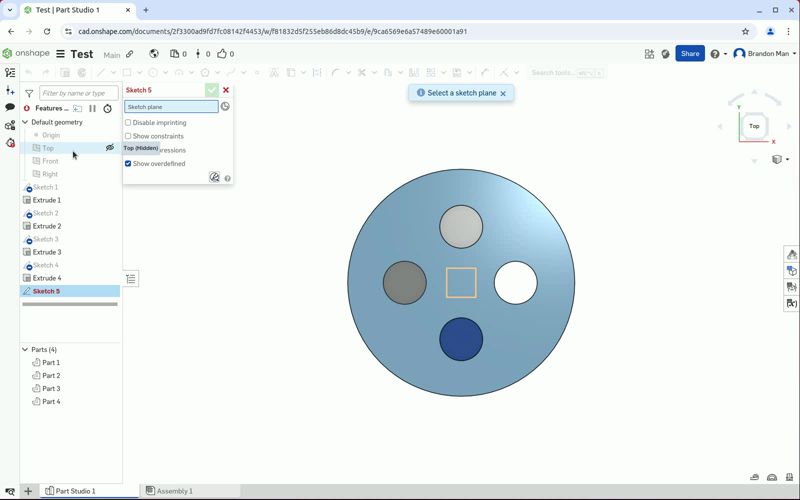
click(73, 150)
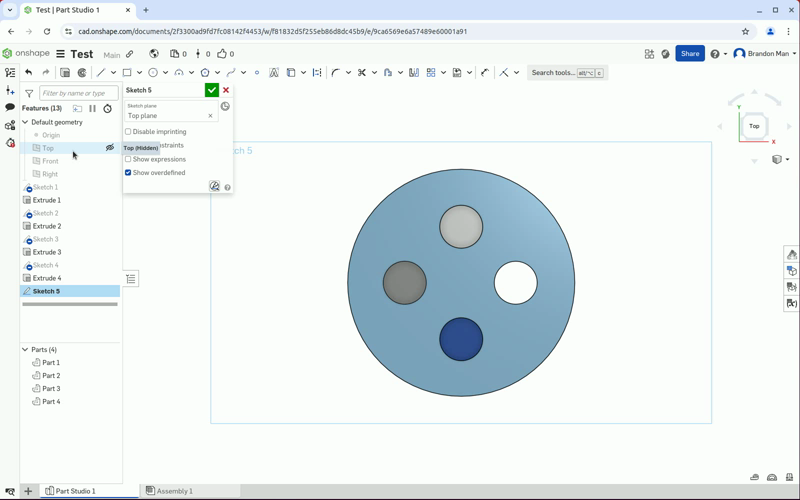
mouse_move(73, 352)
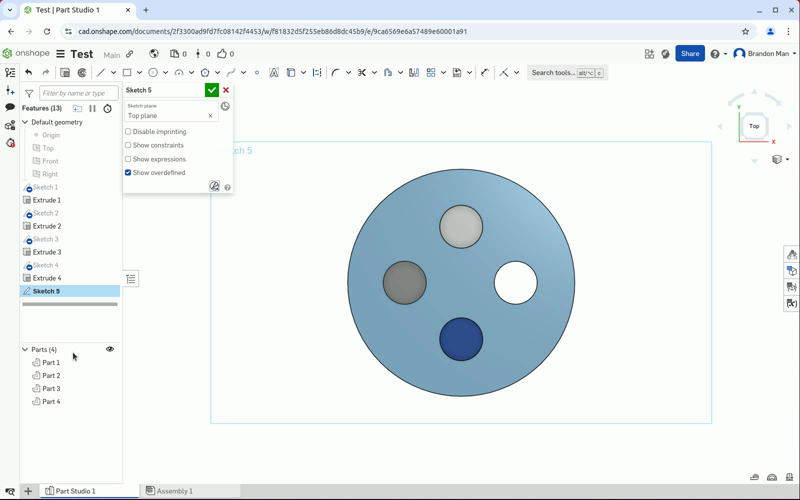
key(y)
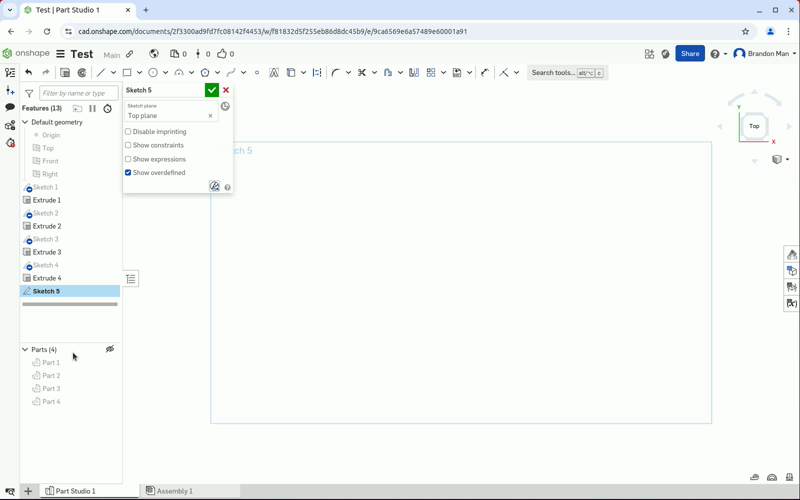
key(c)
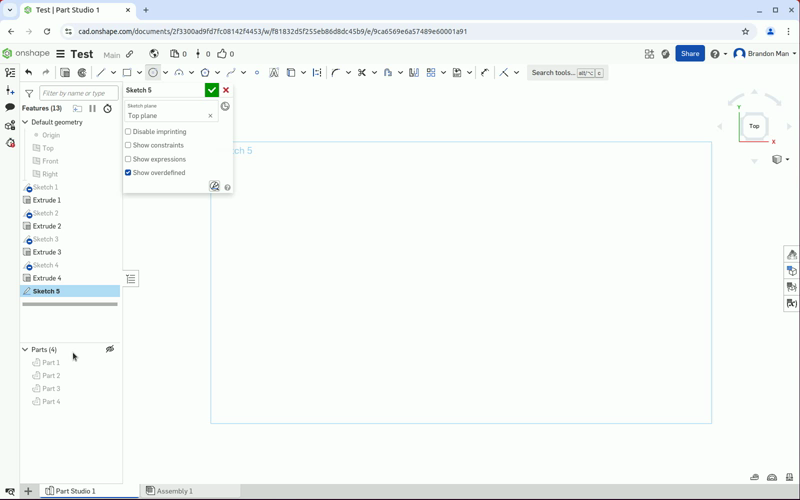
key_down(shift)
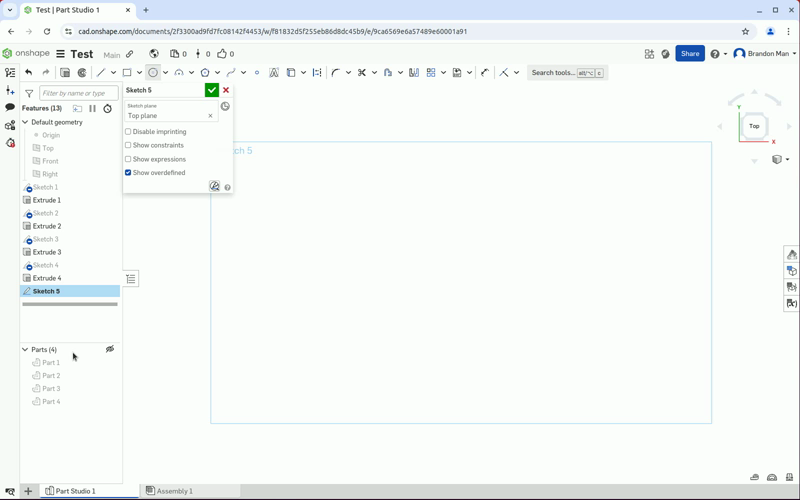
mouse_move(517, 282)
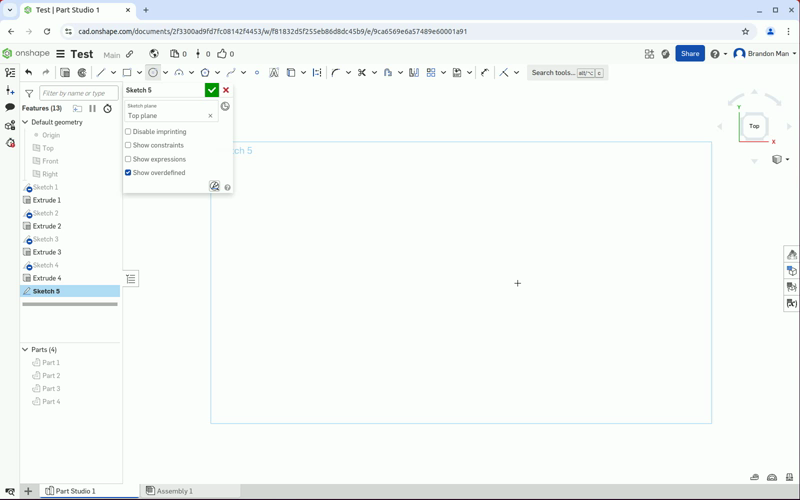
click(517, 282)
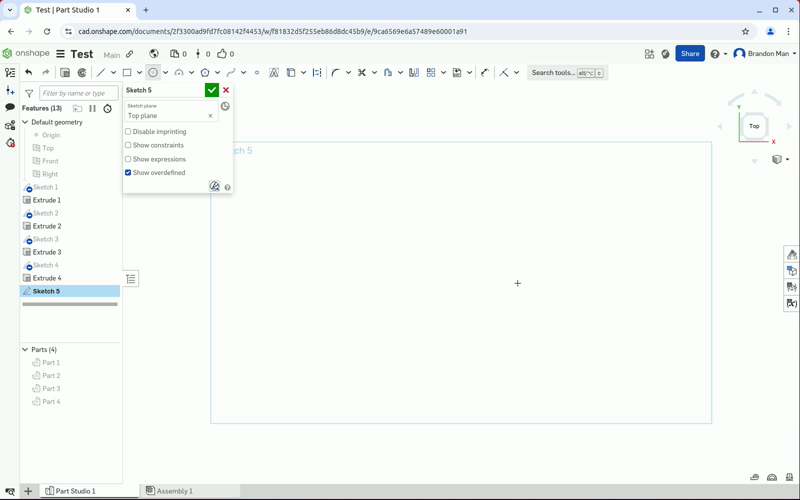
key_up(shift)
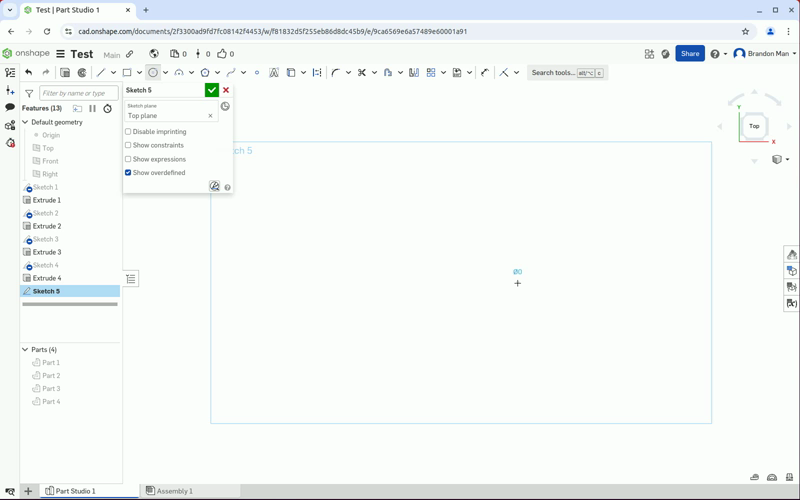
mouse_move(539, 282)
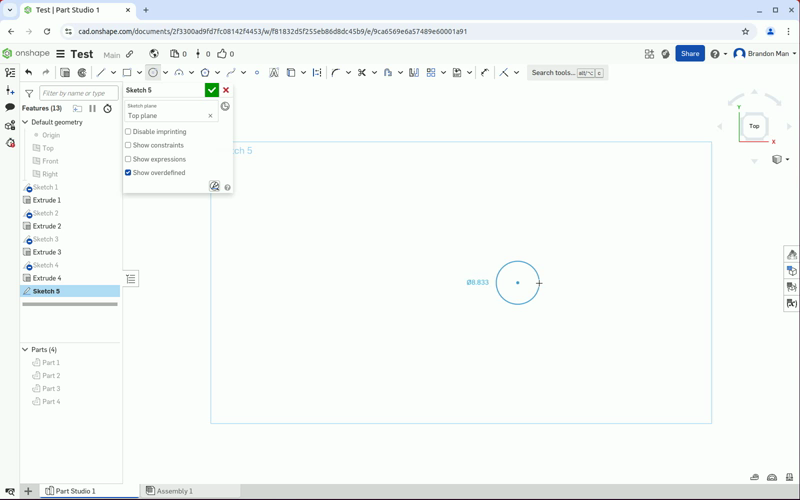
click(539, 282)
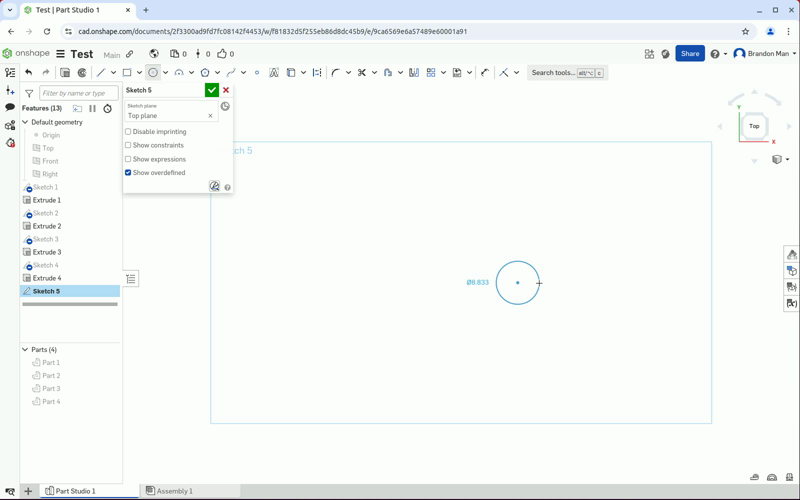
key(esc)
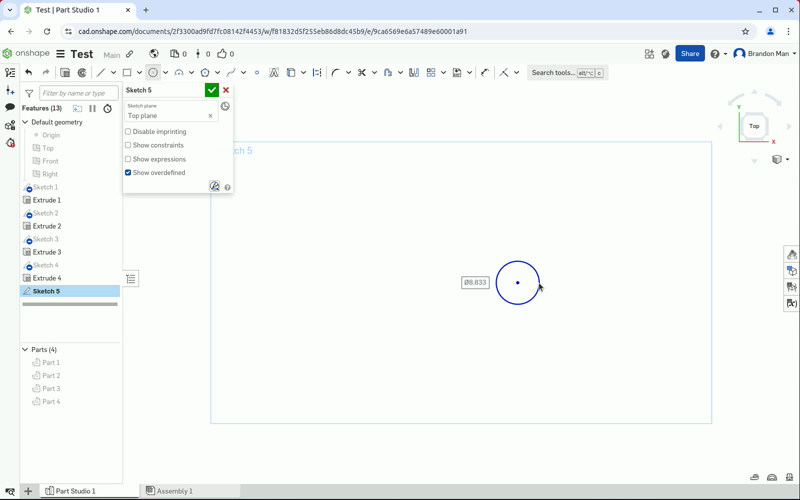
mouse_move(525, 294)
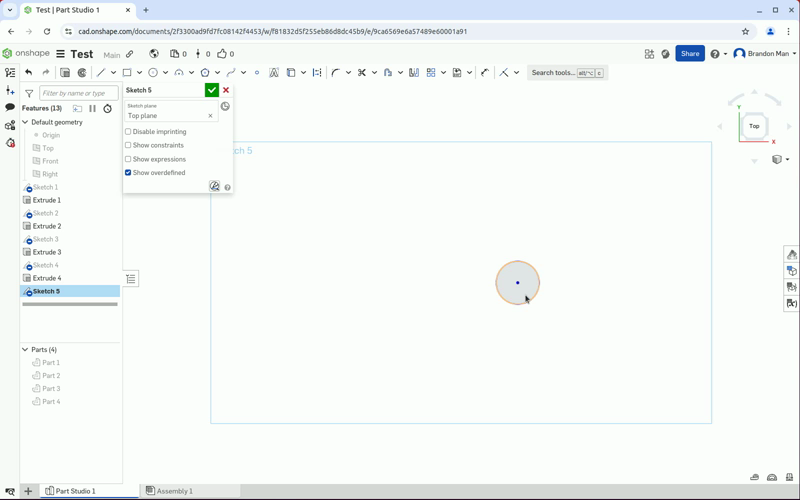
scroll(6)
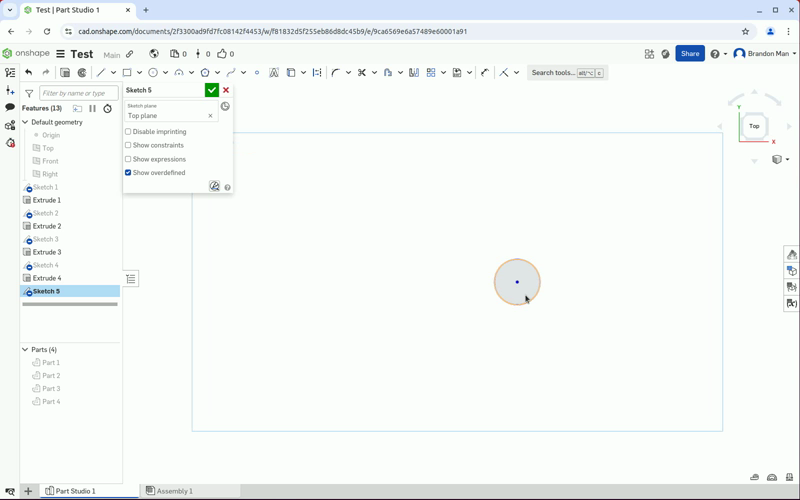
scroll(6)
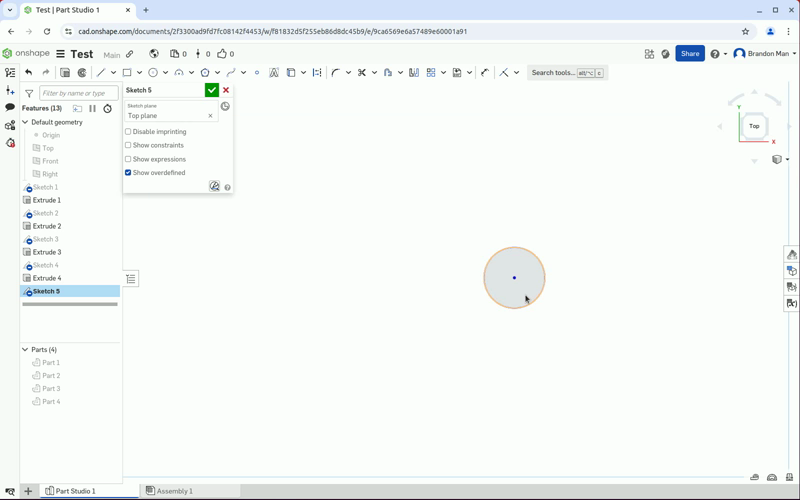
scroll(6)
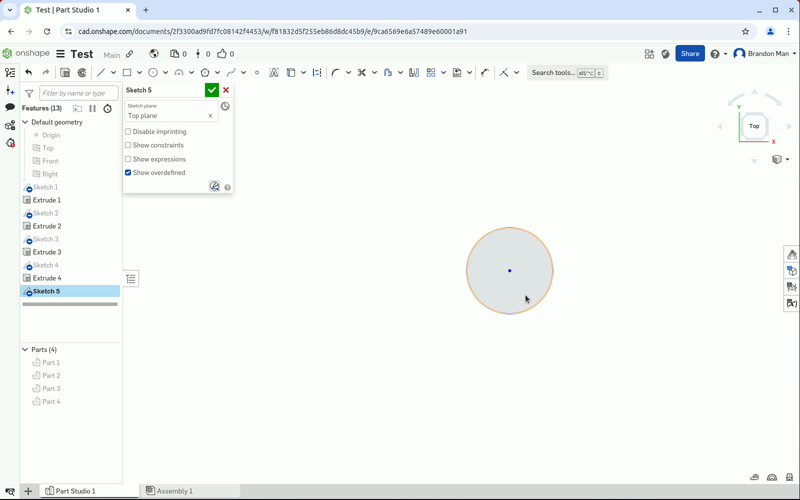
scroll(6)
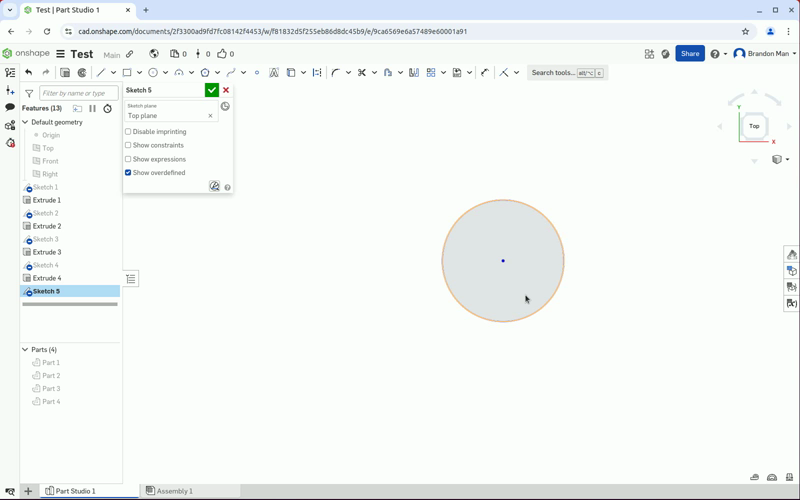
scroll(6)
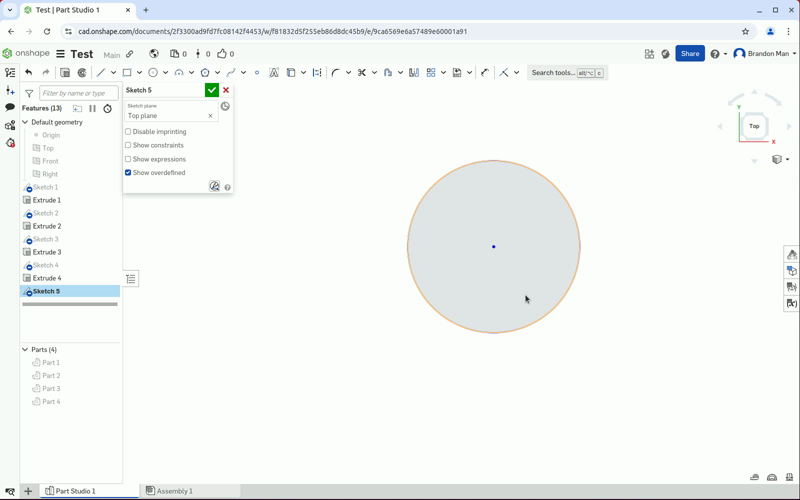
scroll(6)
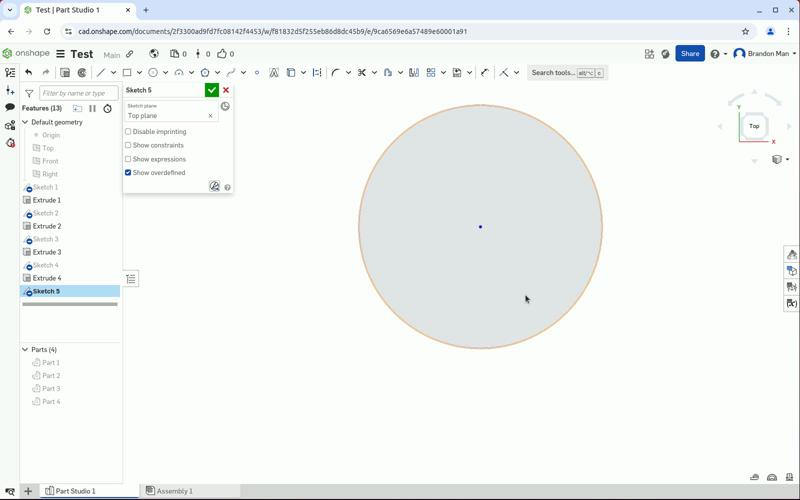
scroll(6)
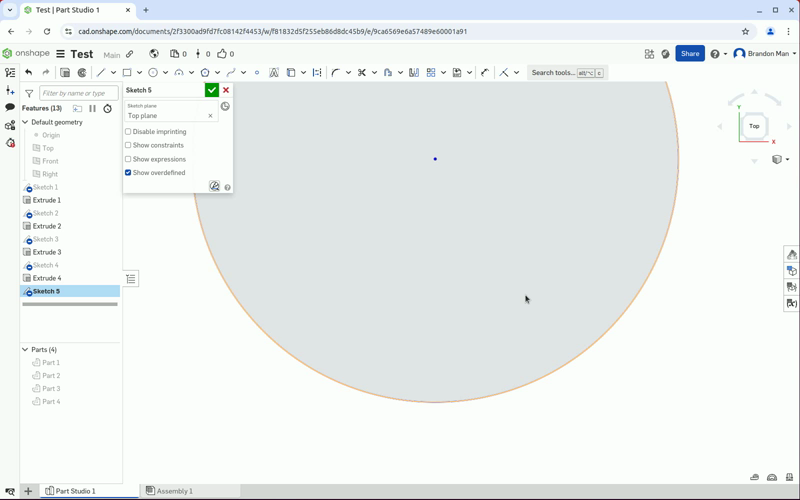
click(525, 294)
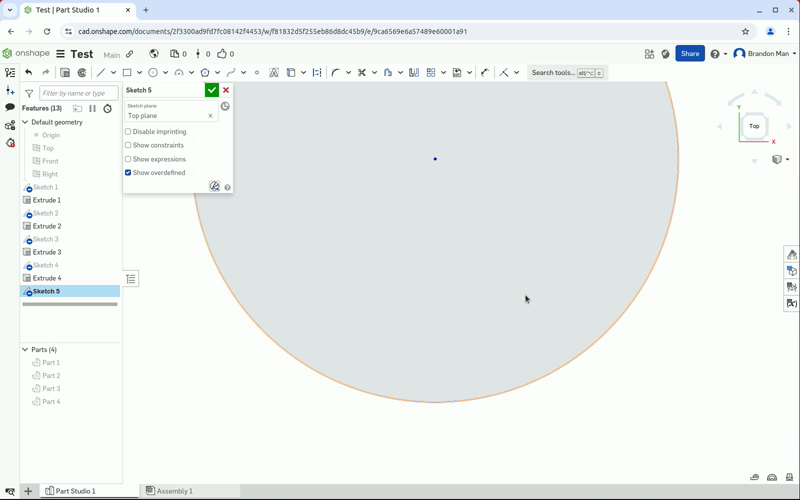
scroll(-6)
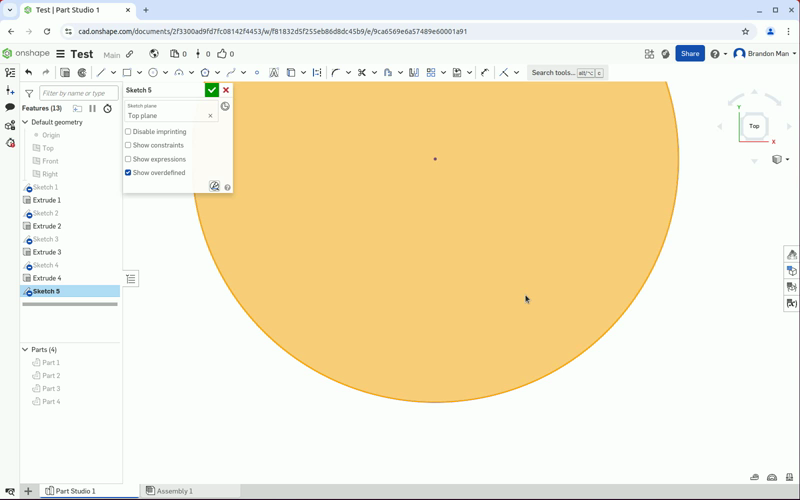
scroll(-6)
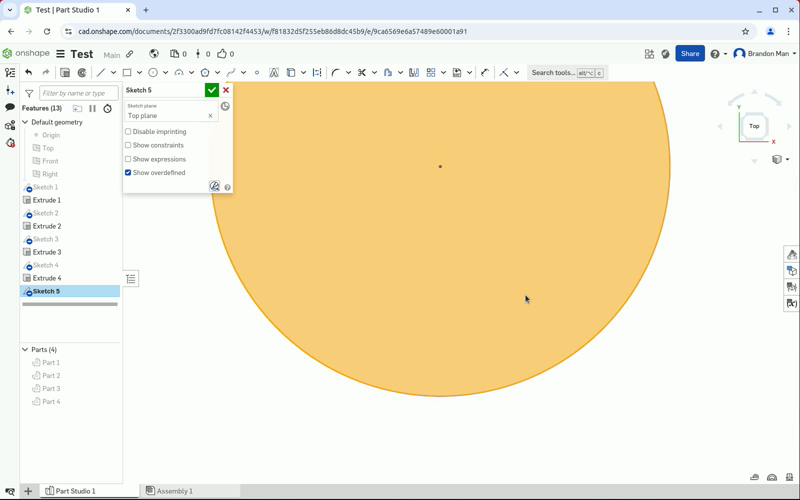
scroll(-6)
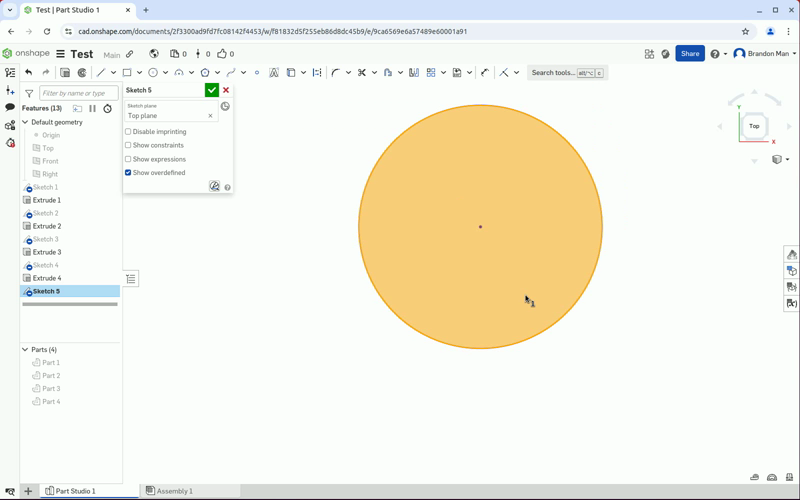
scroll(-6)
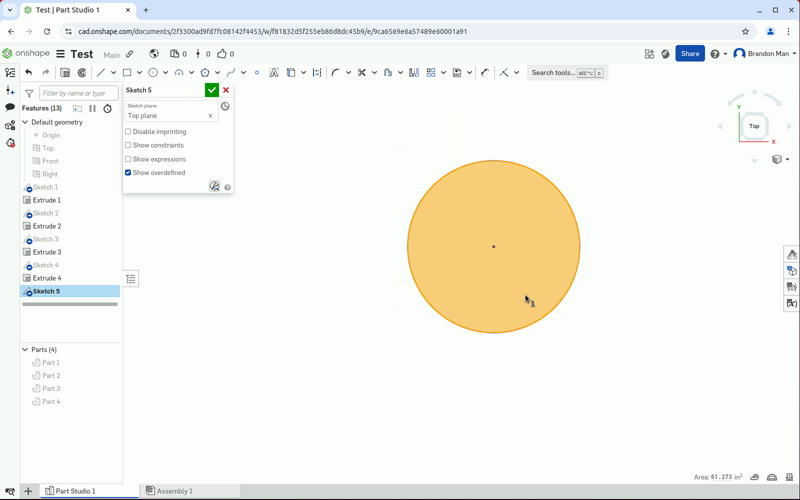
scroll(-6)
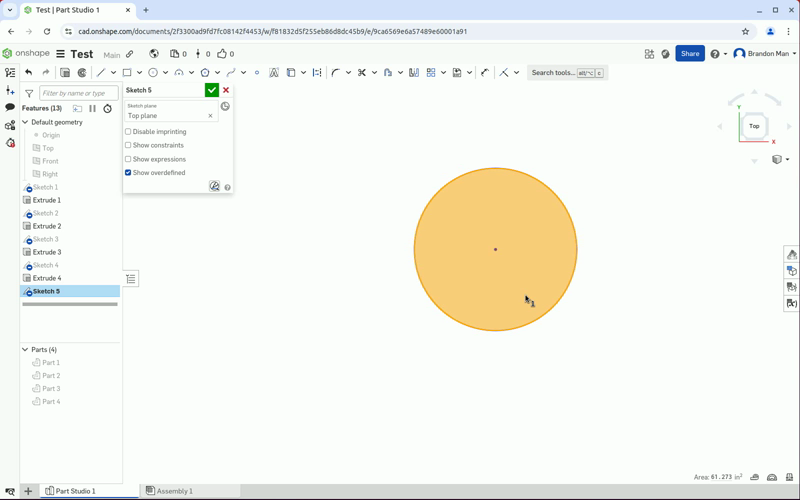
scroll(-6)
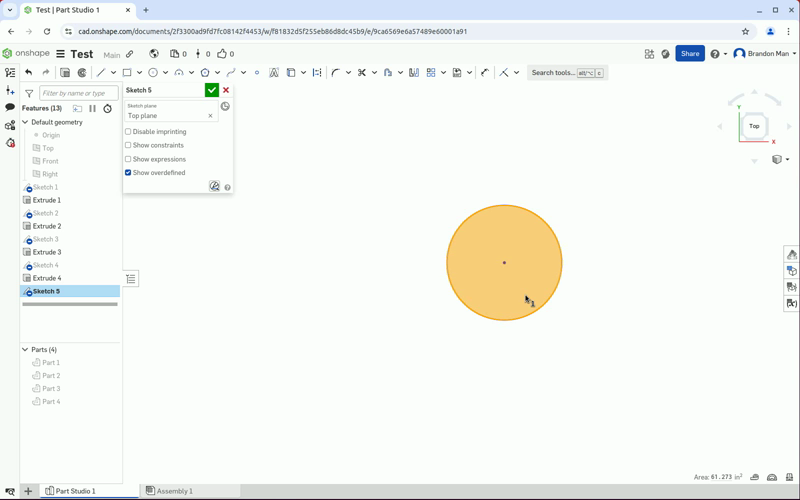
scroll(-6)
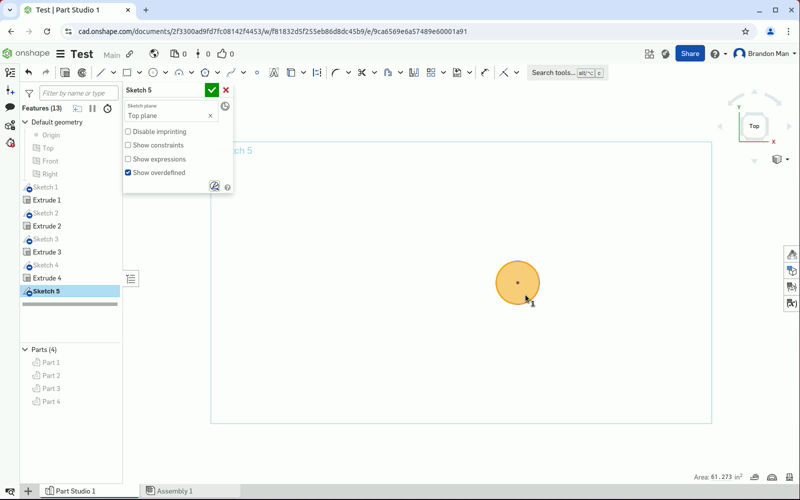
mouse_move(73, 352)
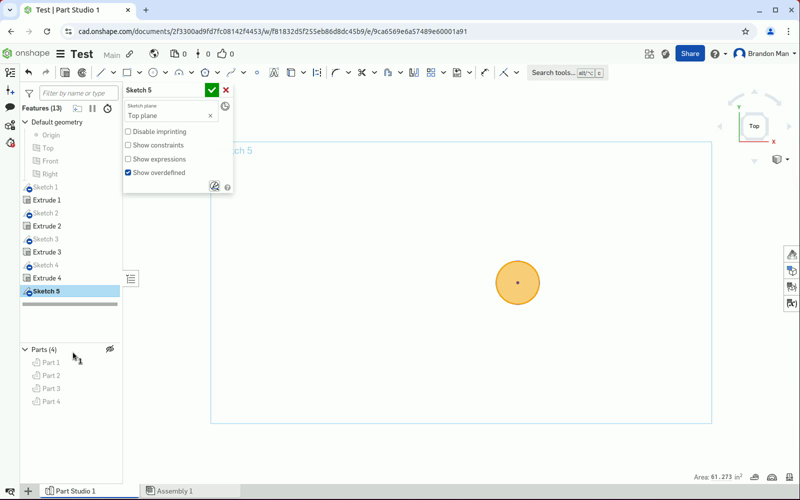
key(shift+y)
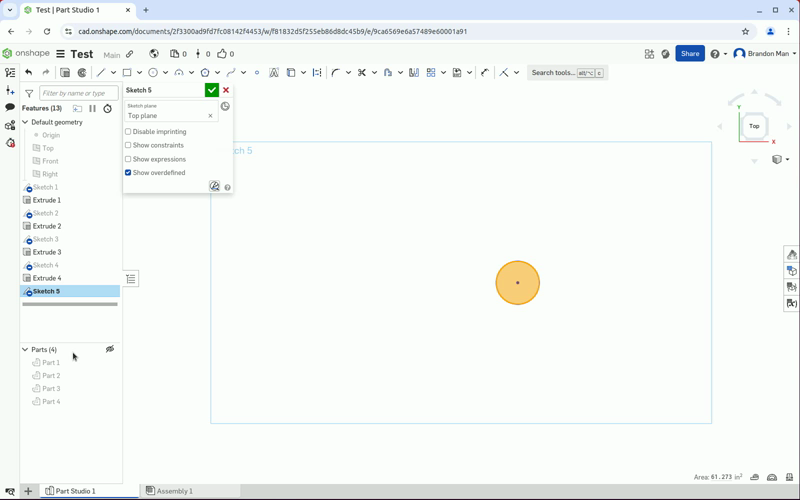
key(shift+e)
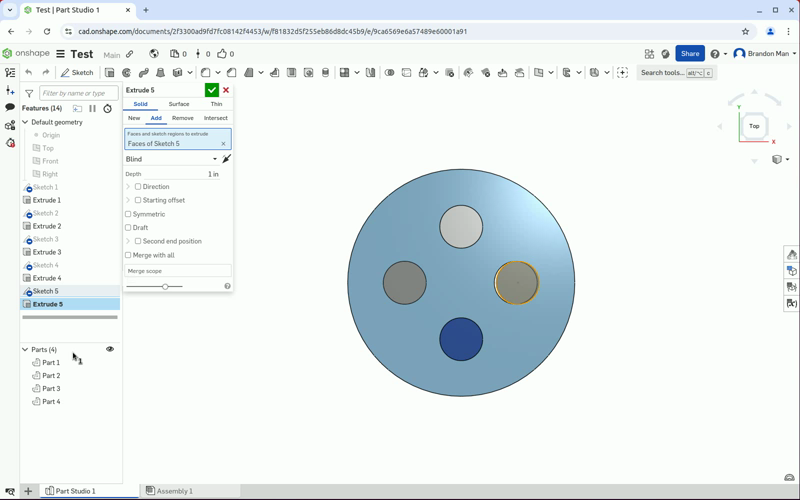
mouse_move(143, 106)
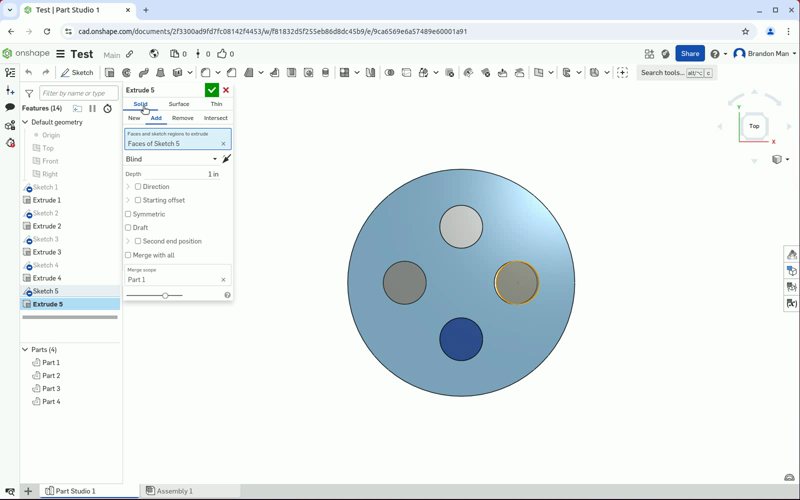
click(143, 106)
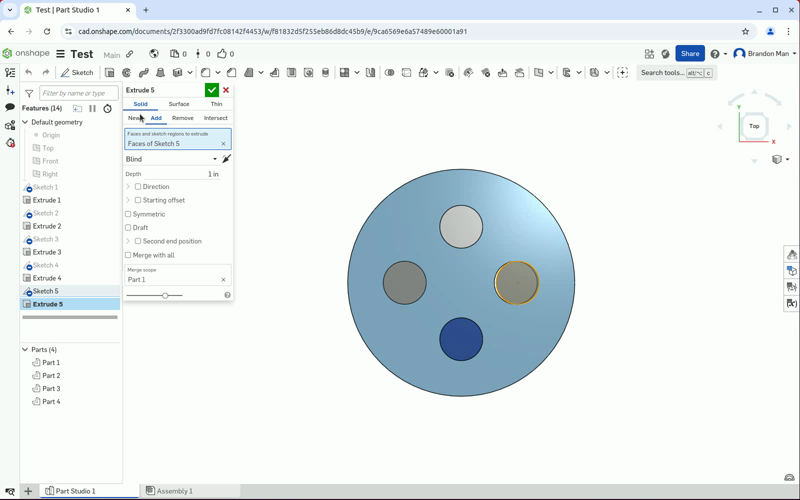
mouse_move(137, 120)
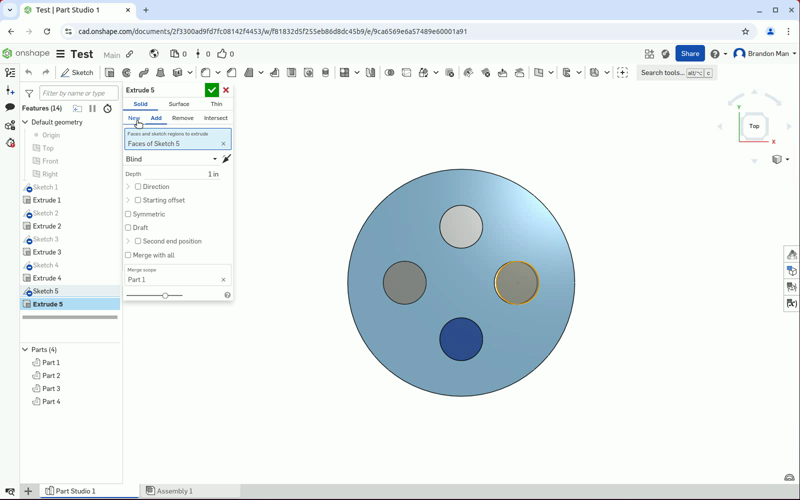
click(137, 120)
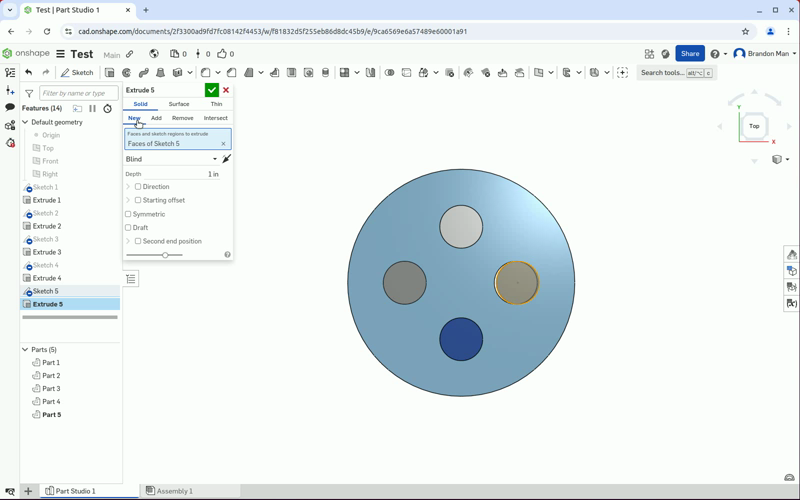
key(tab, 4)
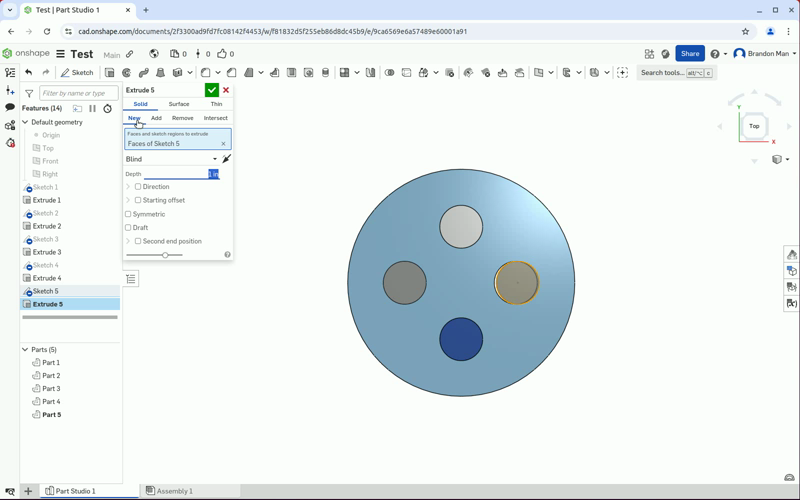
text(1.204)
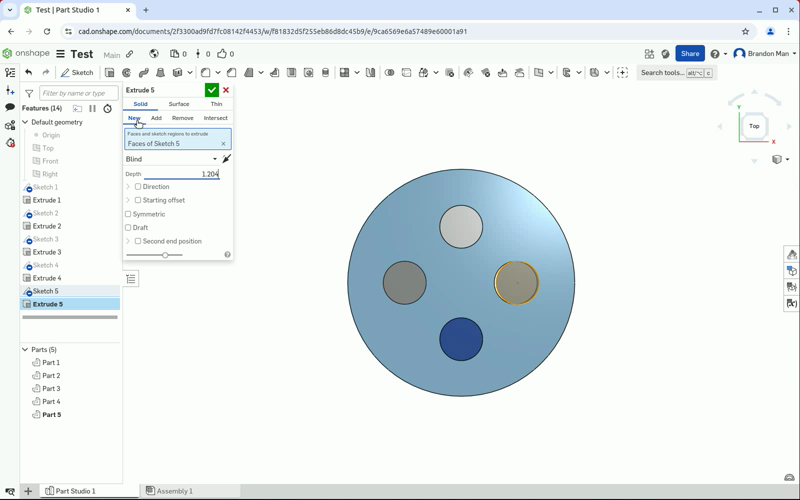
key(enter)
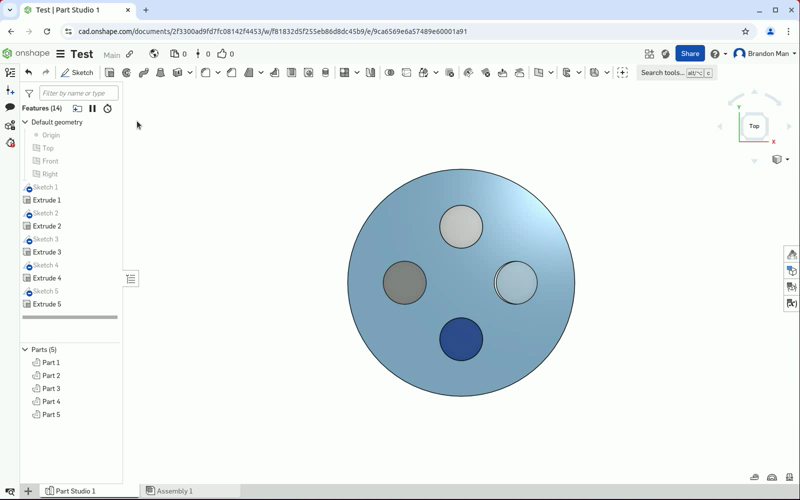
key(shift+h)
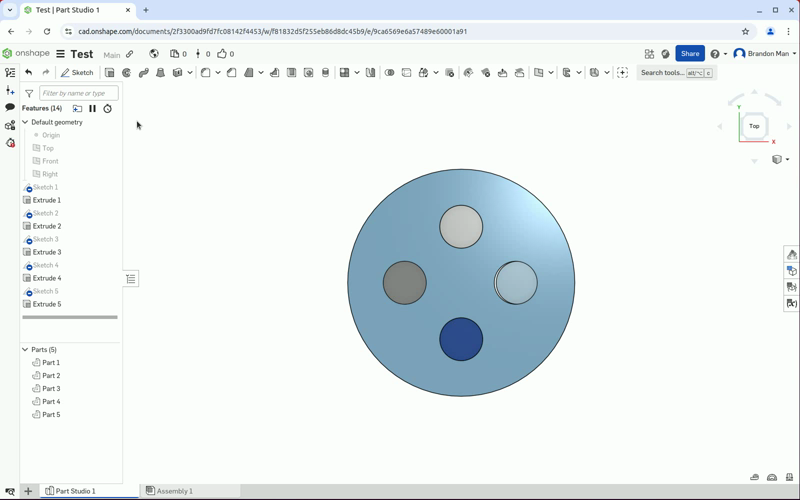
key(shift+h)
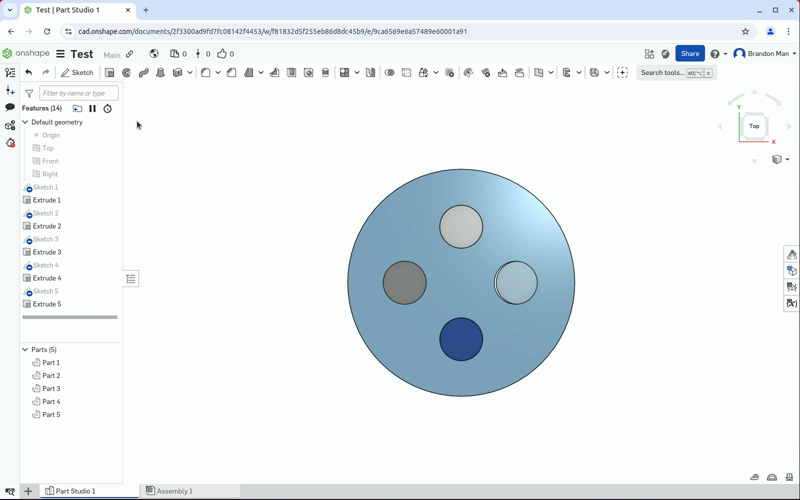
mouse_move(73, 189)
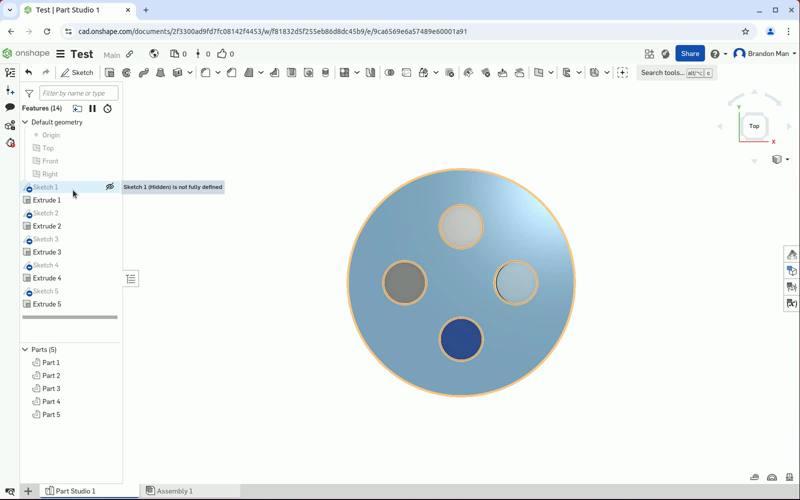
click(73, 189)
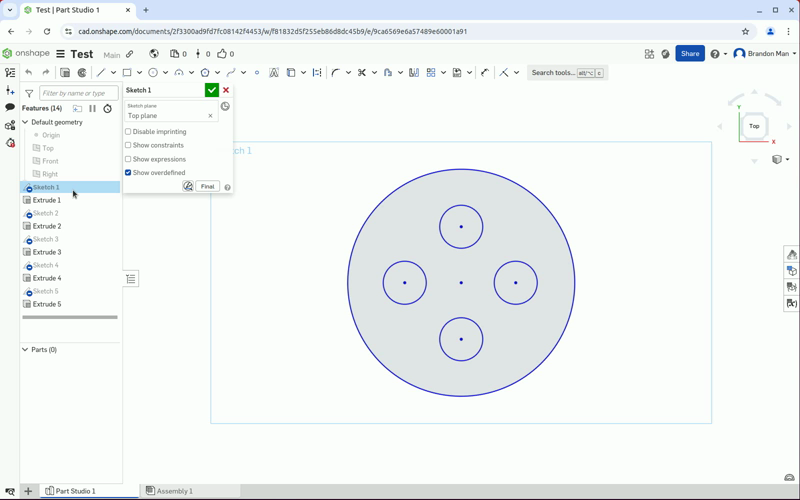
mouse_move(229, 92)
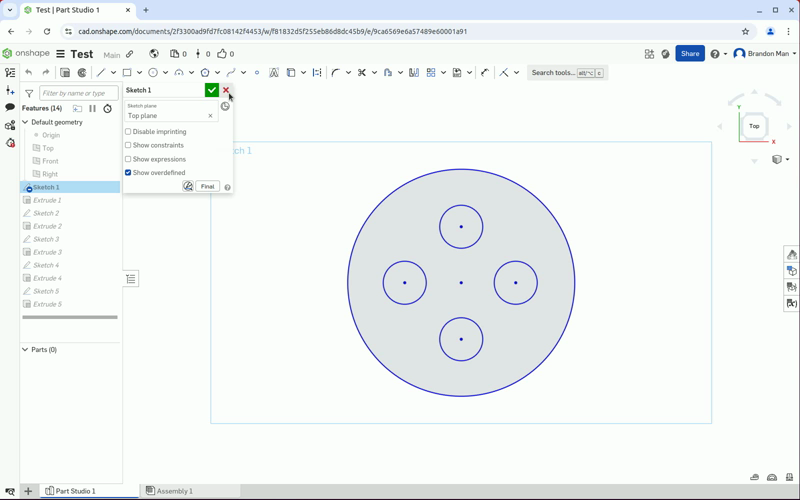
click(229, 92)
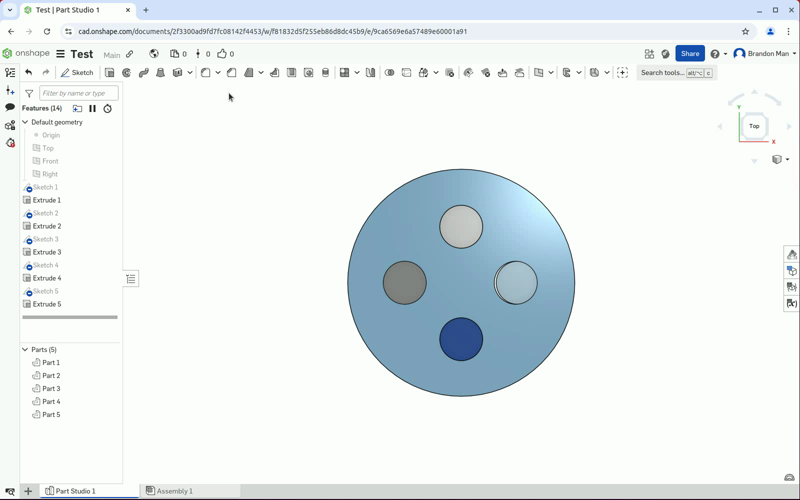
mouse_move(541, 75)
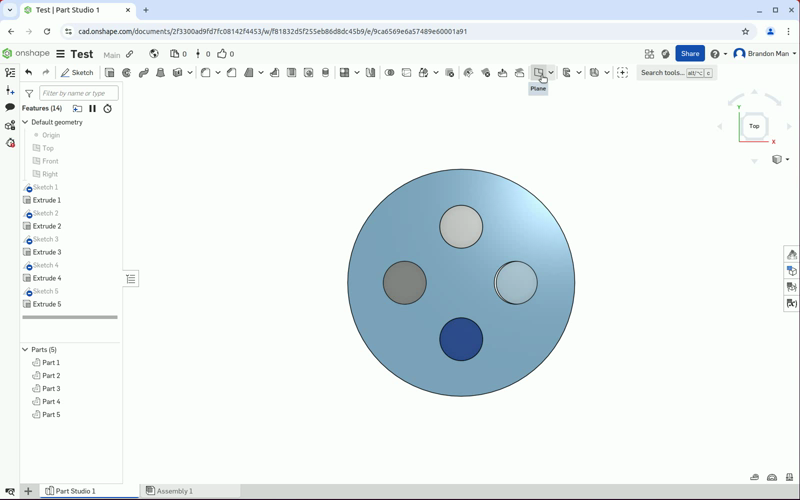
click(541, 75)
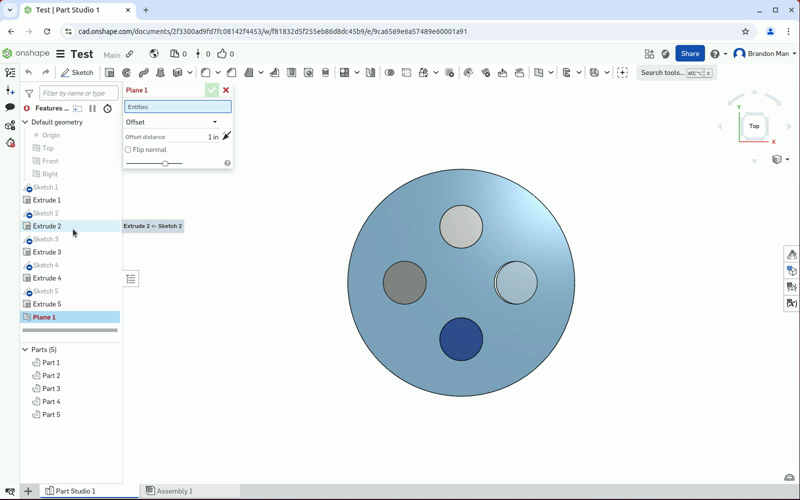
scroll(3)
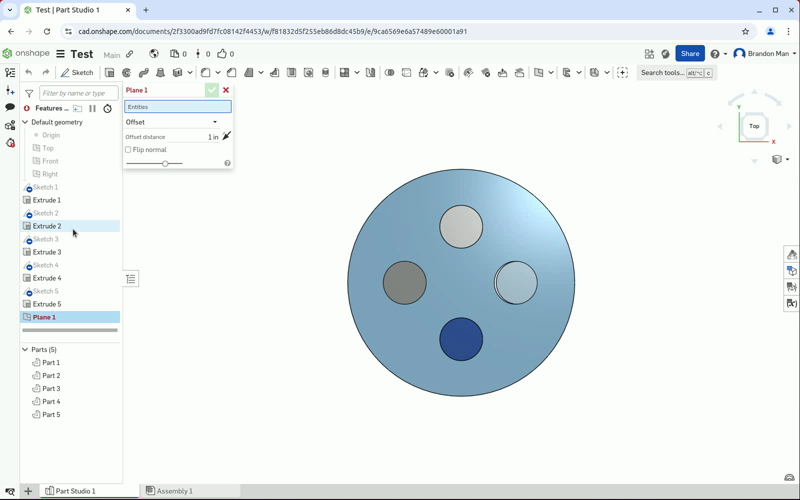
mouse_move(73, 150)
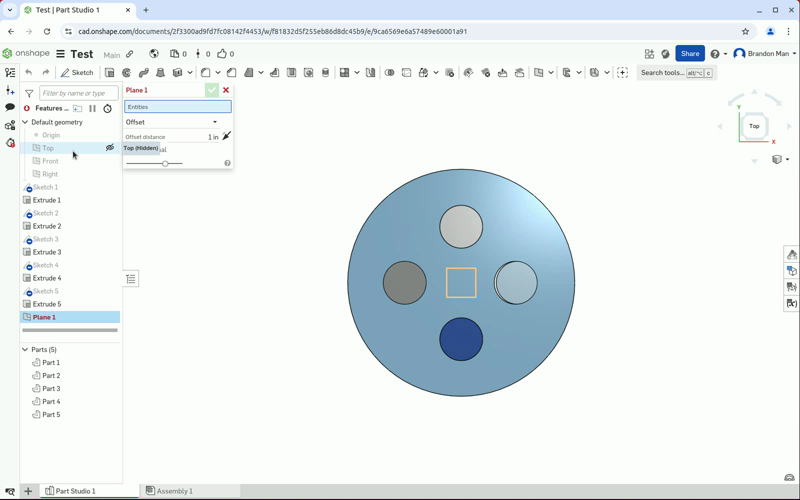
click(73, 150)
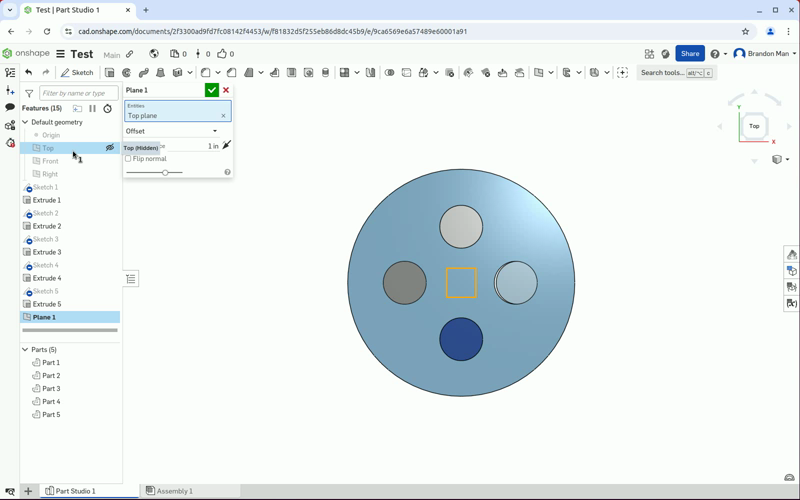
key(tab, 2)
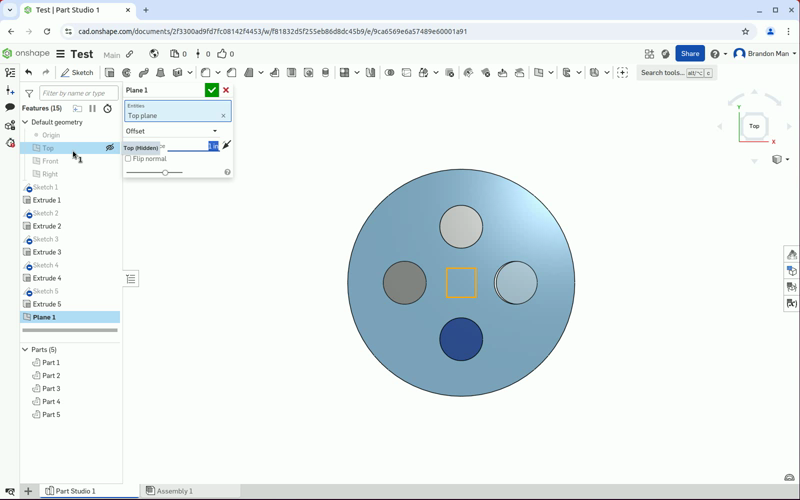
text(5.792)
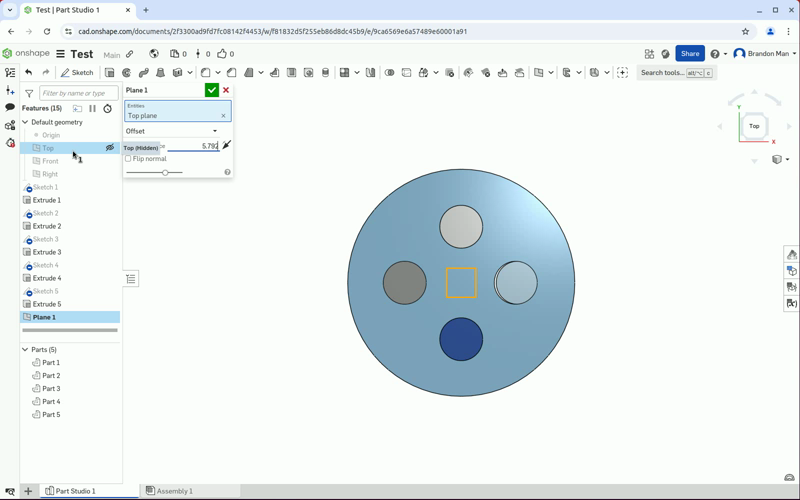
key(enter, 2)
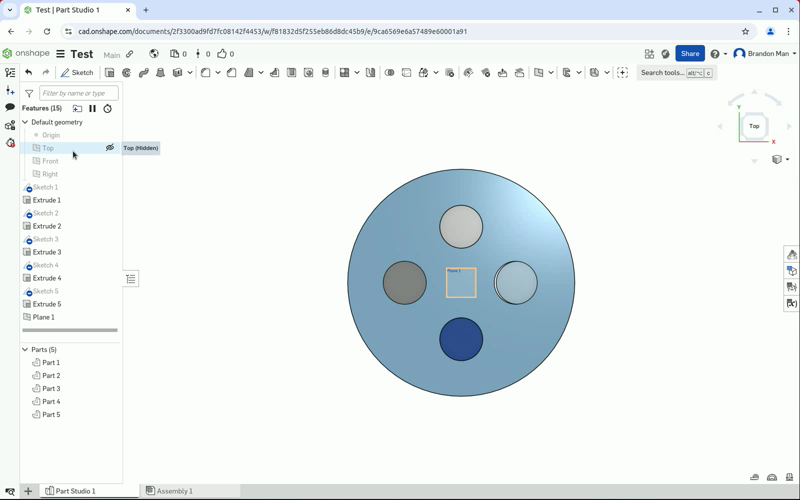
key(shift+s)
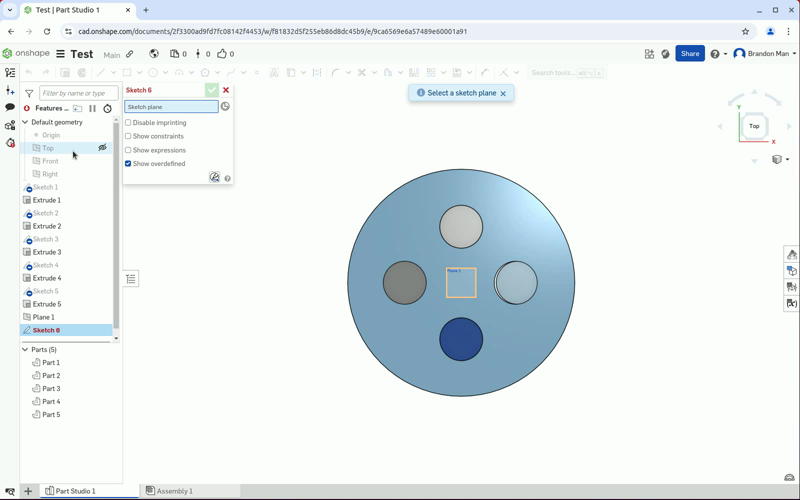
mouse_move(69, 319)
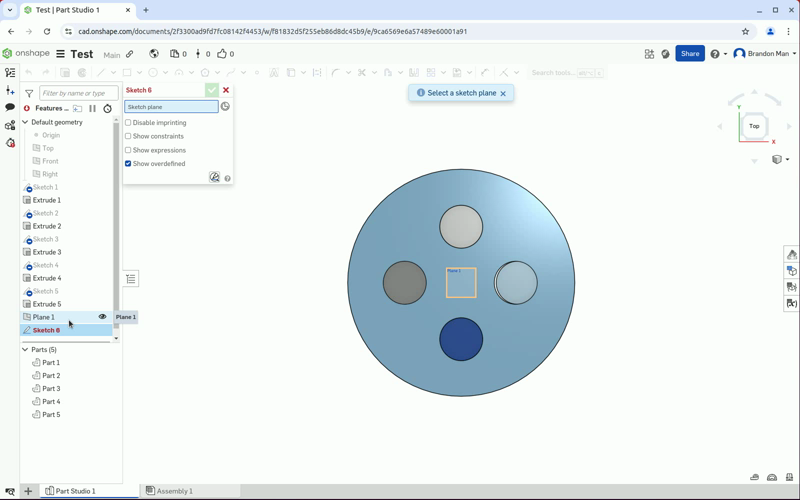
click(69, 319)
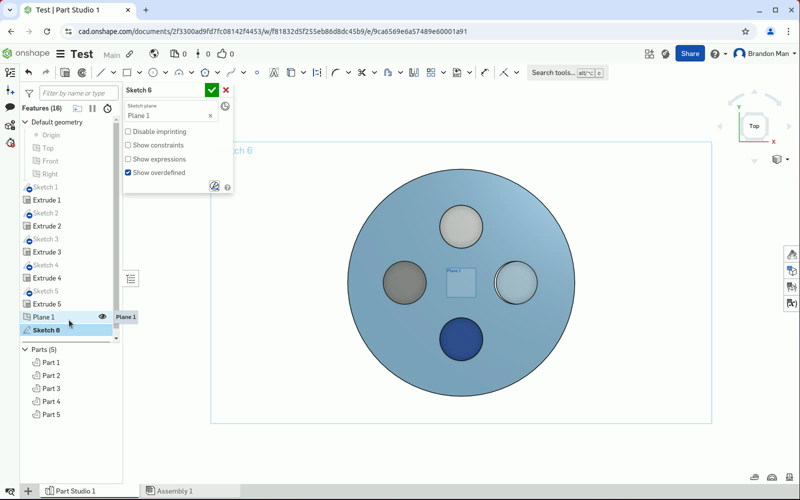
mouse_move(73, 352)
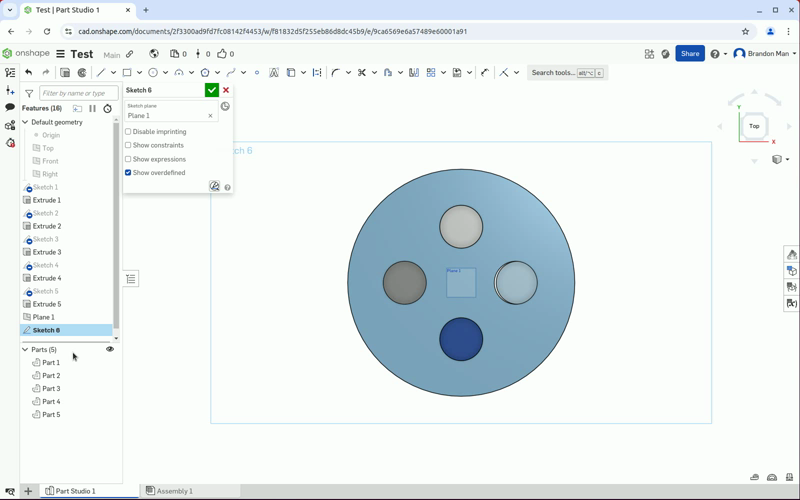
key(y)
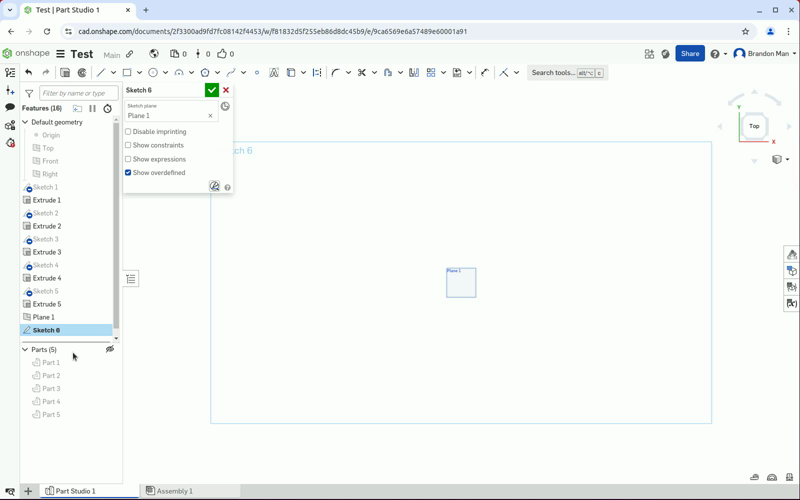
key(l)
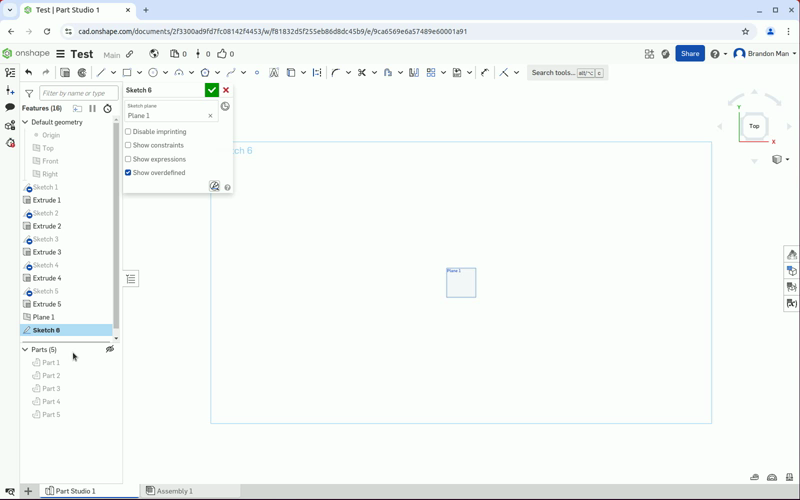
key_down(shift)
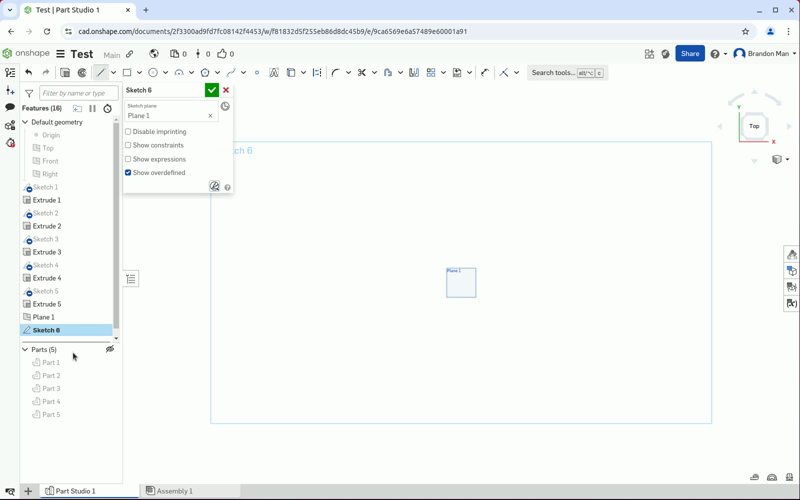
mouse_move(410, 246)
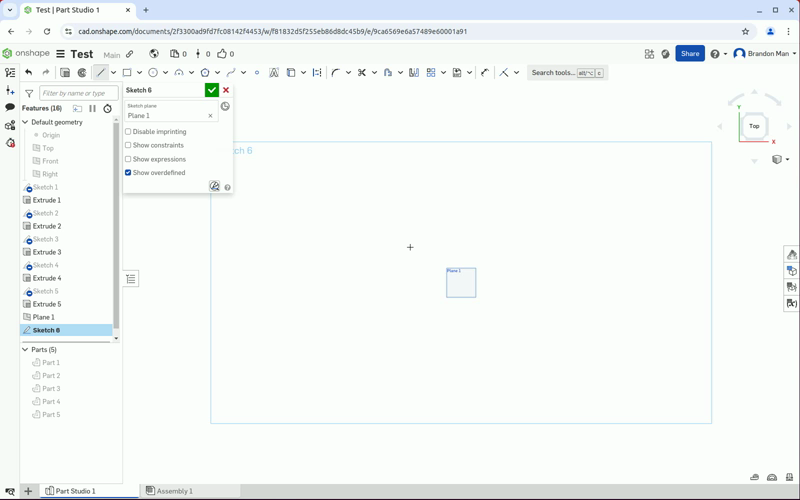
click(410, 246)
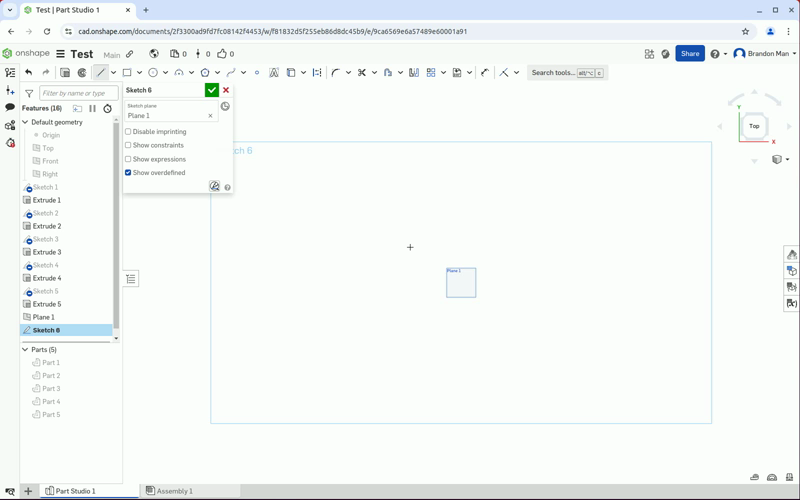
key_up(shift)
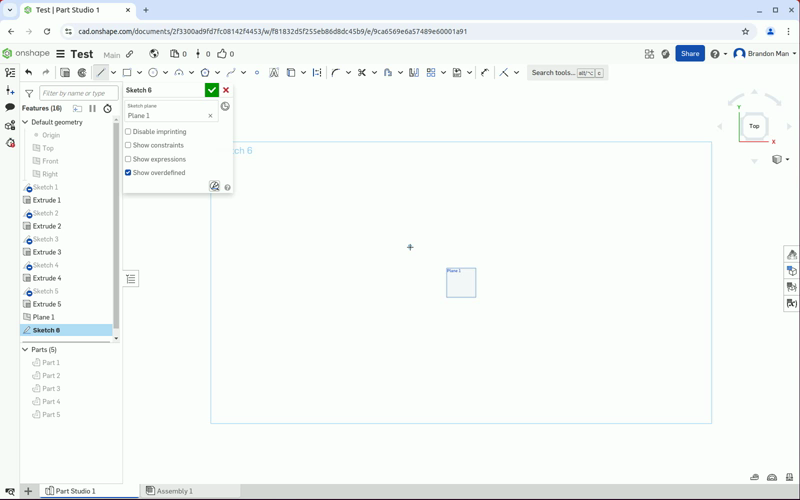
key_down(shift)
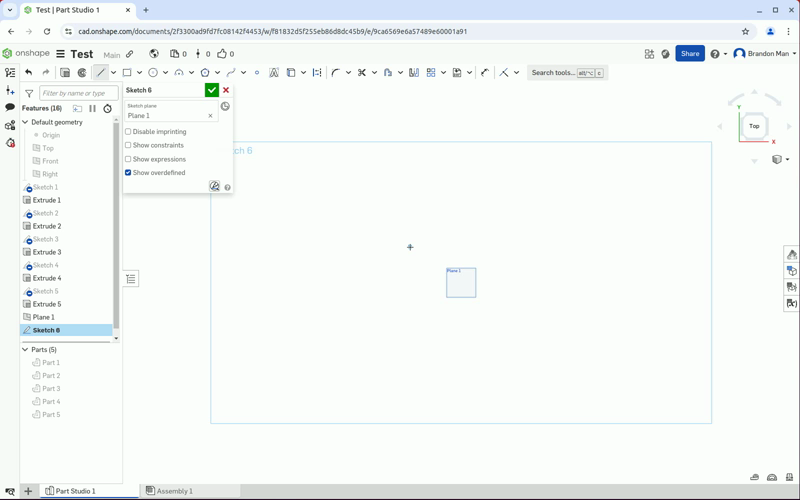
mouse_move(440, 246)
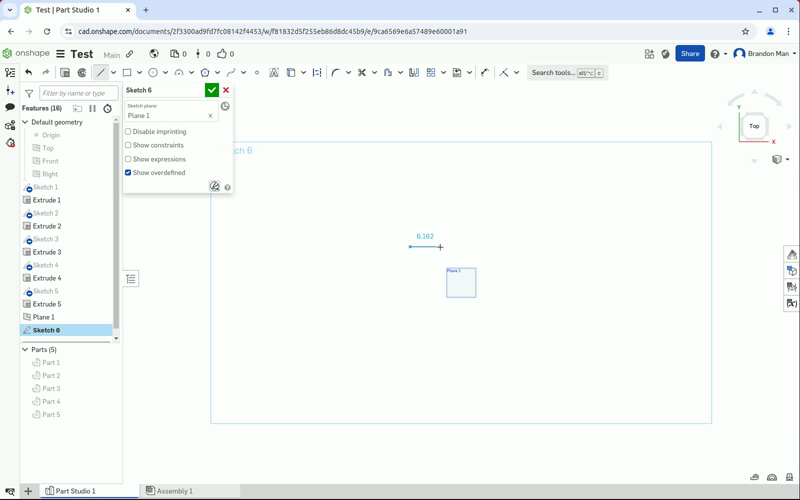
mouse_move(425, 261)
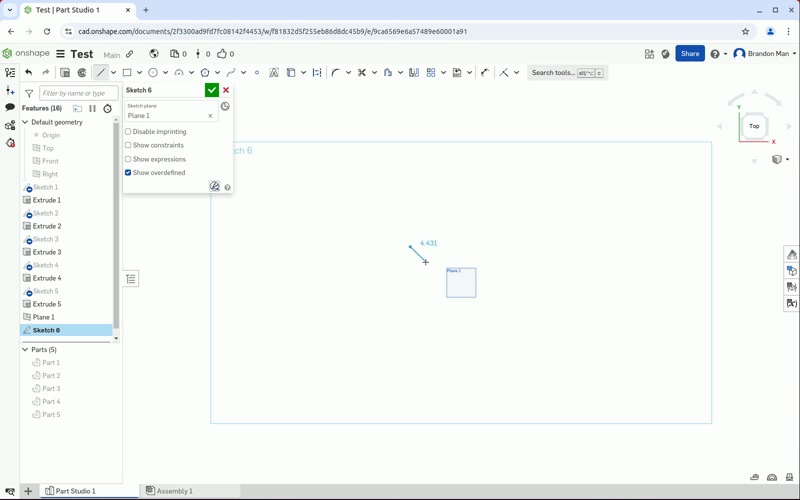
click(425, 261)
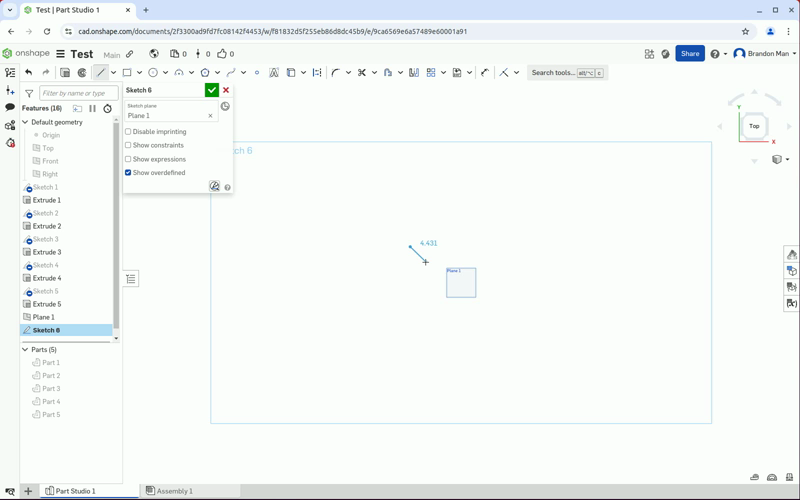
key_up(shift)
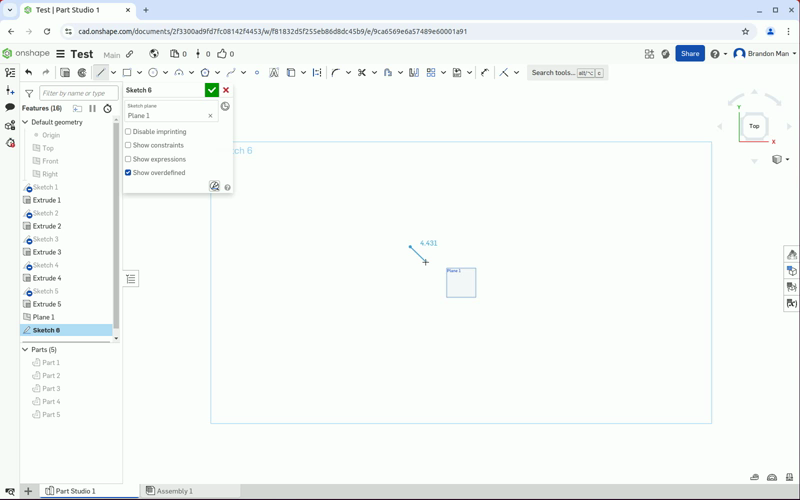
key_down(shift)
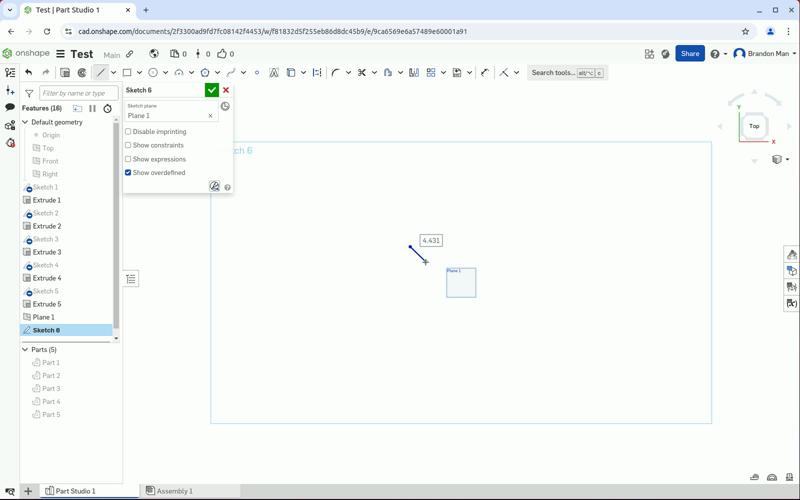
mouse_move(497, 333)
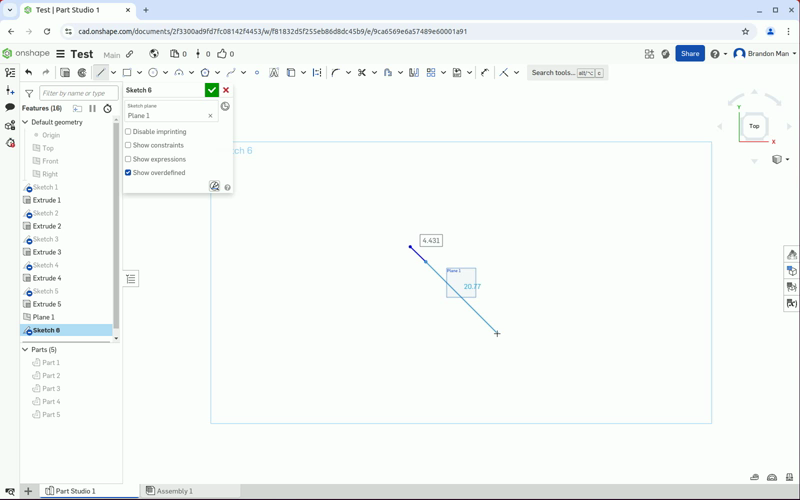
click(497, 333)
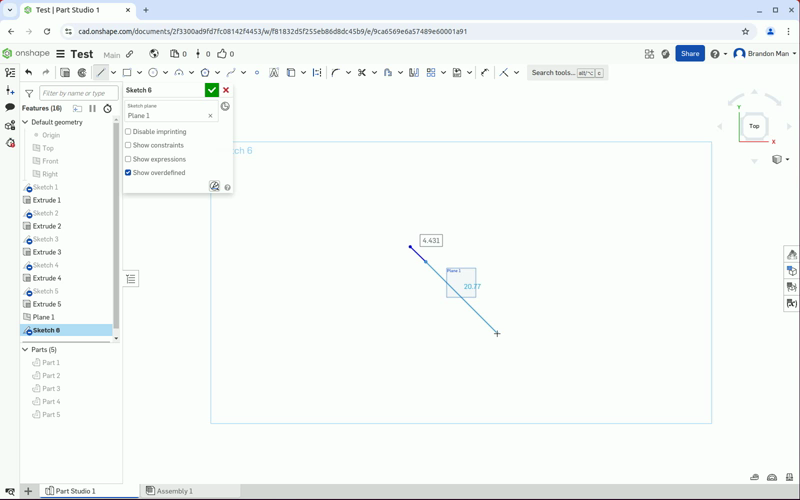
key_up(shift)
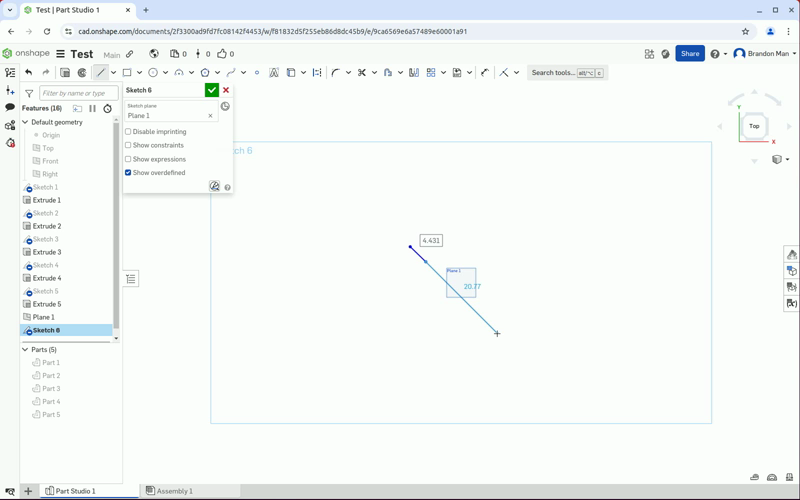
key_down(shift)
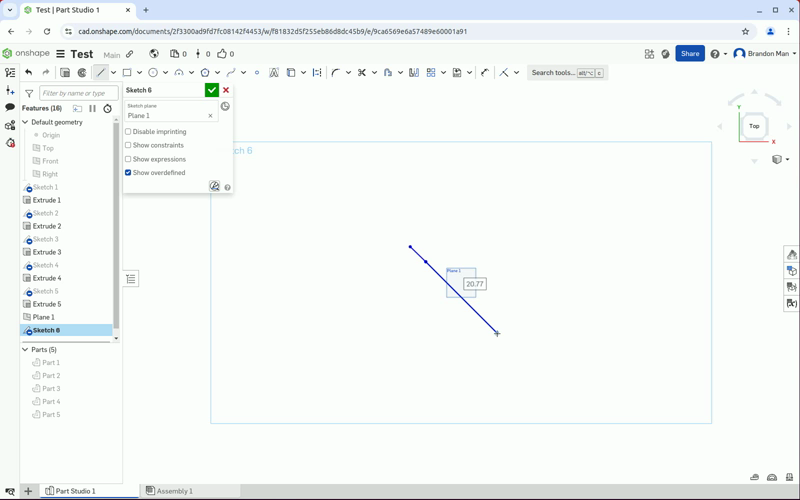
mouse_move(527, 333)
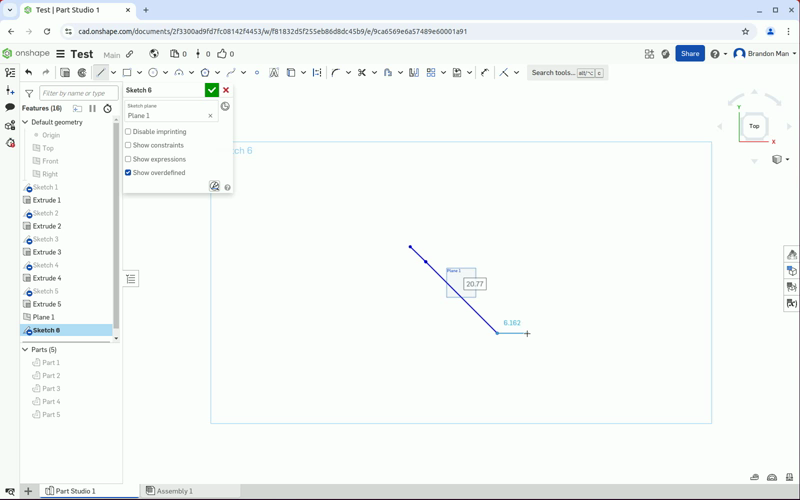
mouse_move(501, 329)
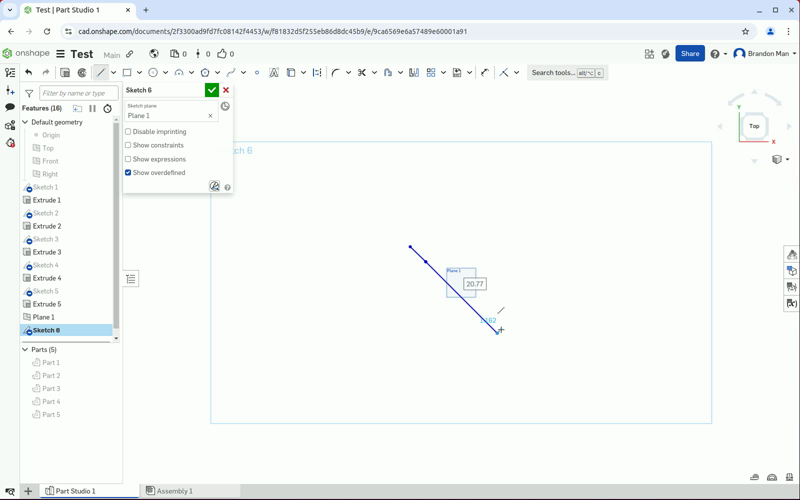
scroll(6)
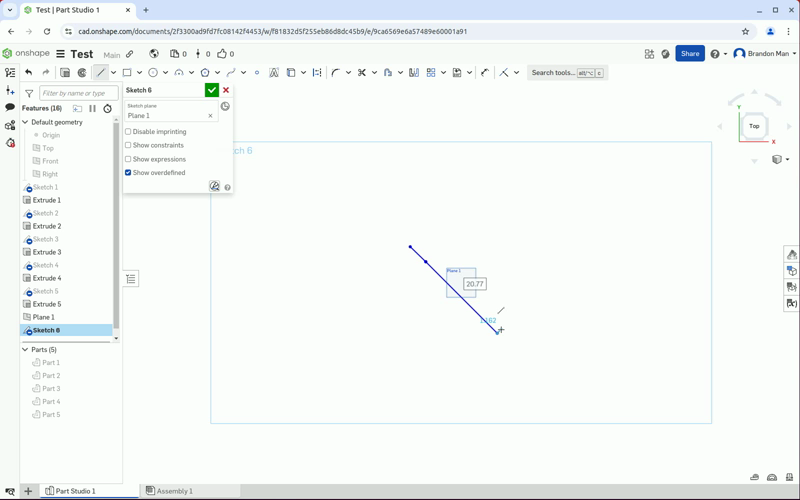
scroll(6)
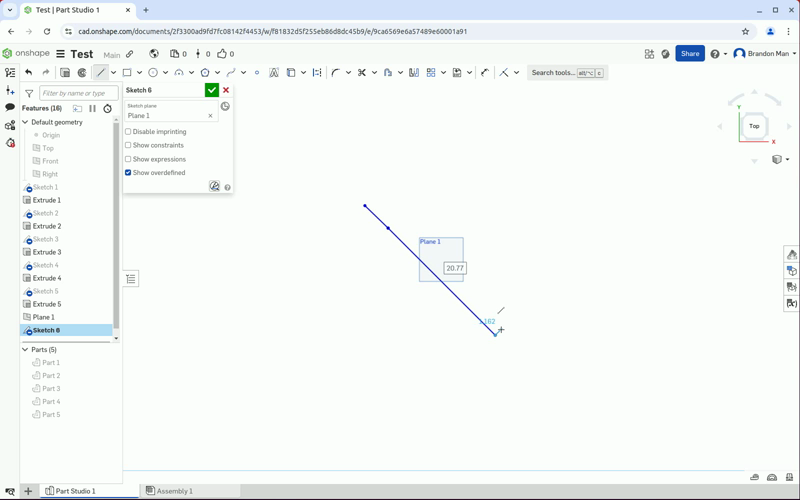
scroll(6)
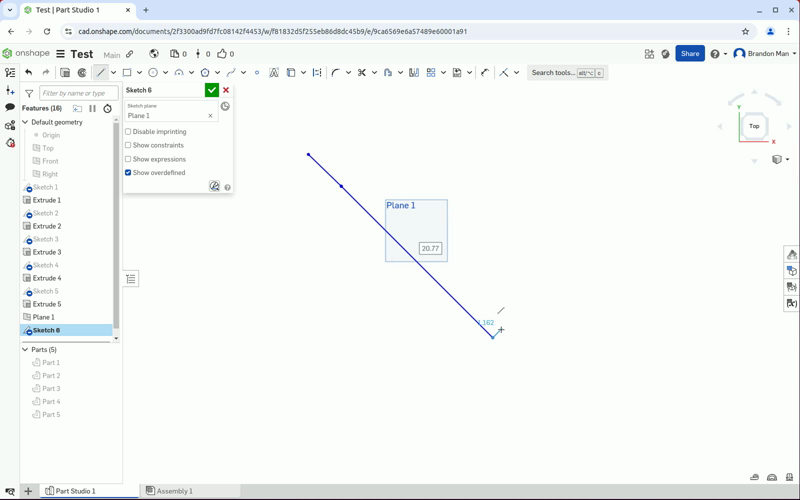
scroll(6)
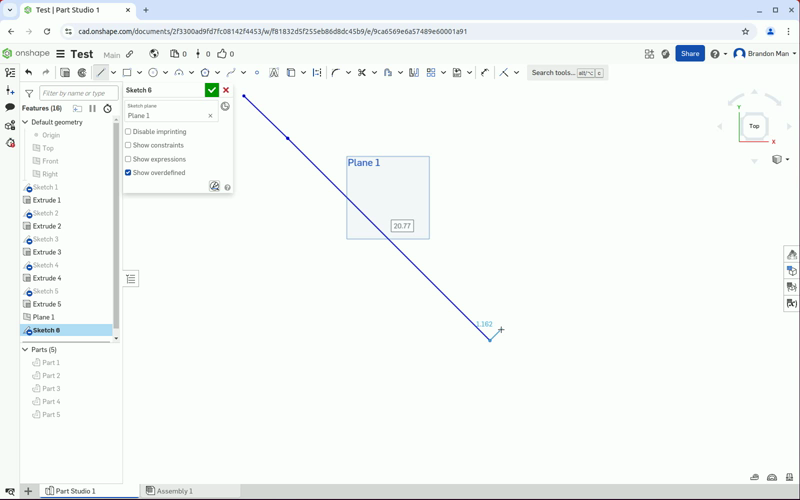
scroll(6)
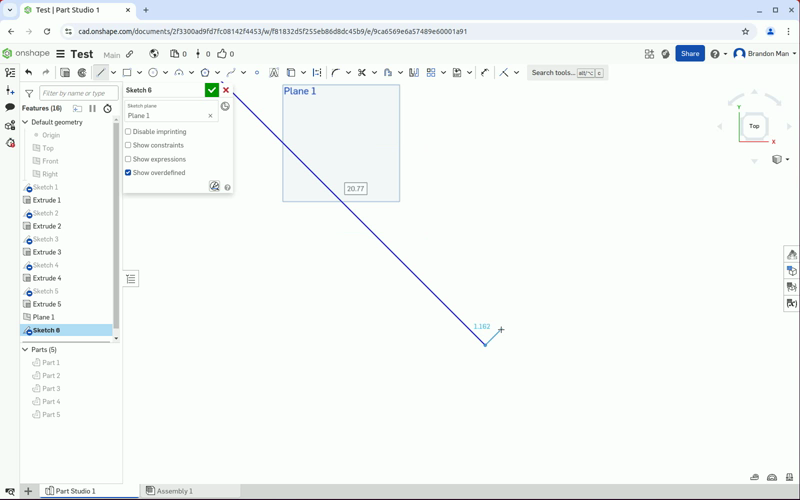
scroll(6)
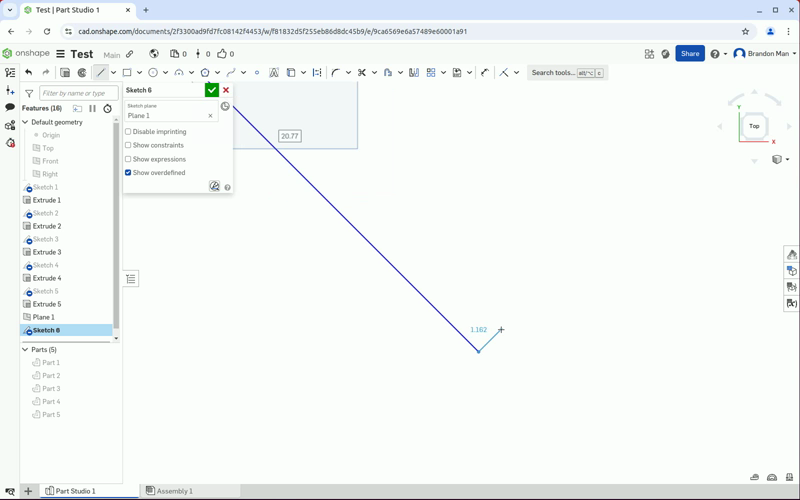
scroll(6)
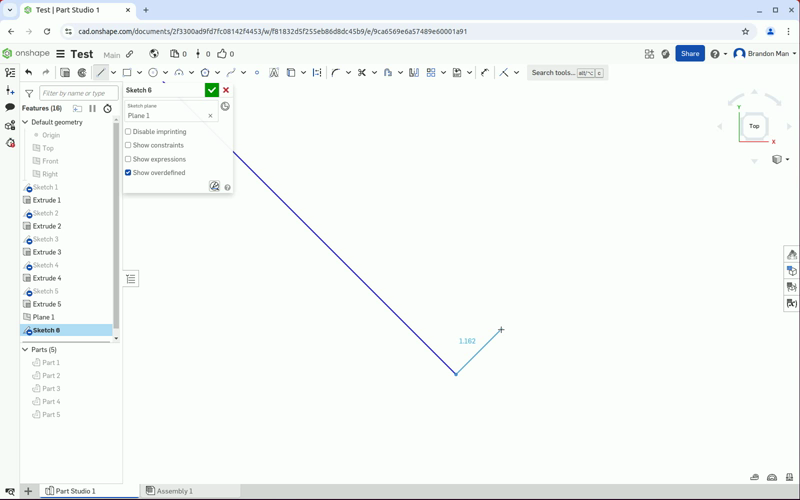
click(501, 329)
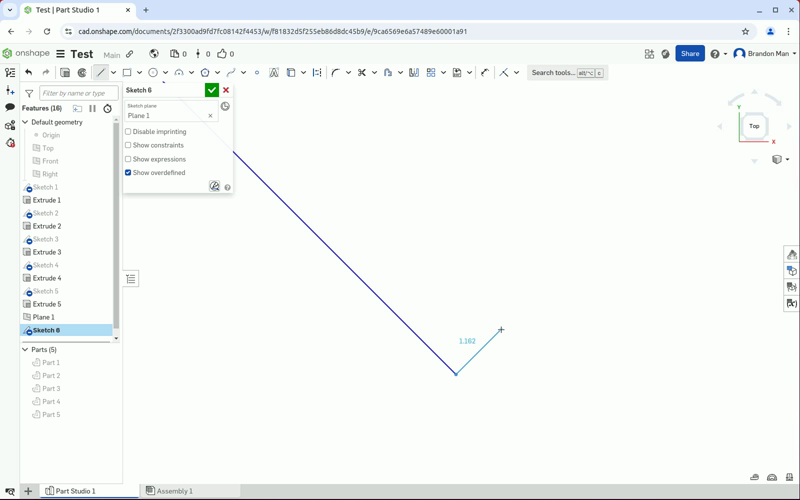
scroll(-6)
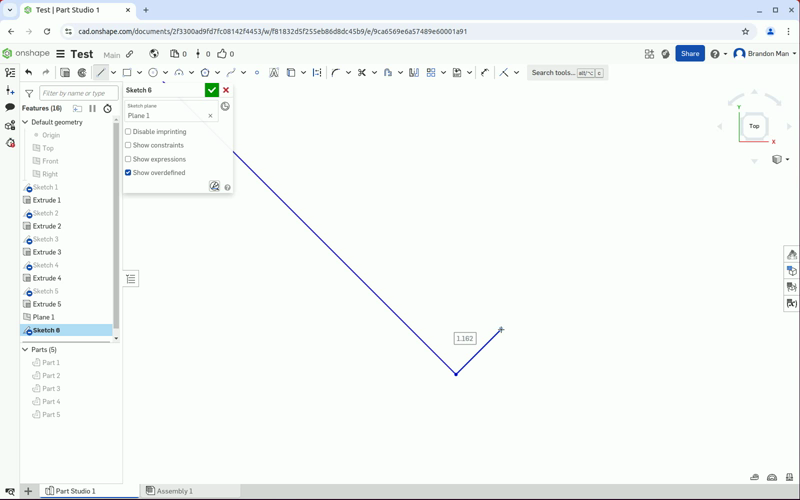
scroll(-6)
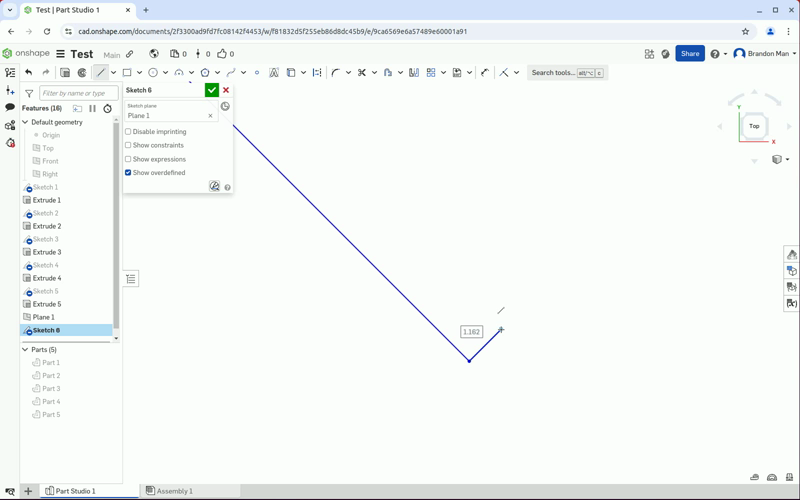
scroll(-6)
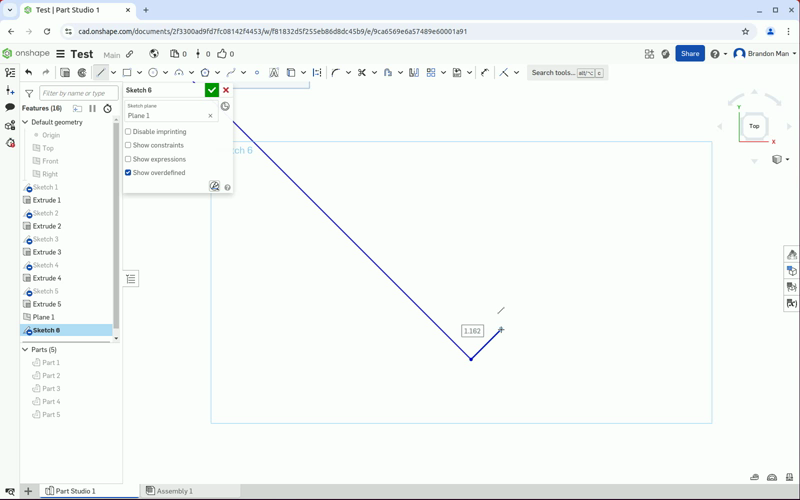
scroll(-6)
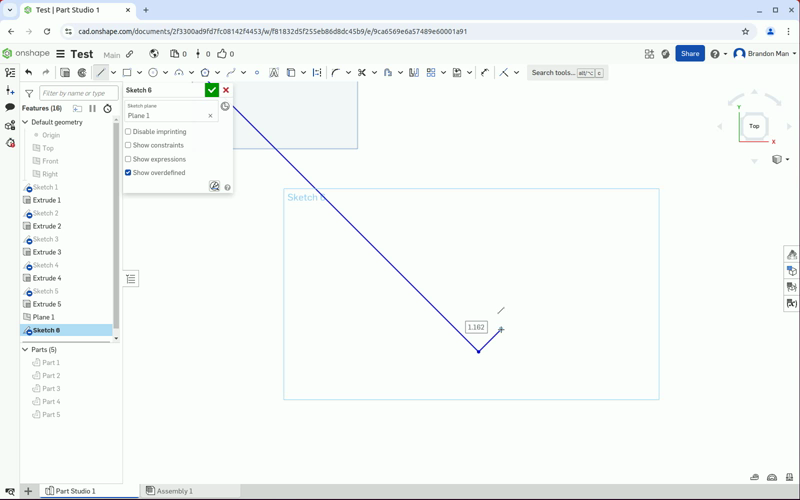
scroll(-6)
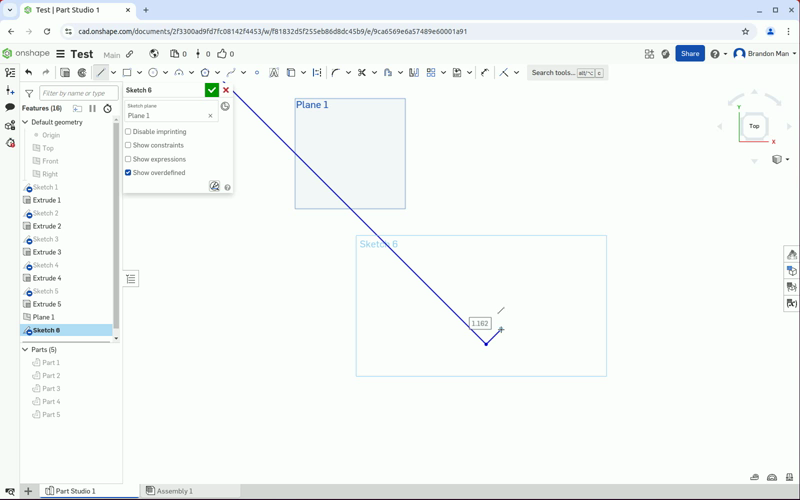
scroll(-6)
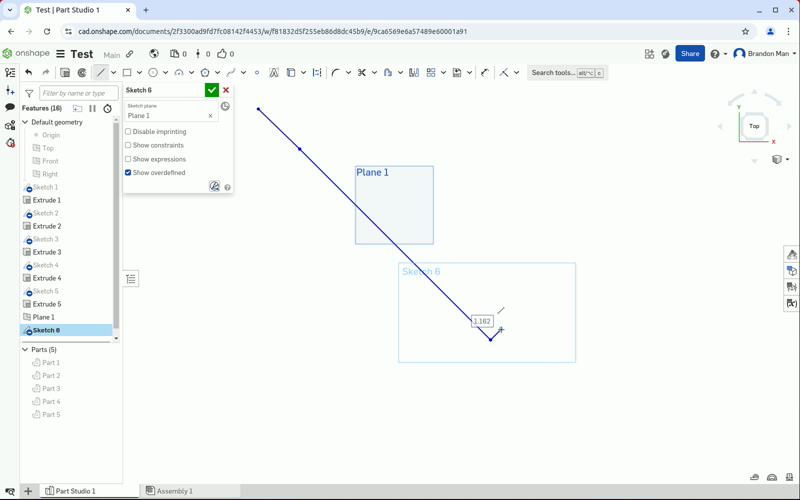
scroll(-6)
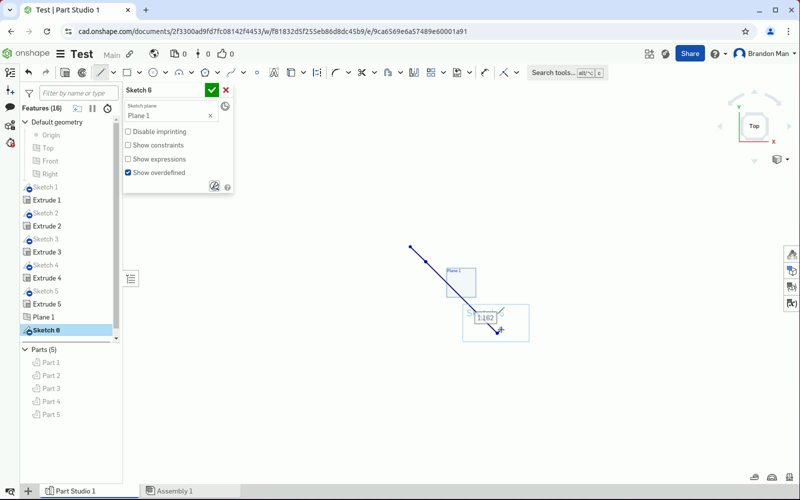
key_up(shift)
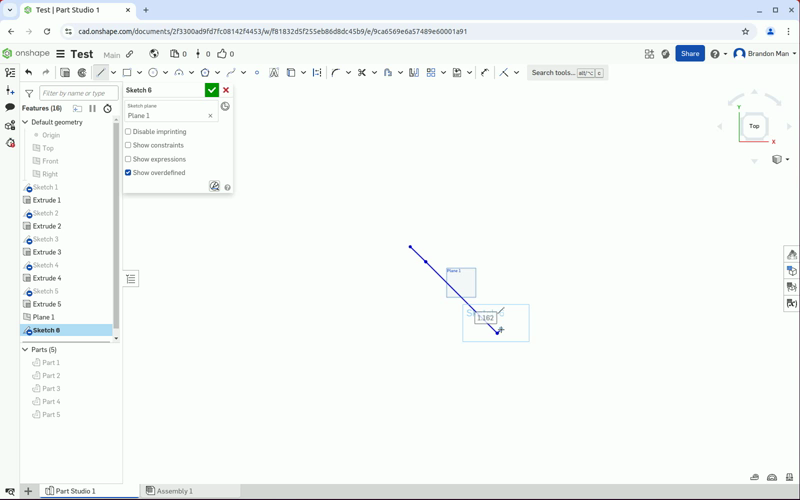
key_down(shift)
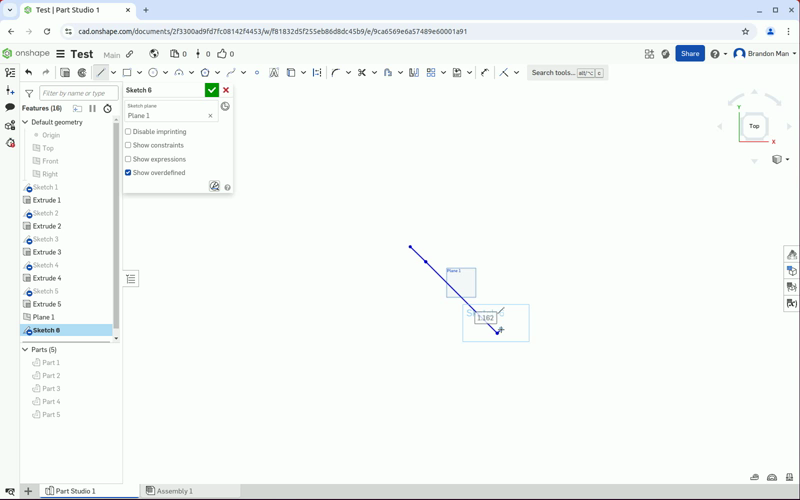
mouse_move(414, 242)
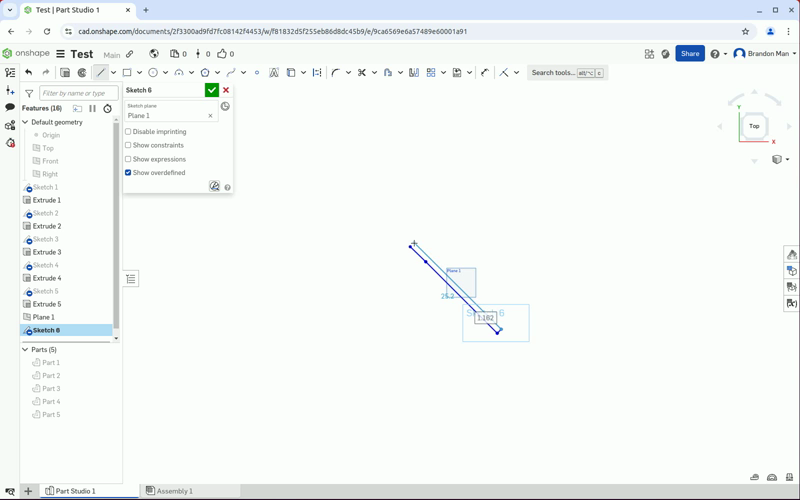
click(414, 242)
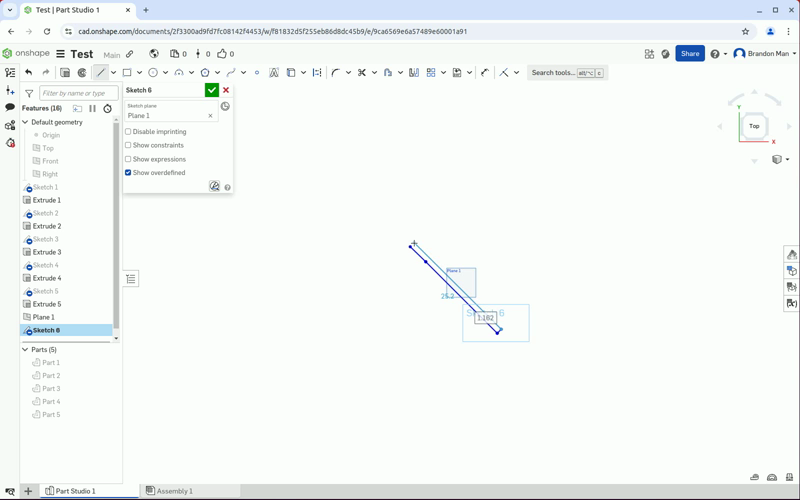
key_up(shift)
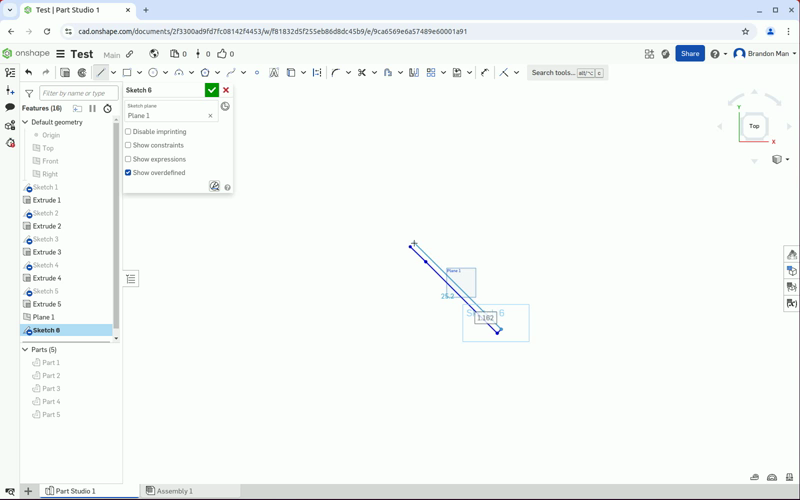
mouse_move(444, 242)
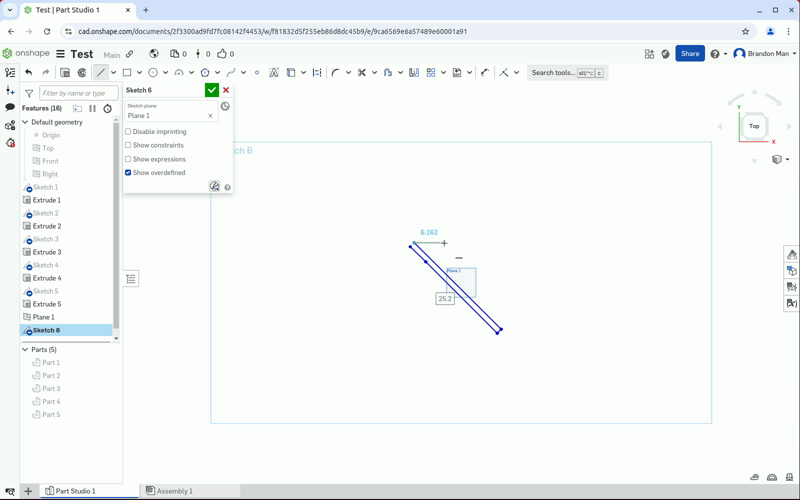
key_down(shift)
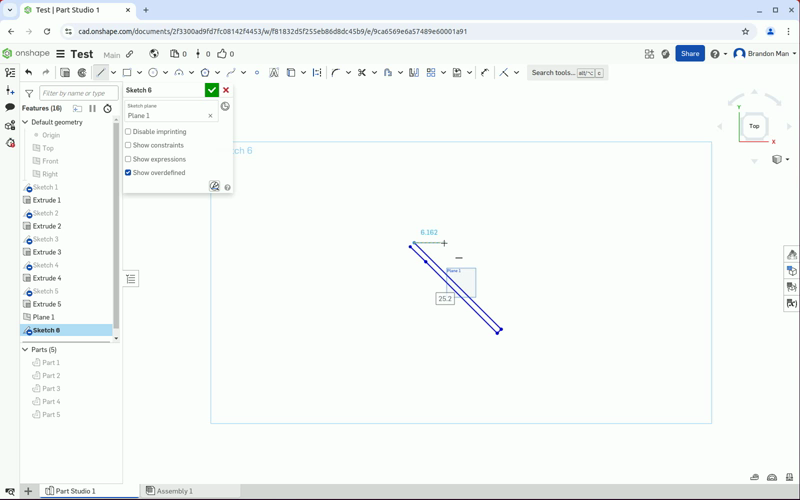
mouse_move(410, 246)
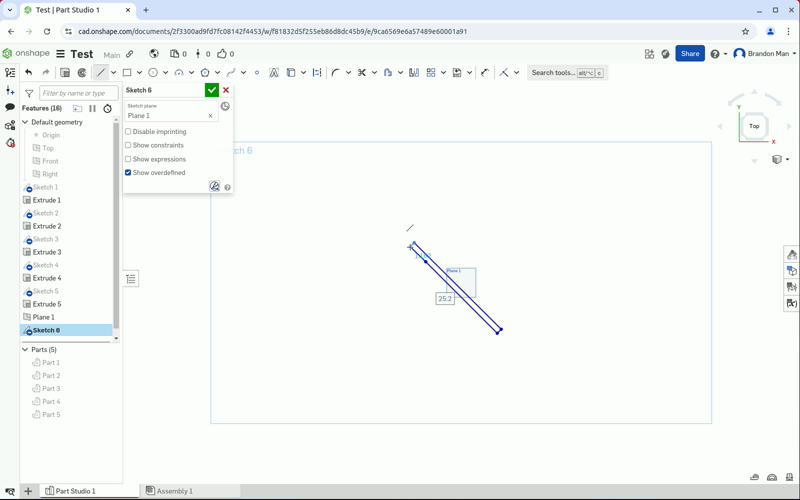
scroll(6)
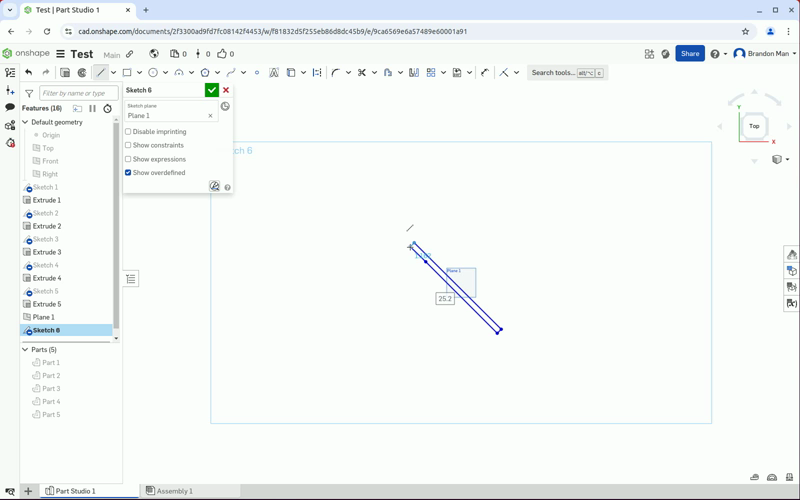
scroll(6)
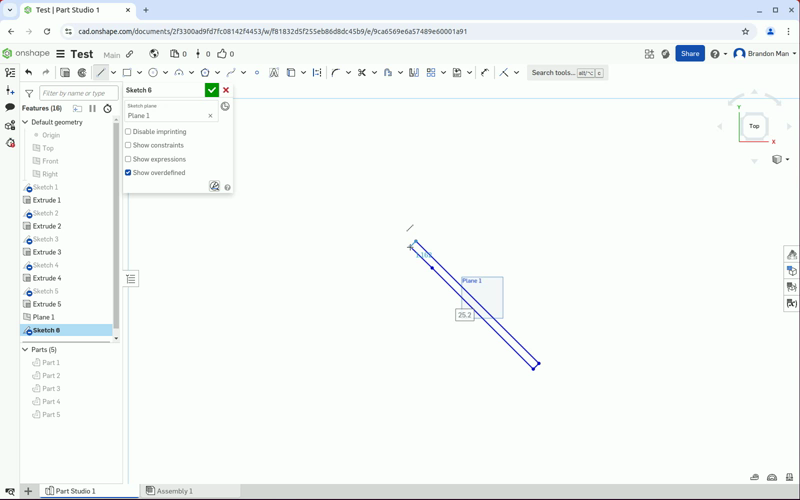
scroll(6)
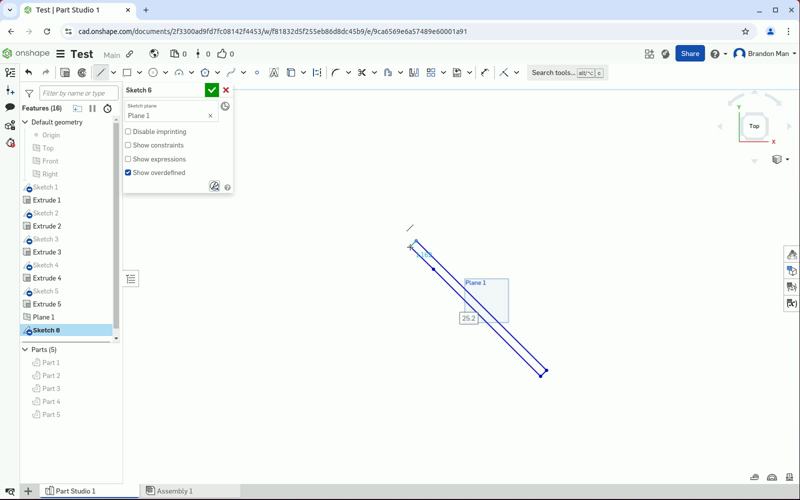
scroll(6)
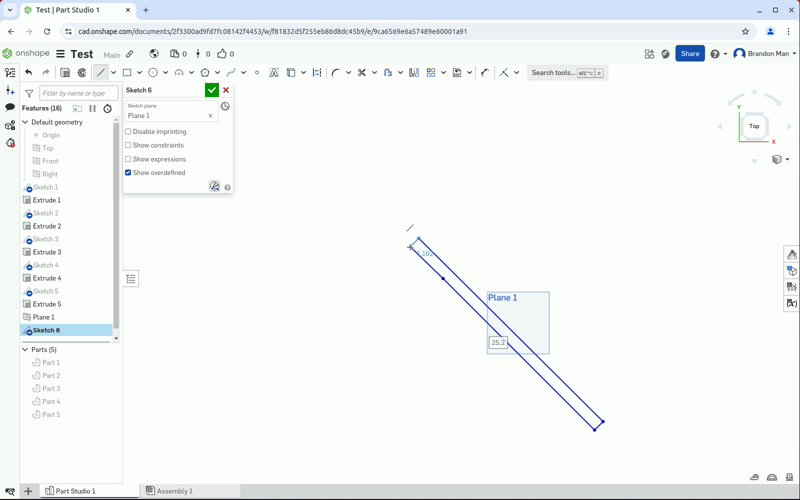
scroll(6)
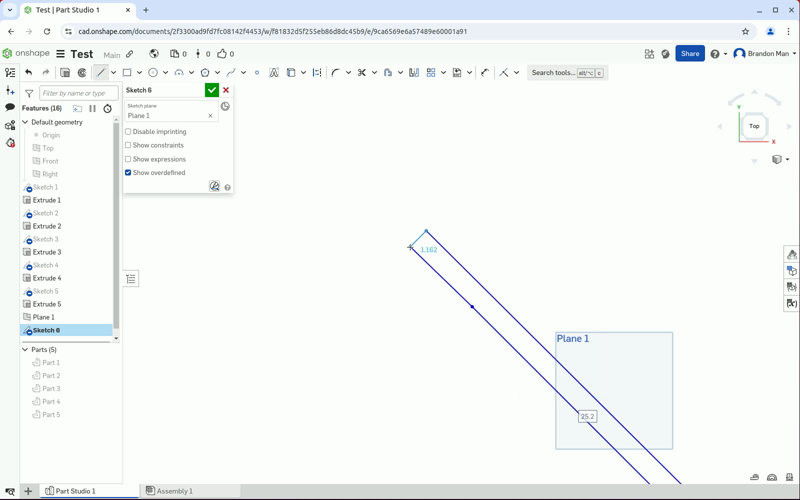
scroll(6)
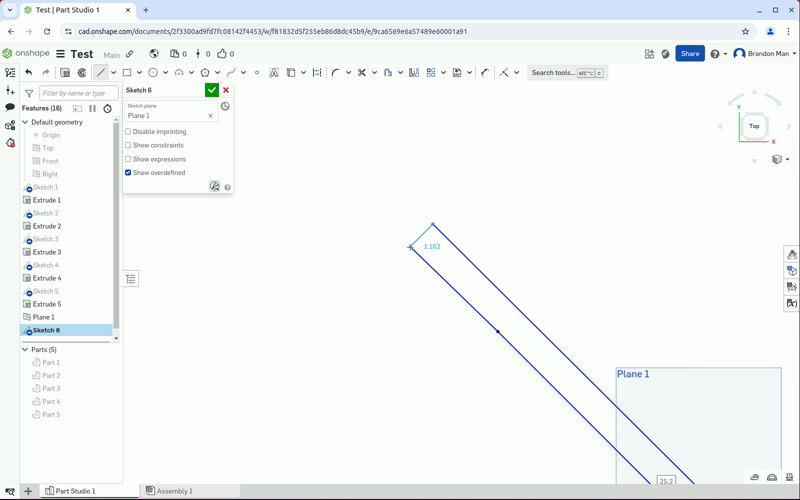
scroll(6)
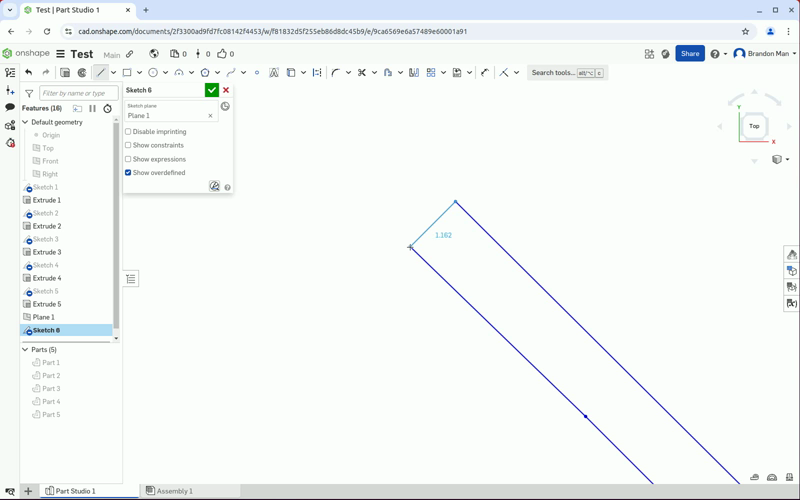
key_up(shift)
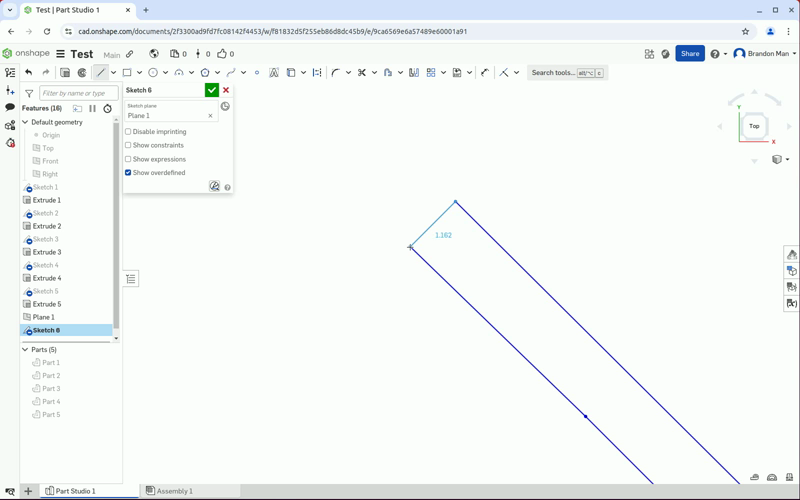
click(410, 246)
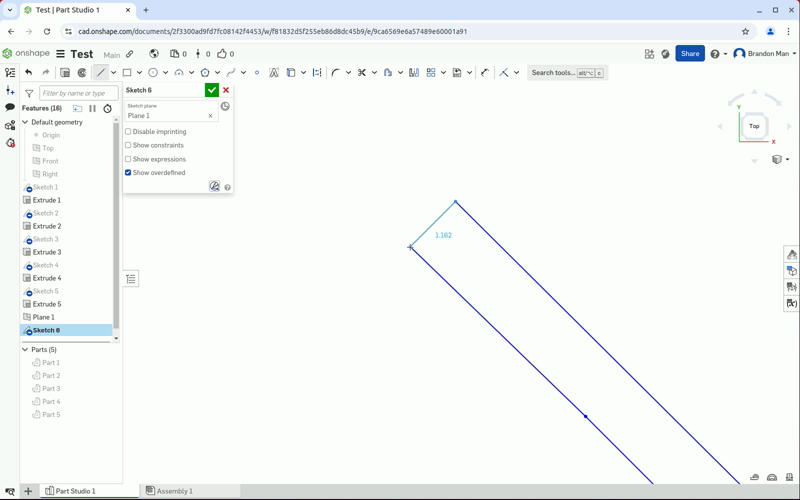
scroll(-6)
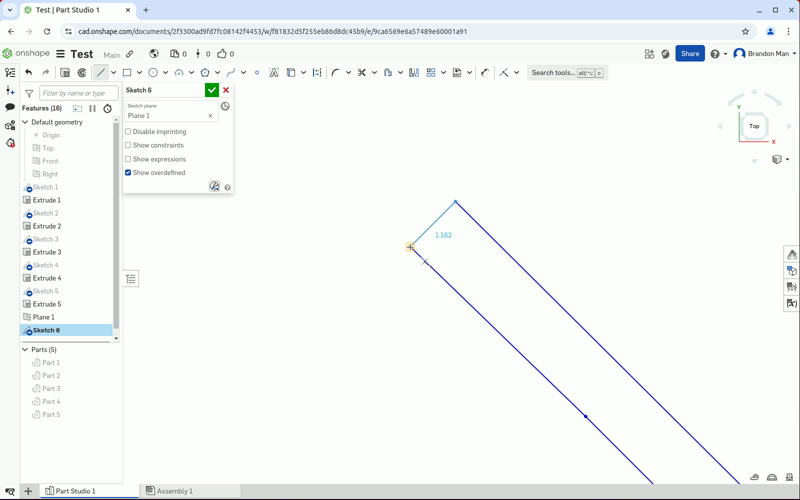
scroll(-6)
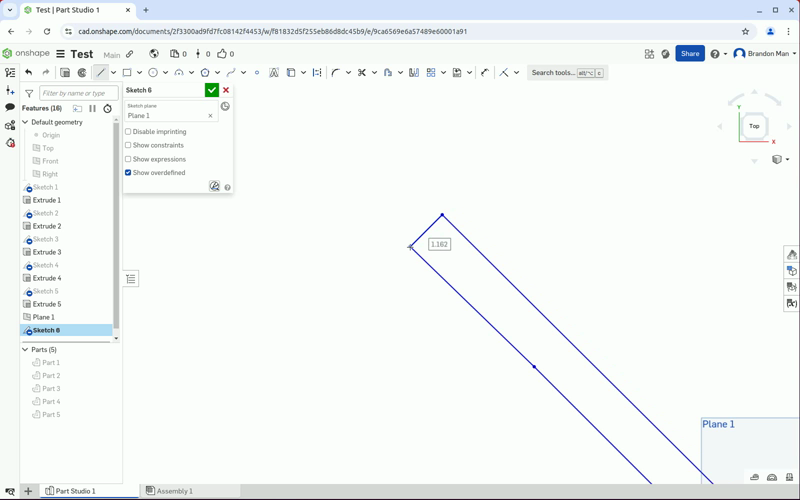
scroll(-6)
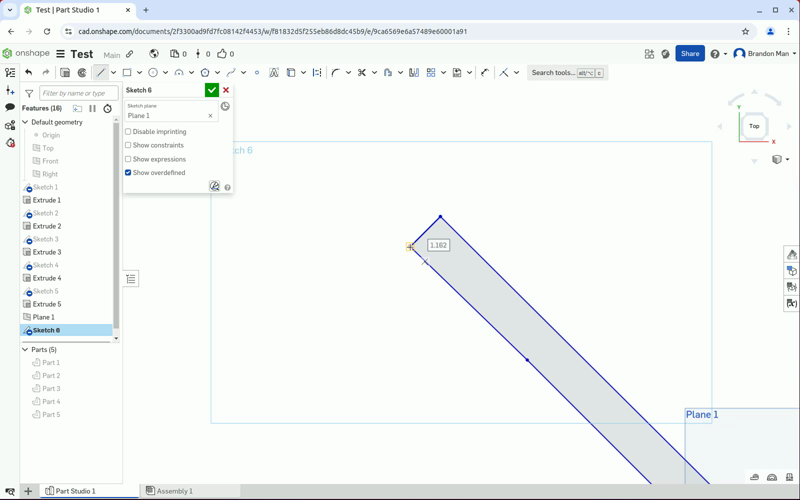
scroll(-6)
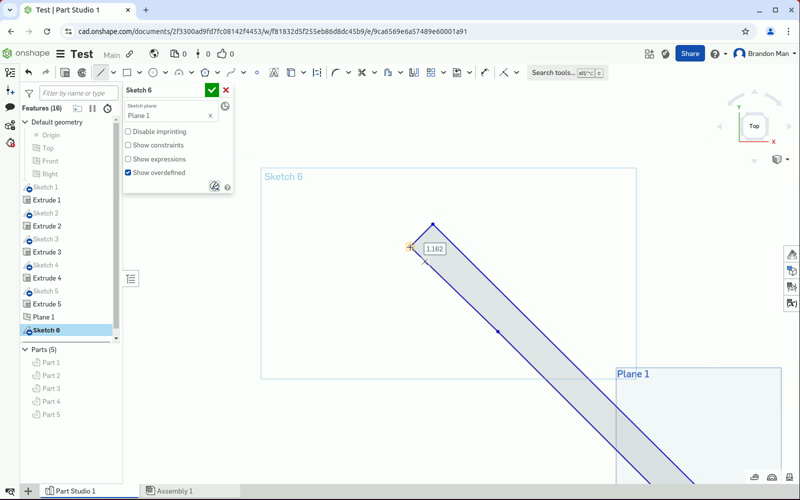
scroll(-6)
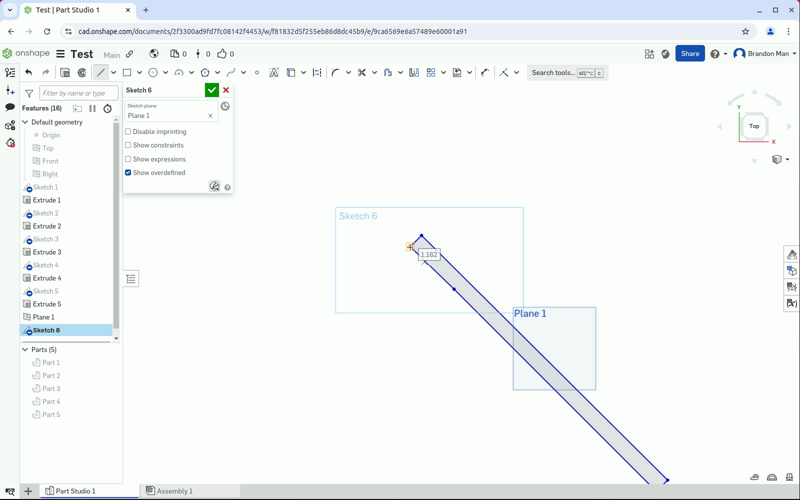
scroll(-6)
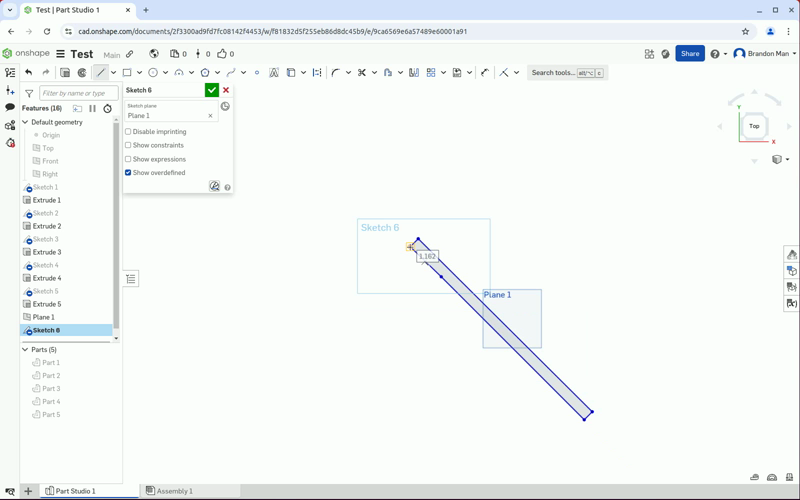
scroll(-6)
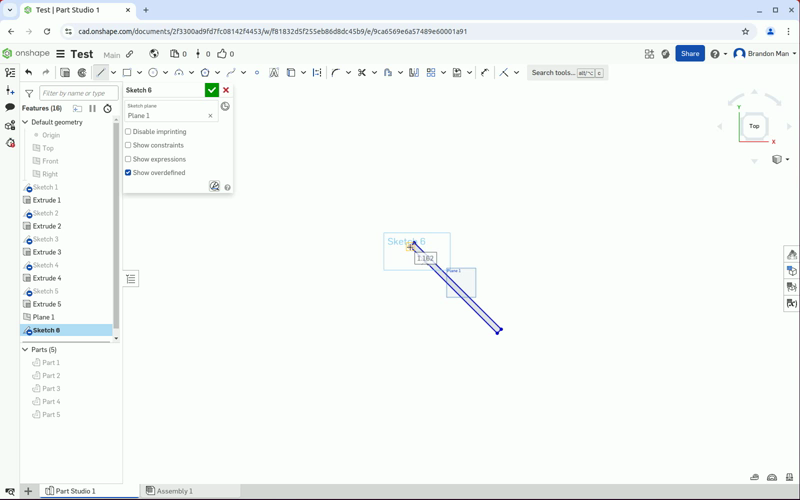
key(esc)
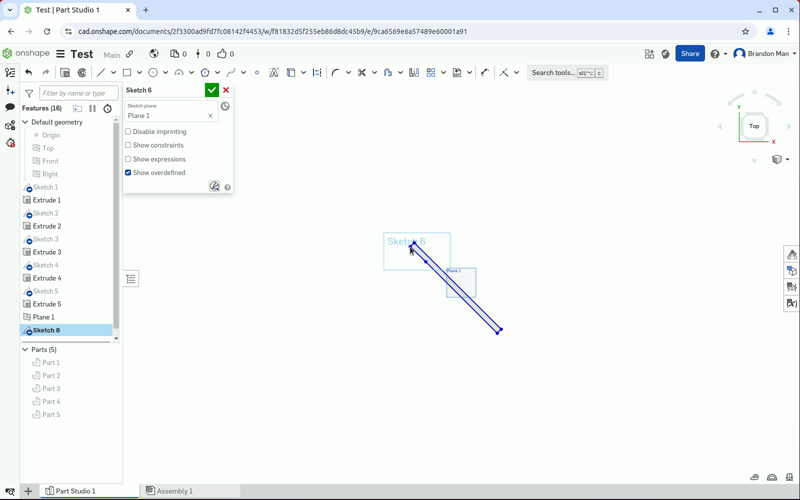
mouse_move(478, 310)
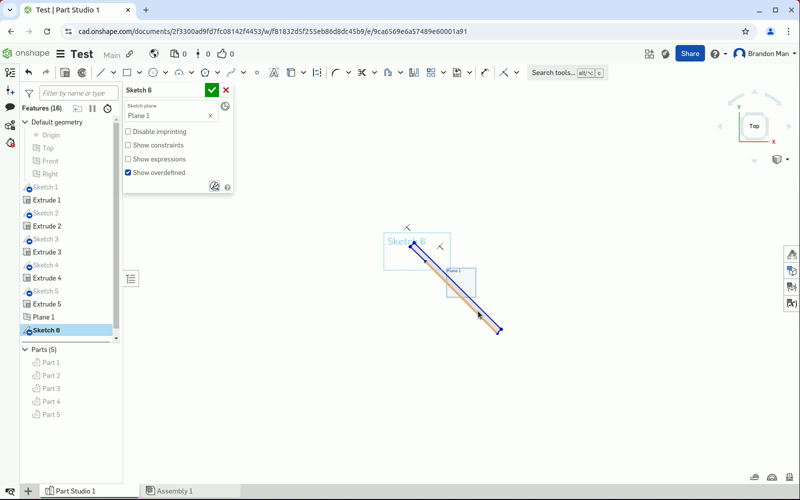
scroll(6)
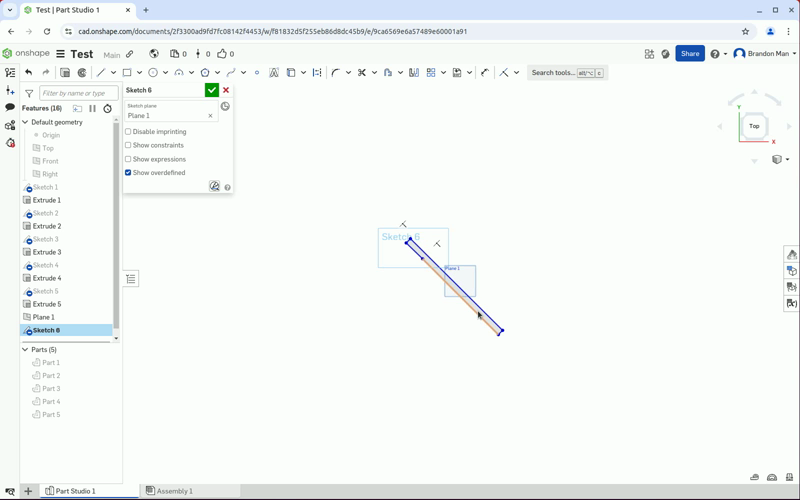
scroll(6)
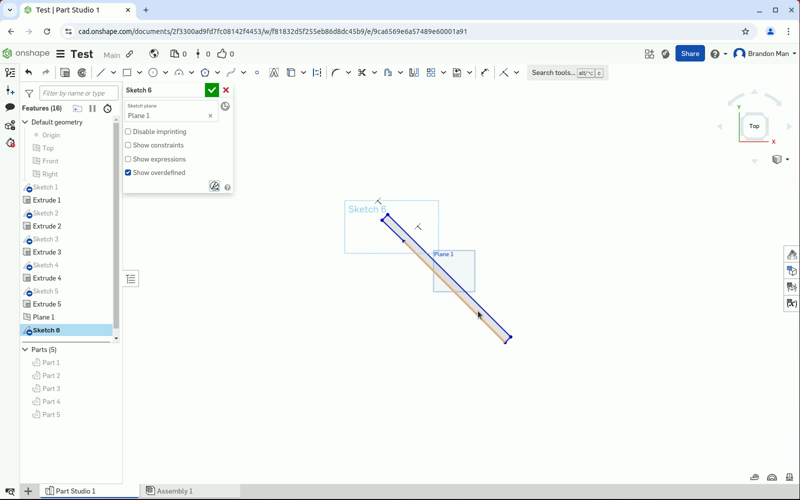
scroll(6)
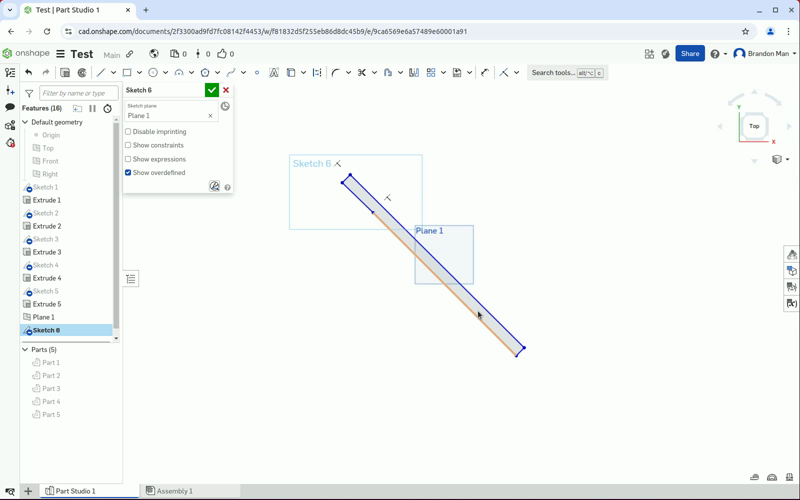
scroll(6)
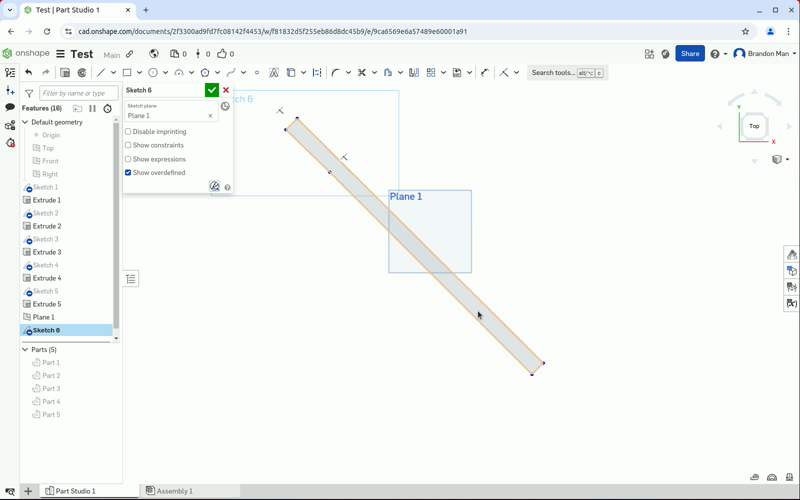
scroll(6)
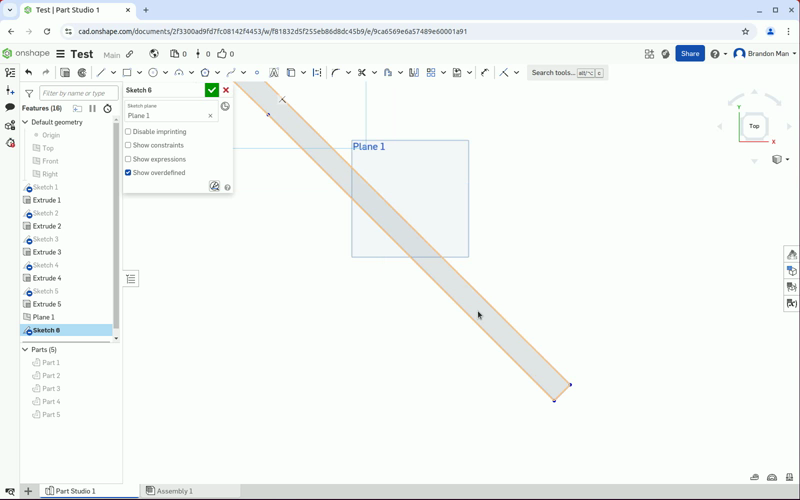
scroll(6)
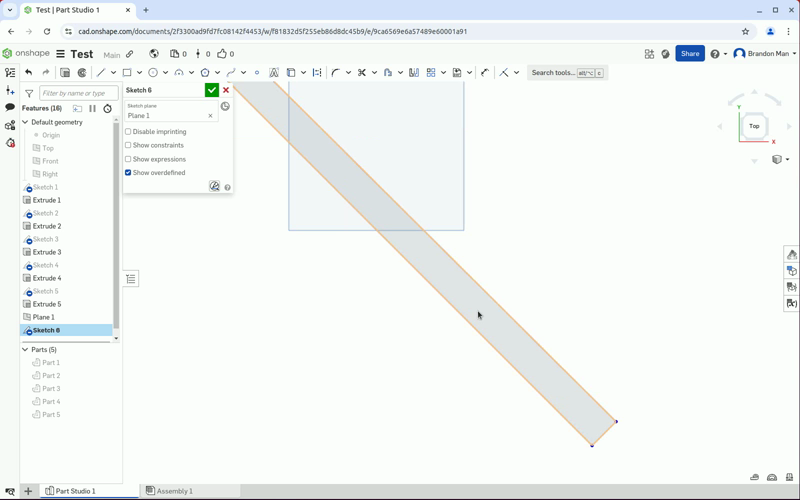
scroll(6)
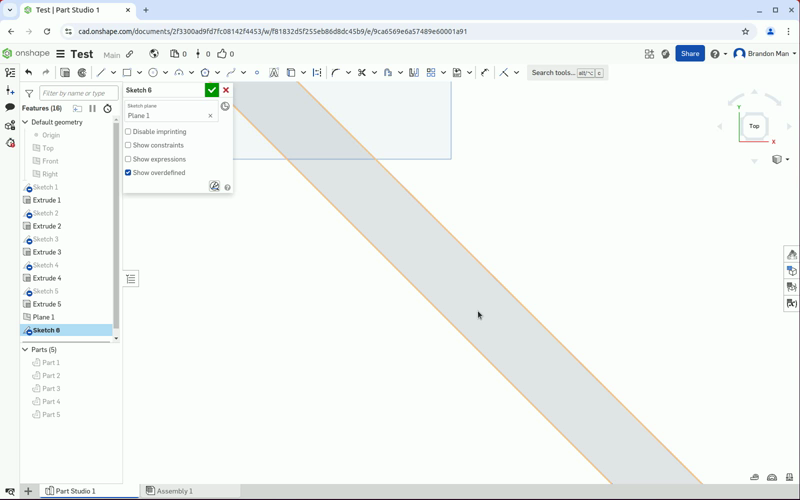
click(478, 310)
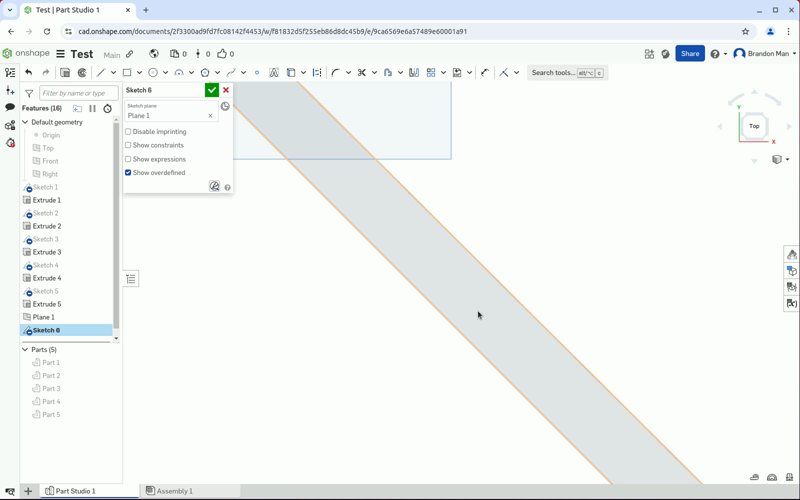
scroll(-6)
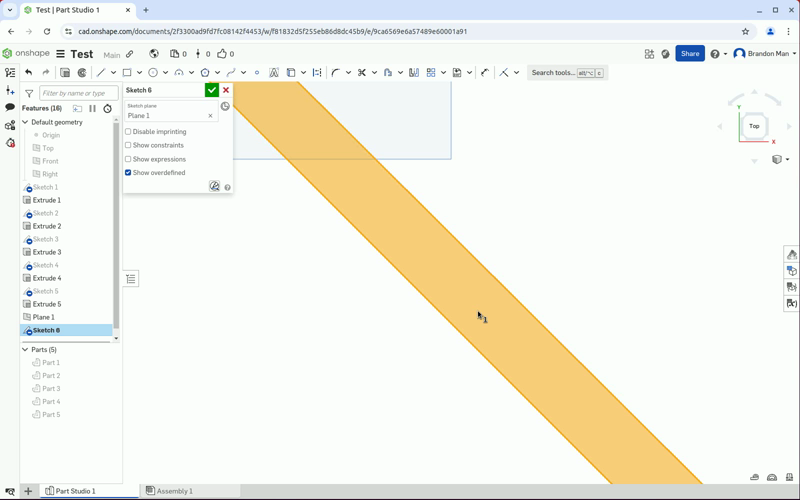
scroll(-6)
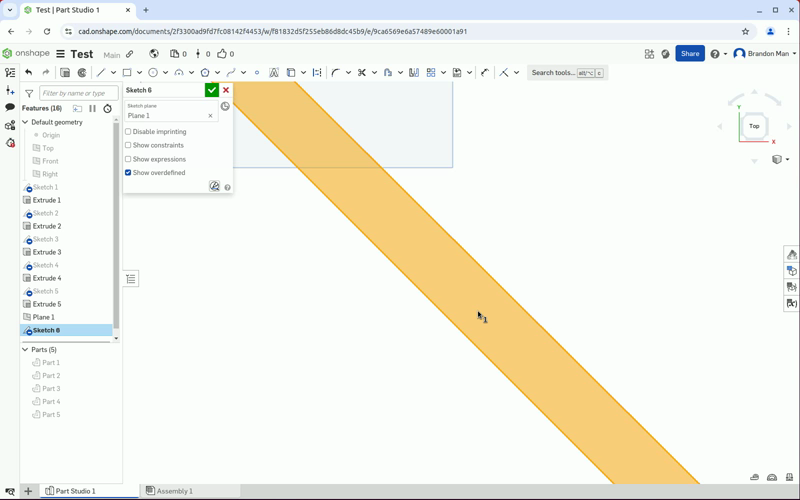
scroll(-6)
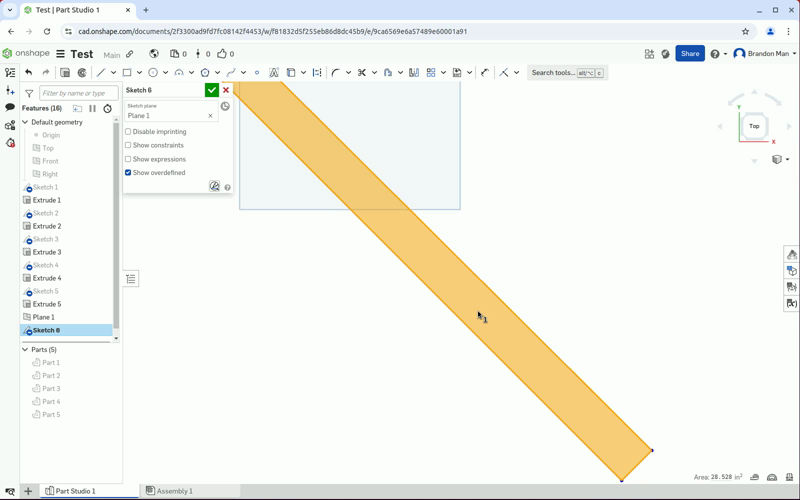
scroll(-6)
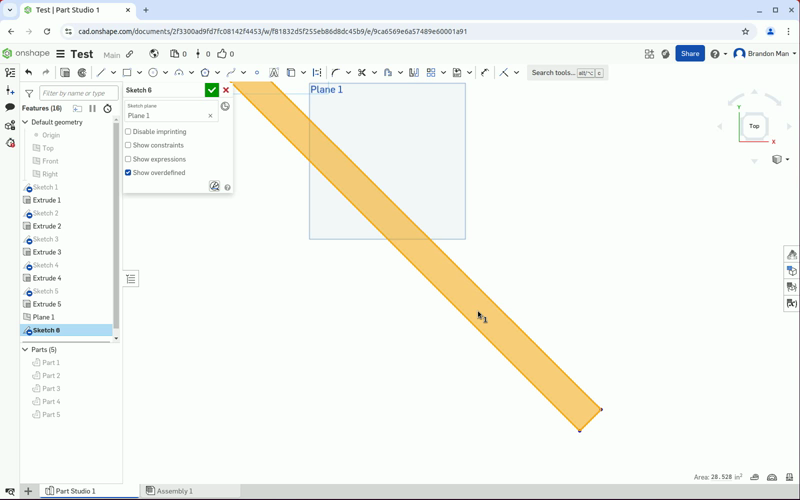
scroll(-6)
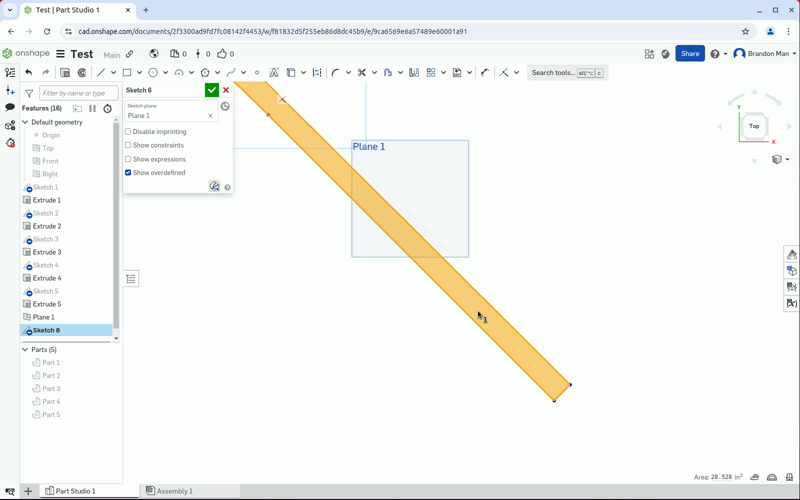
scroll(-6)
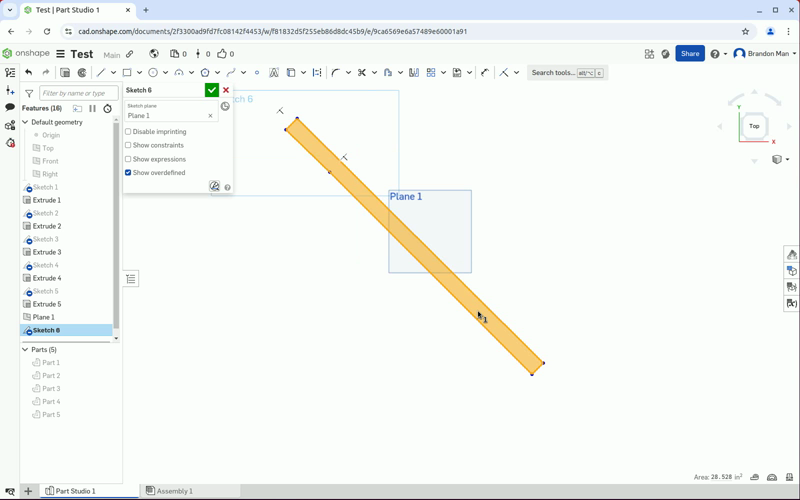
scroll(-6)
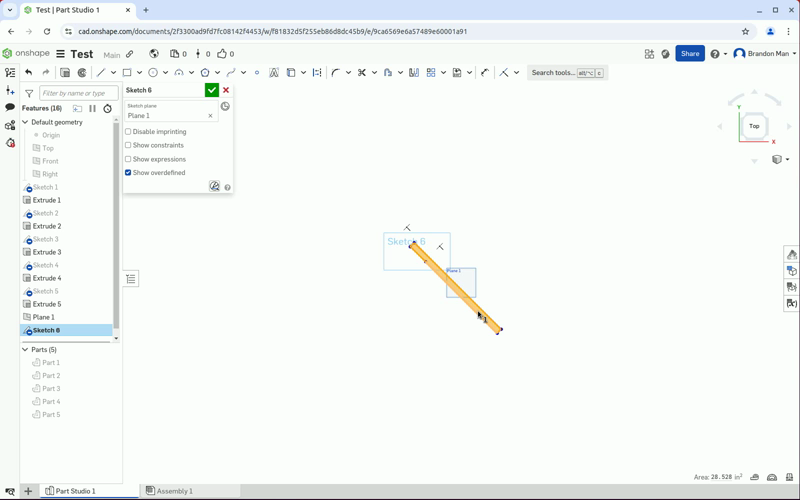
mouse_move(73, 352)
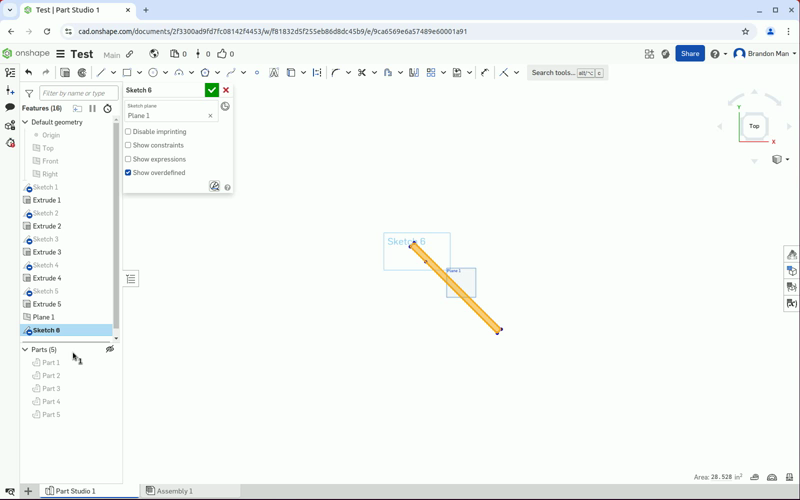
key(shift+y)
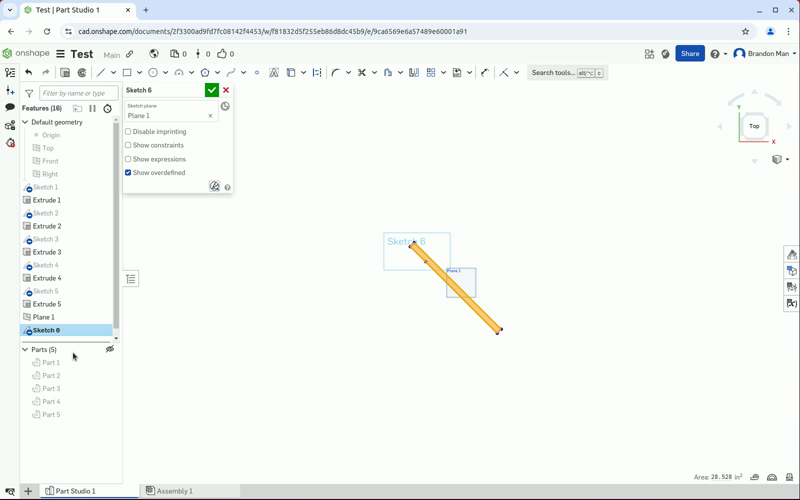
key(shift+e)
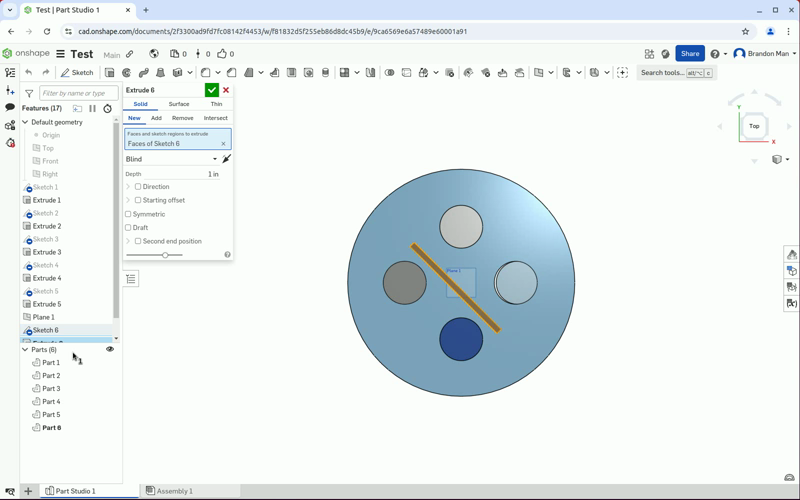
mouse_move(143, 106)
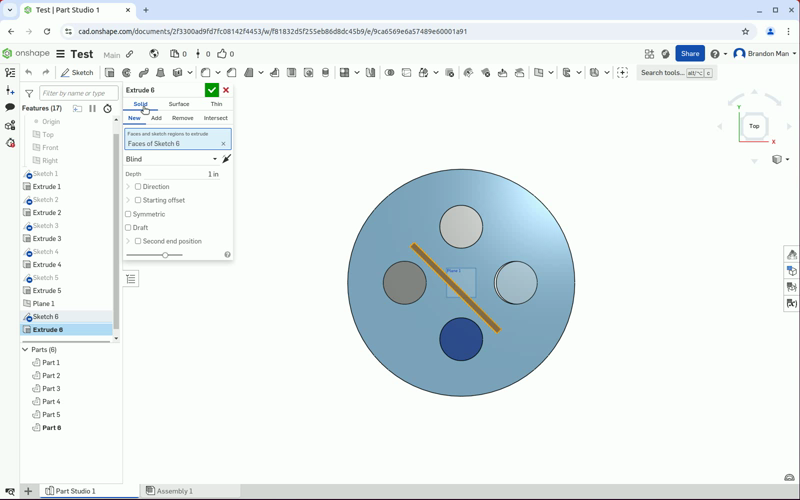
click(143, 106)
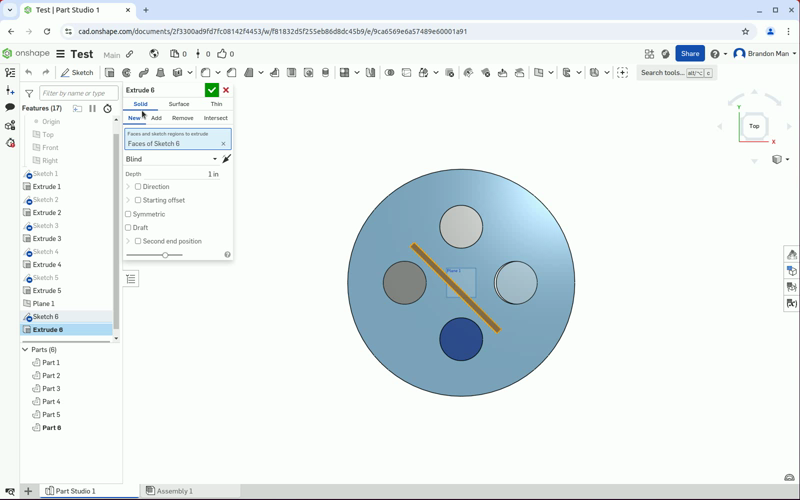
mouse_move(137, 120)
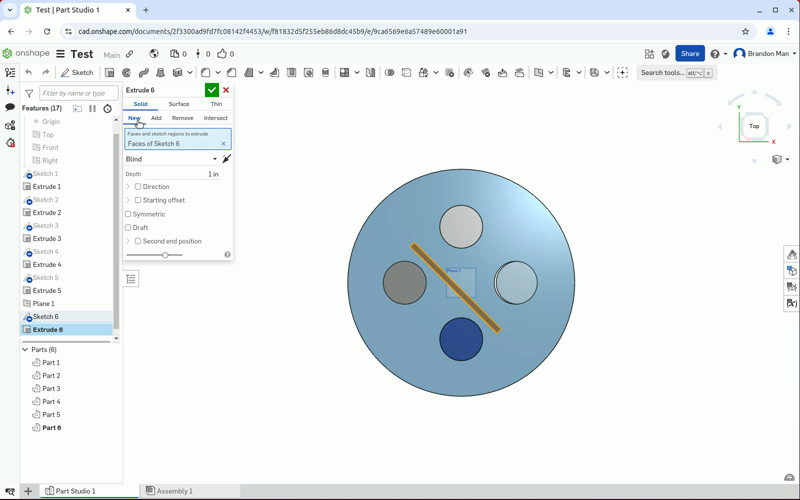
click(137, 120)
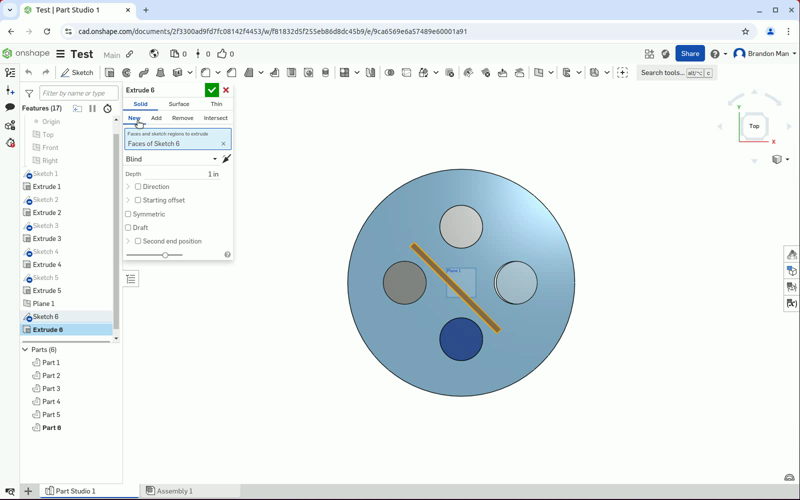
key(tab, 4)
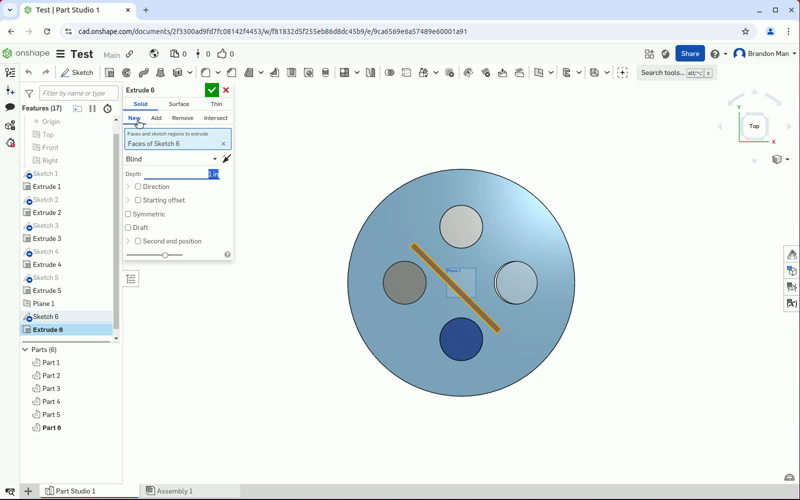
text(14.443)
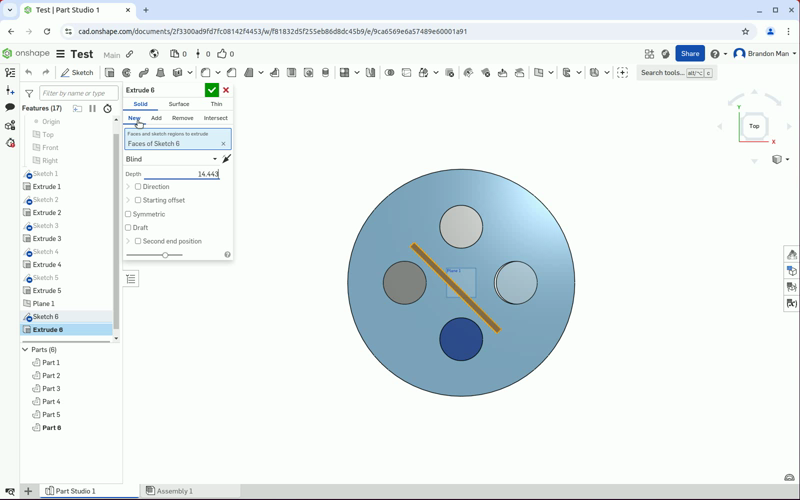
key(enter)
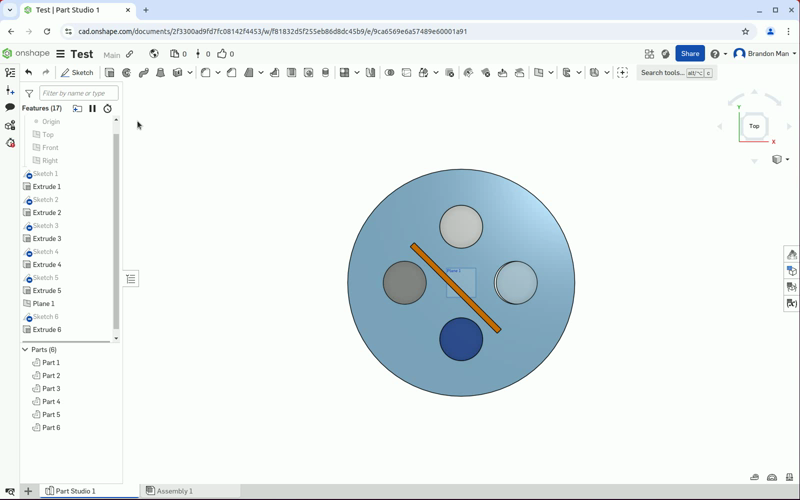
key(shift+h)
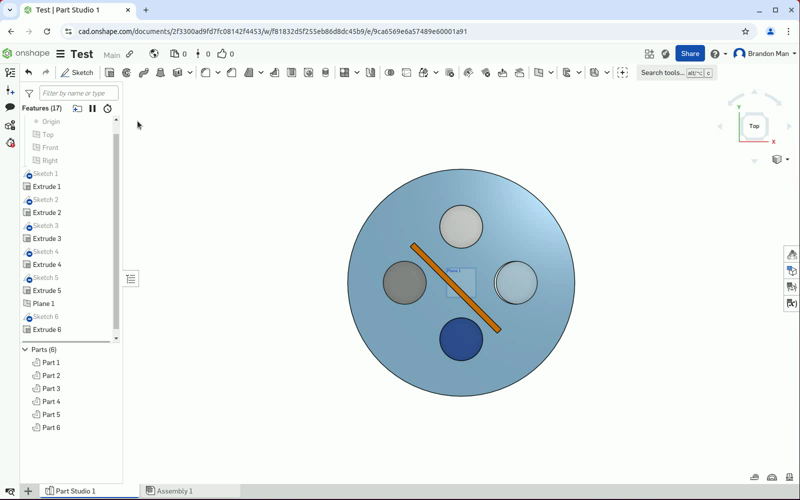
key(shift+h)
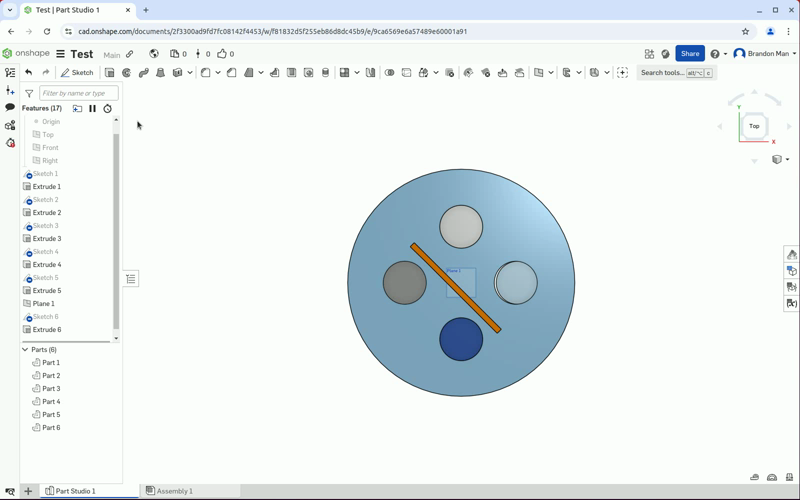
mouse_move(69, 176)
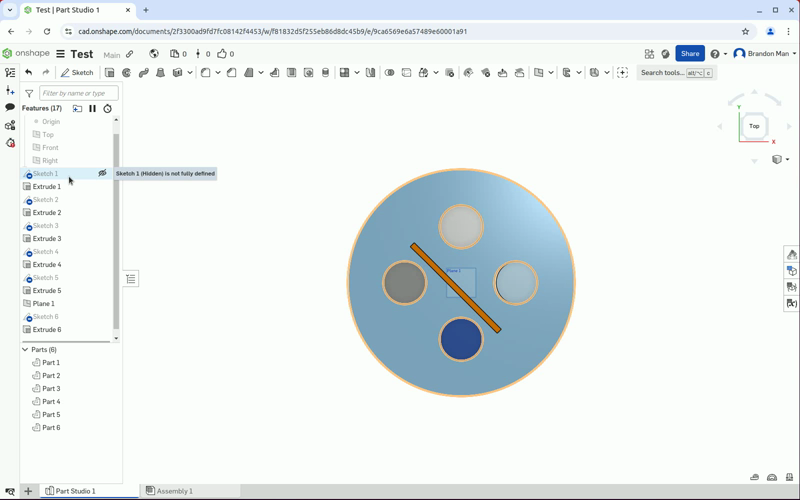
click(69, 176)
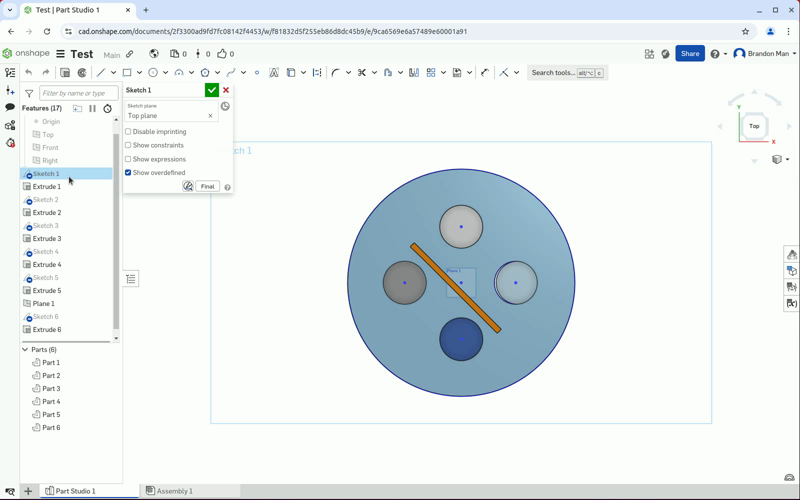
mouse_move(229, 92)
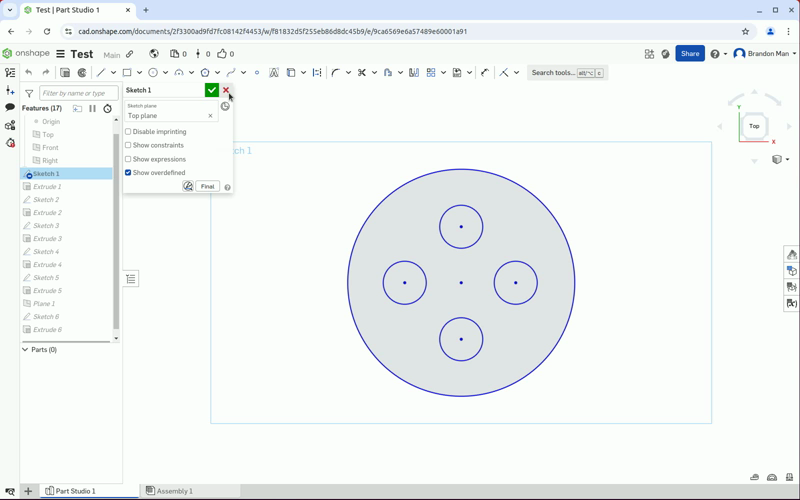
click(229, 92)
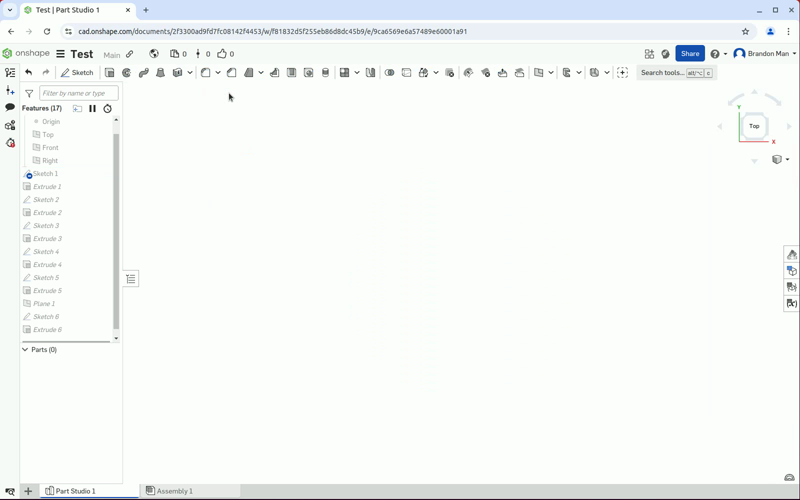
key(shift+s)
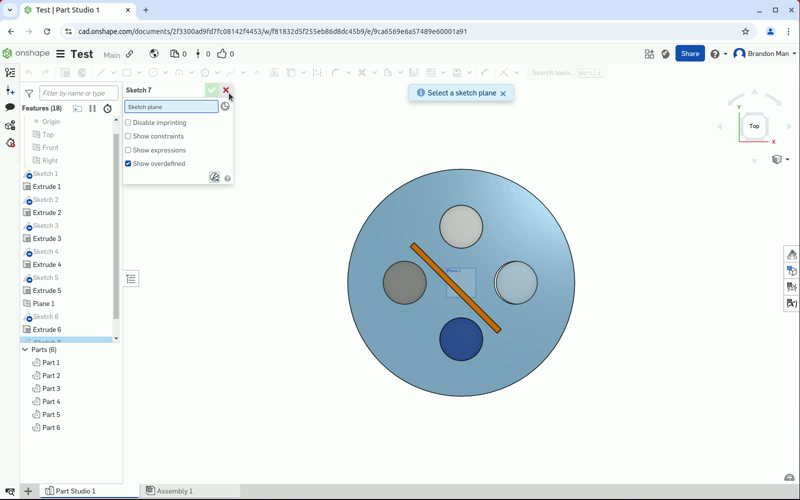
mouse_move(69, 293)
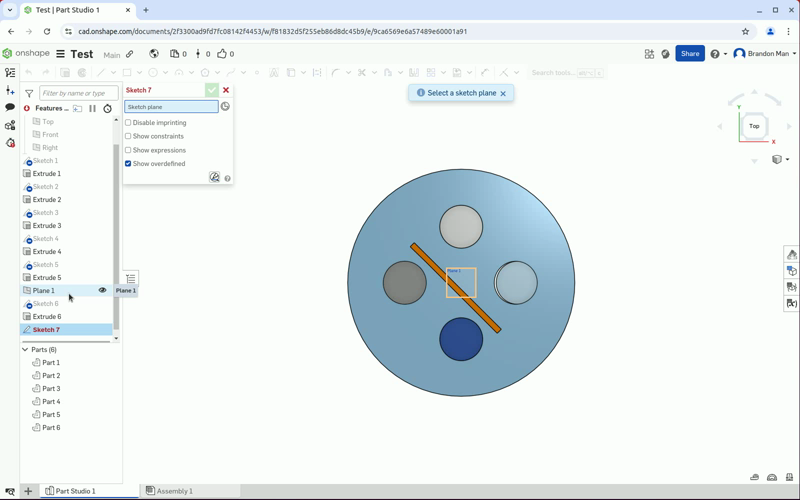
click(69, 293)
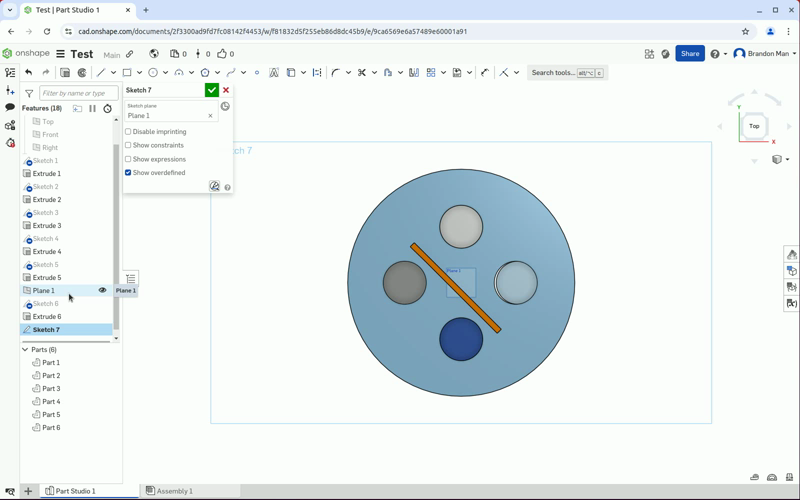
mouse_move(73, 352)
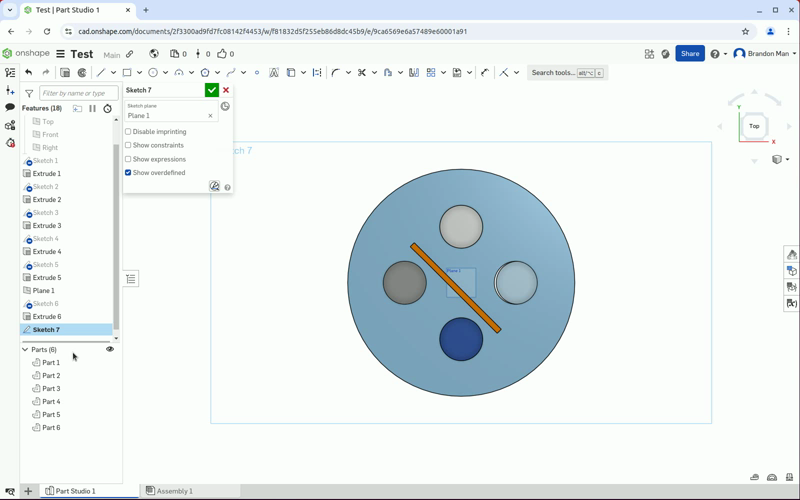
key(y)
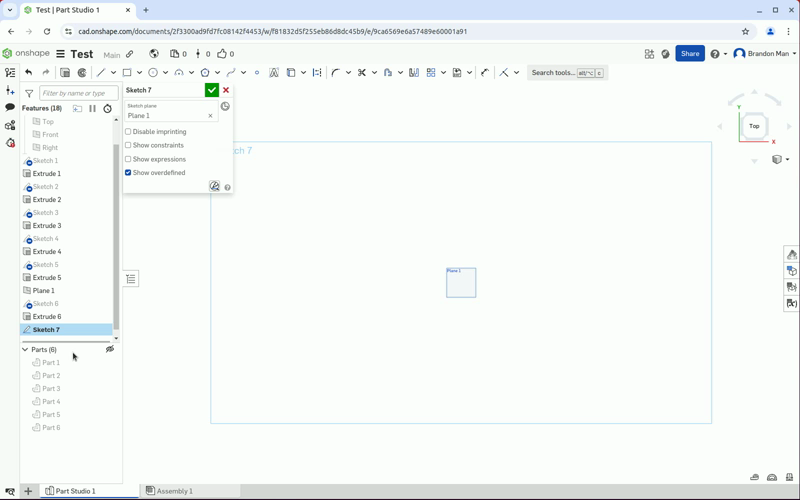
key(l)
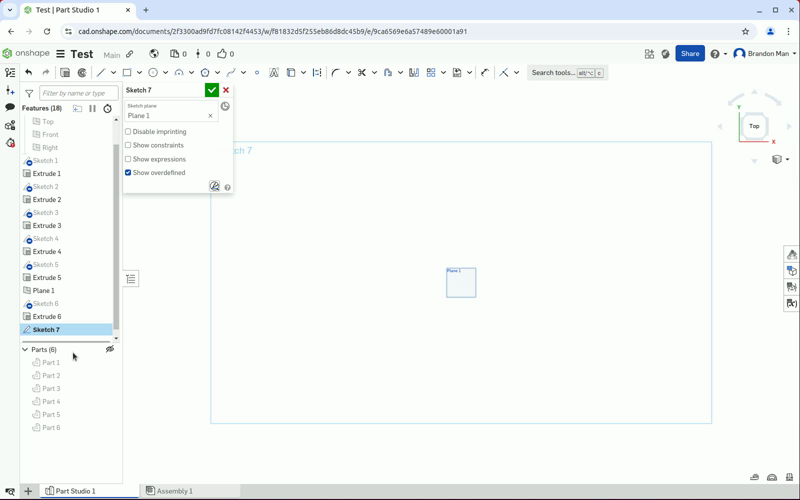
key_down(shift)
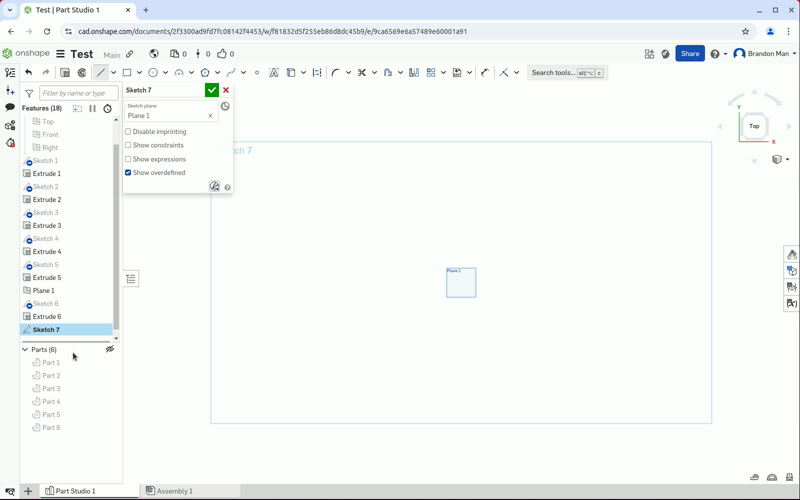
mouse_move(422, 234)
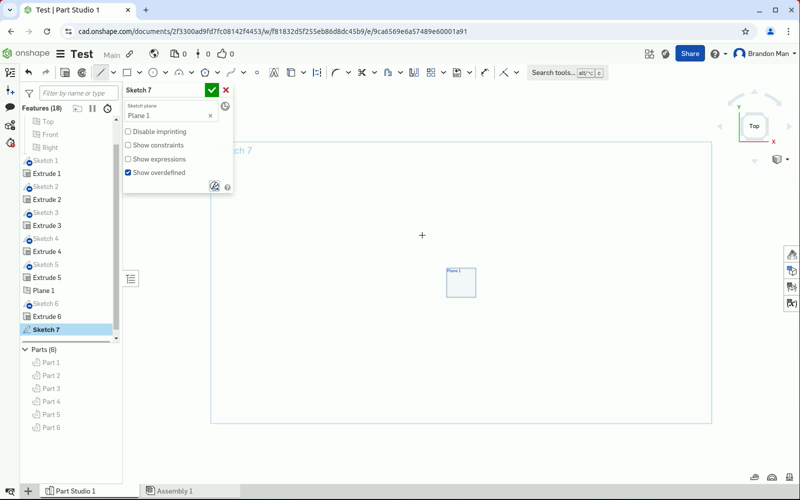
click(422, 234)
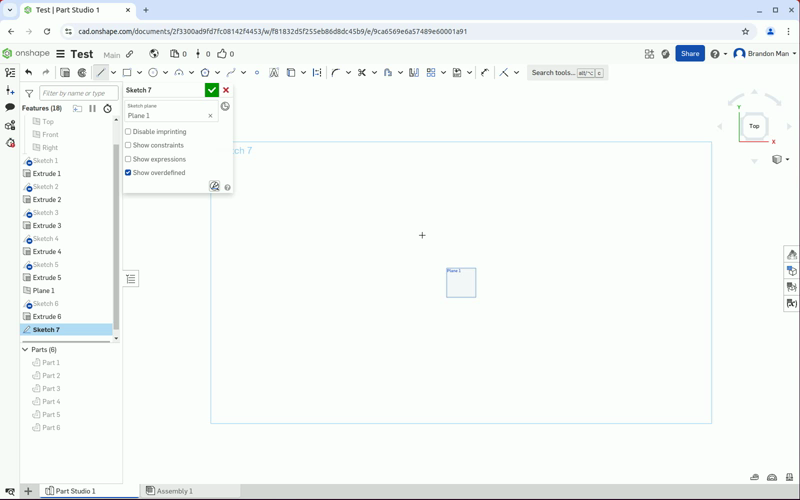
key_up(shift)
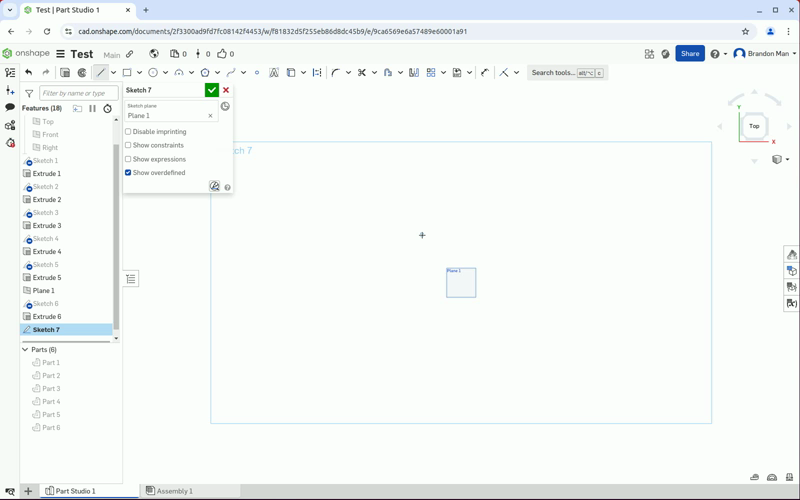
key_down(shift)
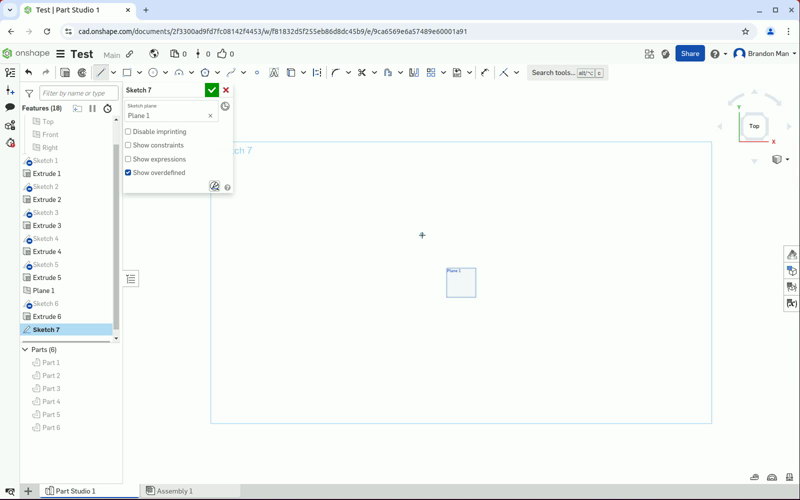
mouse_move(508, 321)
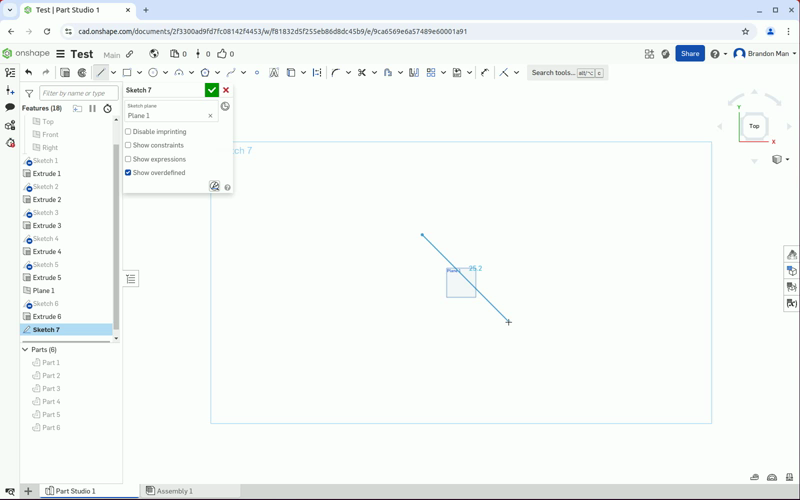
click(508, 321)
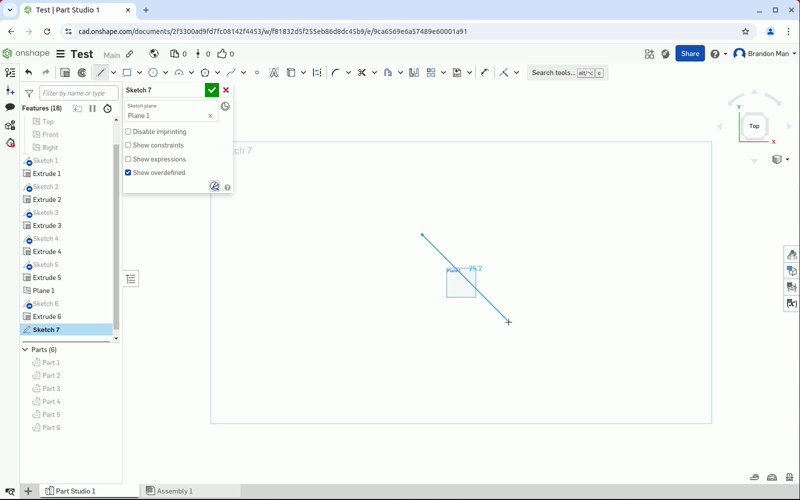
key_up(shift)
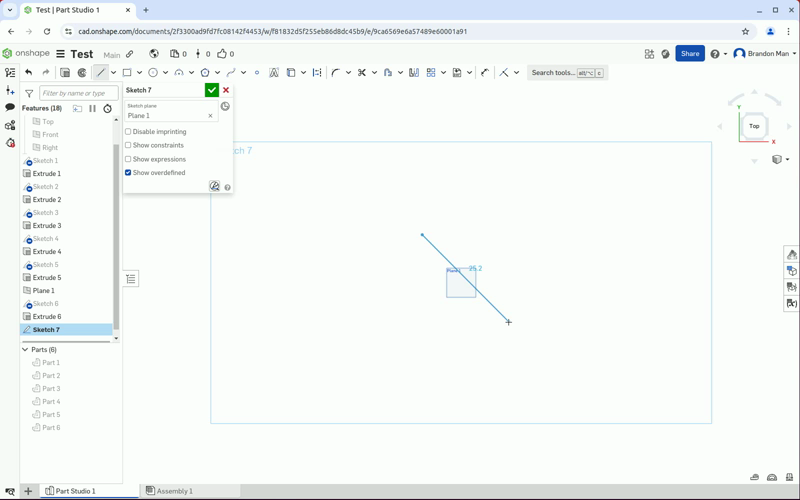
key_down(shift)
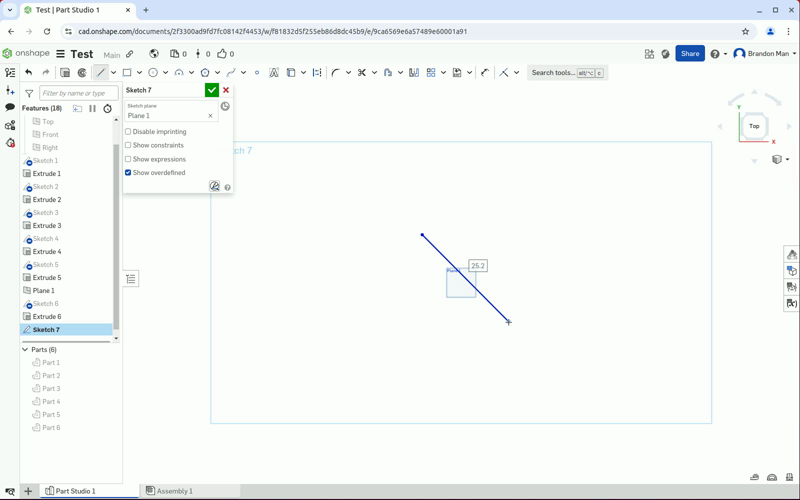
mouse_move(538, 321)
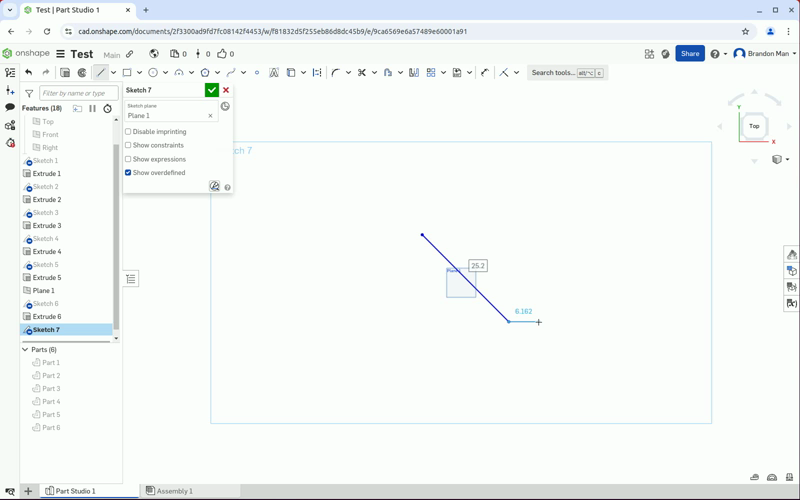
mouse_move(512, 317)
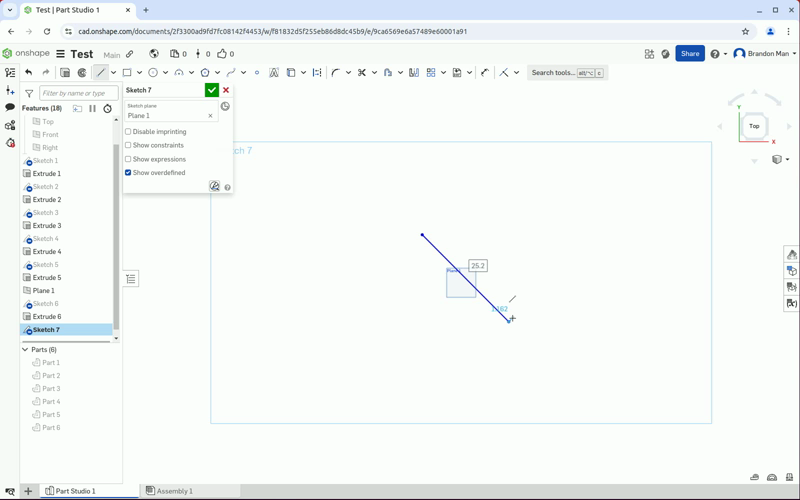
scroll(6)
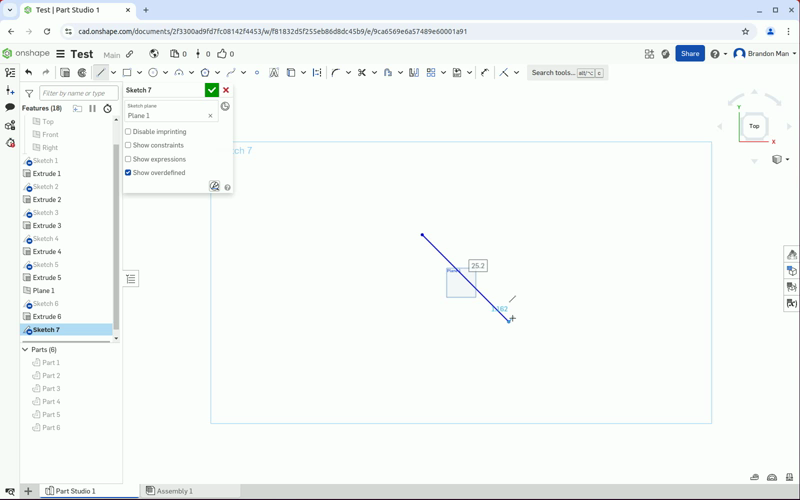
scroll(6)
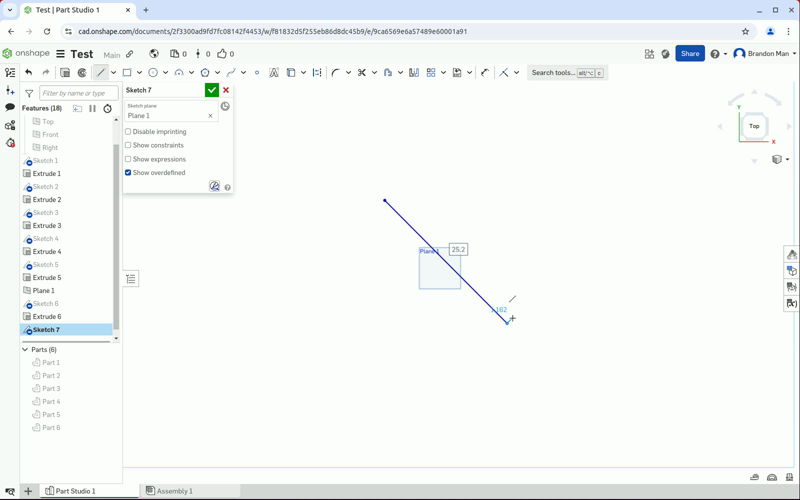
scroll(6)
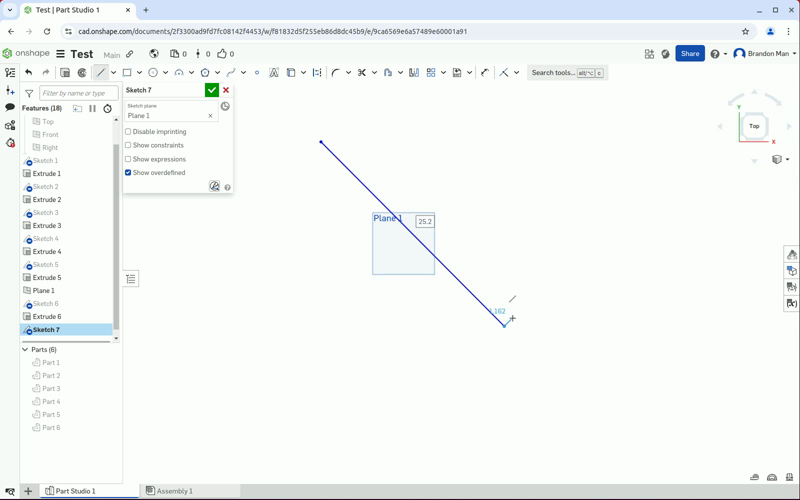
scroll(6)
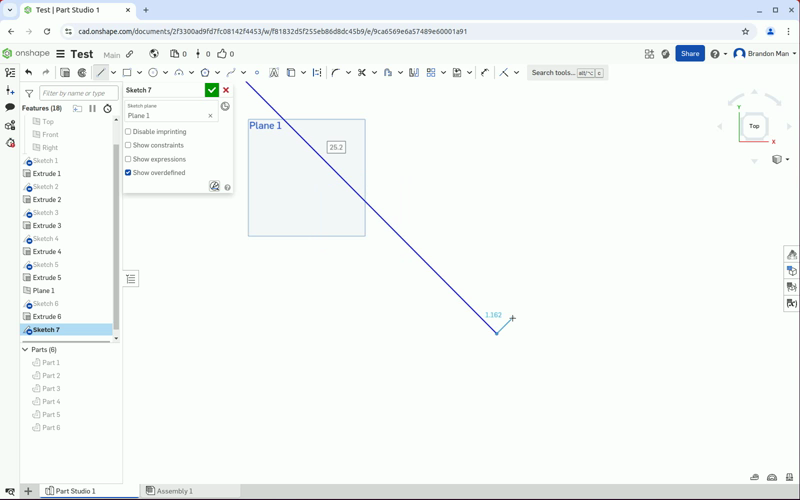
scroll(6)
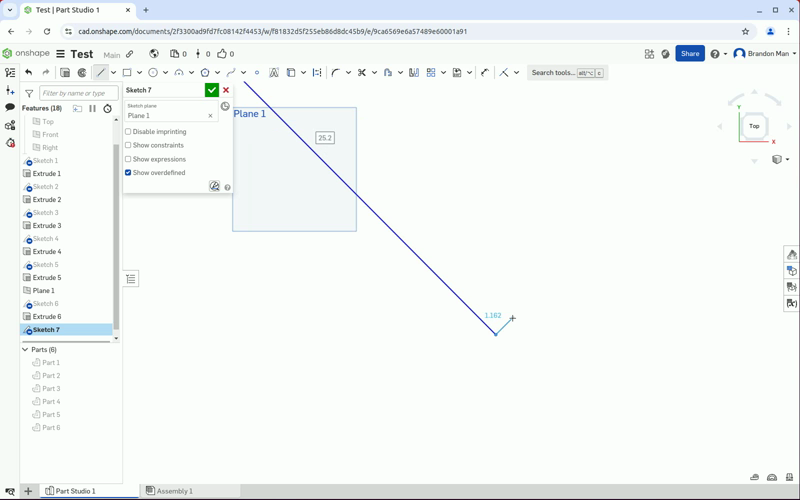
scroll(6)
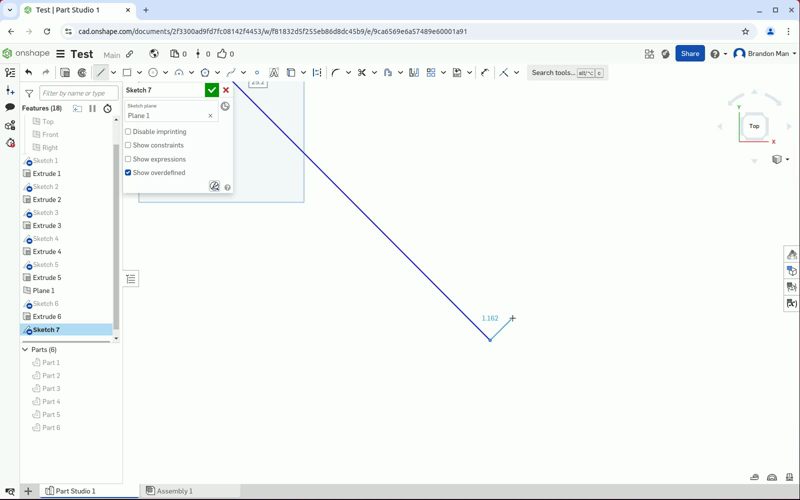
scroll(6)
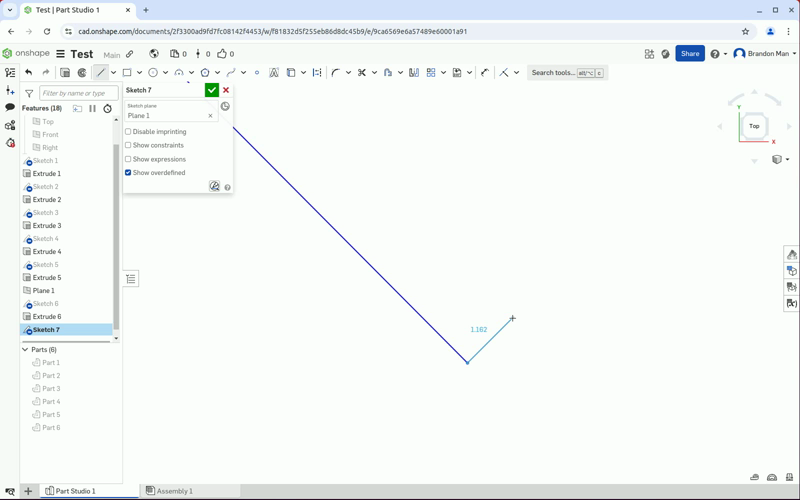
click(512, 317)
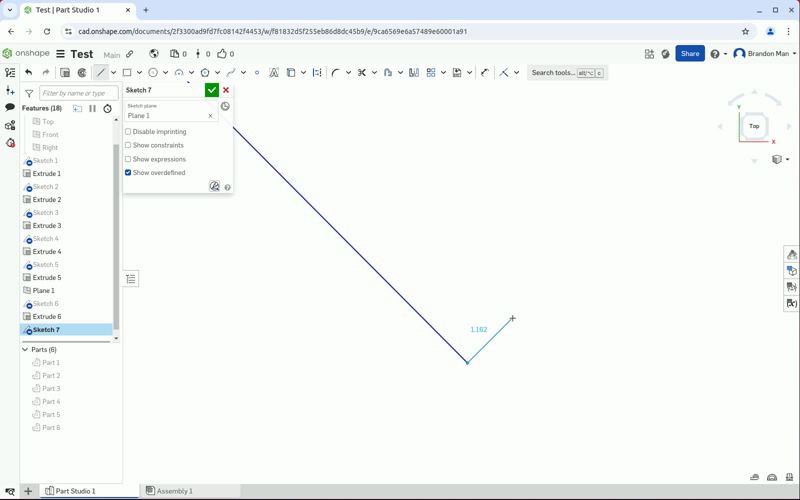
scroll(-6)
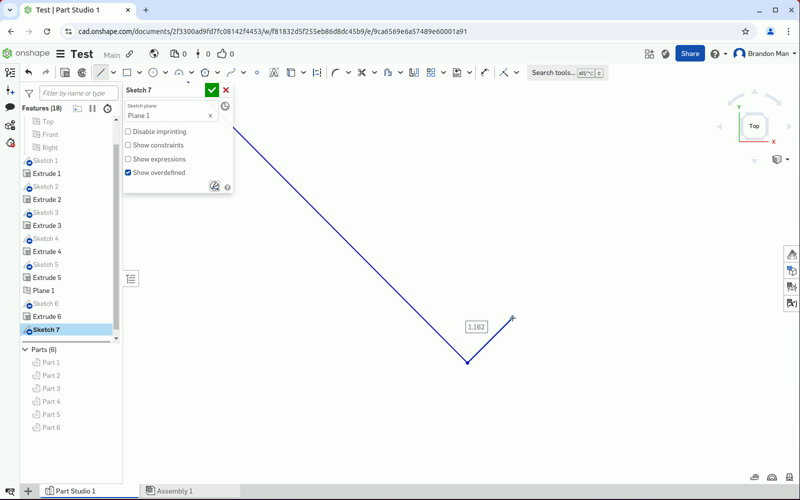
scroll(-6)
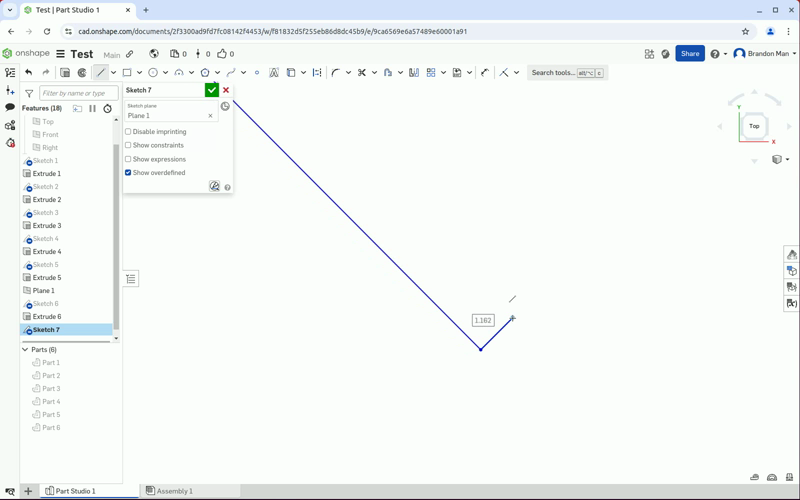
scroll(-6)
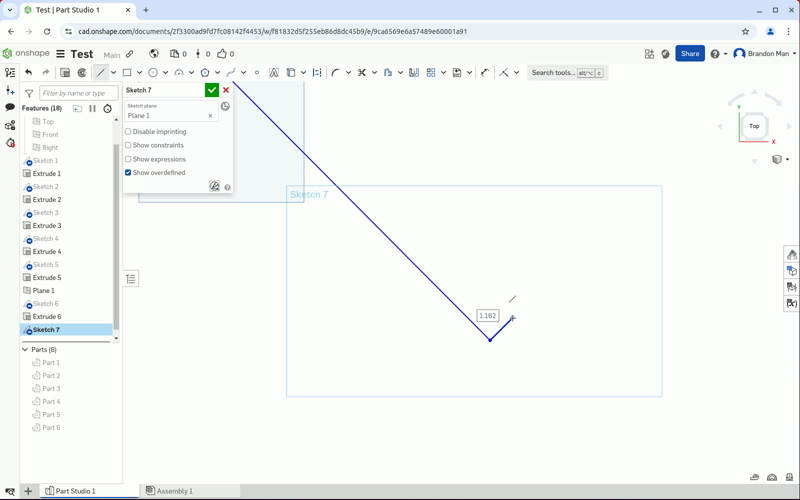
scroll(-6)
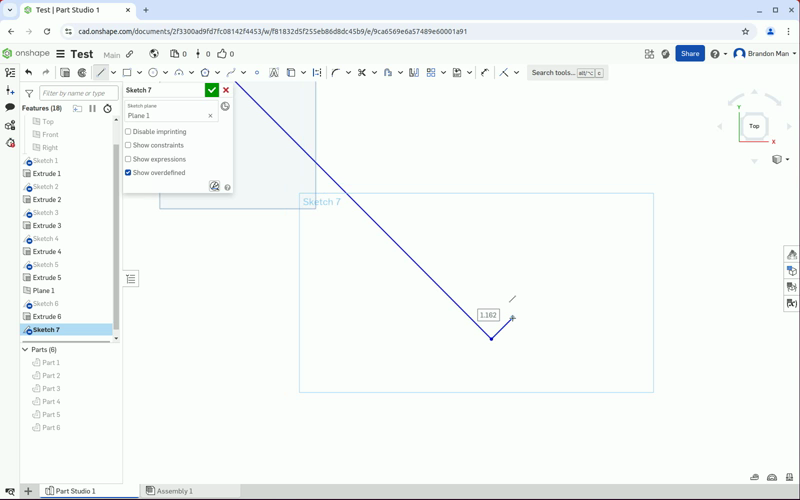
scroll(-6)
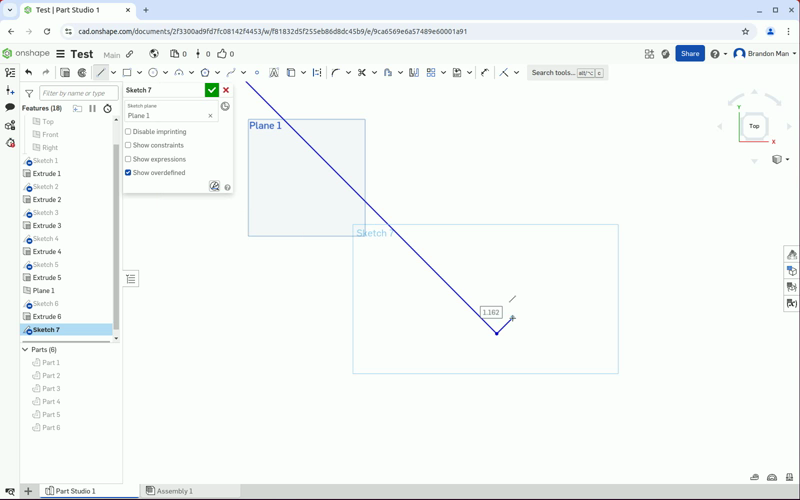
scroll(-6)
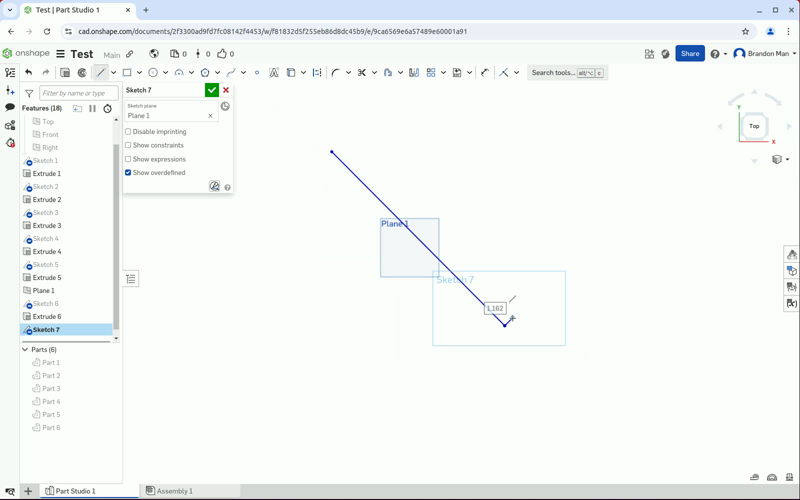
scroll(-6)
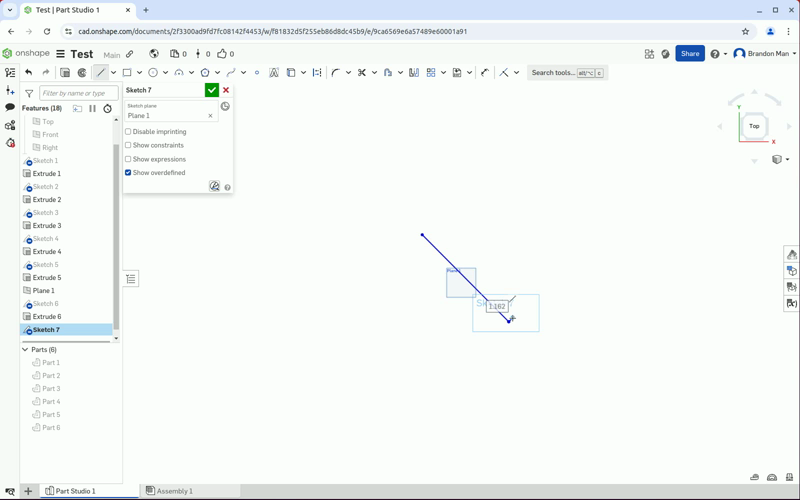
key_up(shift)
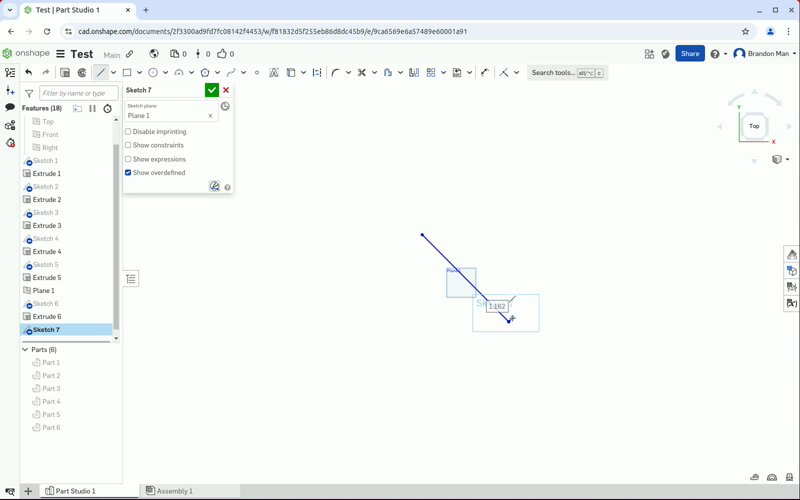
key_down(shift)
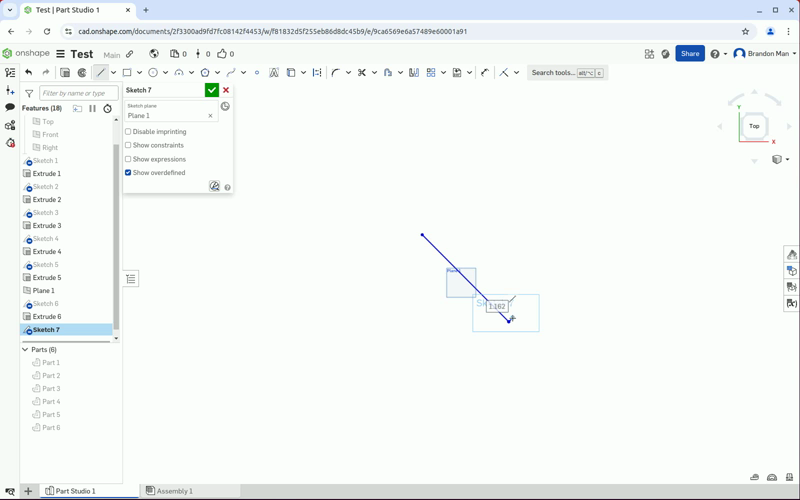
mouse_move(440, 244)
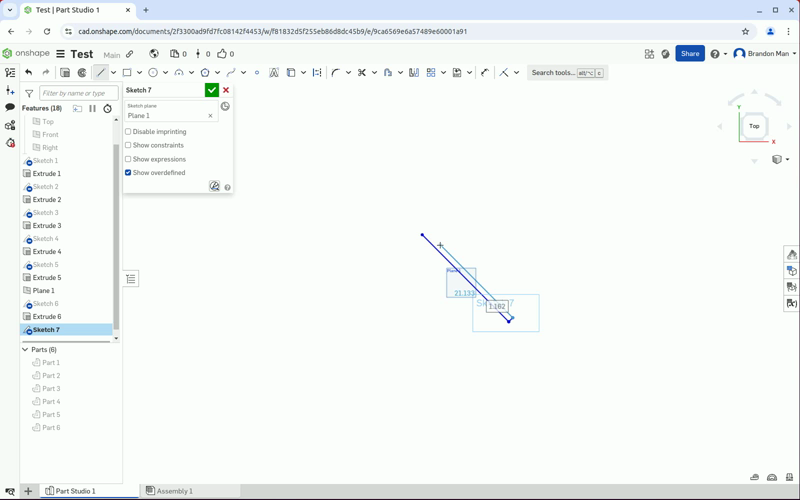
click(440, 244)
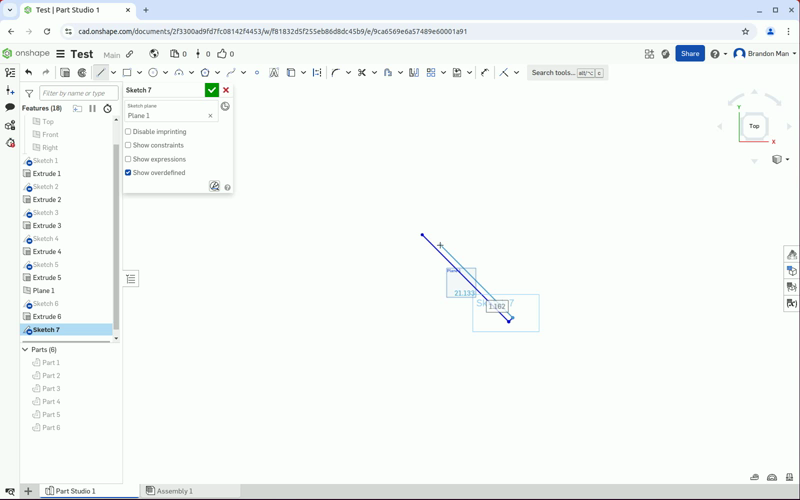
key_up(shift)
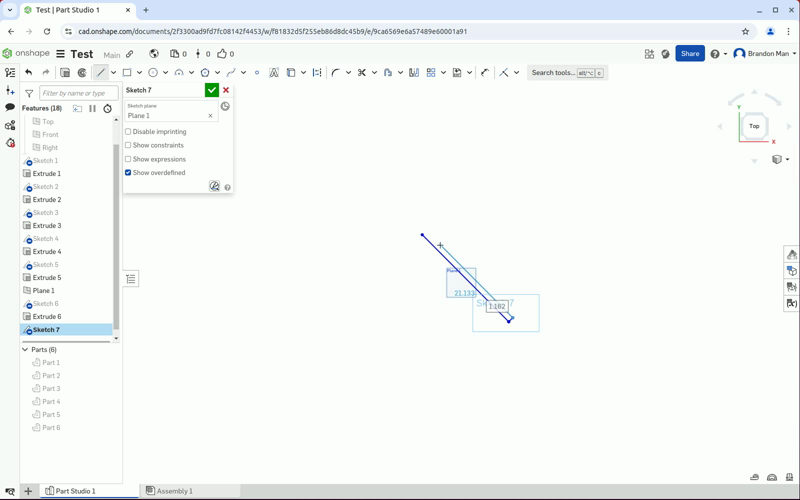
key_down(shift)
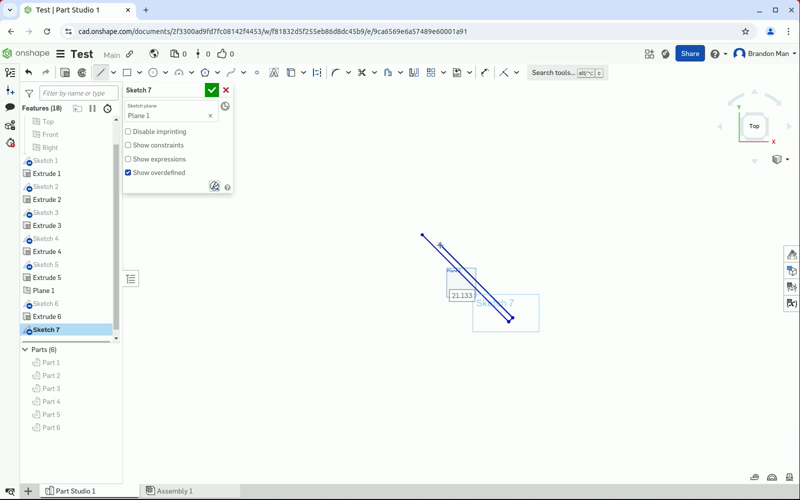
mouse_move(470, 244)
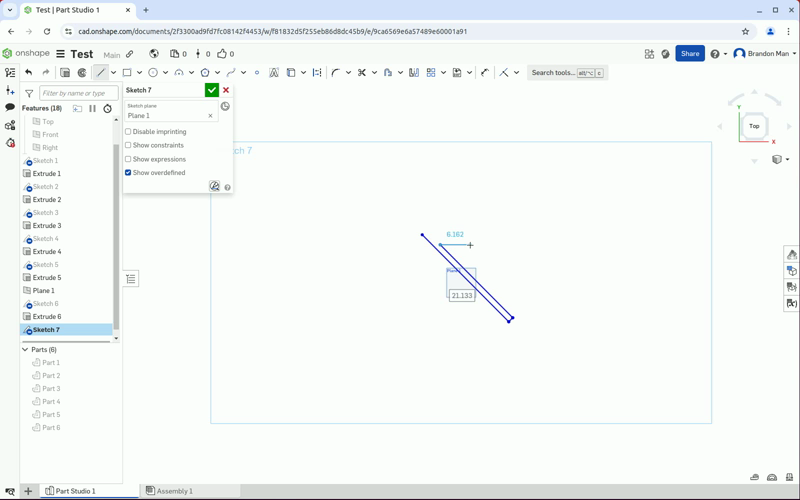
mouse_move(426, 231)
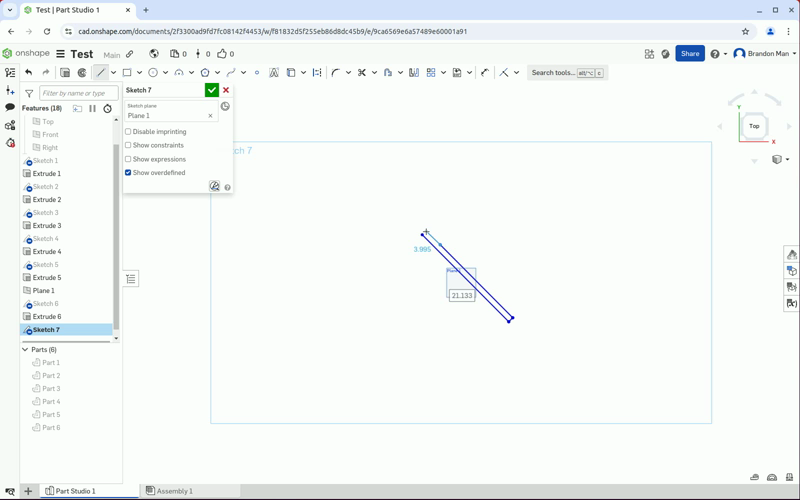
click(426, 231)
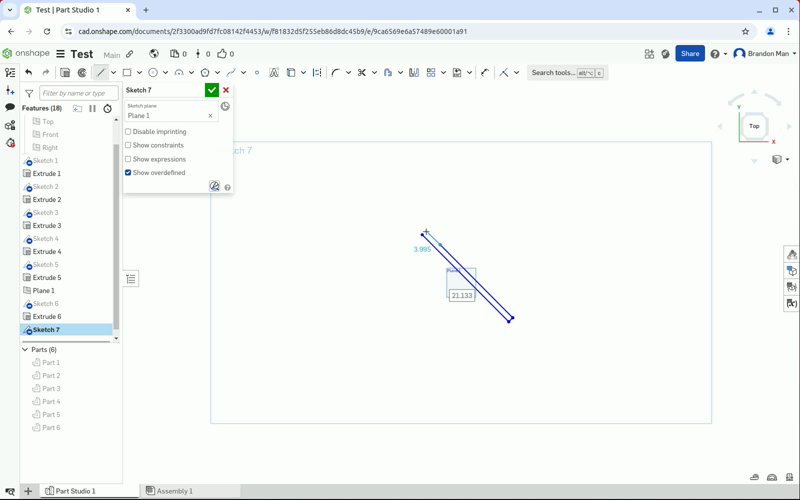
key_up(shift)
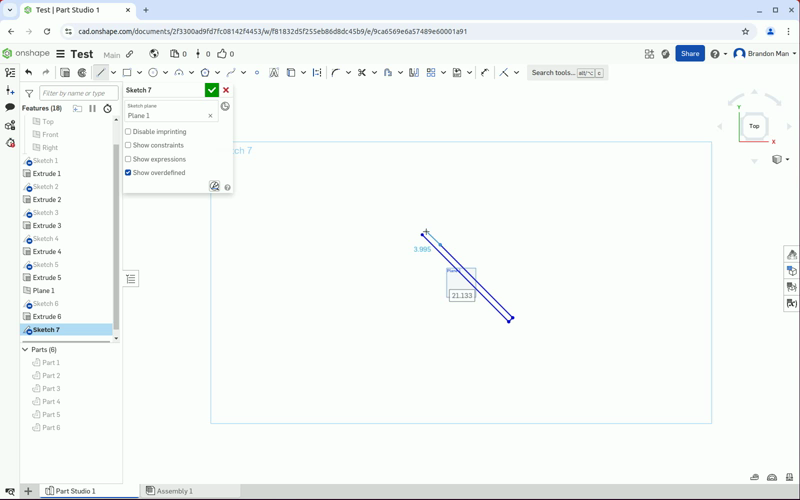
mouse_move(456, 231)
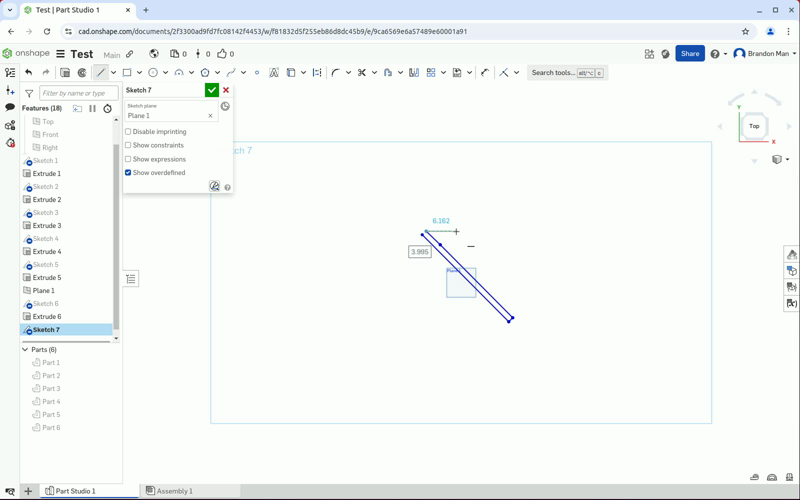
key_down(shift)
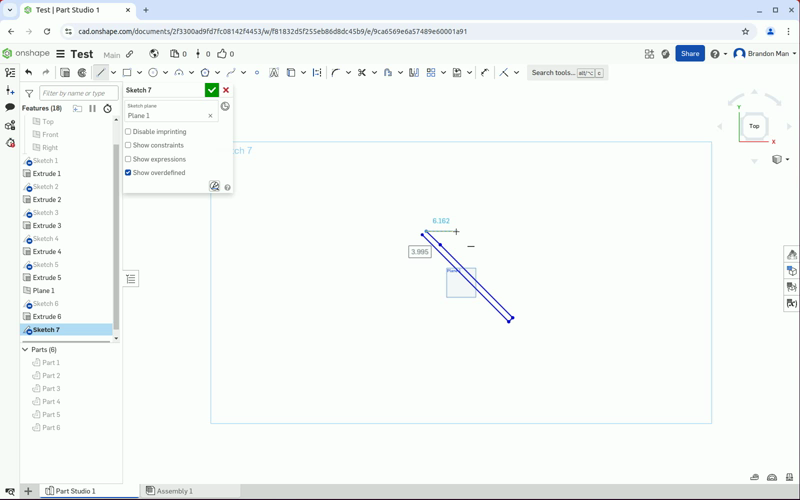
mouse_move(422, 234)
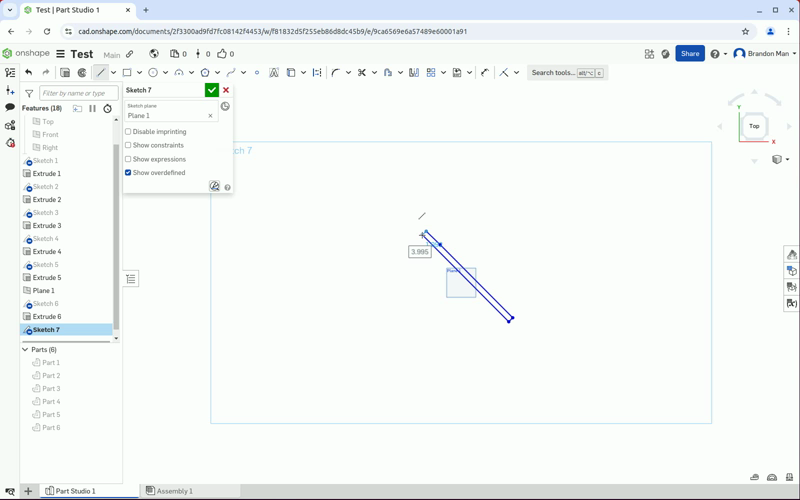
scroll(6)
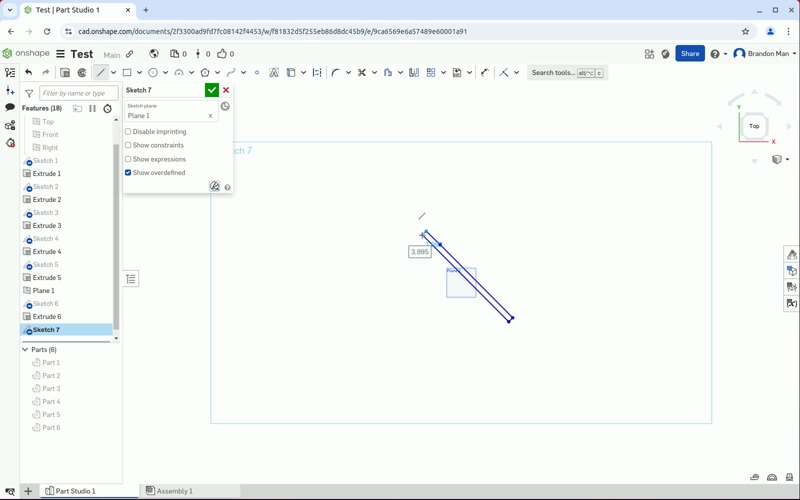
scroll(6)
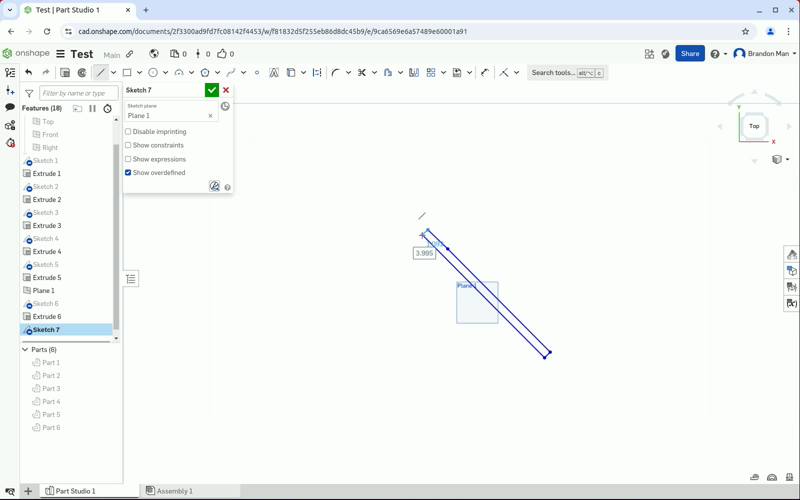
scroll(6)
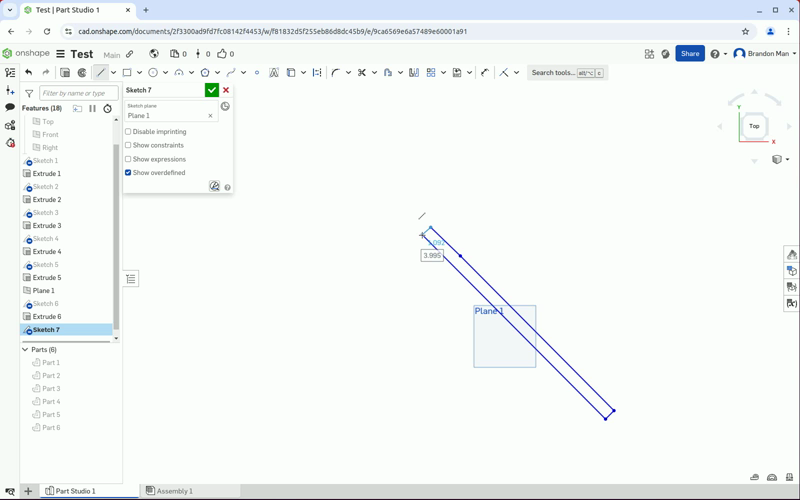
scroll(6)
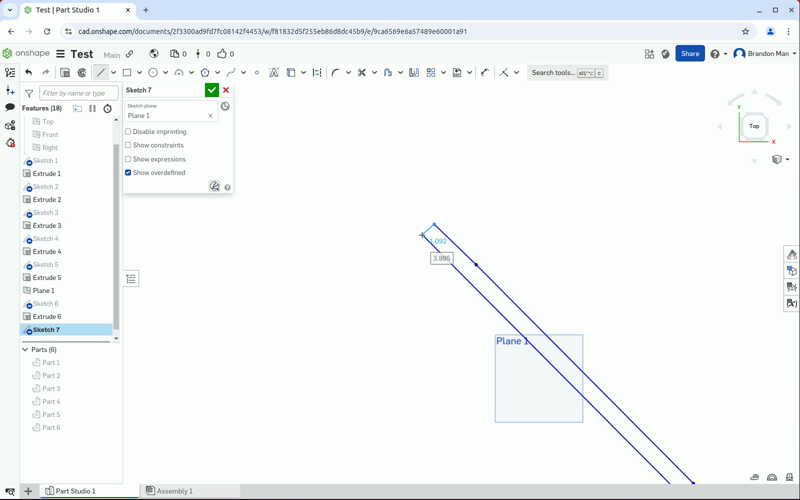
scroll(6)
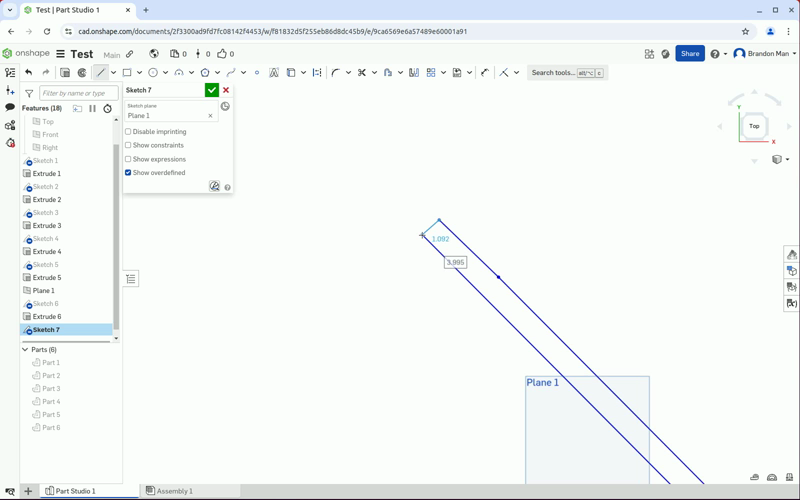
scroll(6)
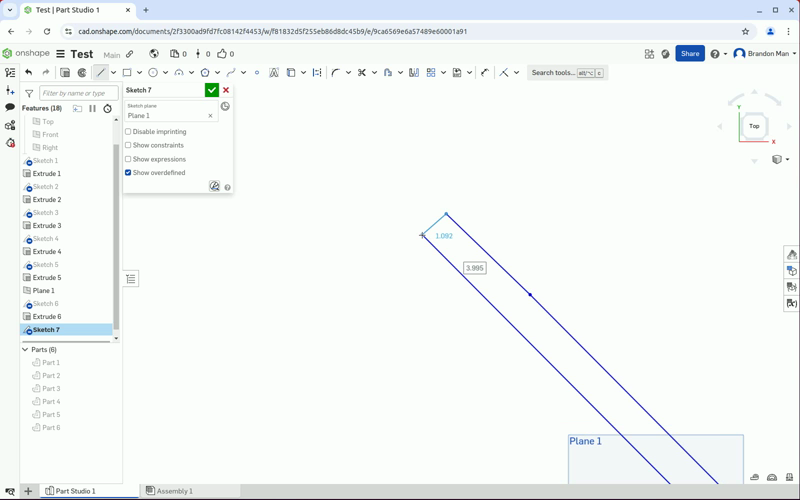
scroll(6)
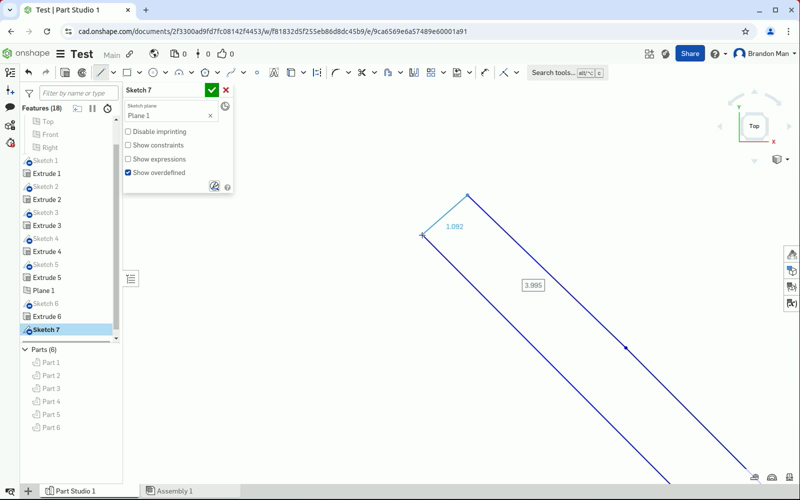
key_up(shift)
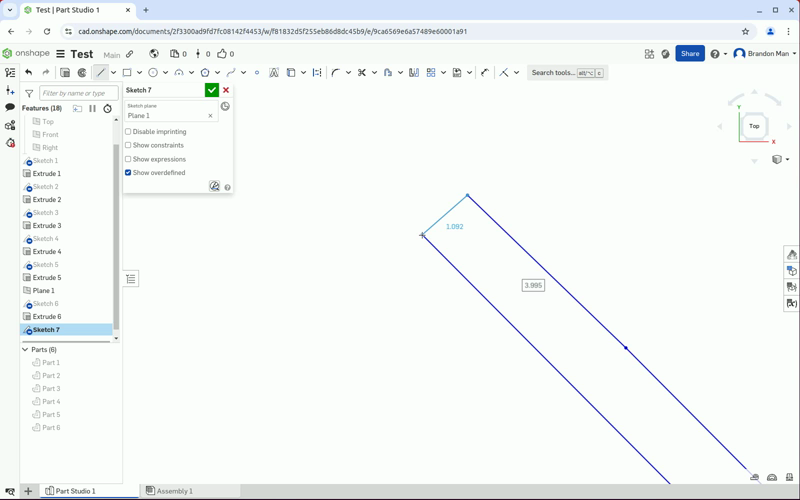
click(422, 234)
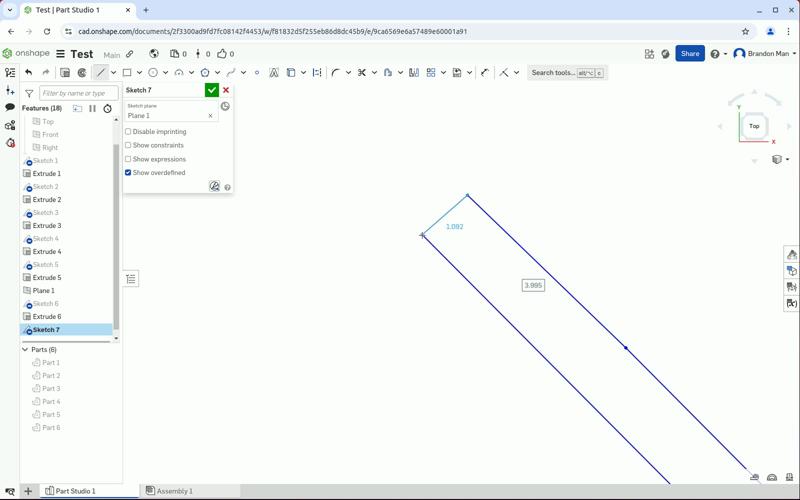
scroll(-6)
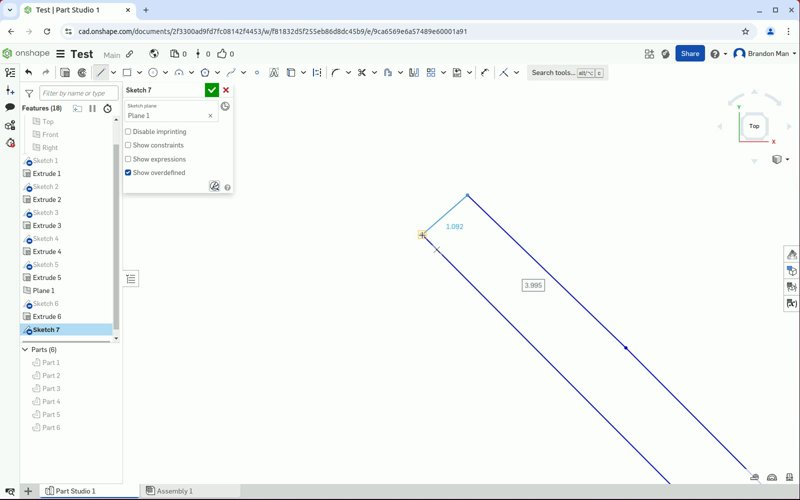
scroll(-6)
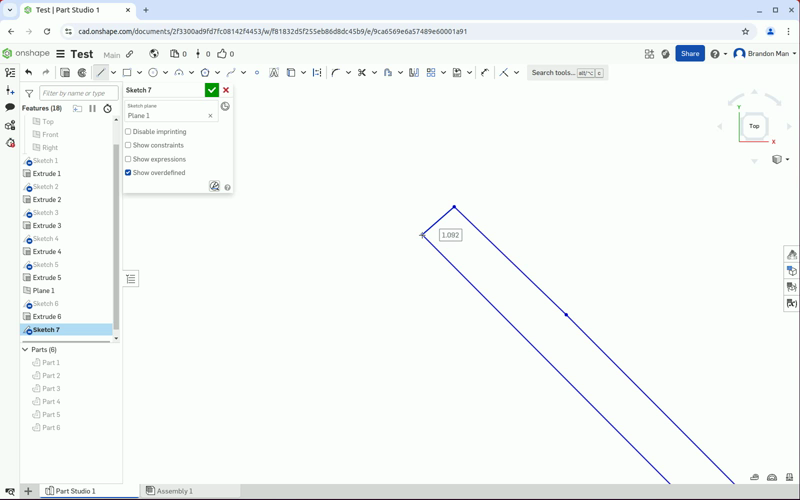
scroll(-6)
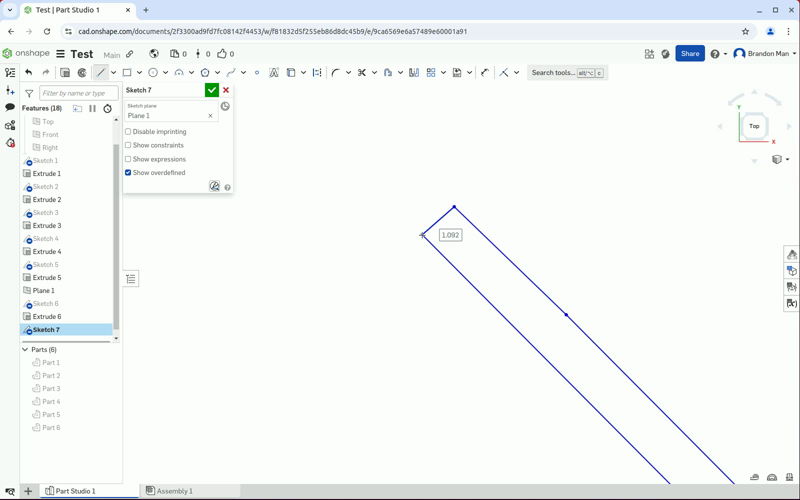
scroll(-6)
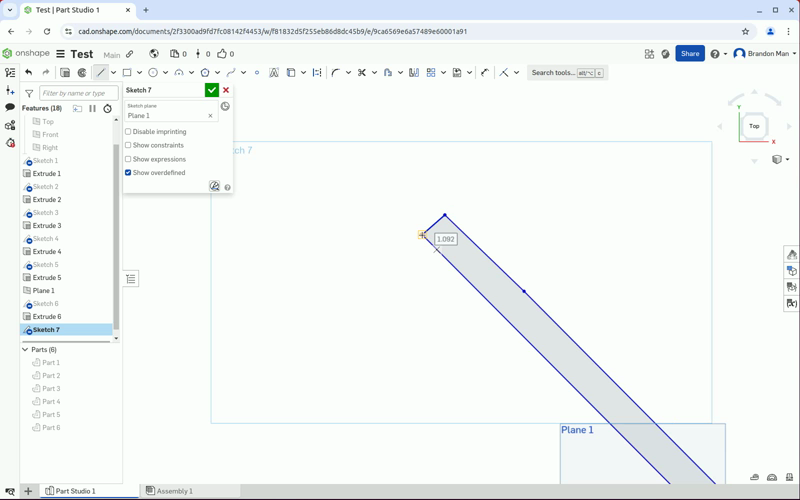
scroll(-6)
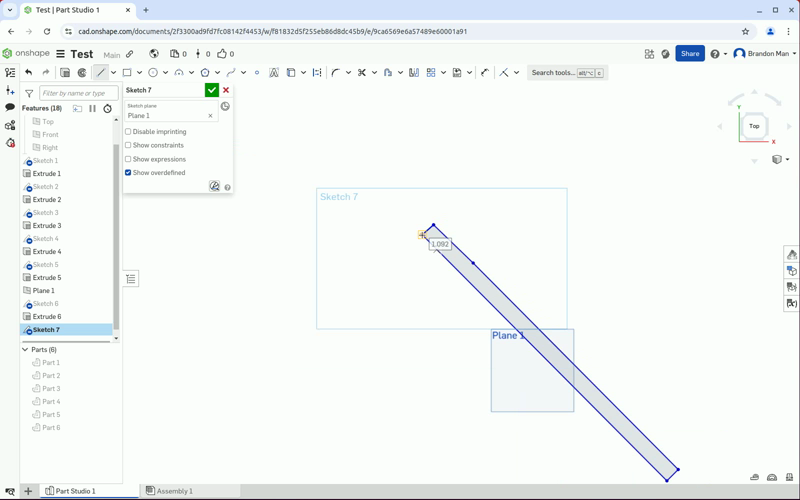
scroll(-6)
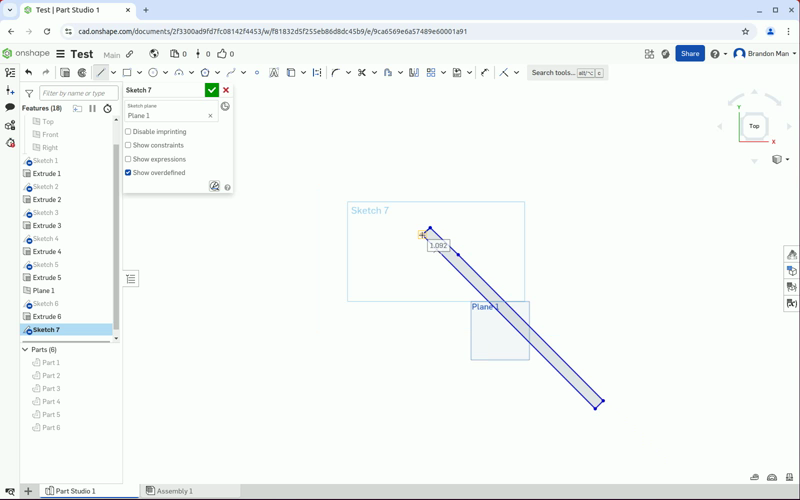
scroll(-6)
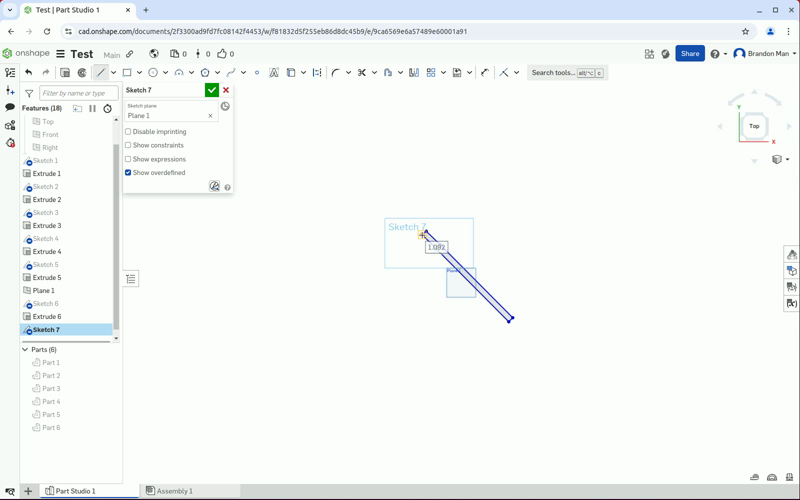
key(esc)
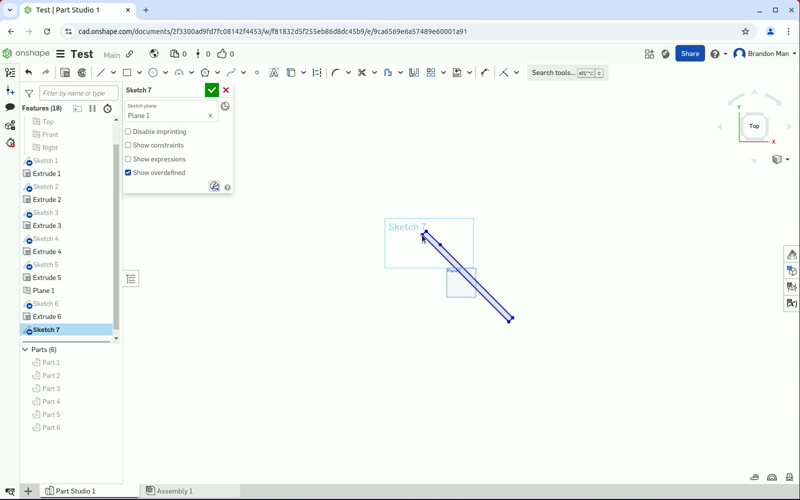
mouse_move(500, 309)
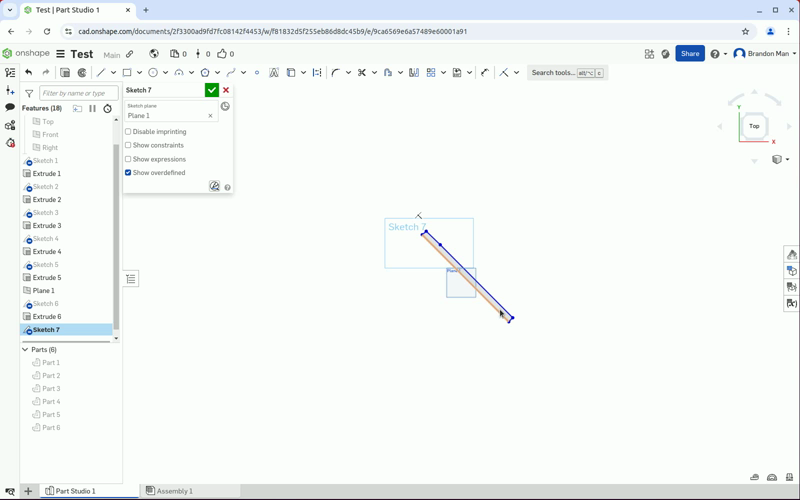
scroll(6)
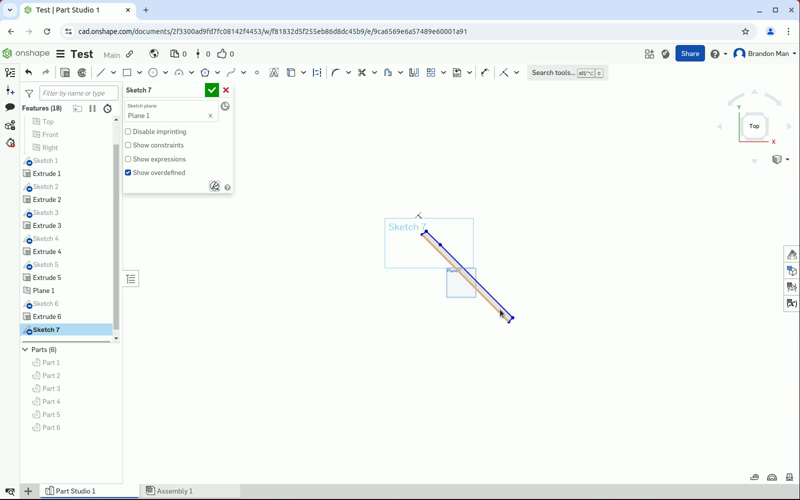
scroll(6)
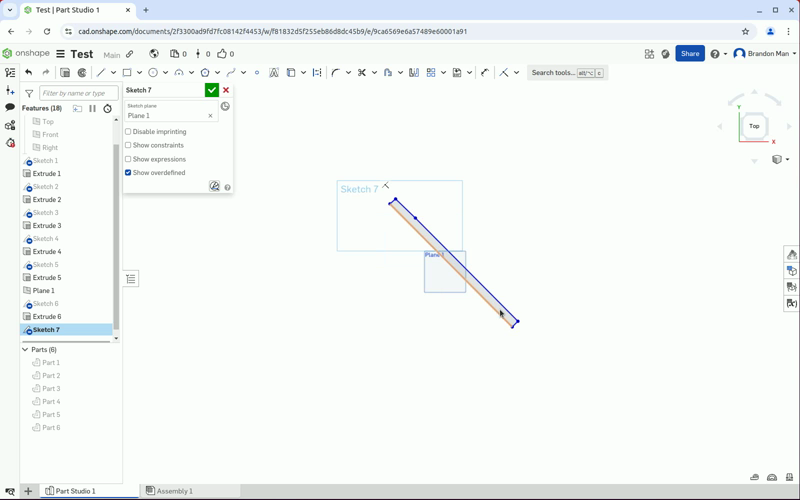
scroll(6)
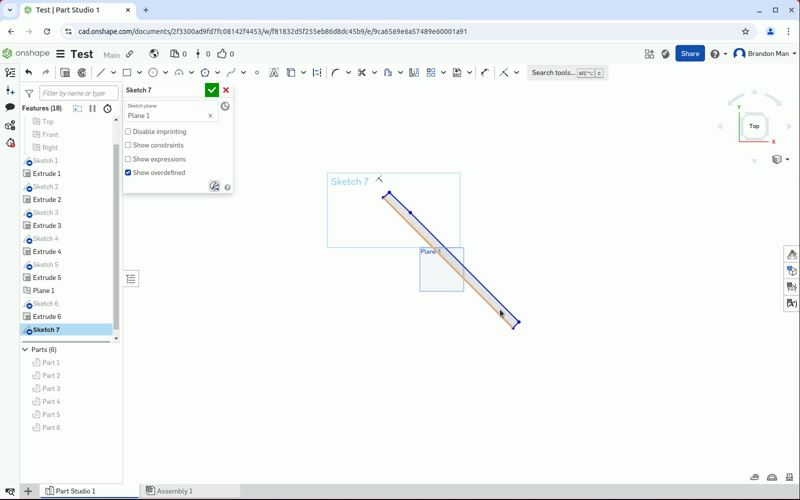
scroll(6)
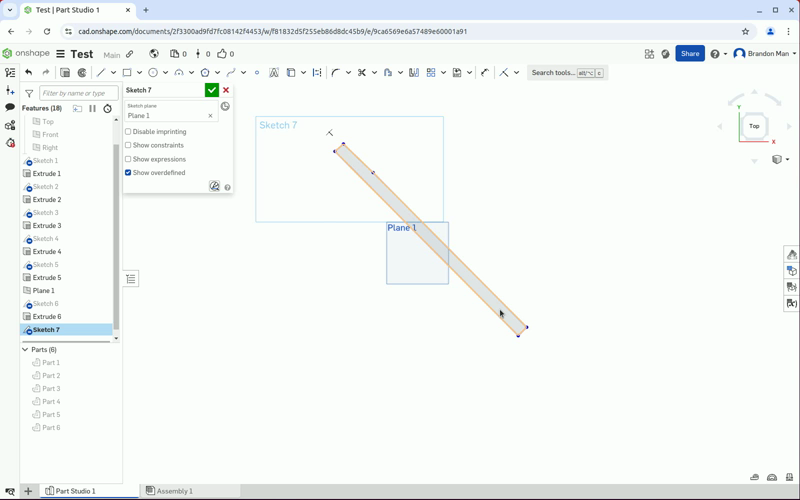
scroll(6)
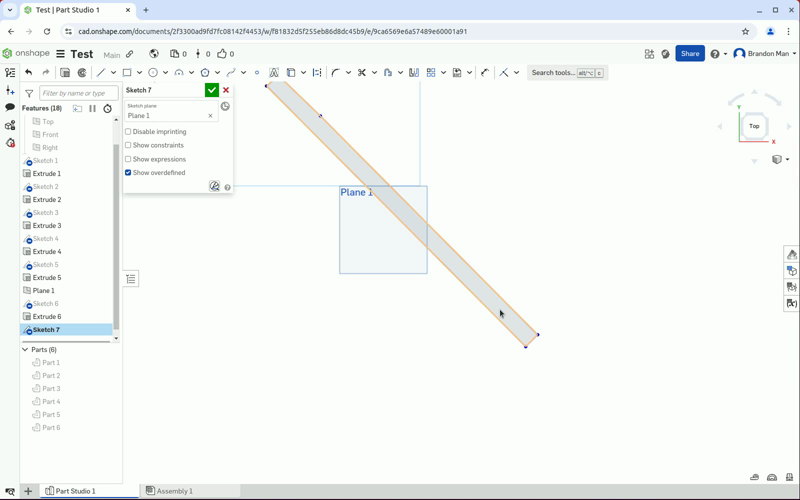
scroll(6)
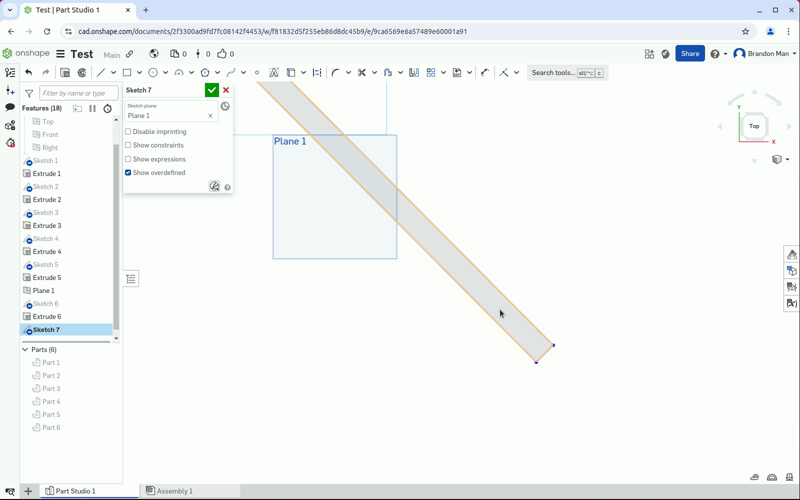
scroll(6)
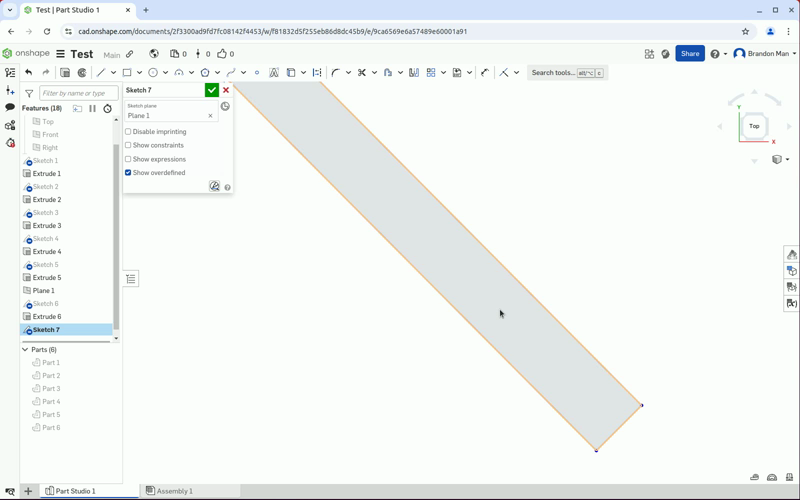
click(500, 309)
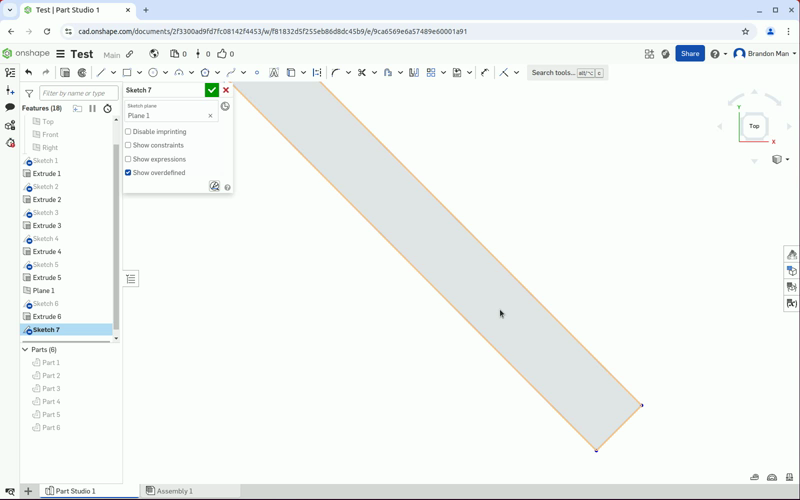
scroll(-6)
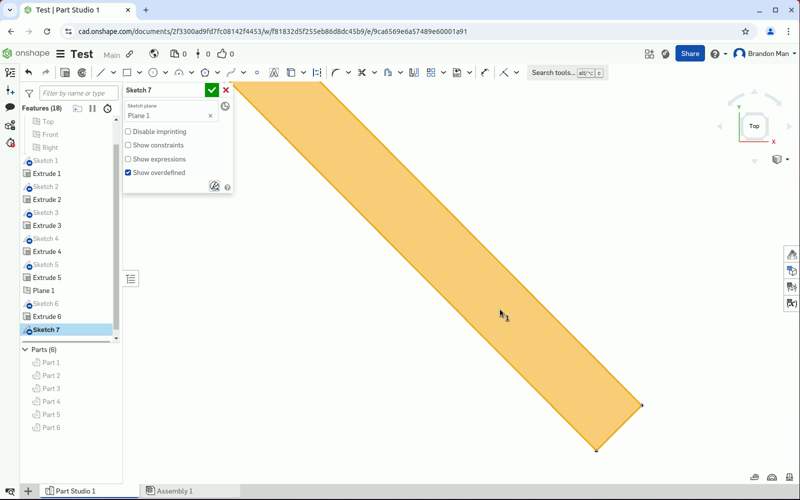
scroll(-6)
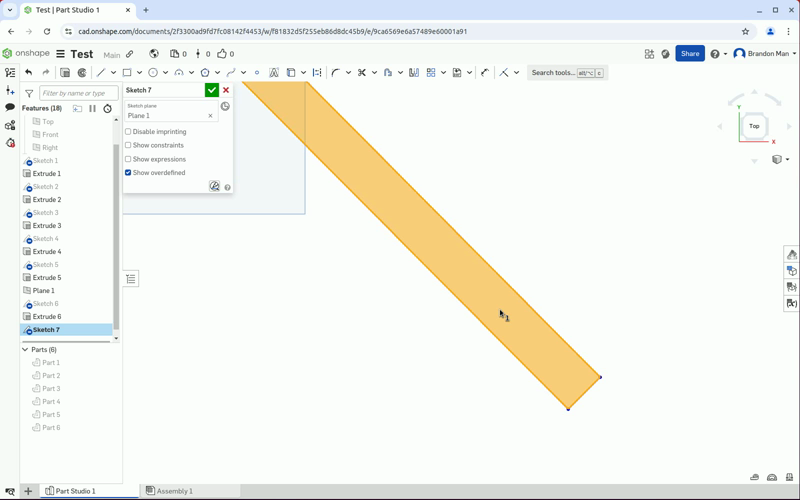
scroll(-6)
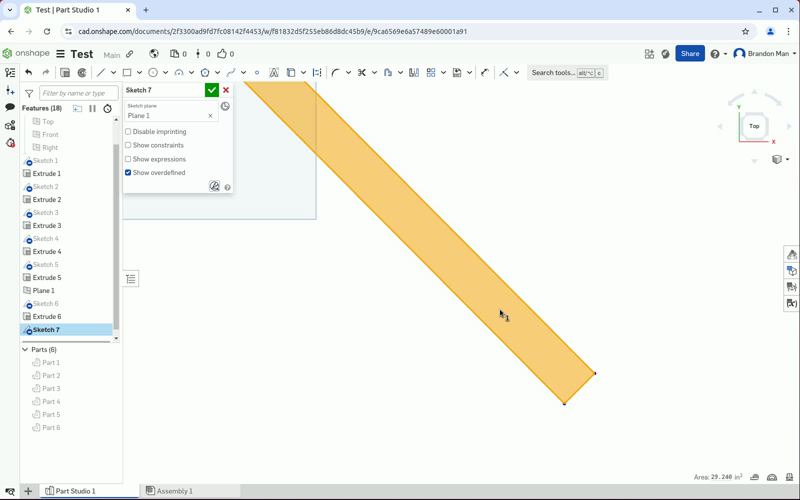
scroll(-6)
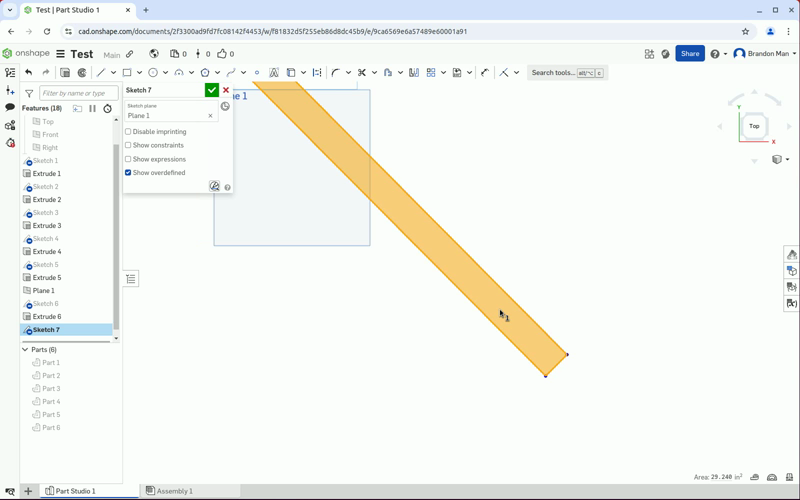
scroll(-6)
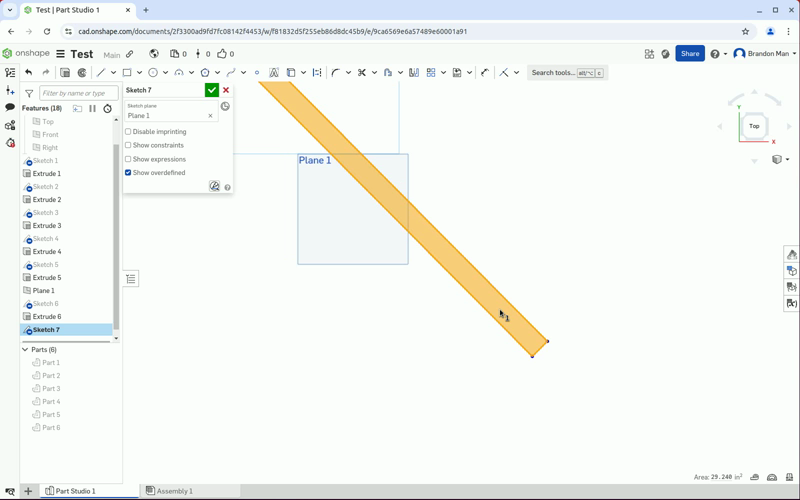
scroll(-6)
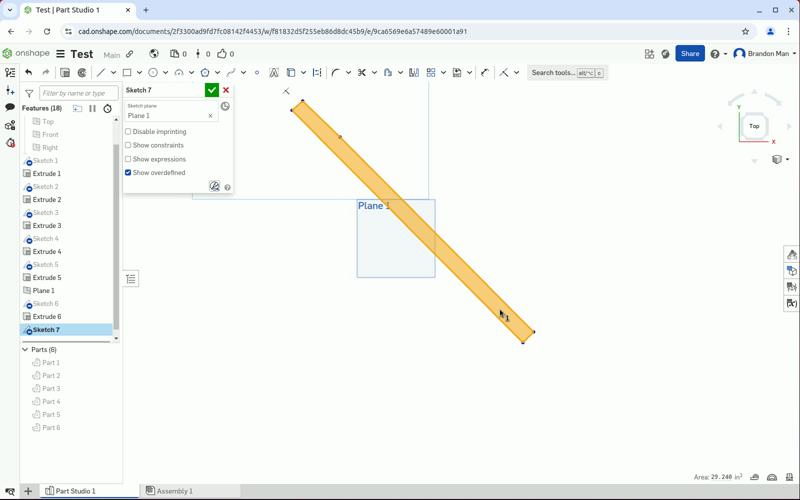
scroll(-6)
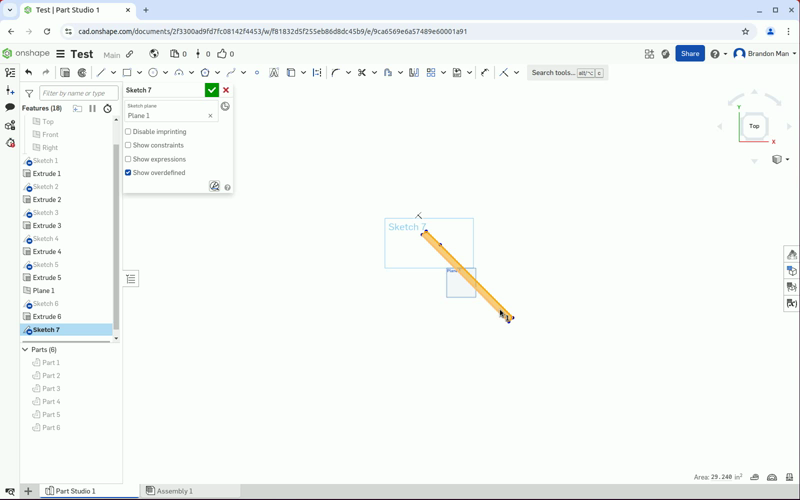
mouse_move(73, 352)
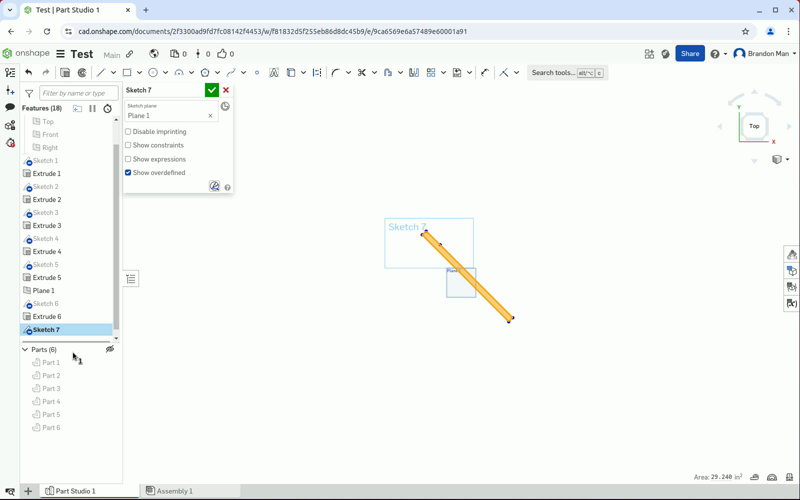
key(shift+y)
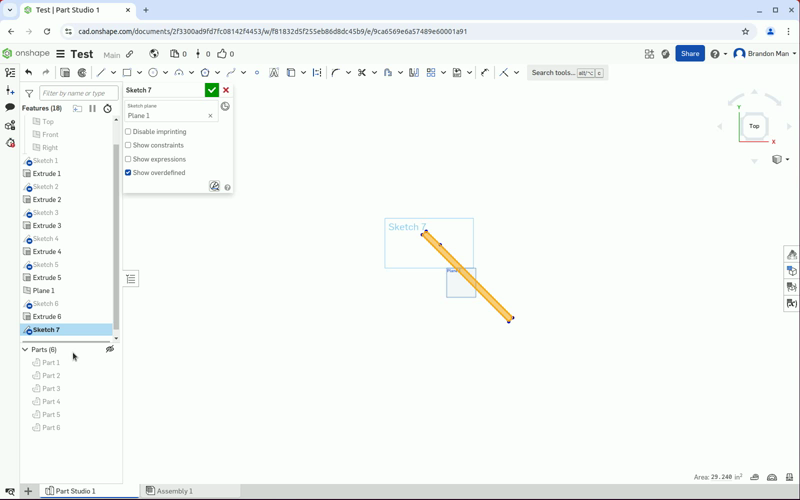
key(shift+e)
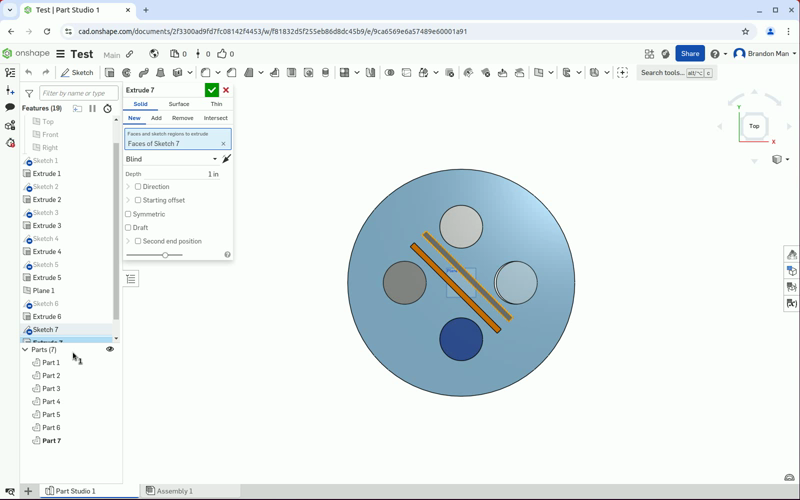
mouse_move(143, 106)
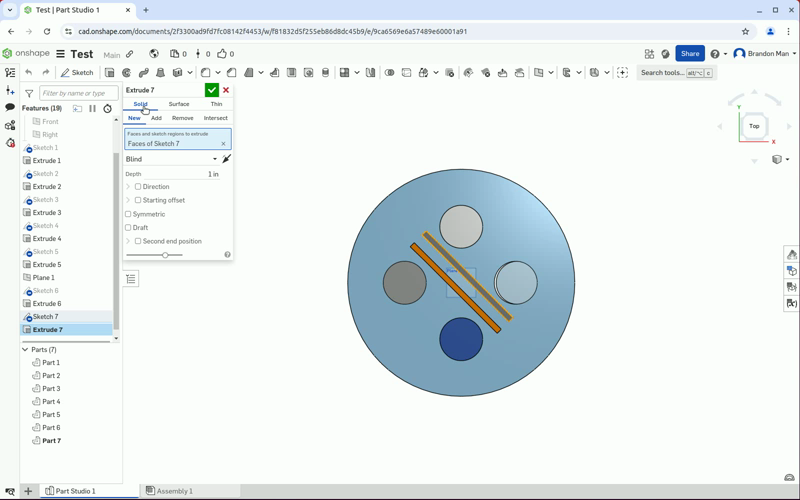
click(143, 106)
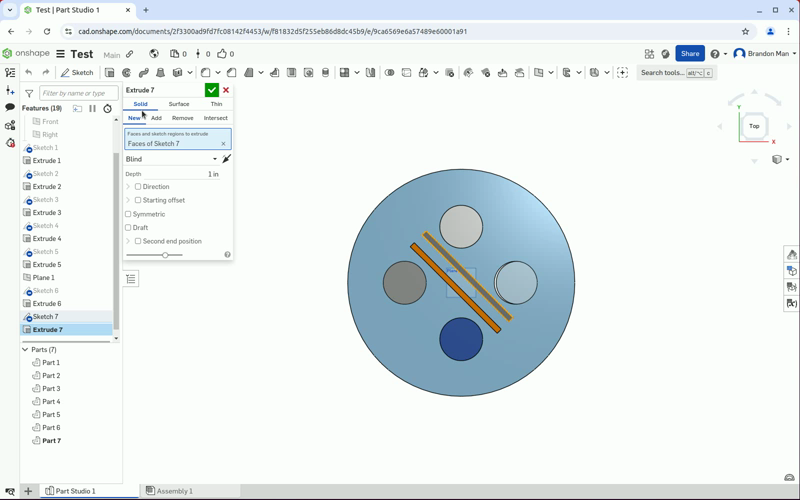
mouse_move(137, 120)
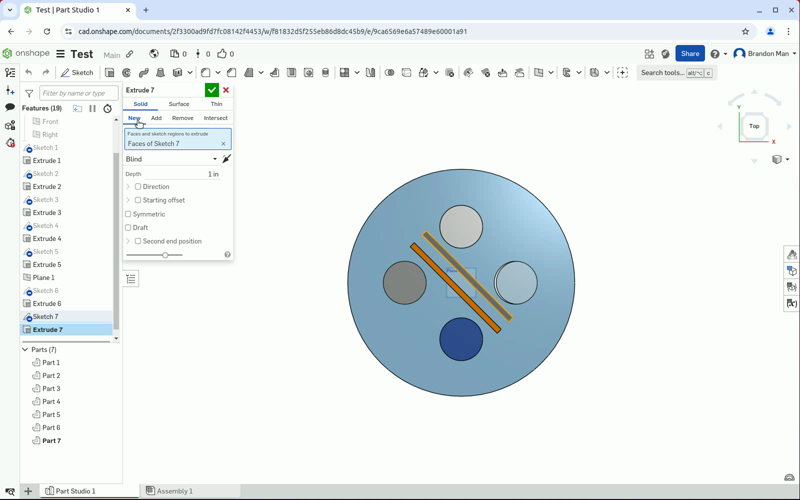
click(137, 120)
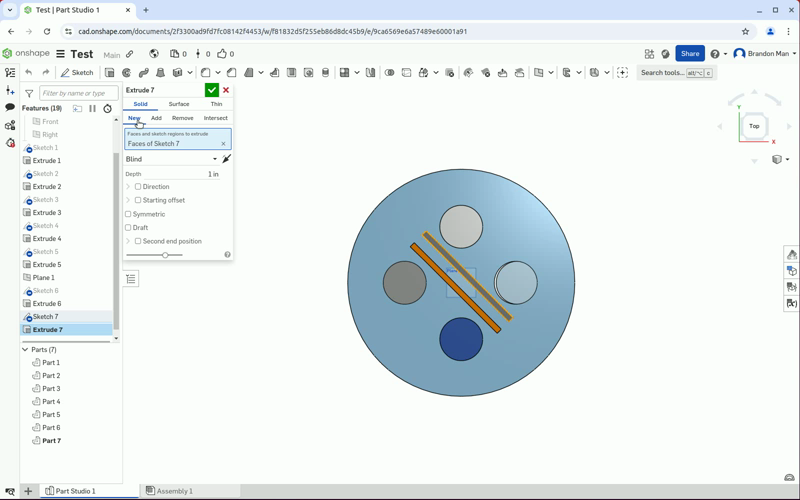
key(tab, 4)
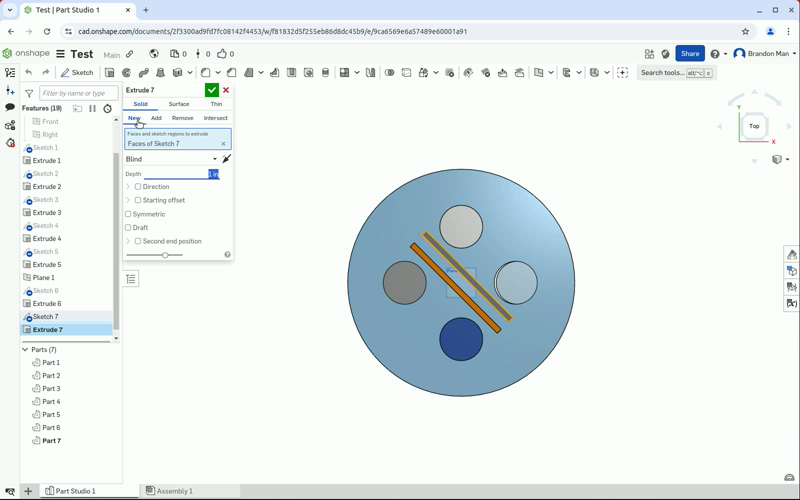
text(14.443)
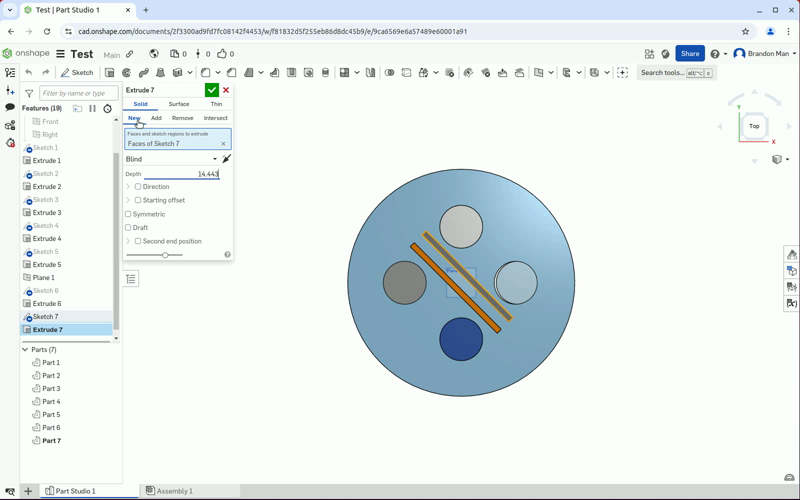
key(enter)
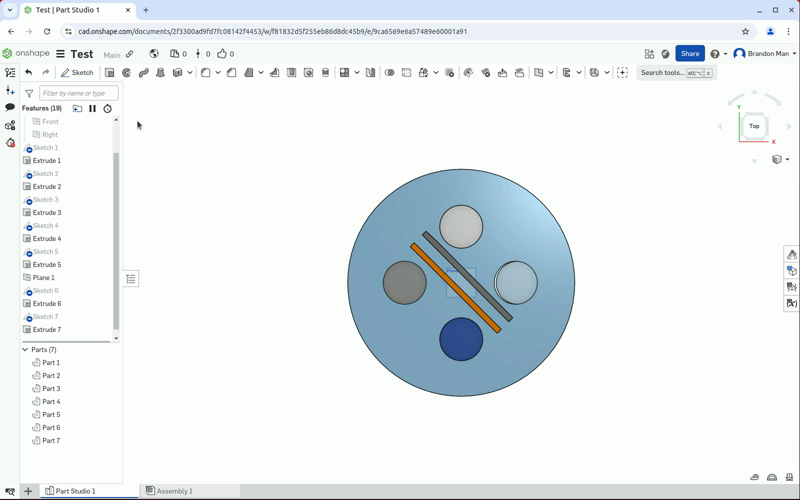
key(shift+h)
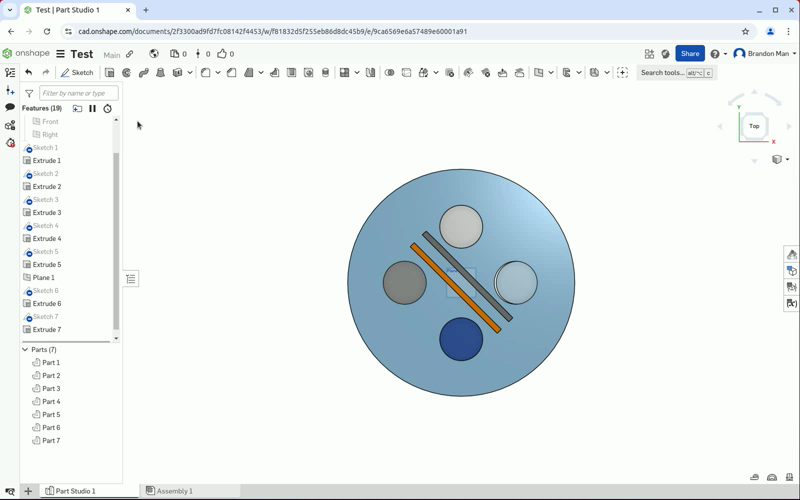
key(shift+h)
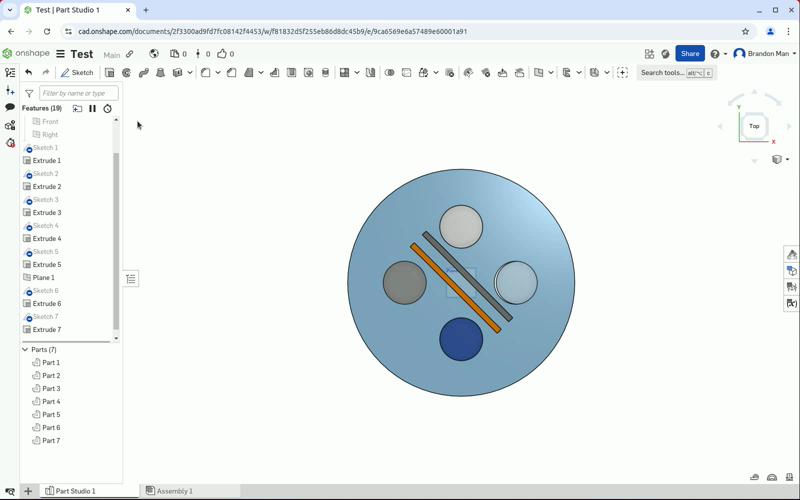
key(shift+7)
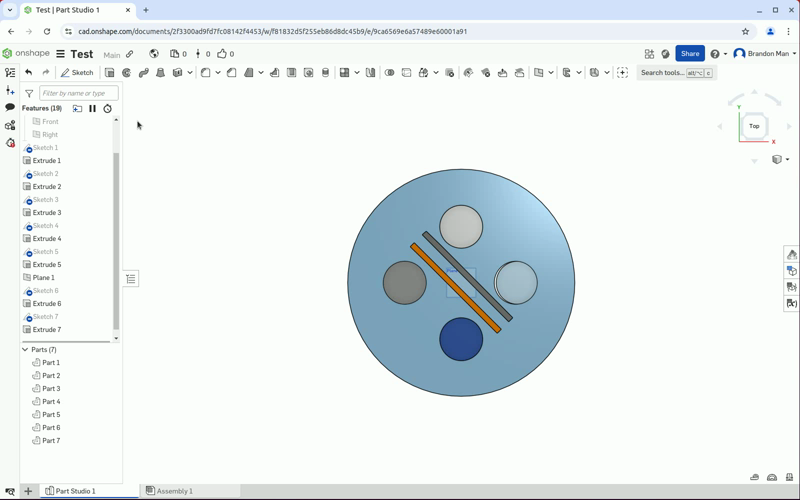
key(up, 3)
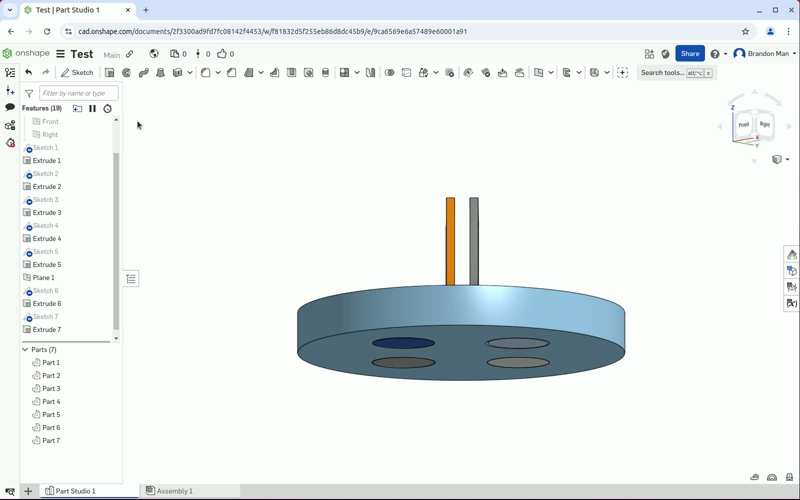
key(left, 3)
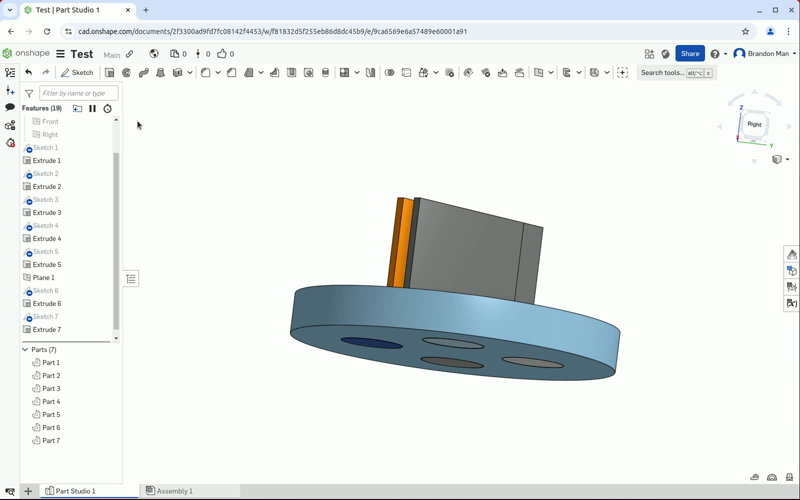
key(right, 3)
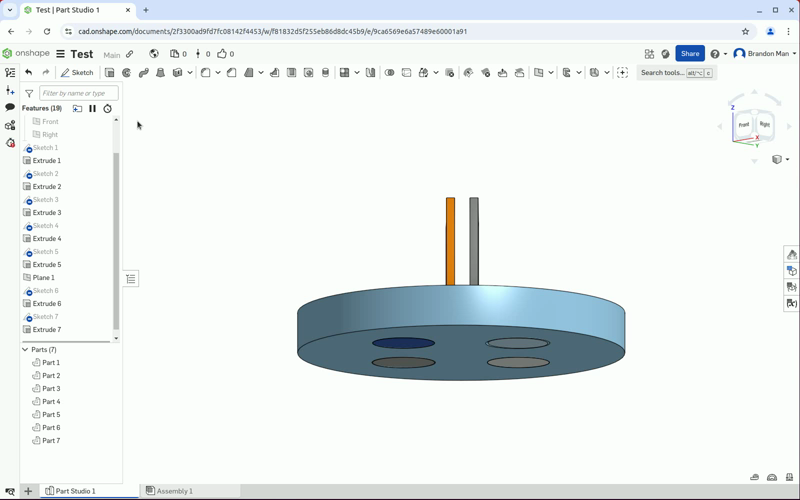
key(down, 3)
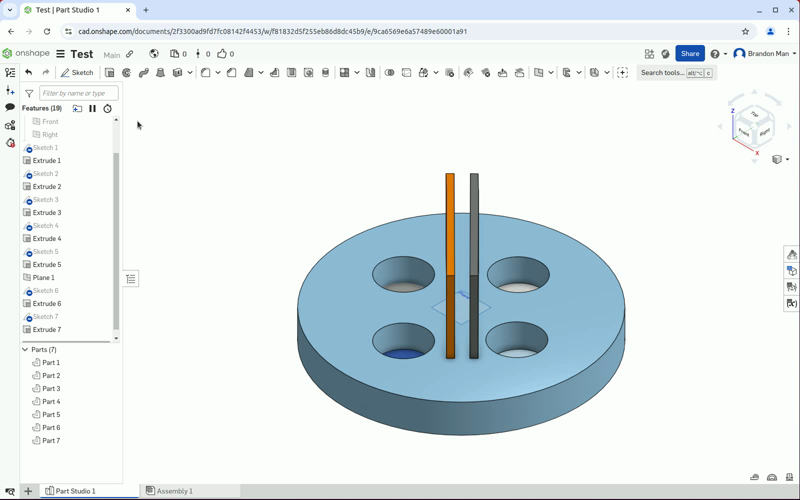
mouse_move(69, 150)
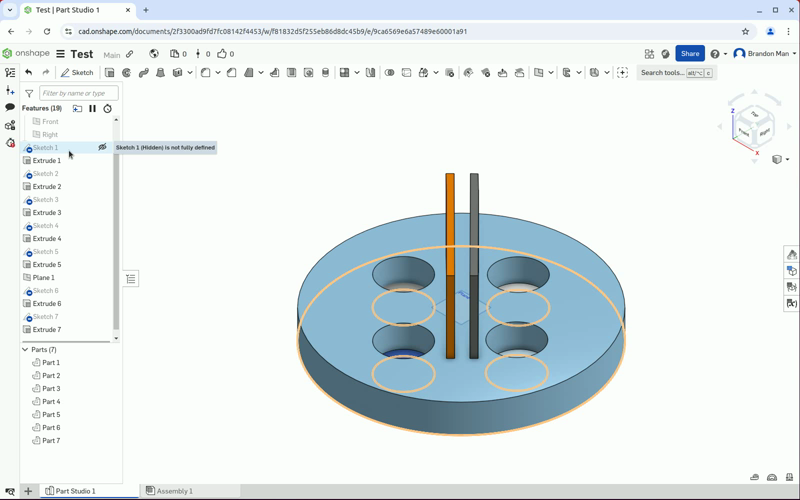
click(69, 150)